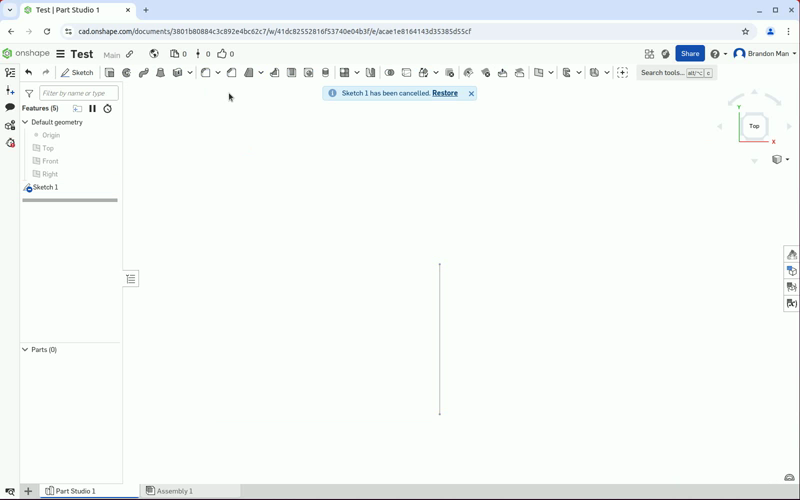
key(shift+h)
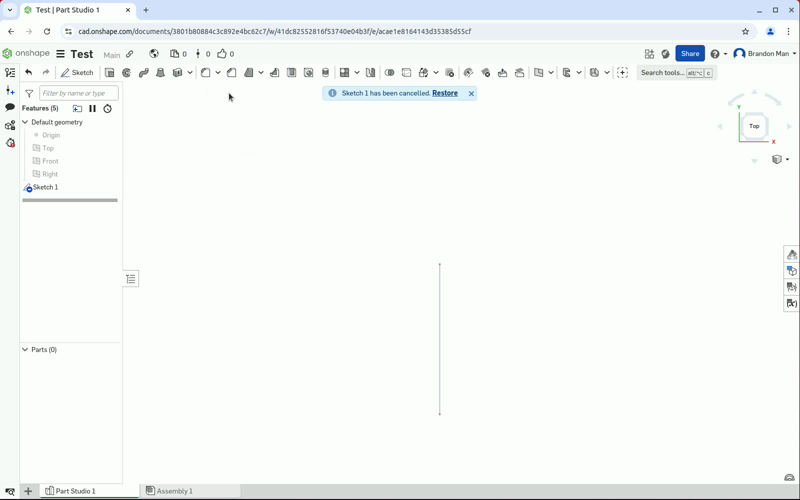
key(shift+s)
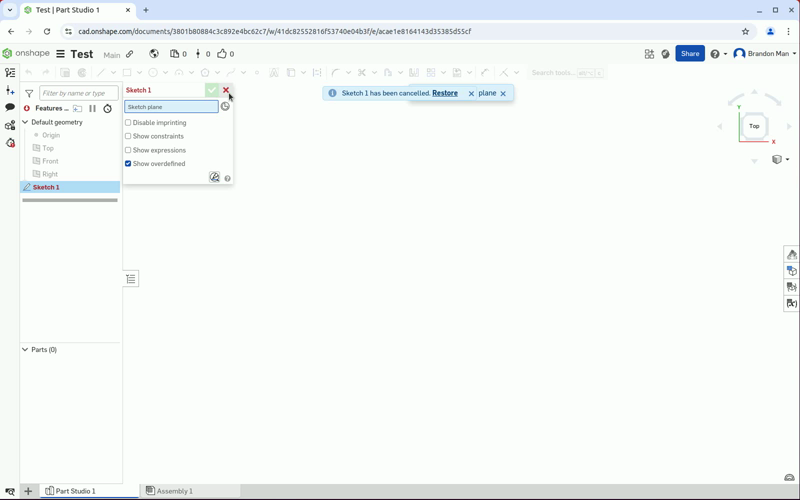
mouse_move(73, 150)
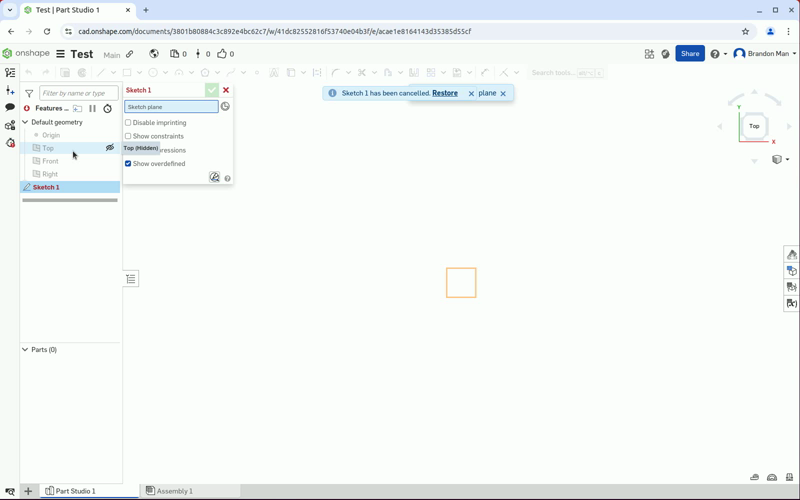
click(73, 150)
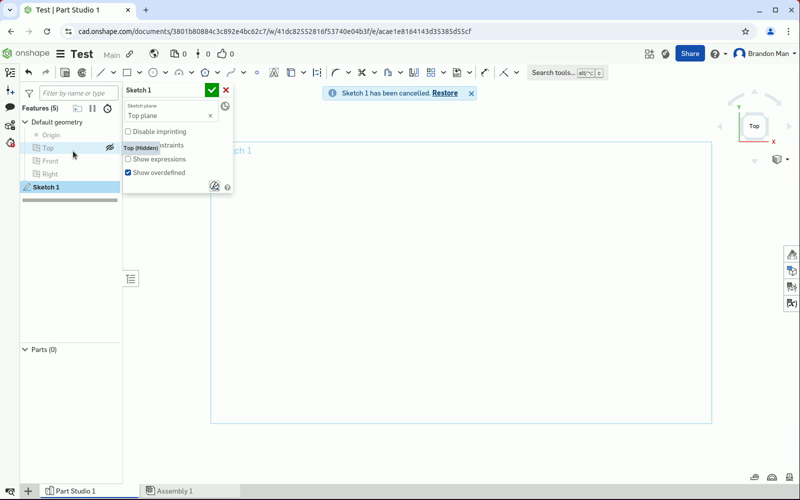
mouse_move(73, 352)
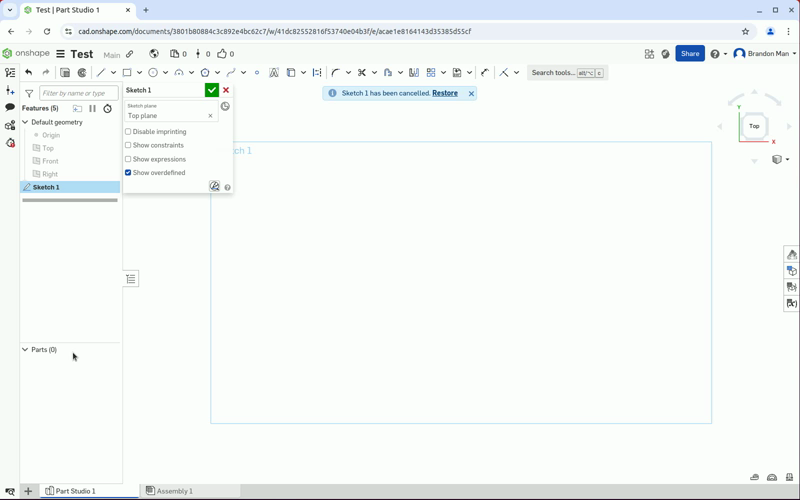
key(y)
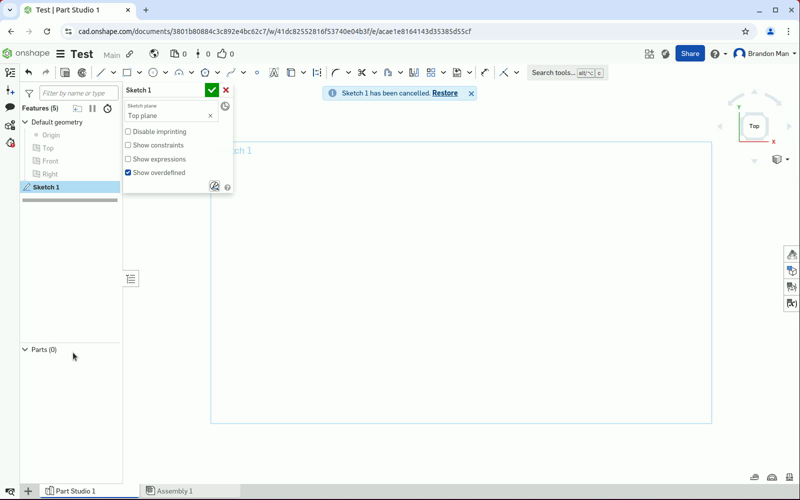
key(l)
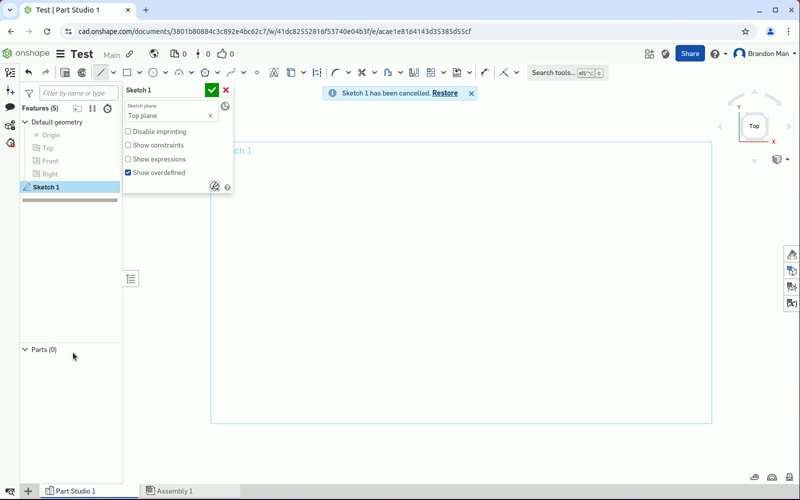
key_down(shift)
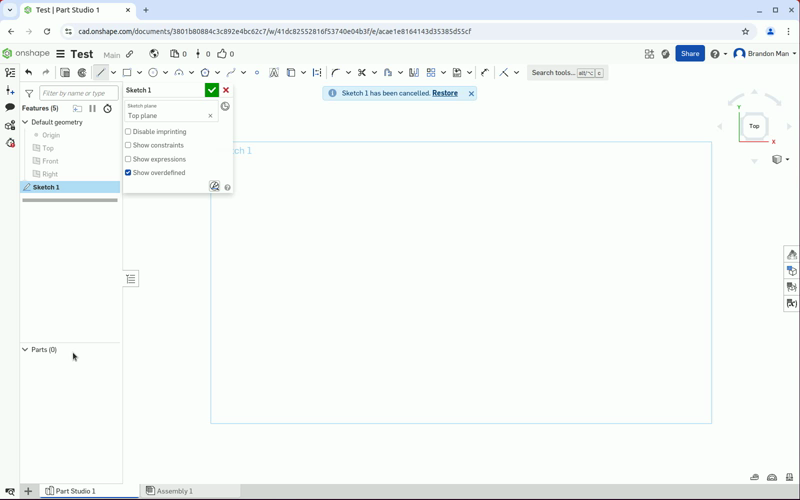
mouse_move(371, 337)
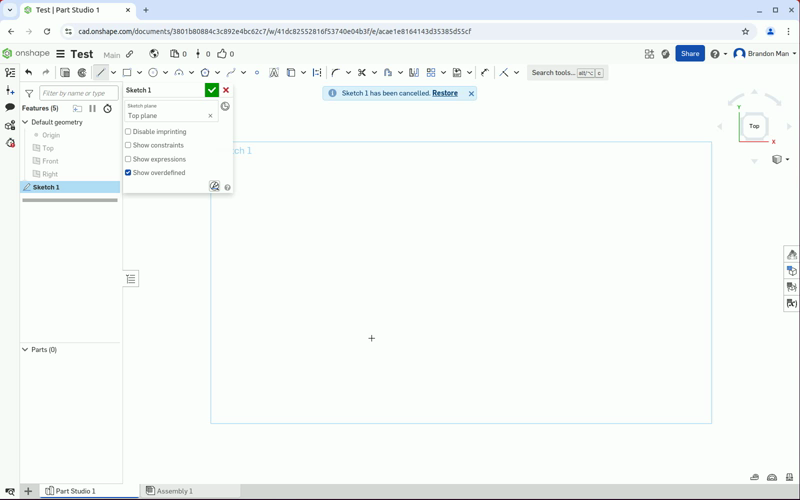
click(371, 337)
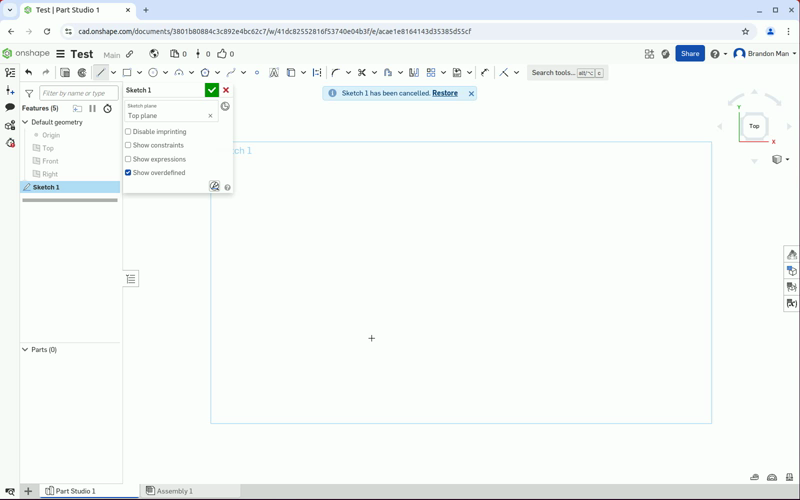
key_up(shift)
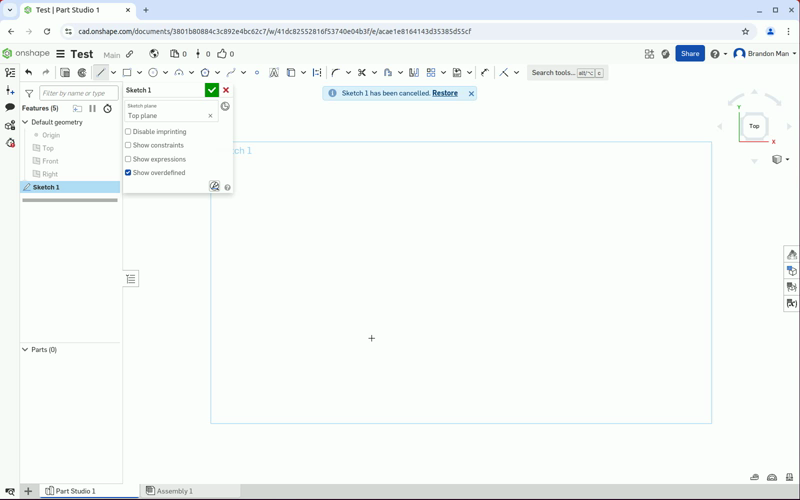
key_down(shift)
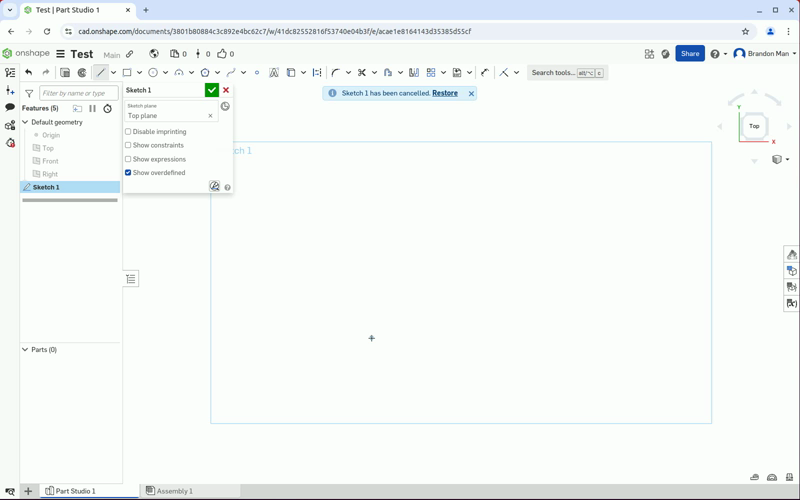
mouse_move(538, 337)
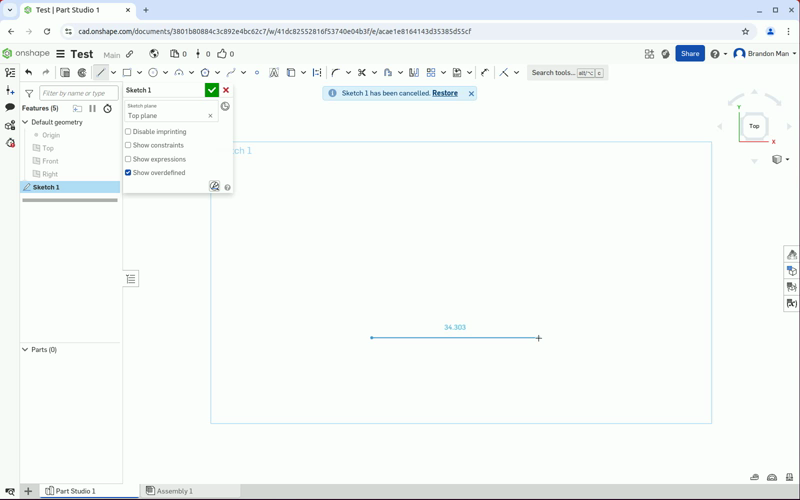
click(538, 337)
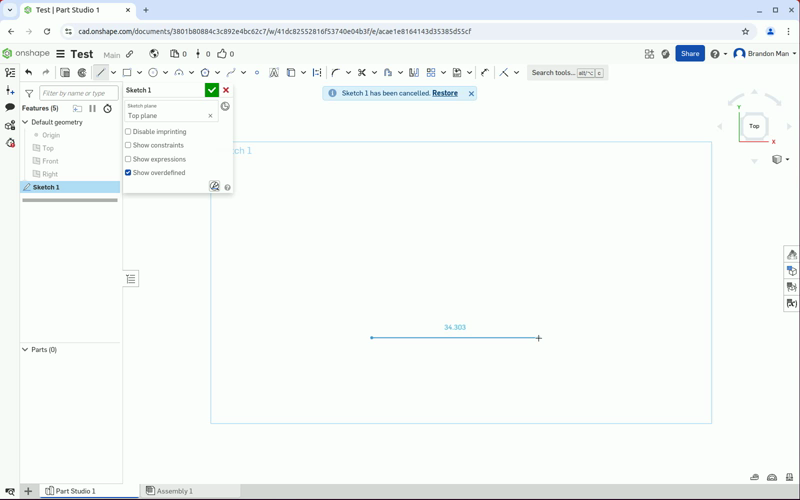
key_up(shift)
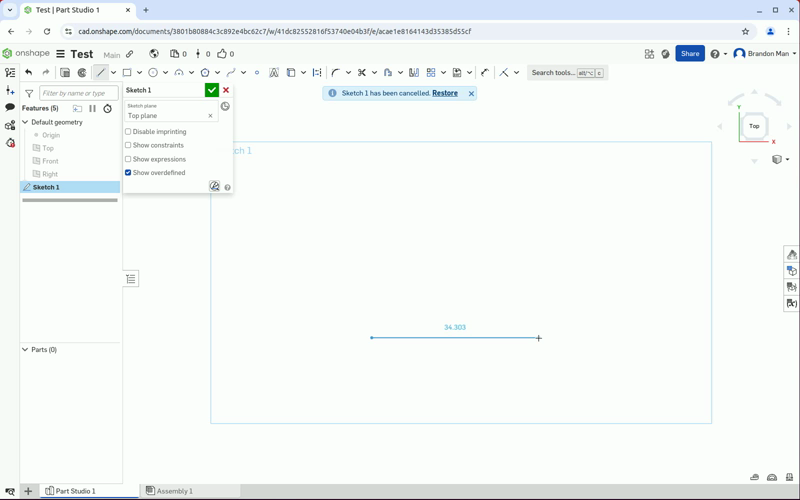
key_down(shift)
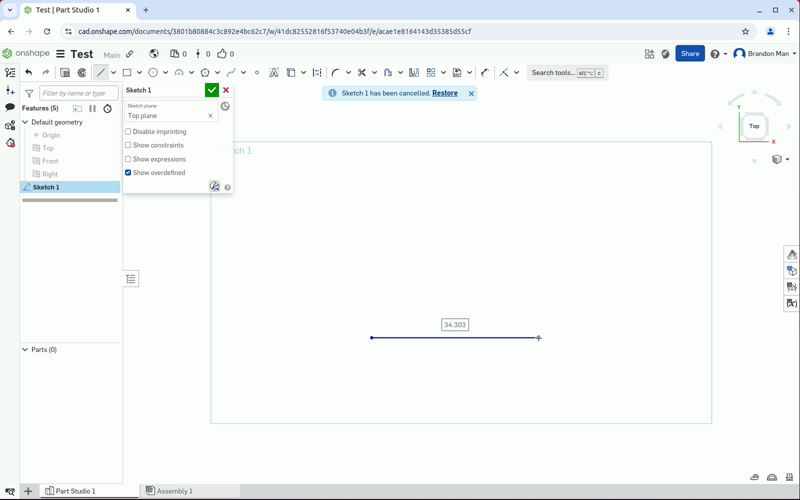
mouse_move(538, 170)
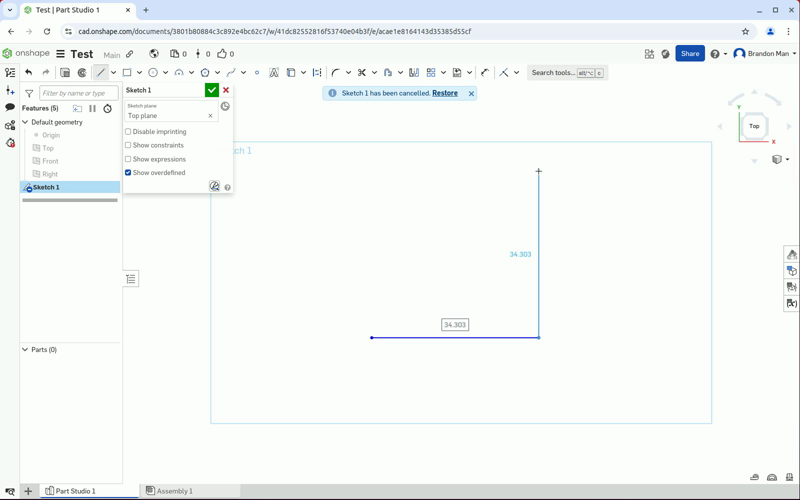
click(538, 170)
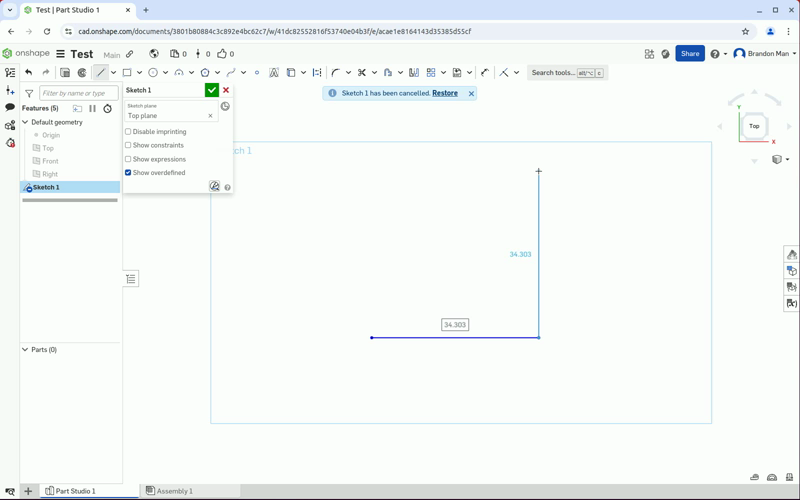
key_up(shift)
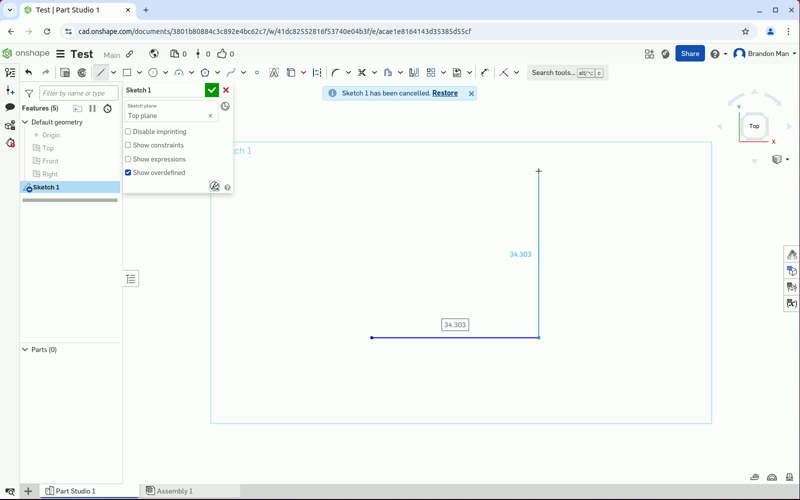
key_down(shift)
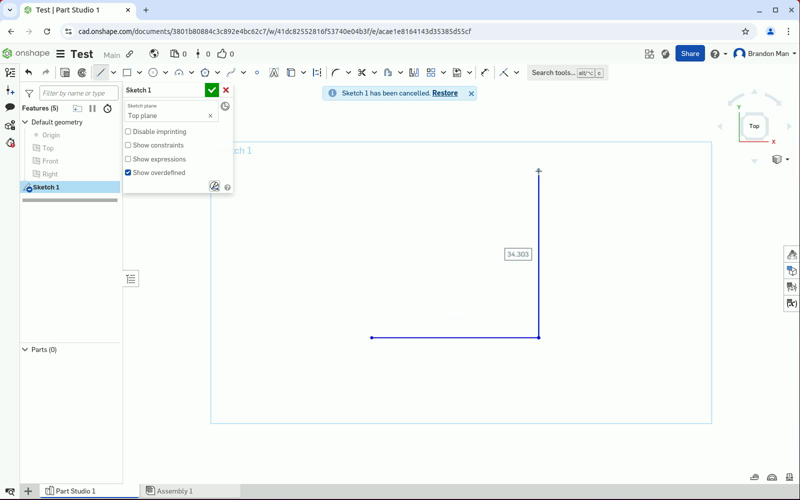
mouse_move(371, 170)
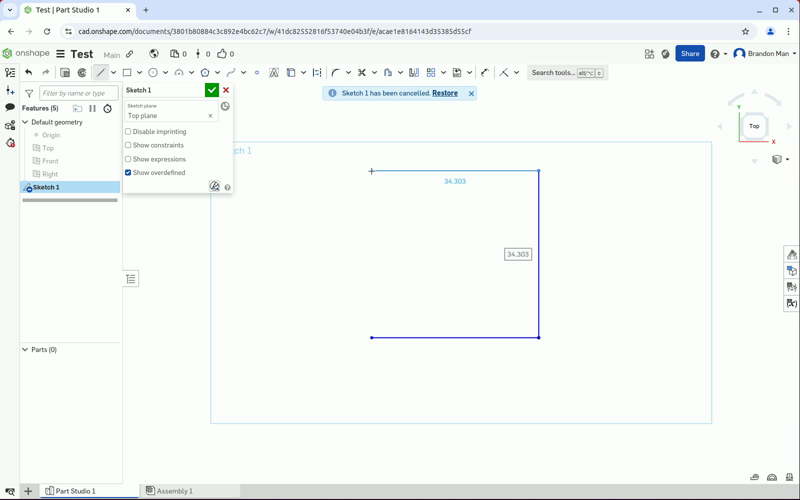
click(371, 170)
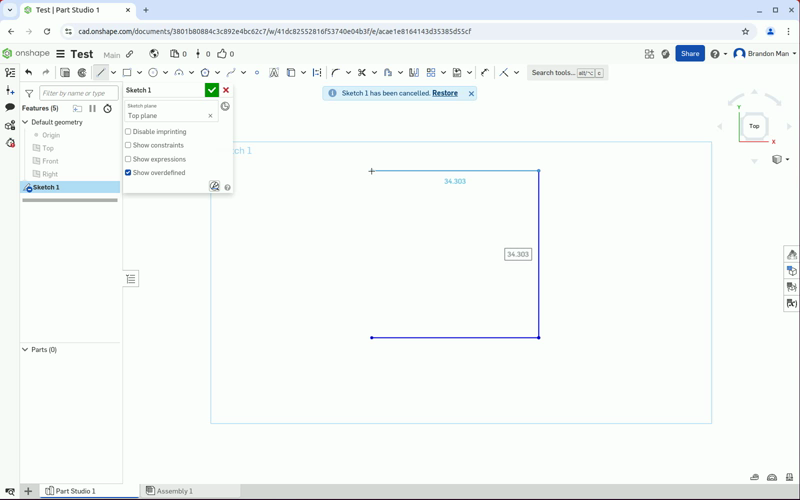
key_up(shift)
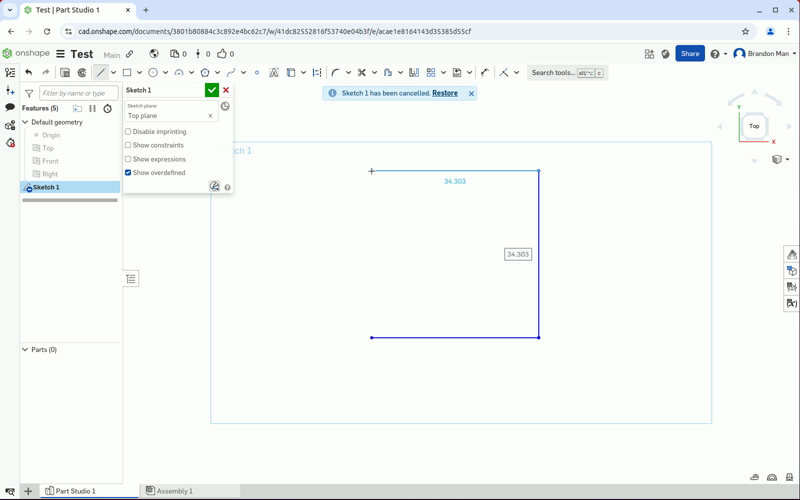
key_down(shift)
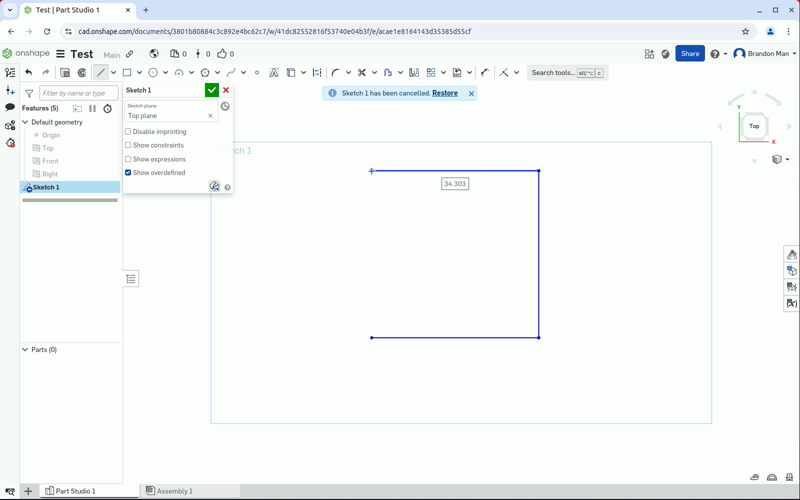
mouse_move(371, 337)
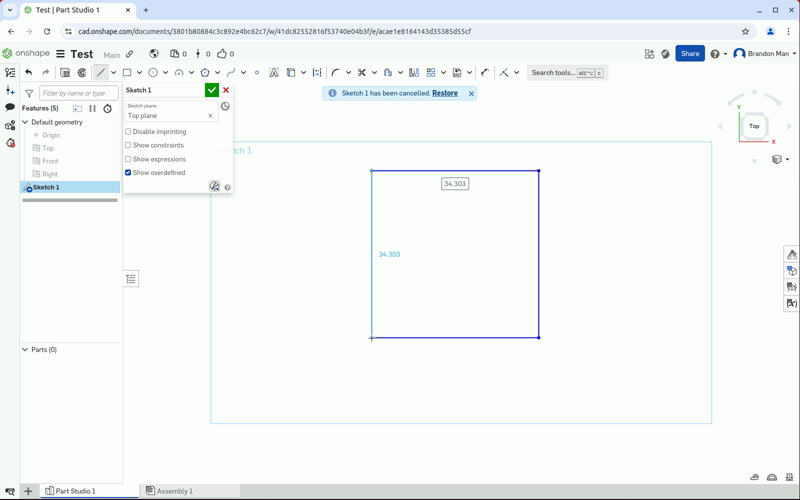
key_up(shift)
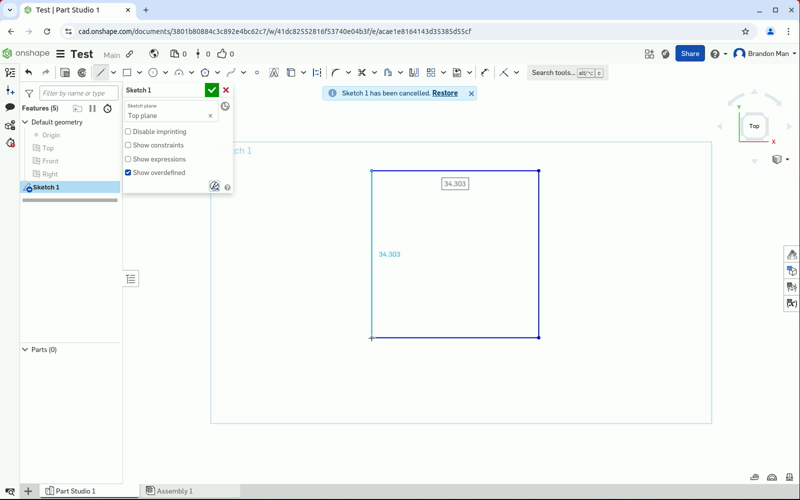
click(371, 337)
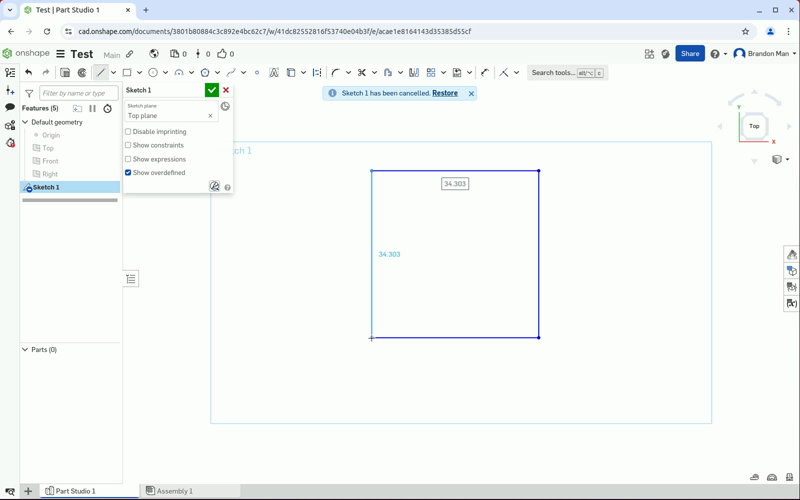
key(esc)
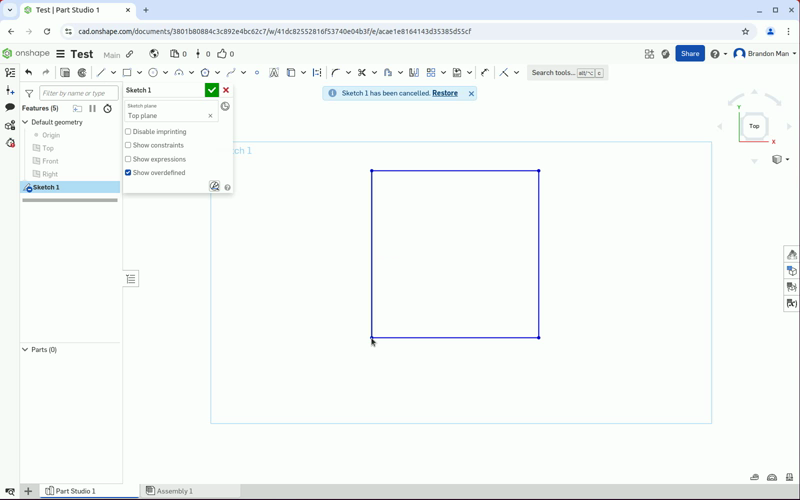
mouse_move(439, 193)
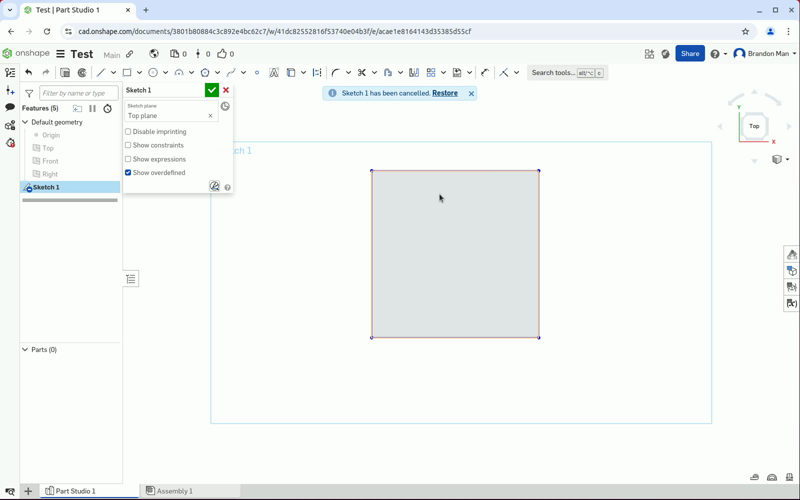
click(439, 193)
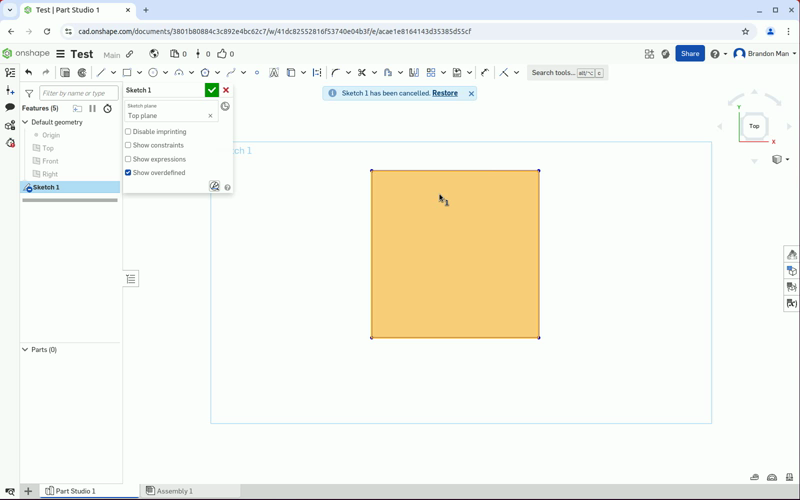
mouse_move(73, 352)
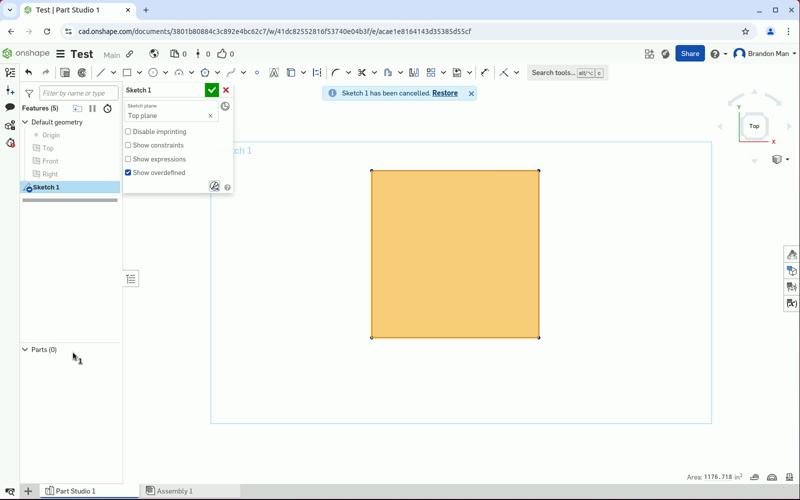
key(shift+y)
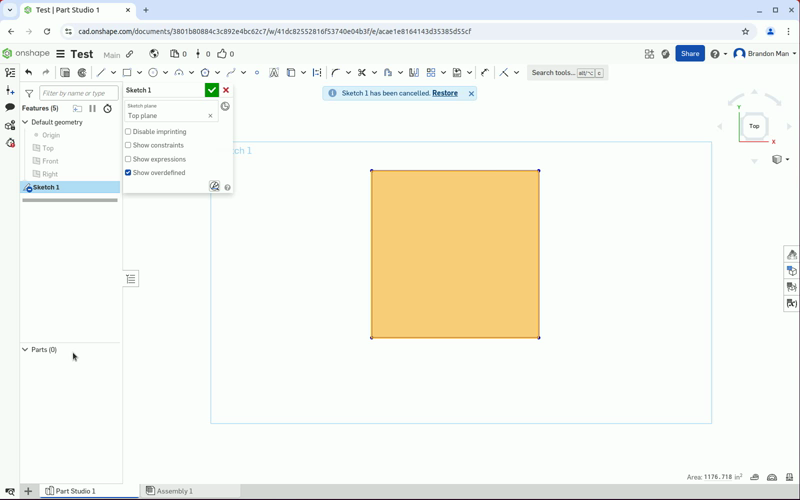
key(shift+e)
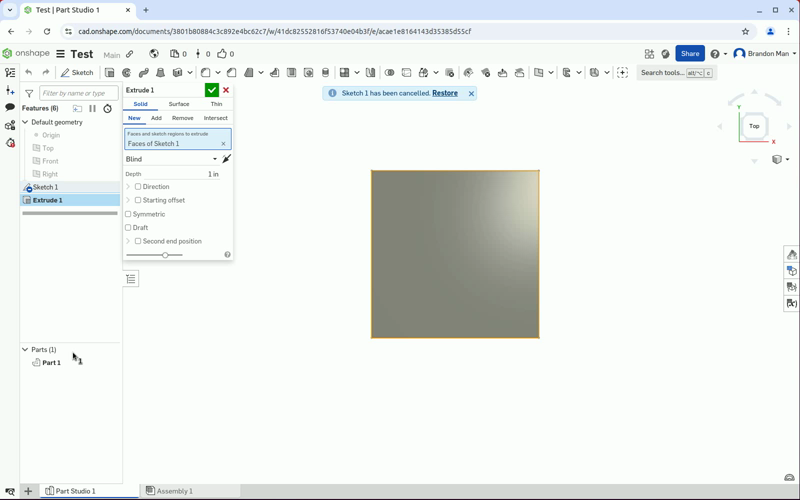
mouse_move(143, 106)
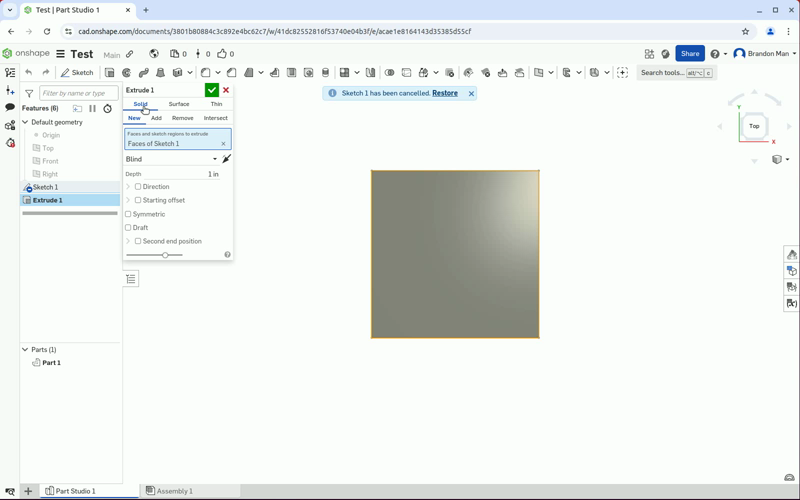
click(143, 106)
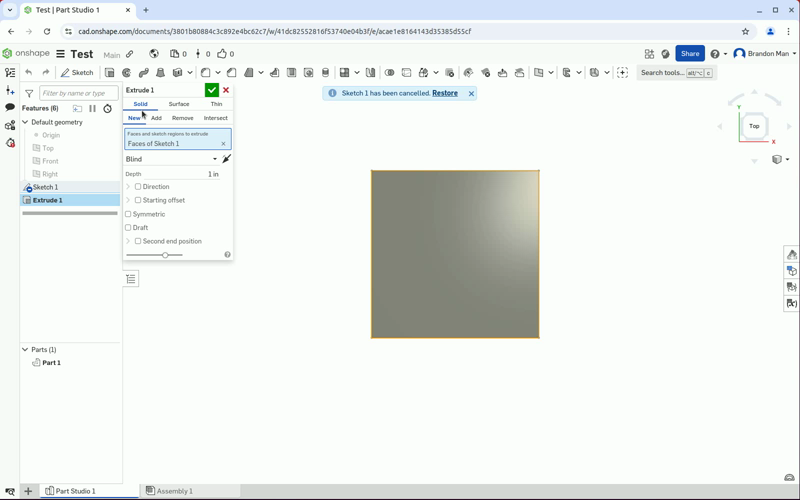
mouse_move(137, 120)
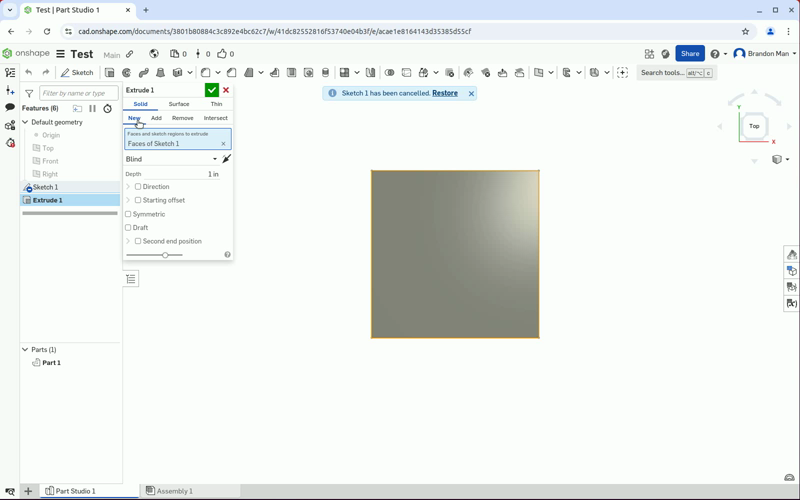
click(137, 120)
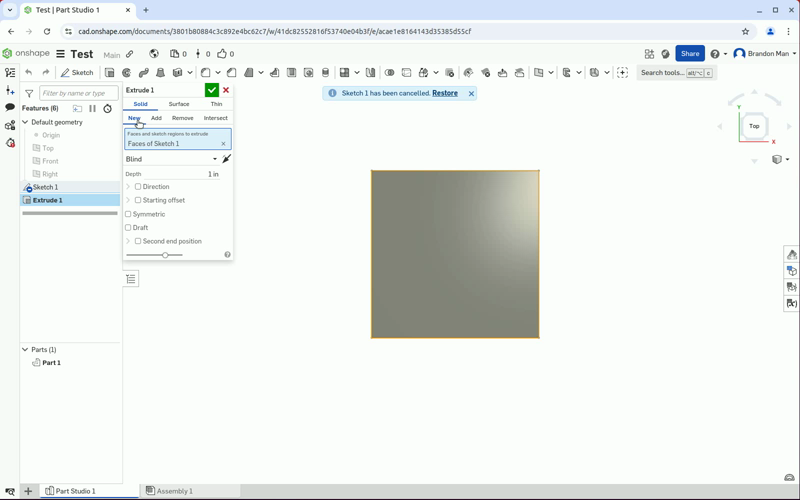
key(tab, 4)
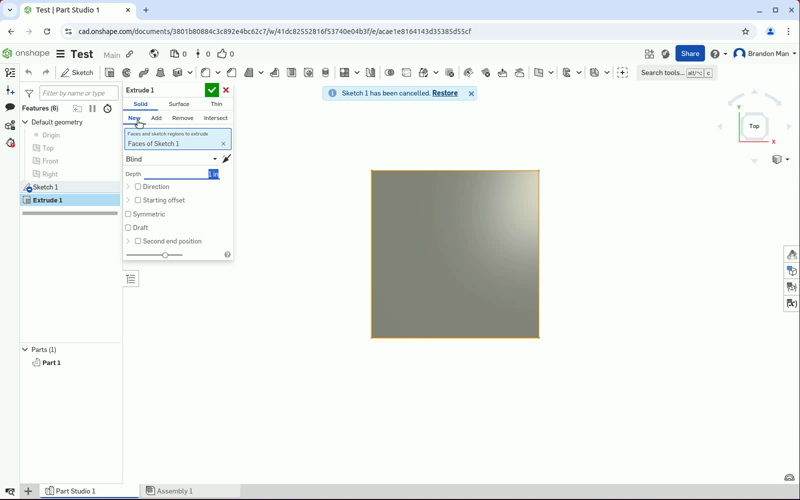
text(0.481)
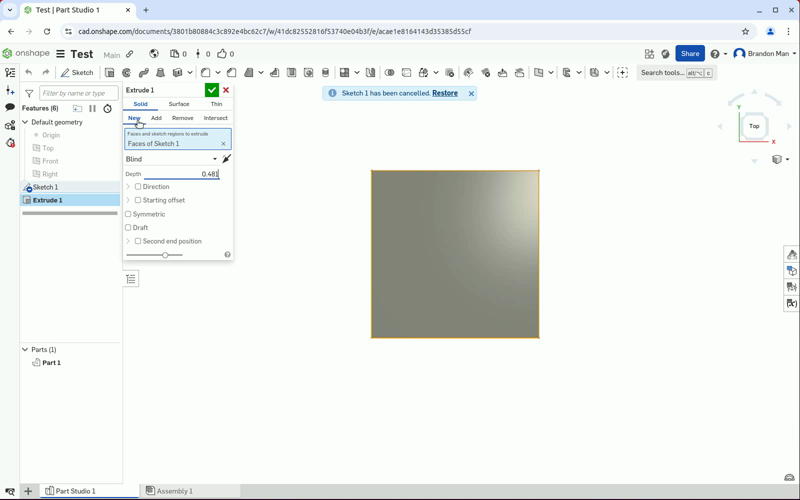
key(enter)
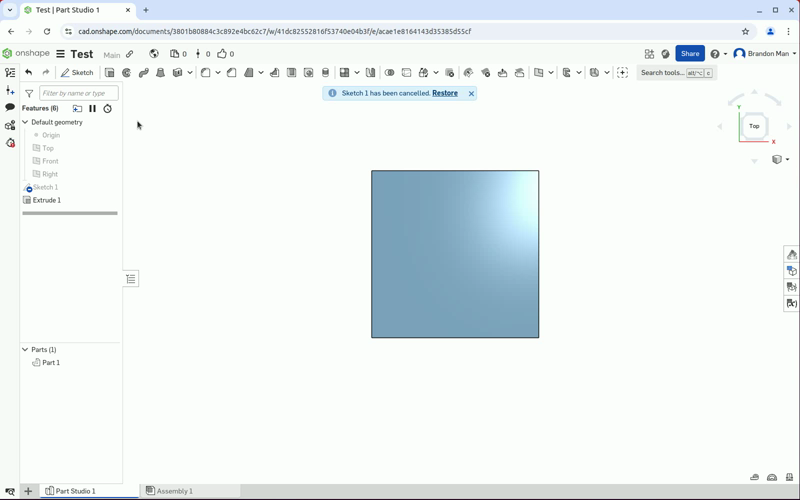
key(shift+h)
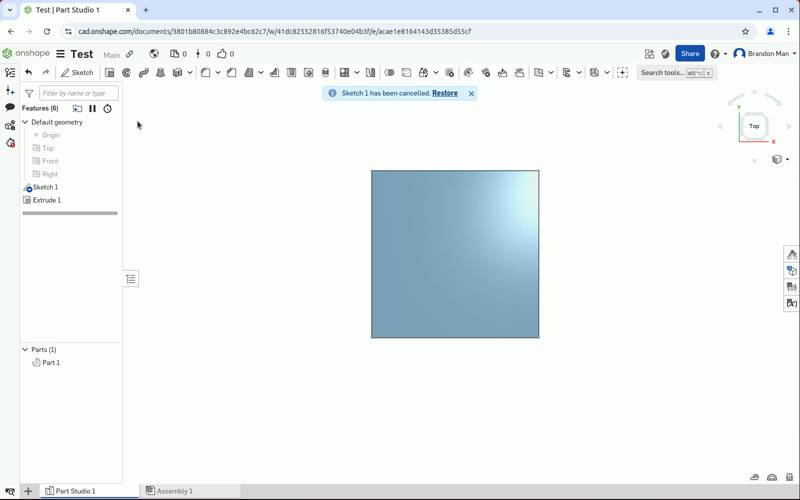
key(shift+h)
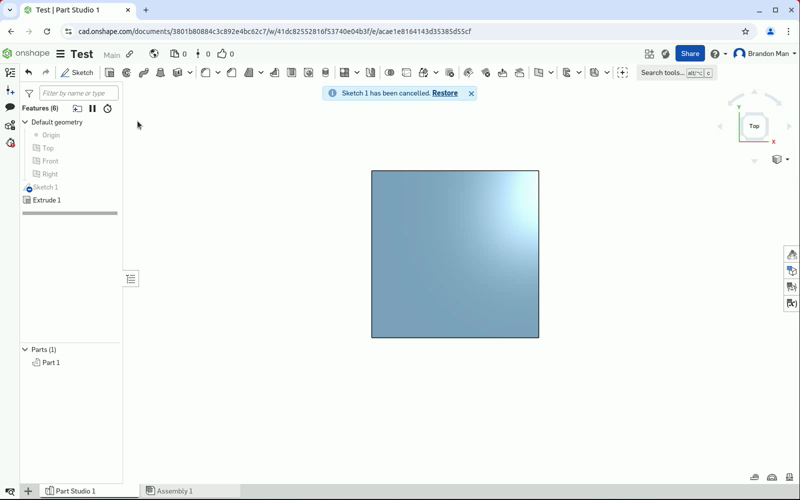
mouse_move(73, 189)
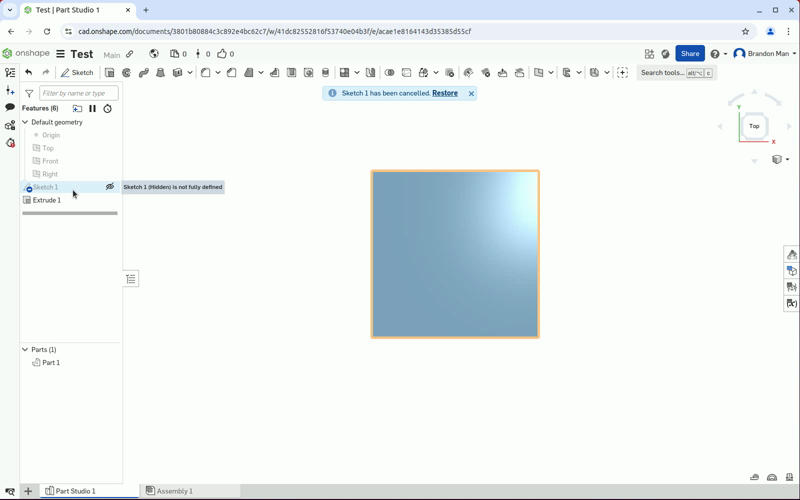
click(73, 189)
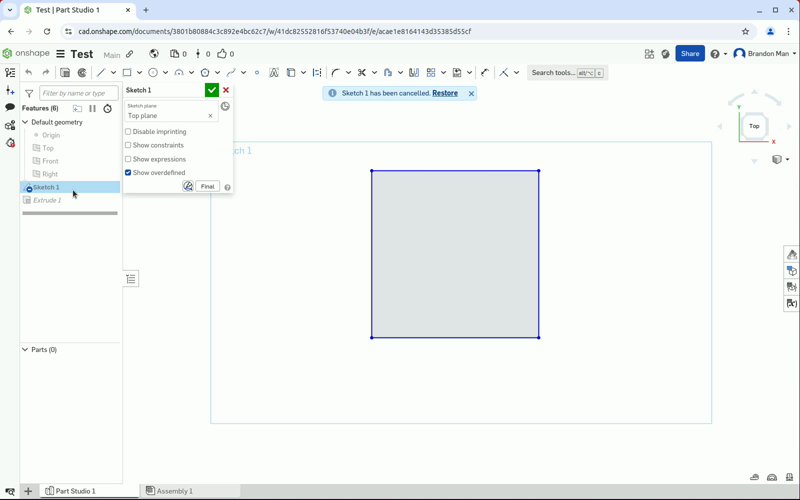
mouse_move(229, 92)
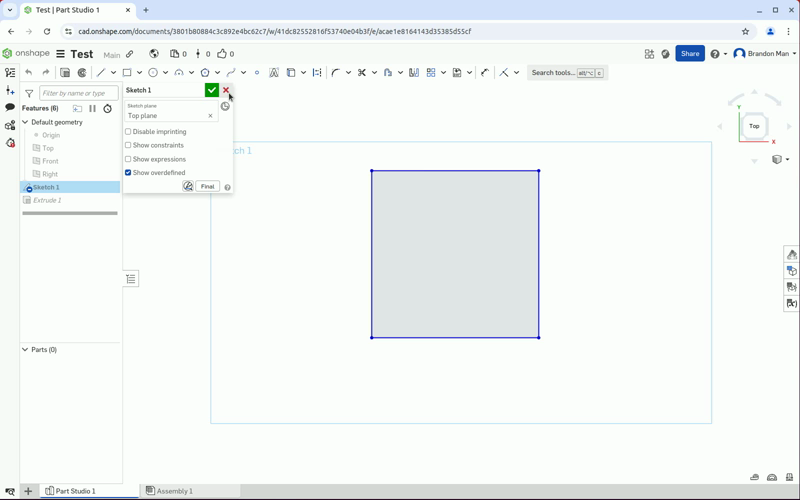
click(229, 92)
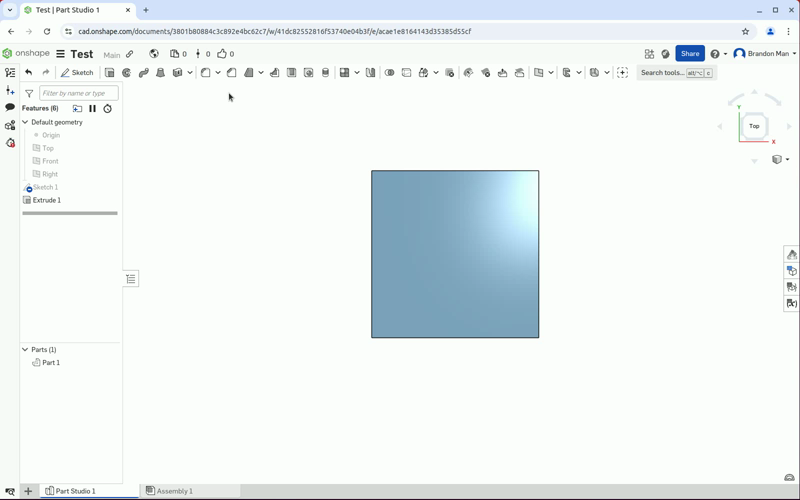
mouse_move(541, 75)
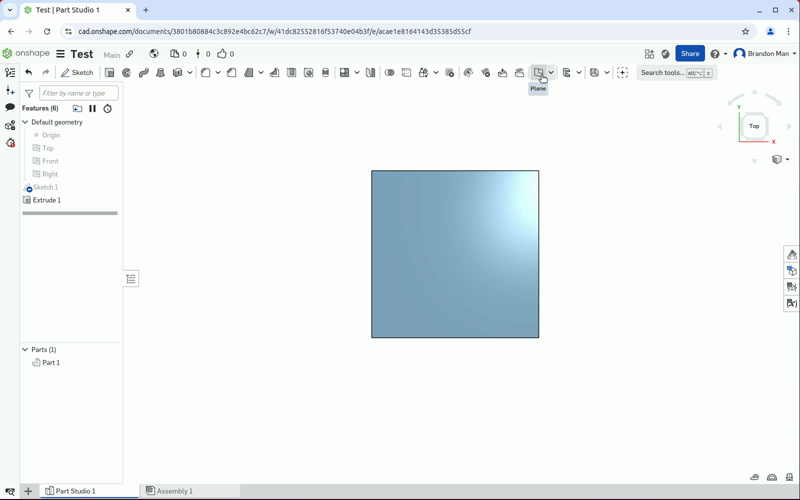
click(541, 75)
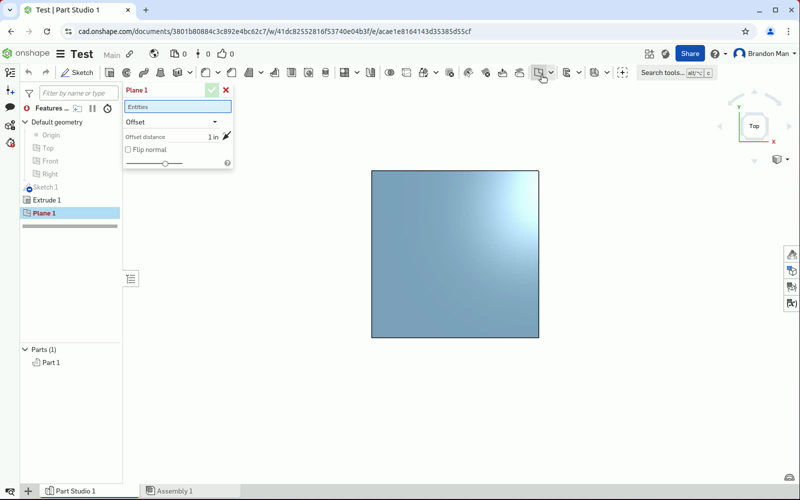
mouse_move(73, 150)
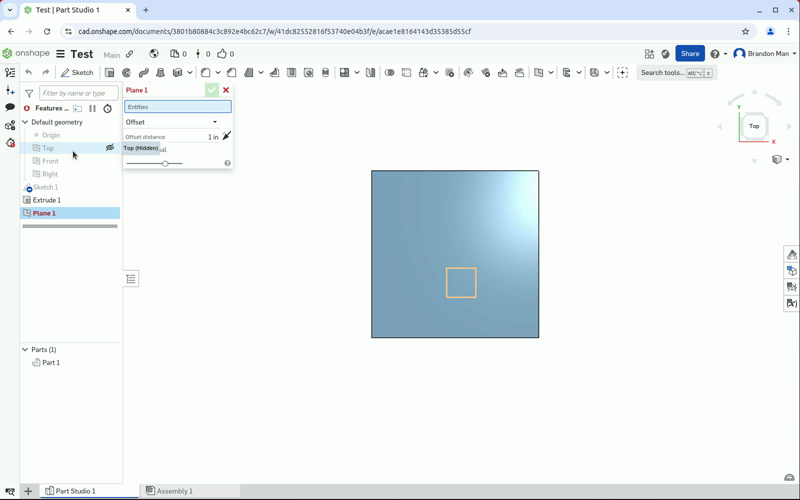
click(73, 150)
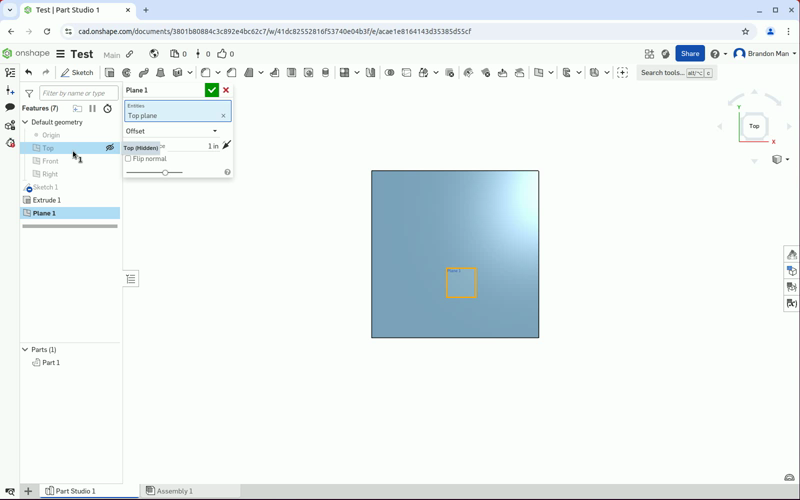
key(tab, 2)
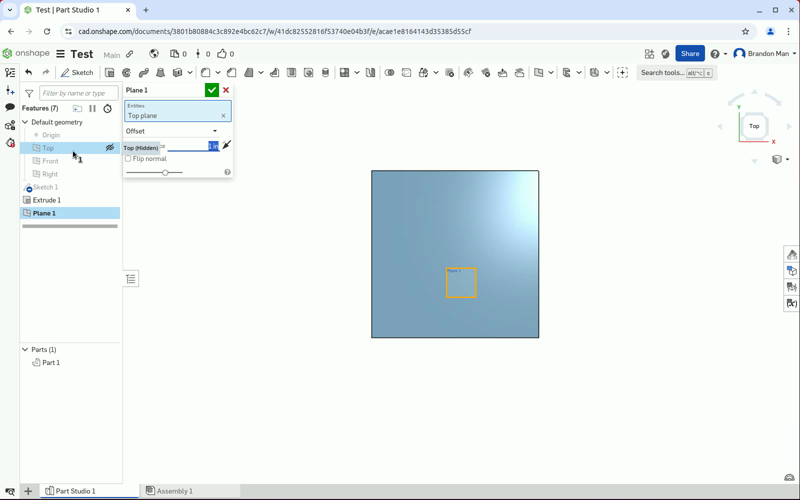
text(0.493)
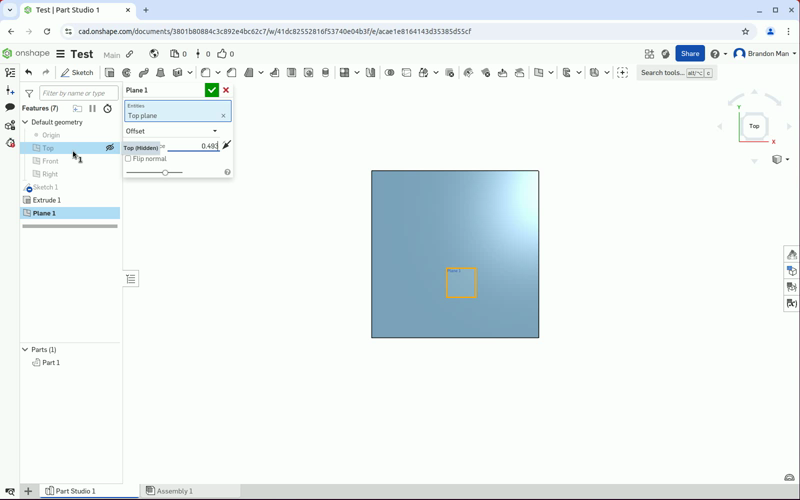
key(enter, 2)
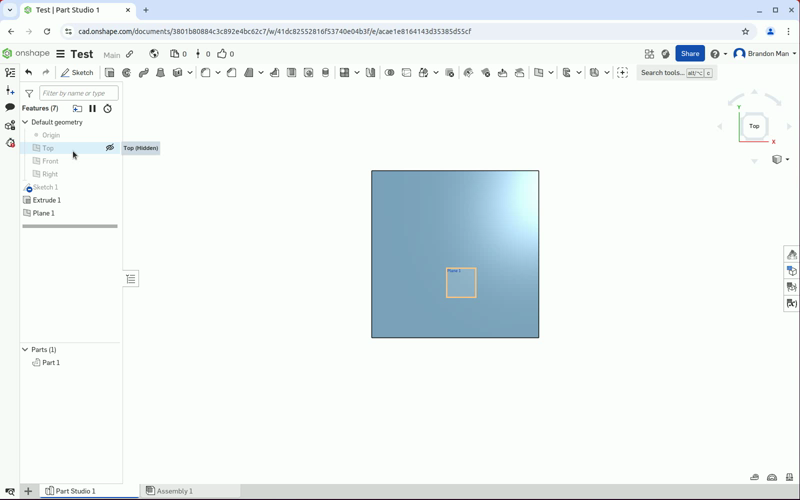
key(shift+s)
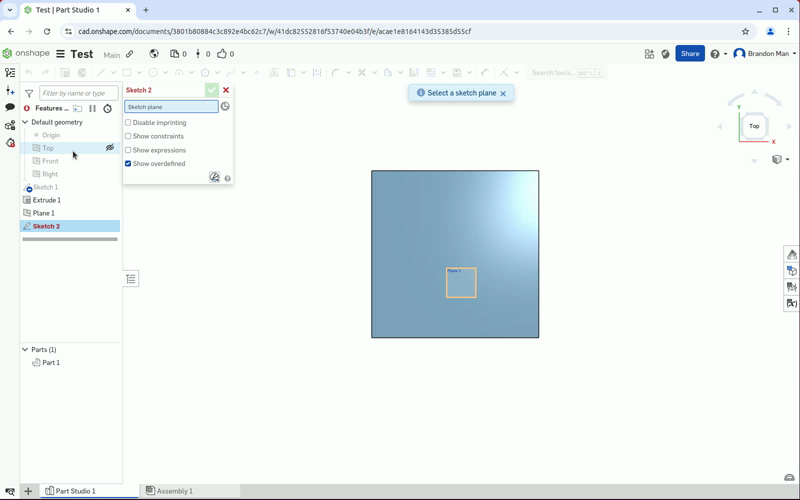
mouse_move(73, 215)
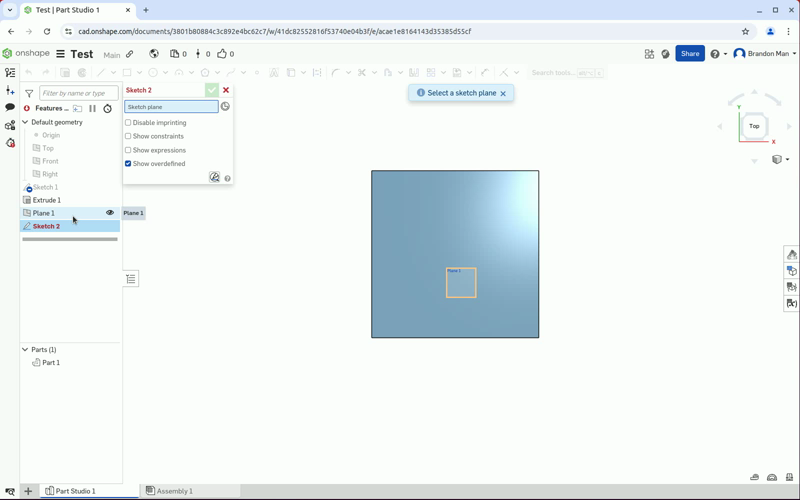
click(73, 215)
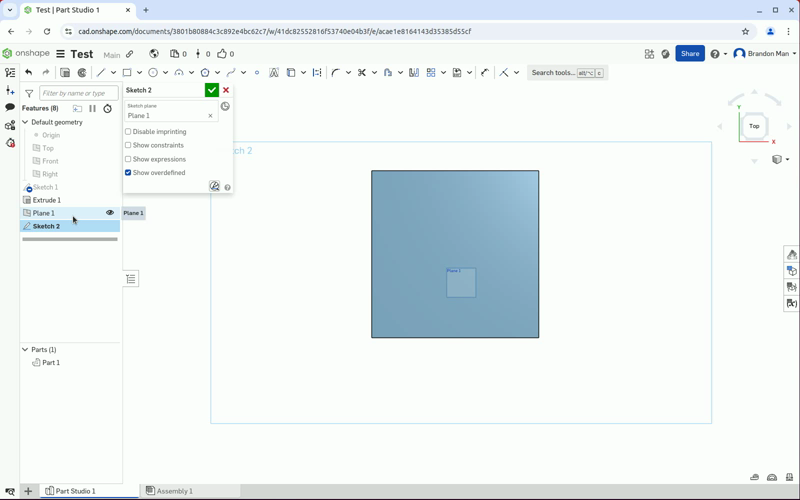
mouse_move(73, 352)
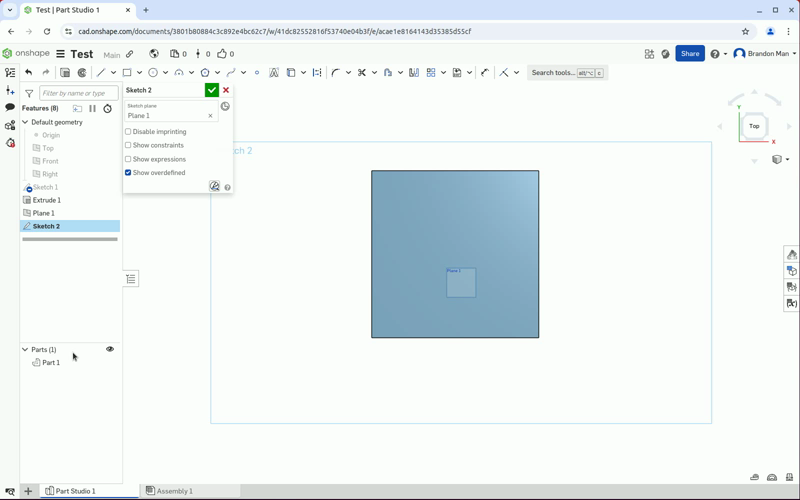
key(y)
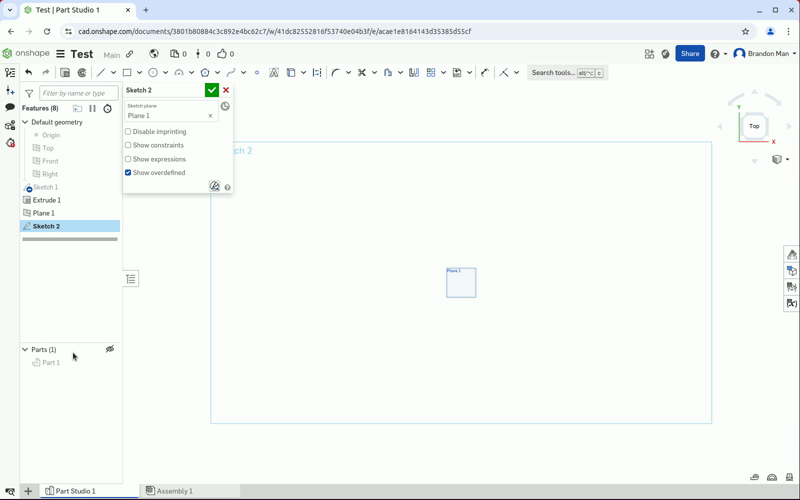
key(l)
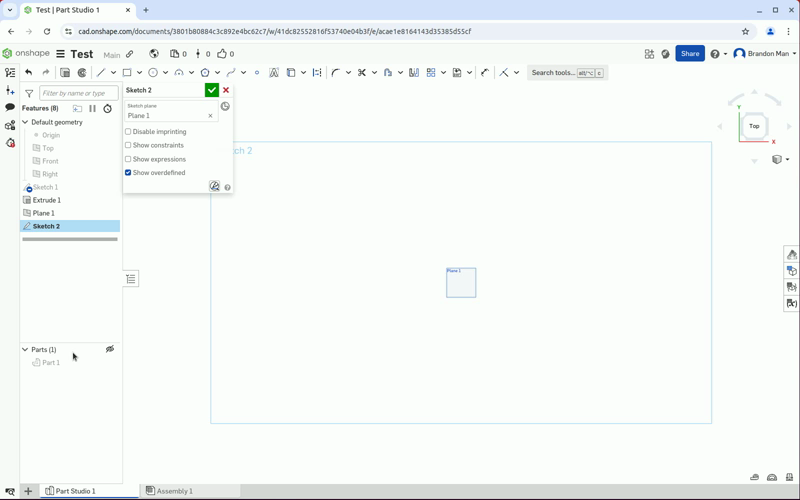
key_down(shift)
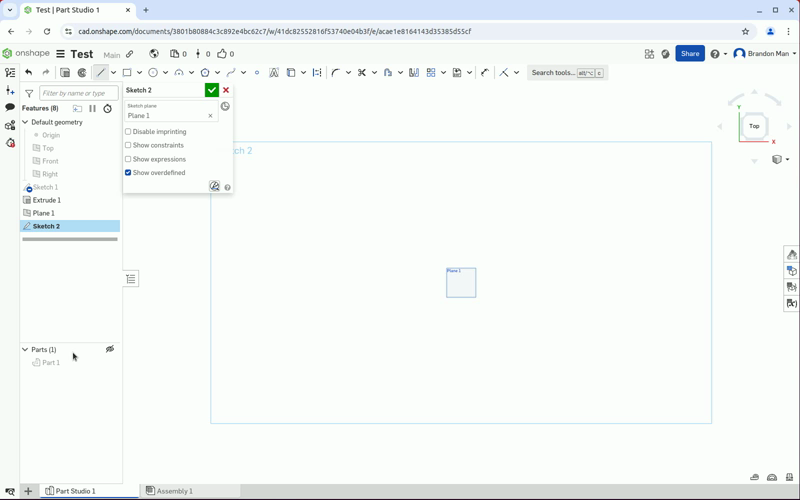
mouse_move(450, 215)
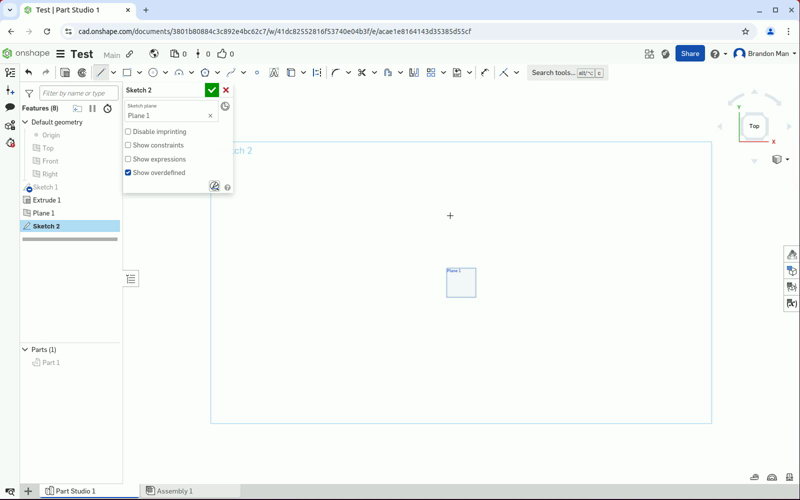
click(450, 215)
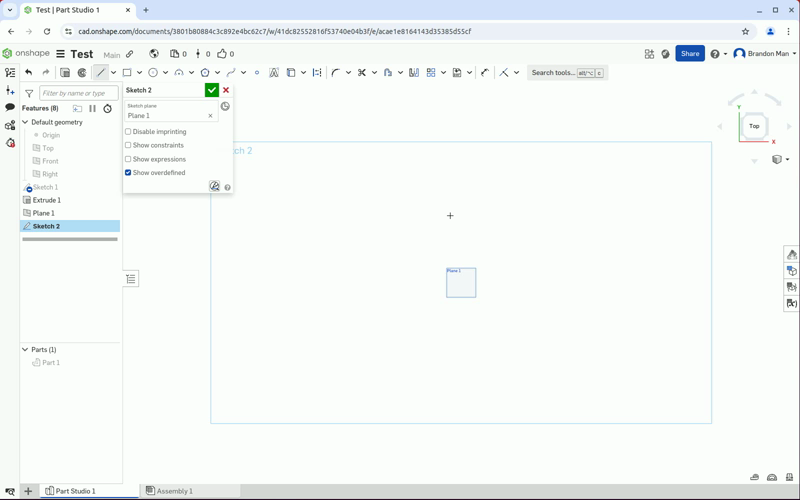
key_up(shift)
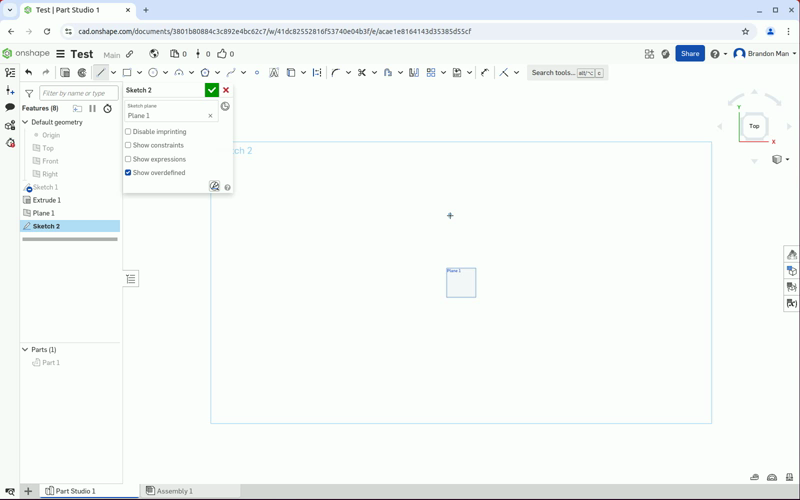
key_down(shift)
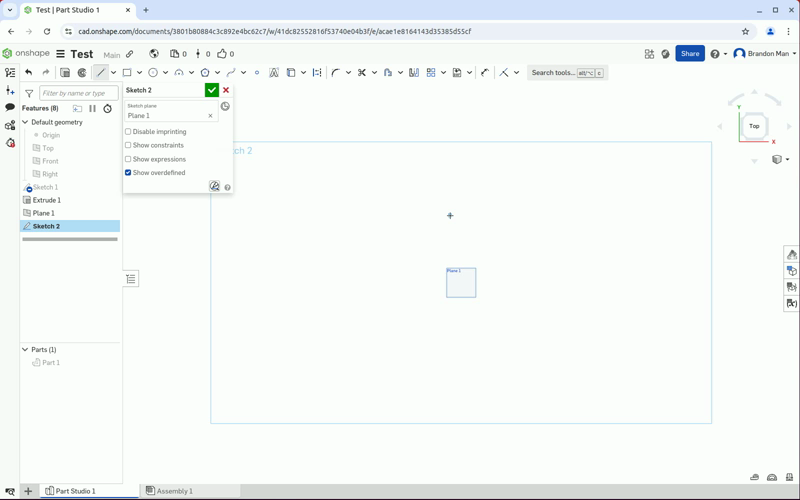
mouse_move(480, 215)
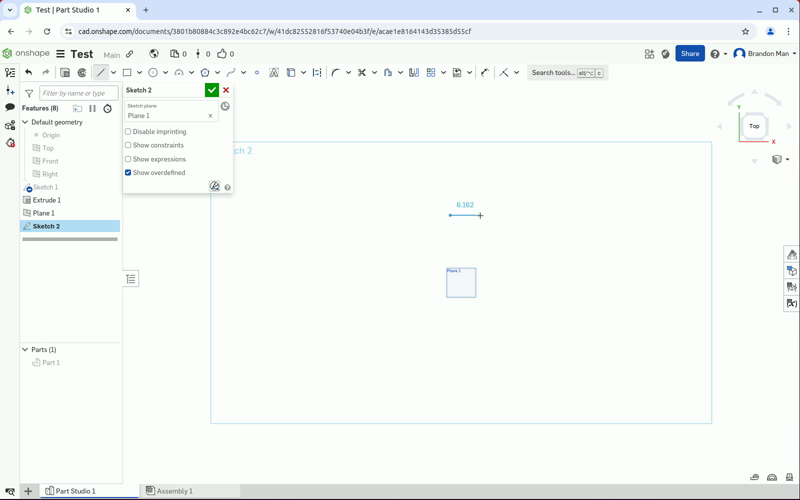
mouse_move(463, 215)
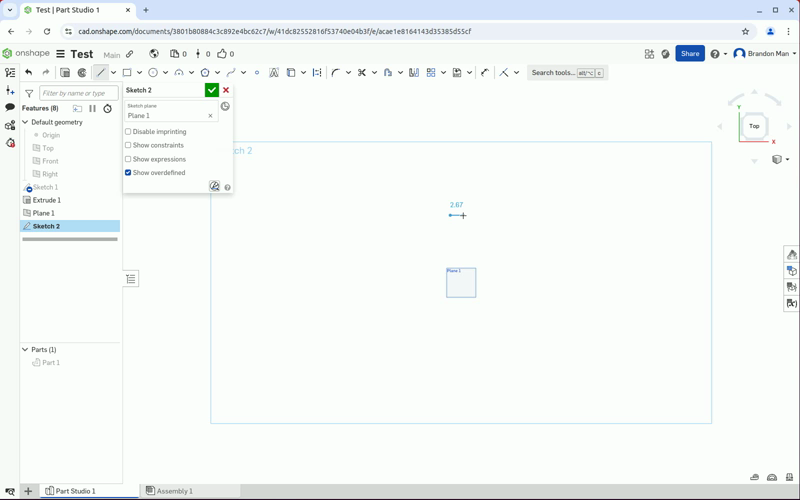
click(463, 215)
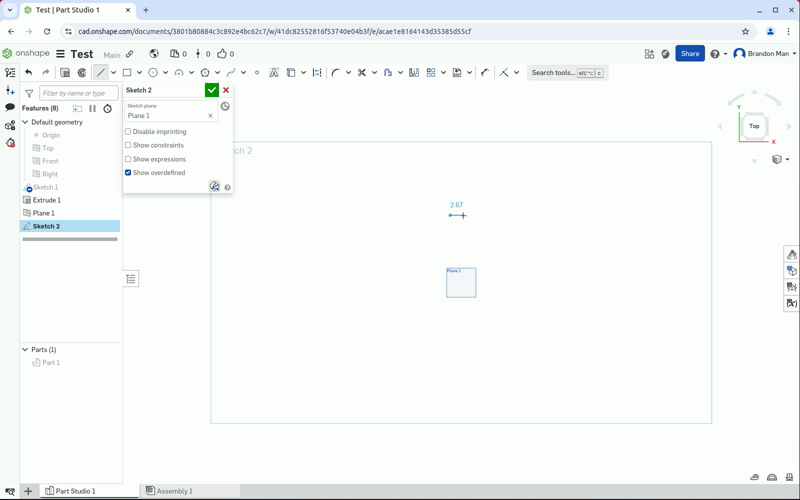
key_up(shift)
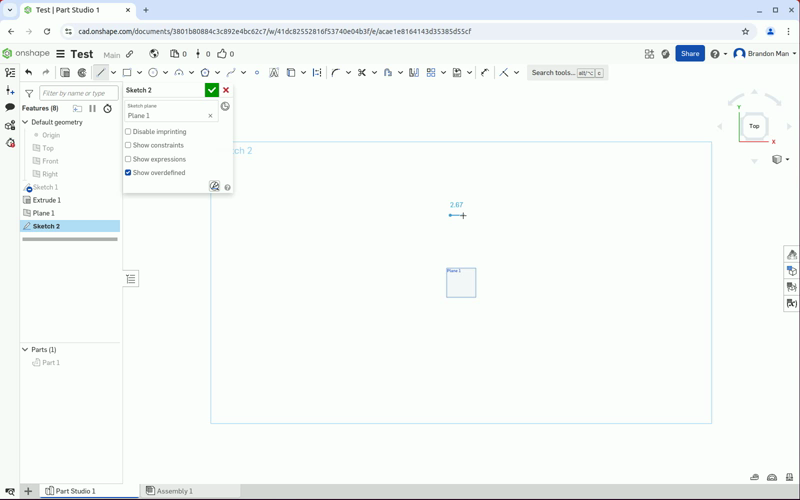
key_down(shift)
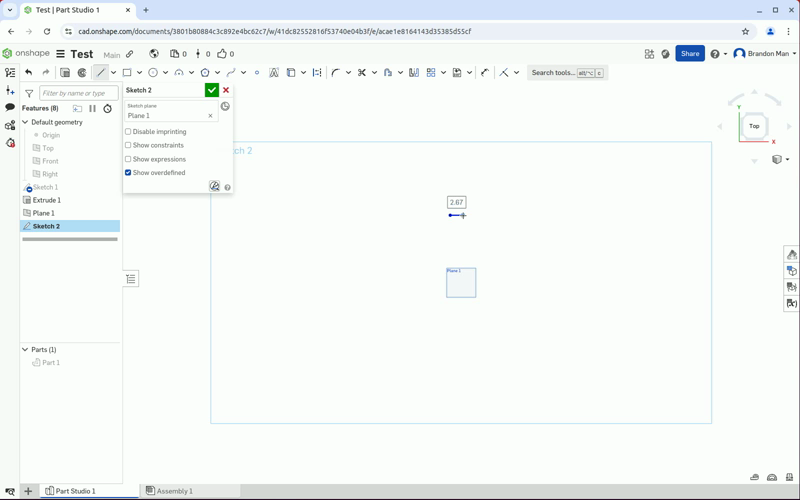
mouse_move(493, 215)
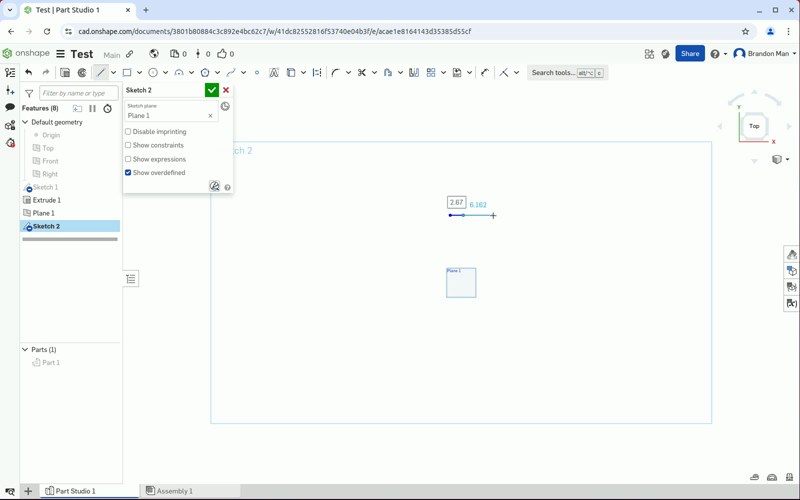
mouse_move(463, 211)
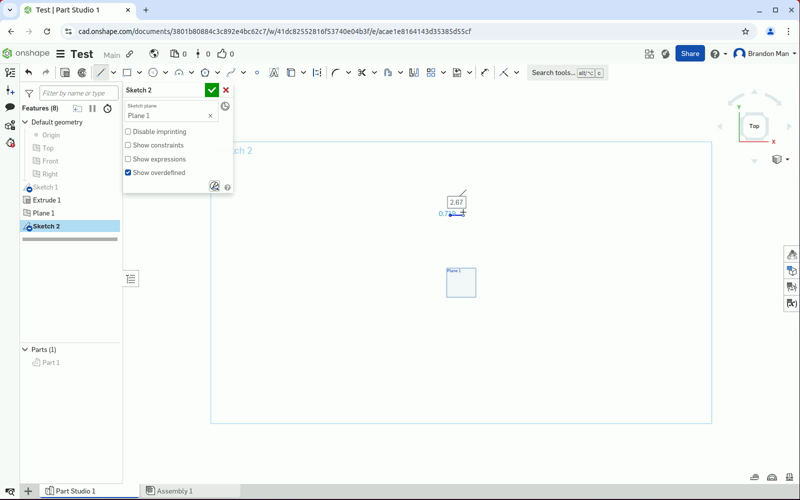
scroll(6)
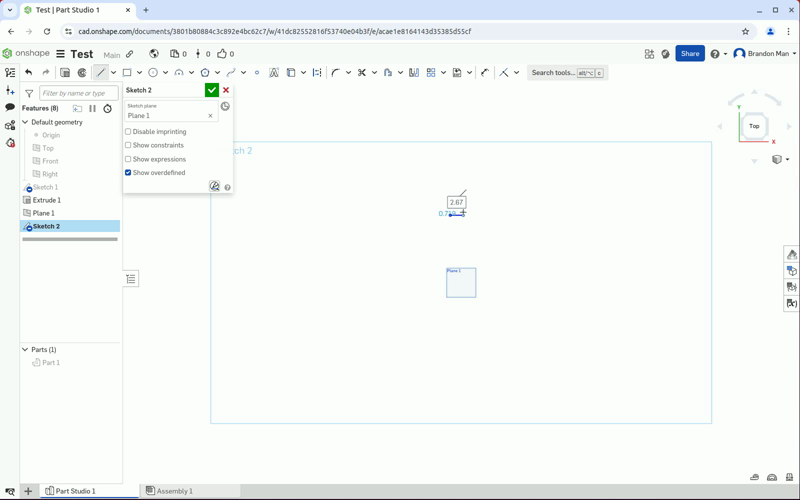
scroll(6)
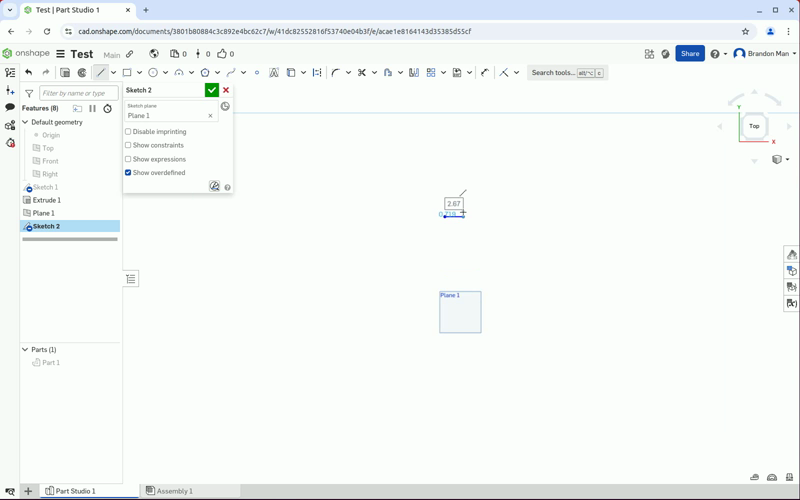
scroll(6)
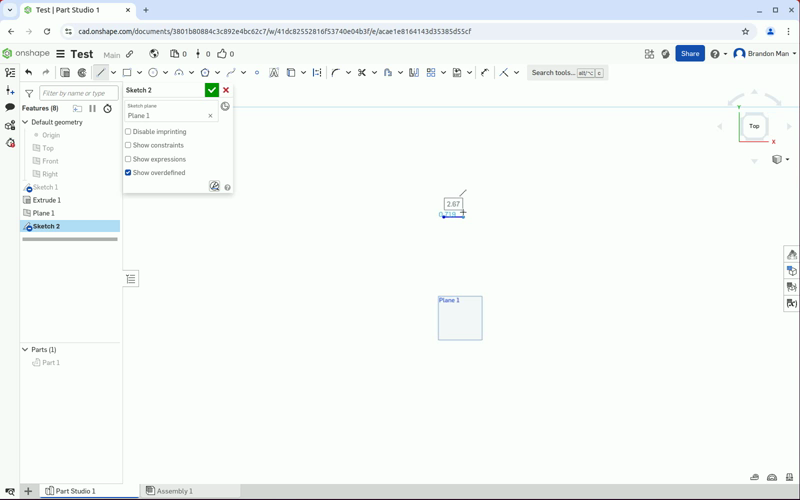
scroll(6)
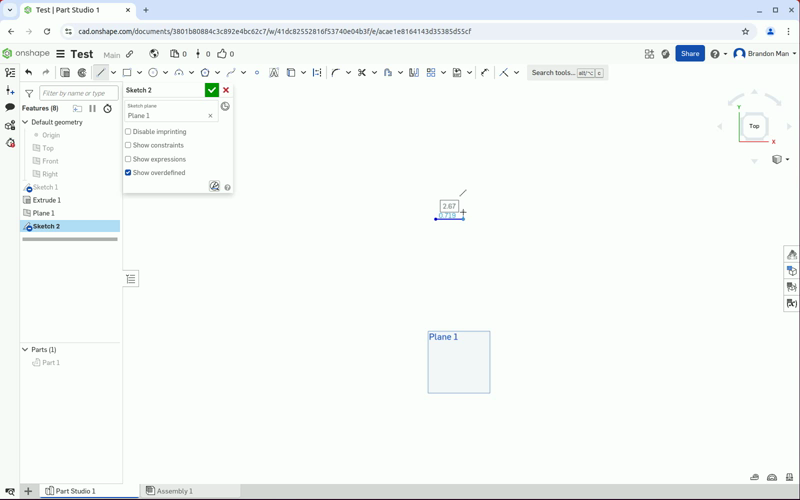
scroll(6)
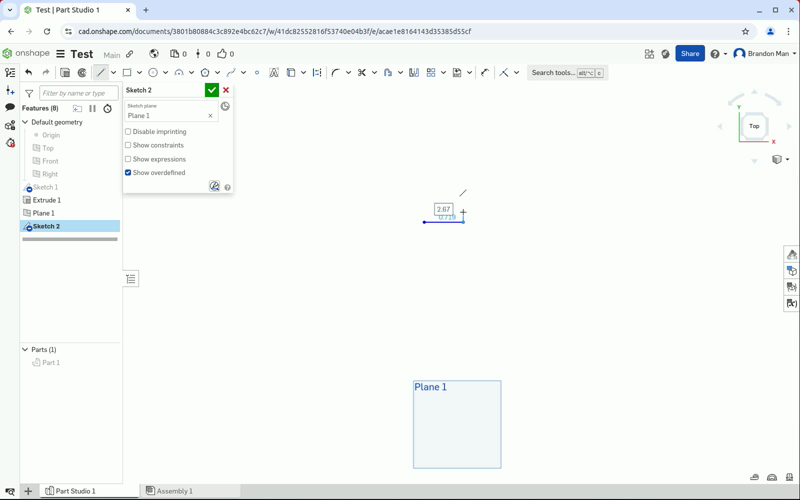
scroll(6)
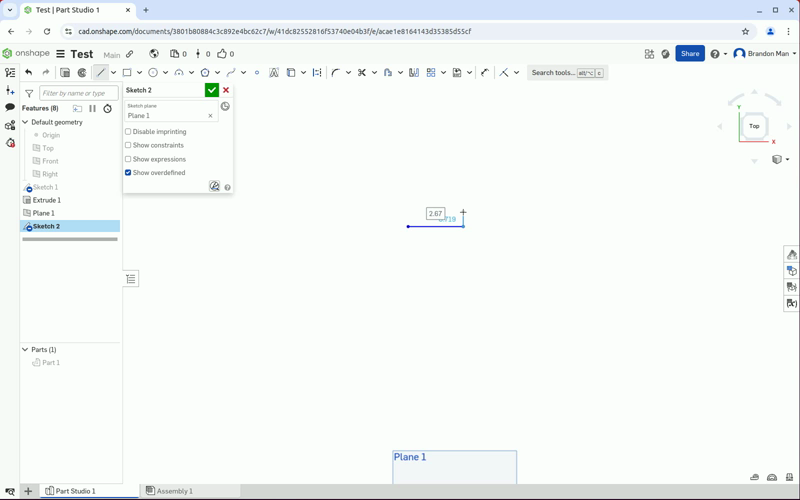
scroll(6)
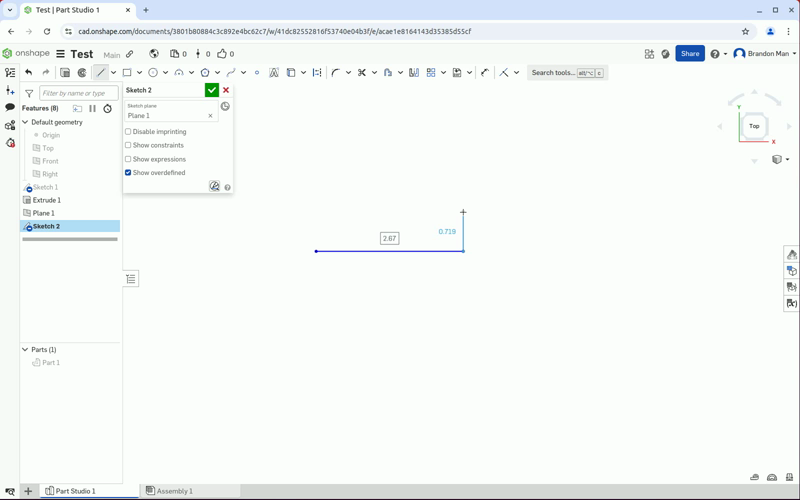
click(463, 211)
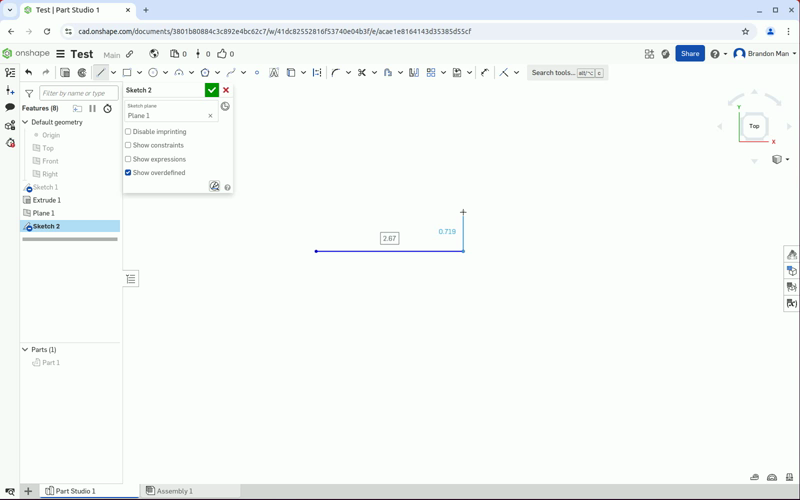
scroll(-6)
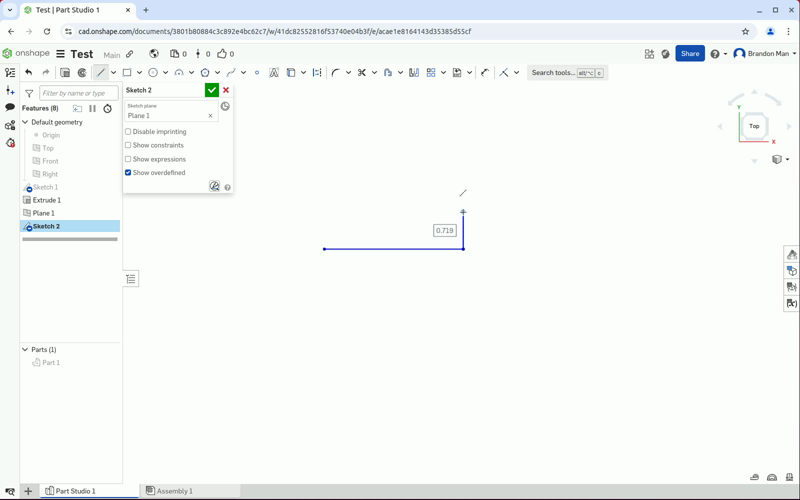
scroll(-6)
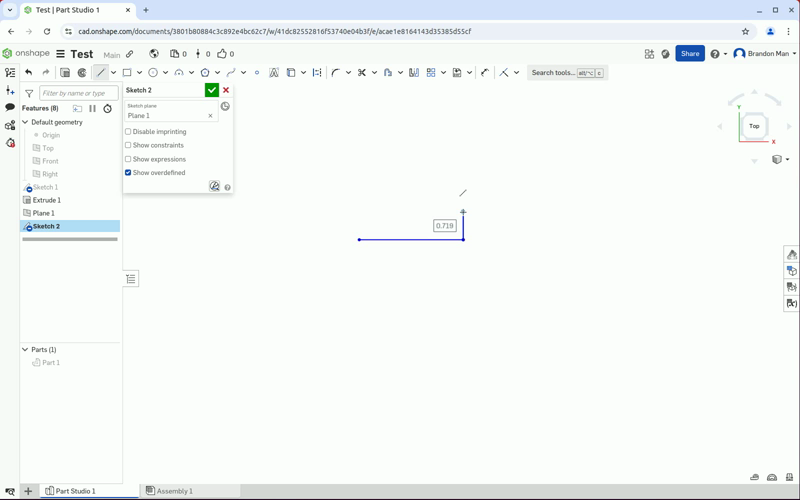
scroll(-6)
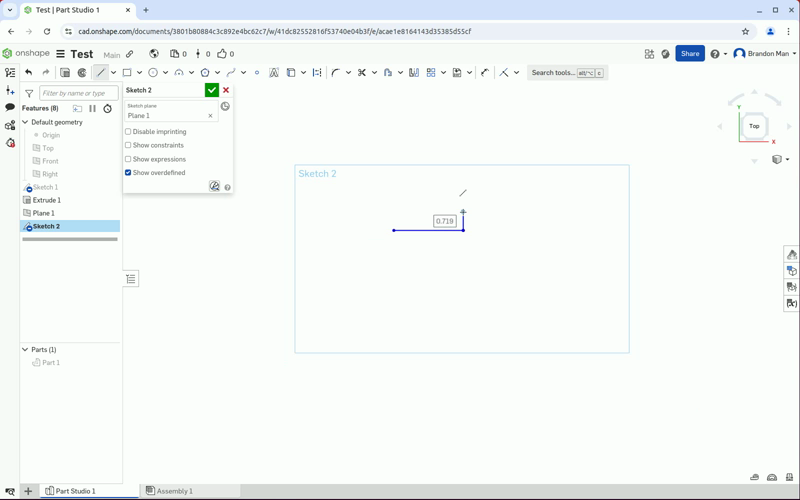
scroll(-6)
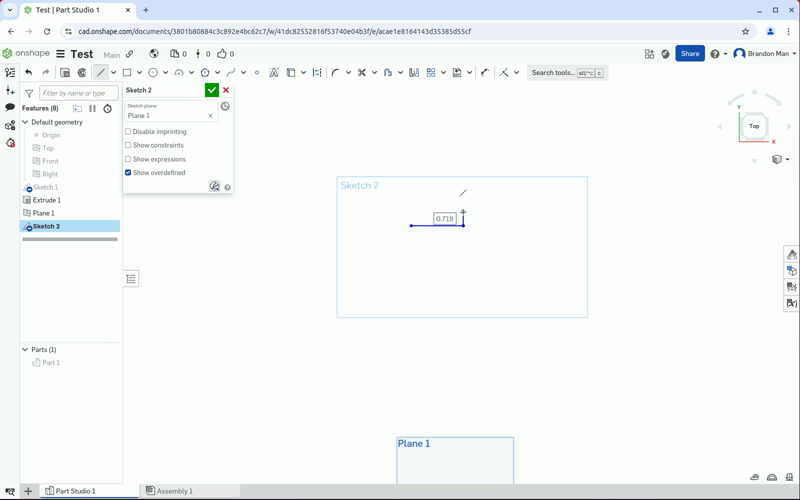
scroll(-6)
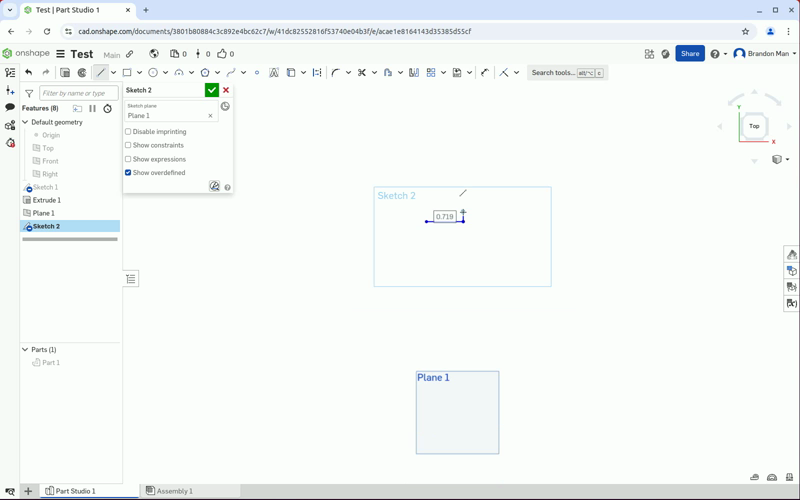
scroll(-6)
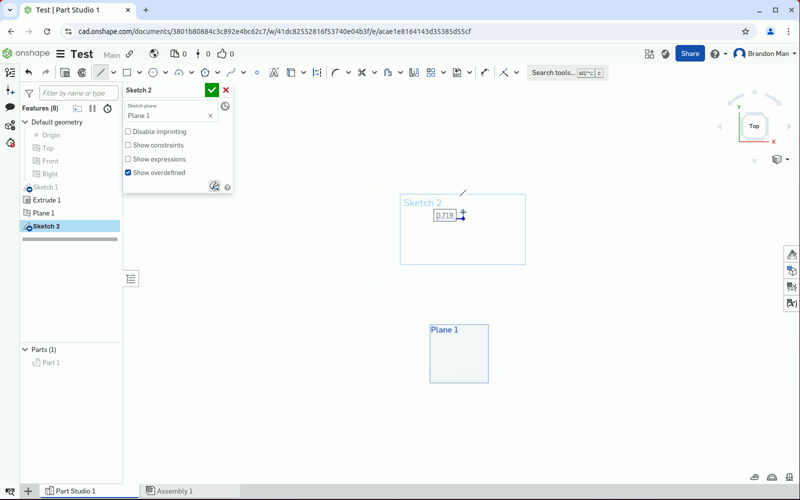
scroll(-6)
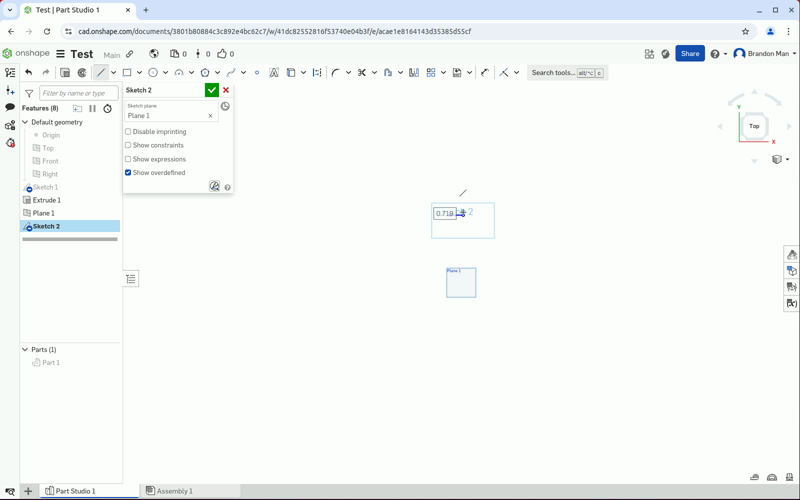
key_up(shift)
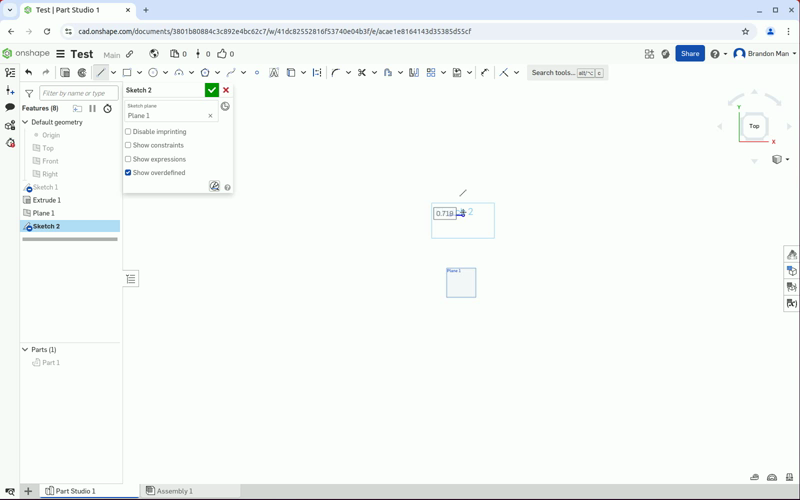
key_down(shift)
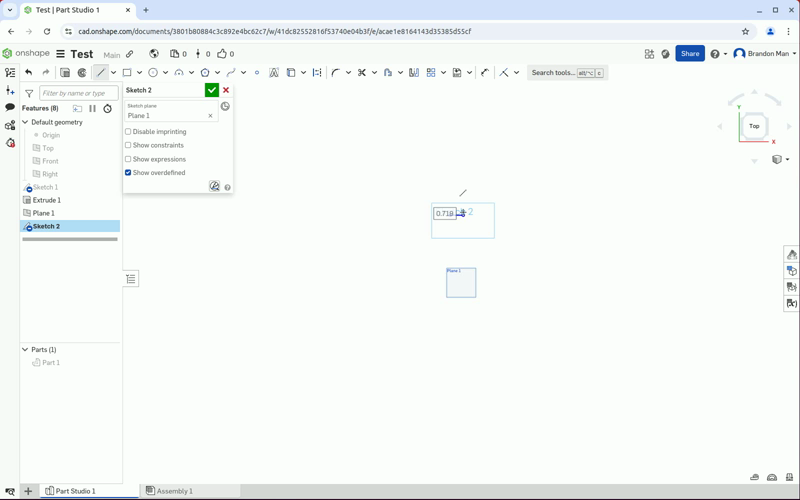
mouse_move(493, 211)
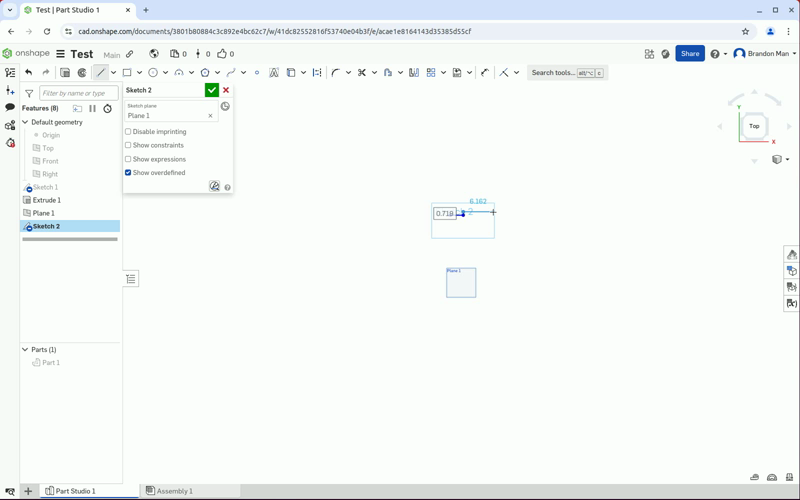
mouse_move(450, 211)
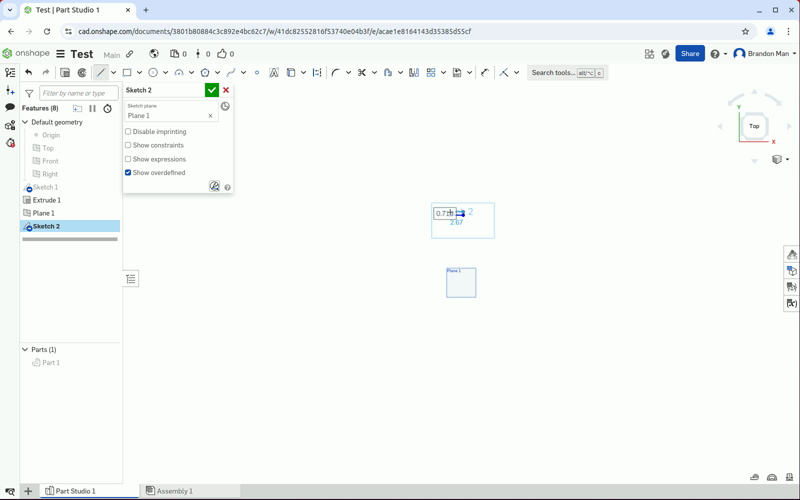
scroll(6)
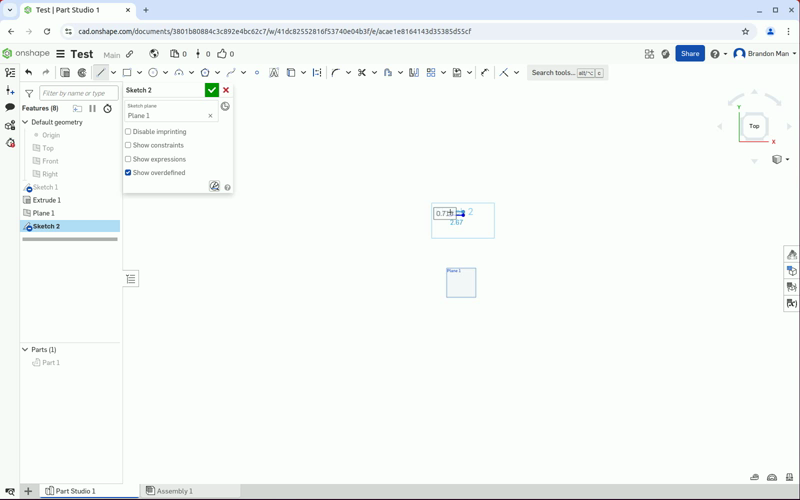
scroll(6)
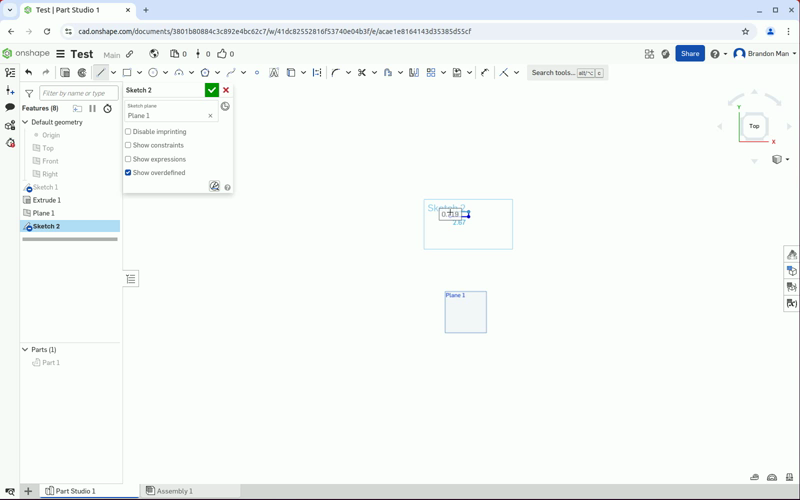
scroll(6)
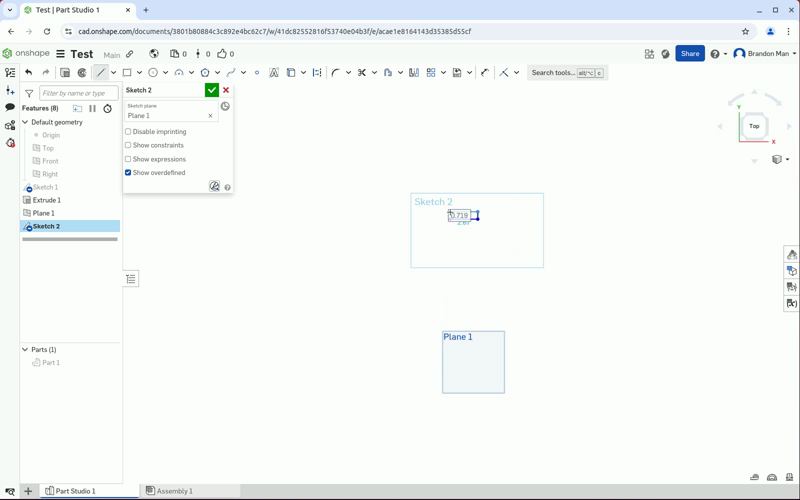
scroll(6)
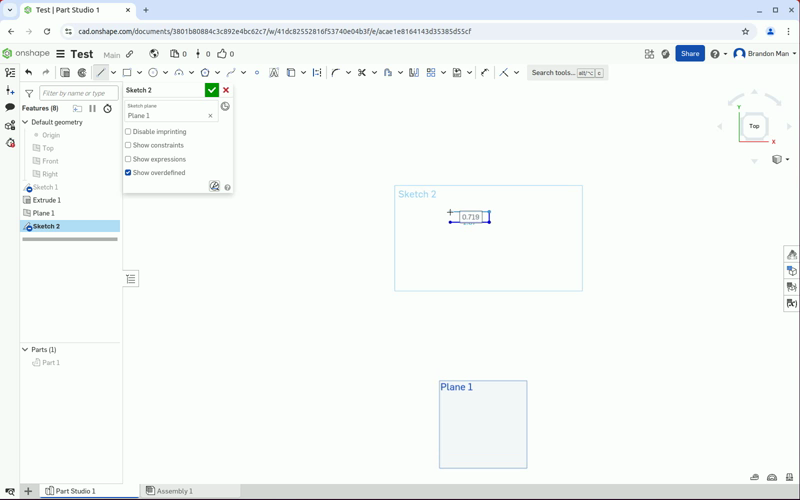
scroll(6)
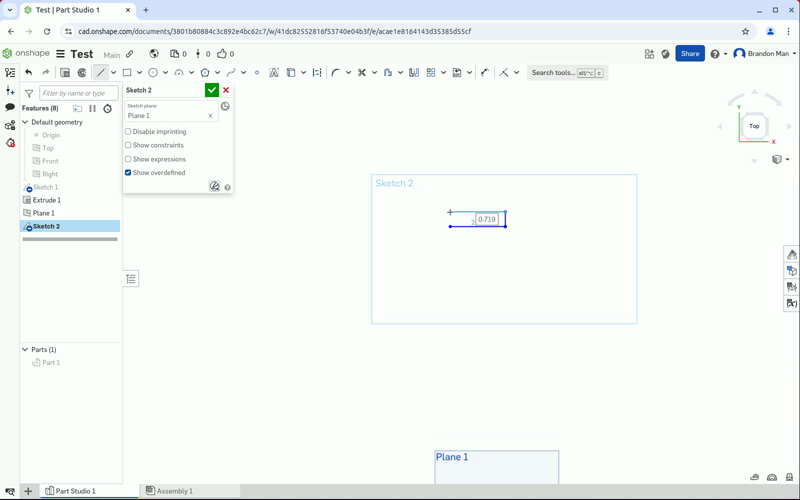
scroll(6)
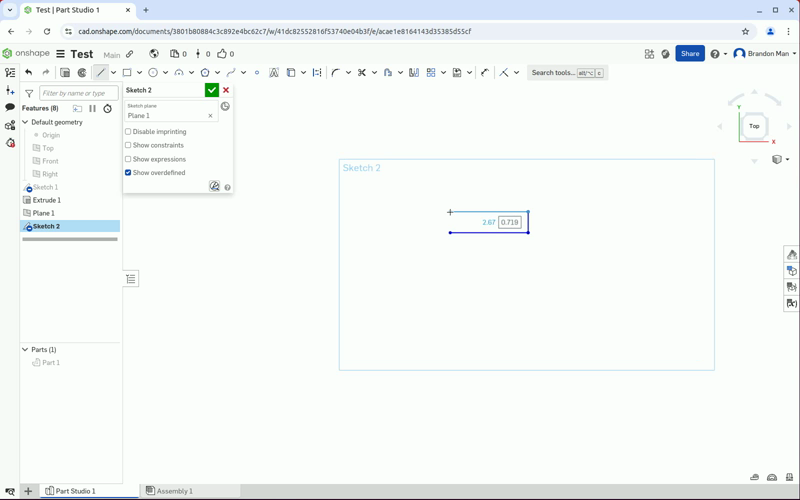
scroll(6)
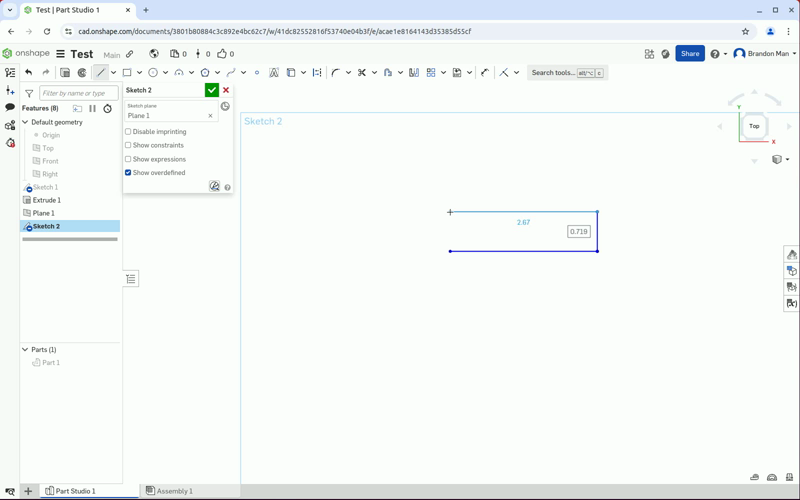
click(450, 211)
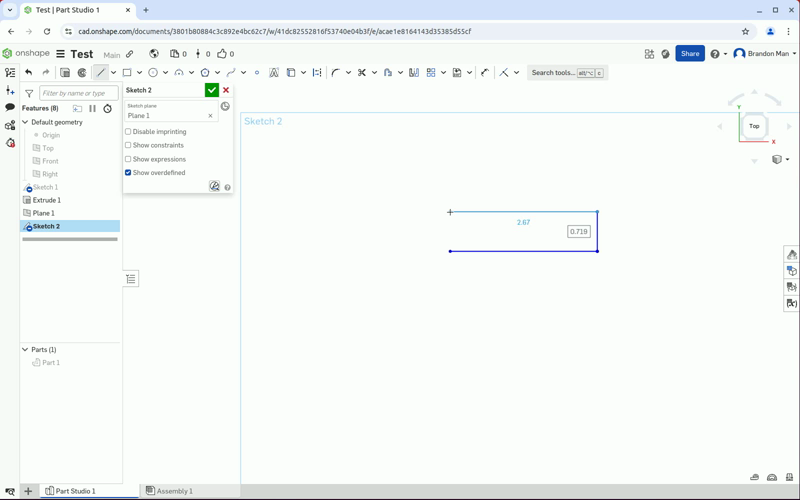
scroll(-6)
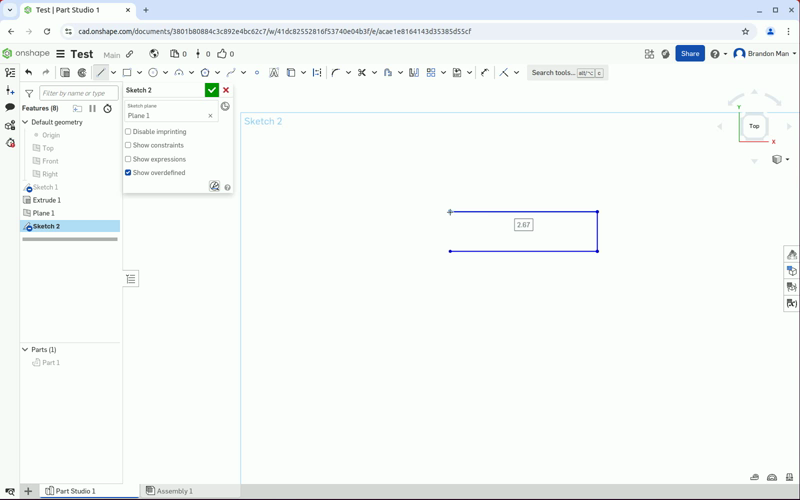
scroll(-6)
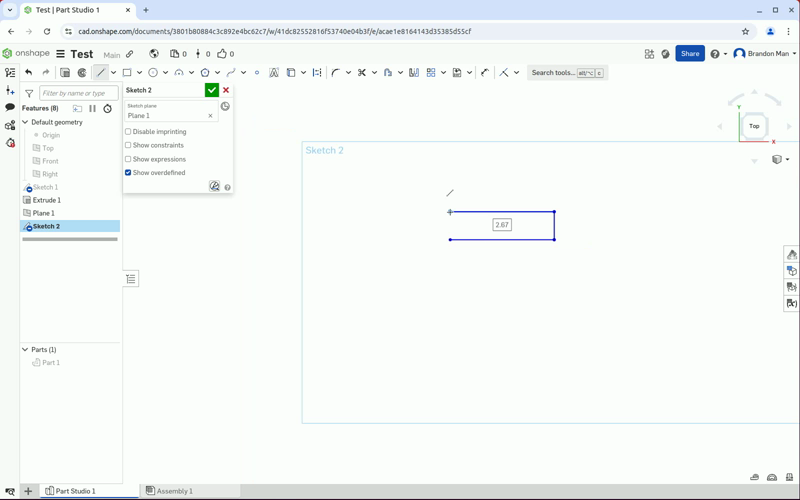
scroll(-6)
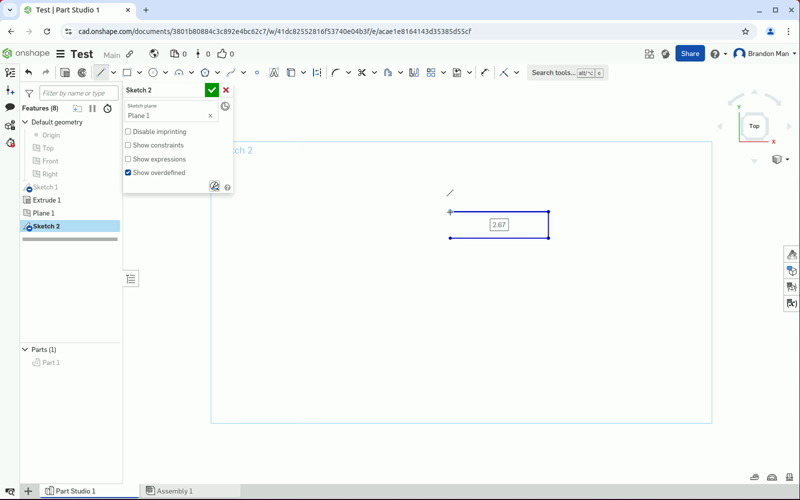
scroll(-6)
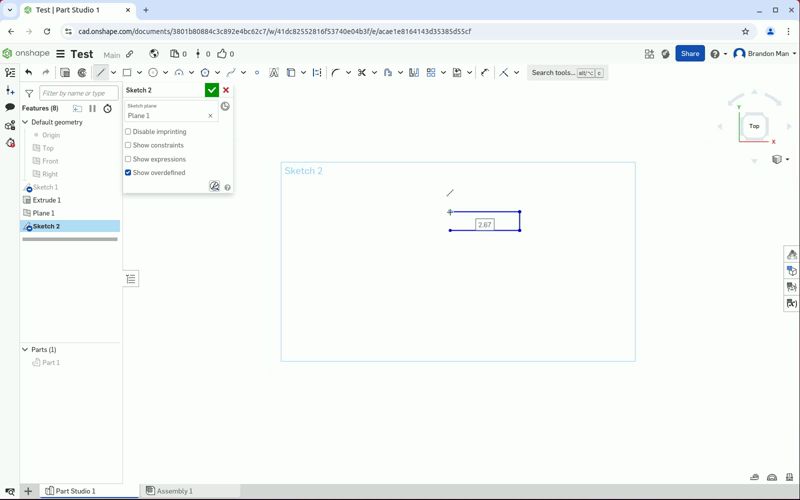
scroll(-6)
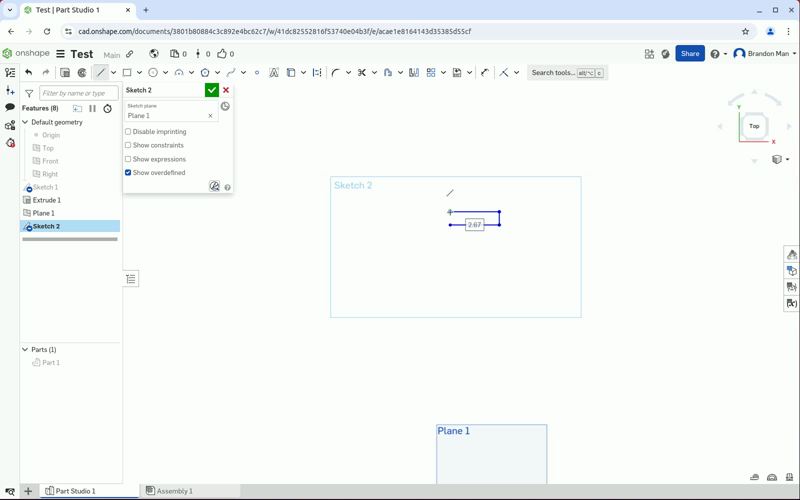
scroll(-6)
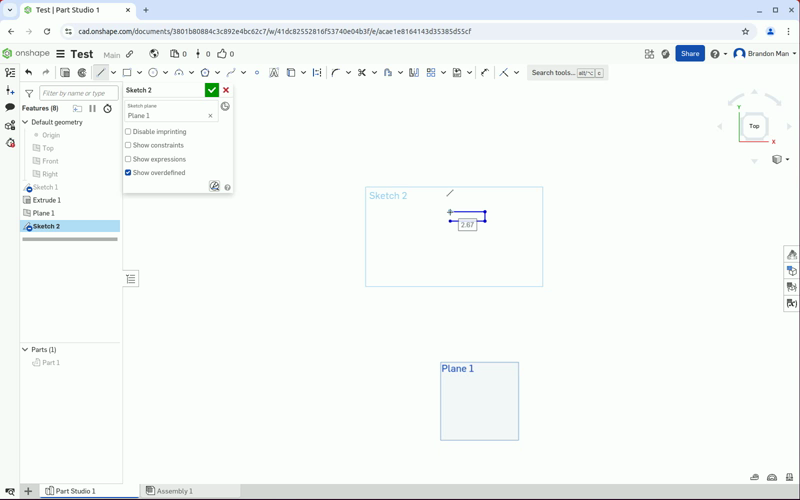
scroll(-6)
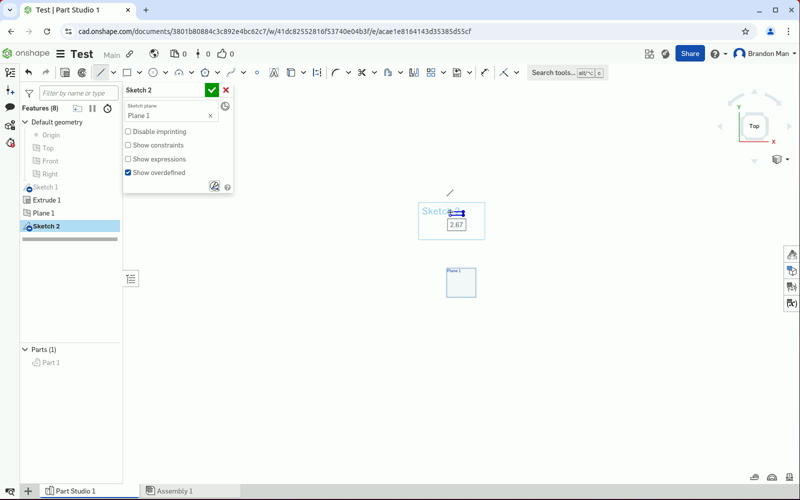
key_up(shift)
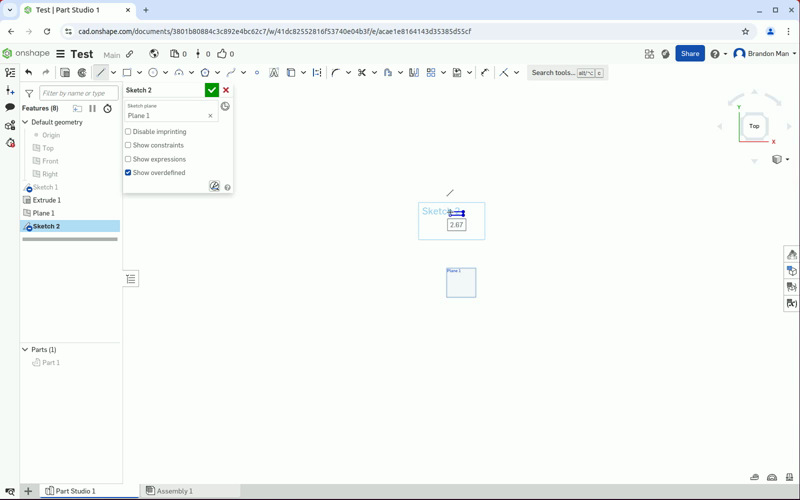
mouse_move(480, 211)
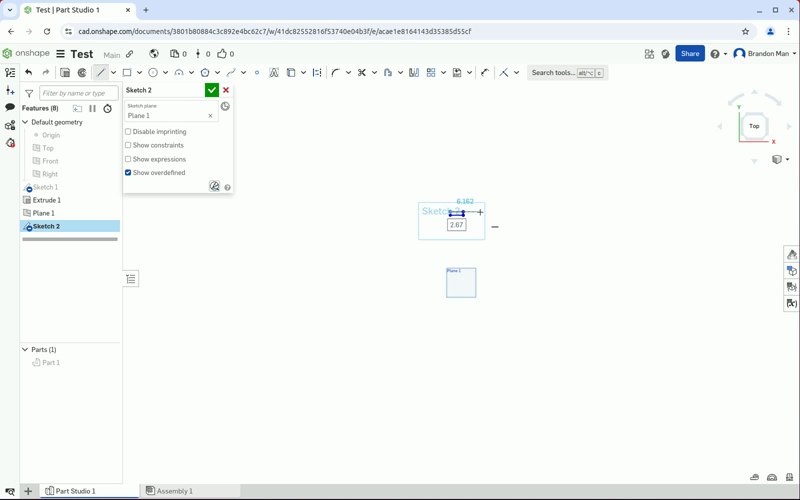
key_down(shift)
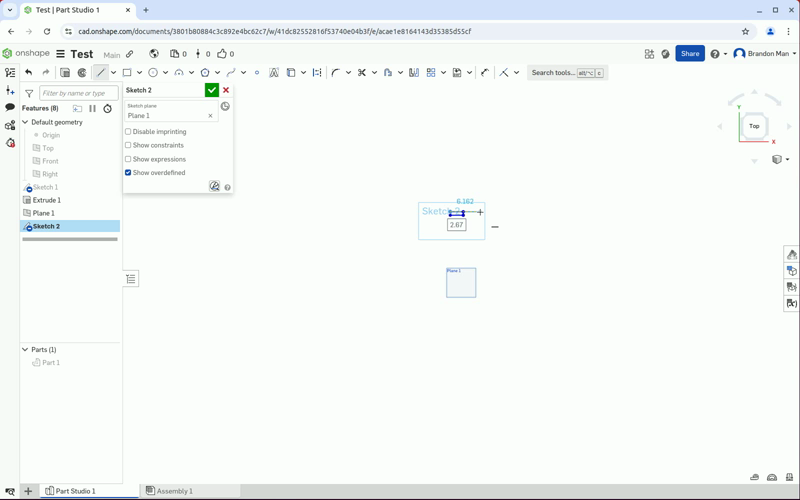
mouse_move(450, 215)
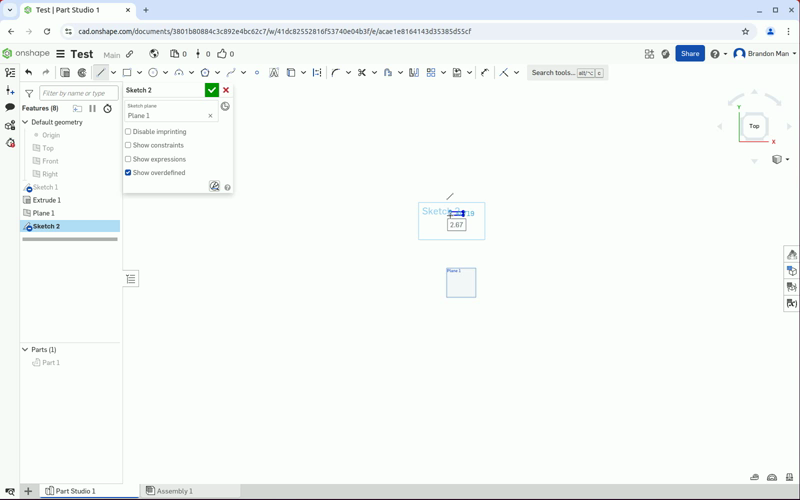
scroll(6)
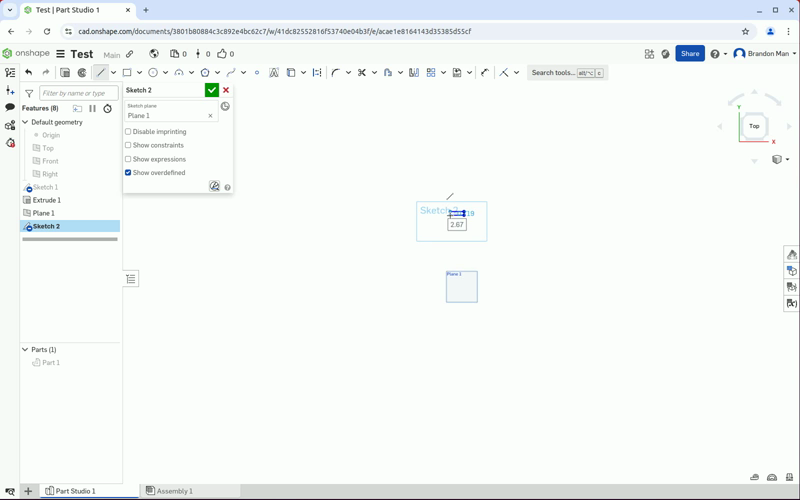
scroll(6)
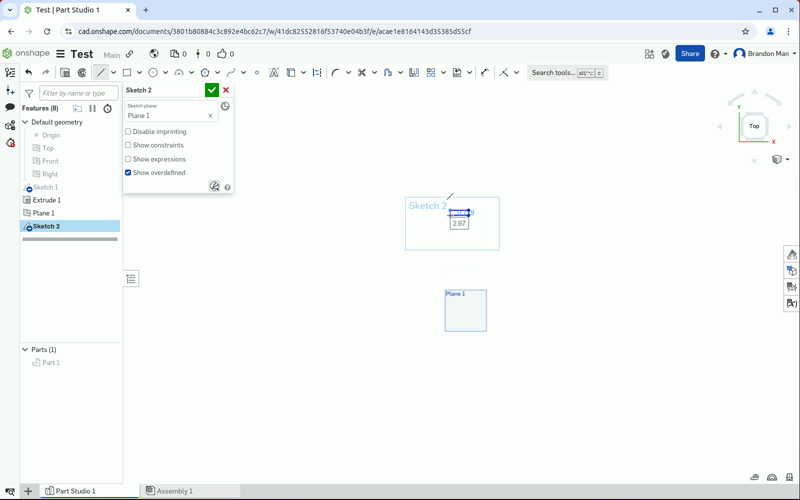
scroll(6)
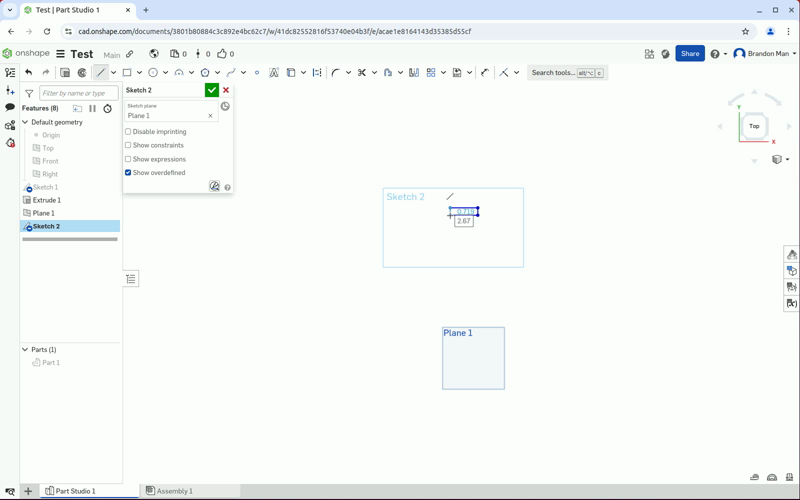
scroll(6)
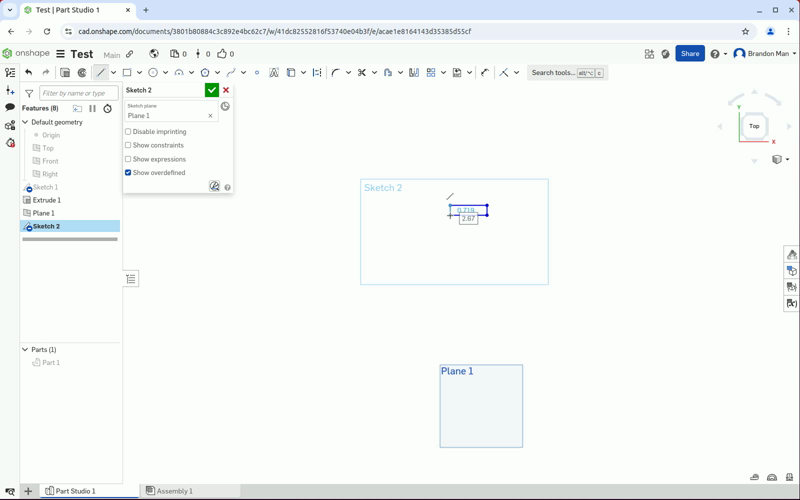
scroll(6)
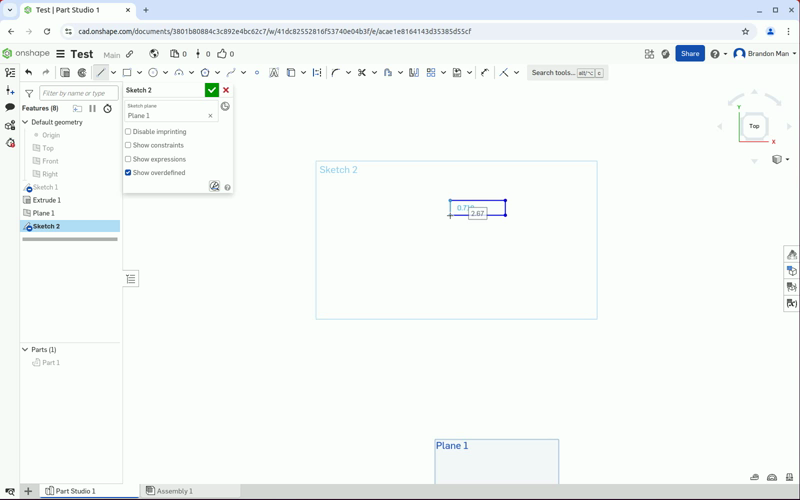
scroll(6)
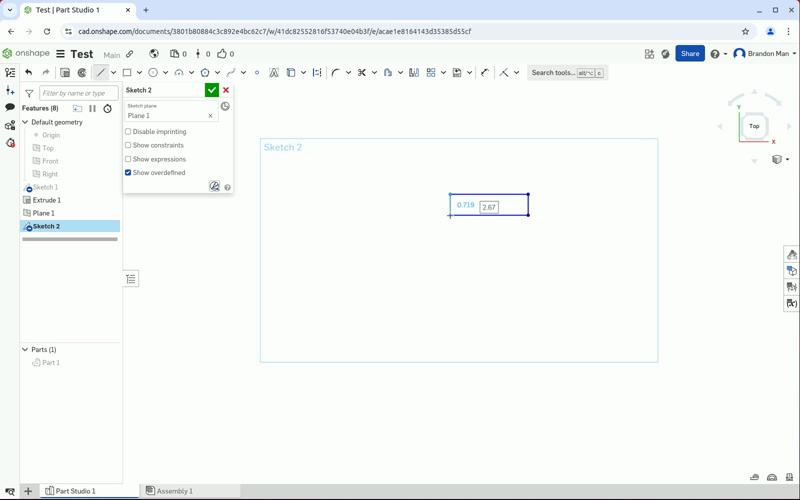
scroll(6)
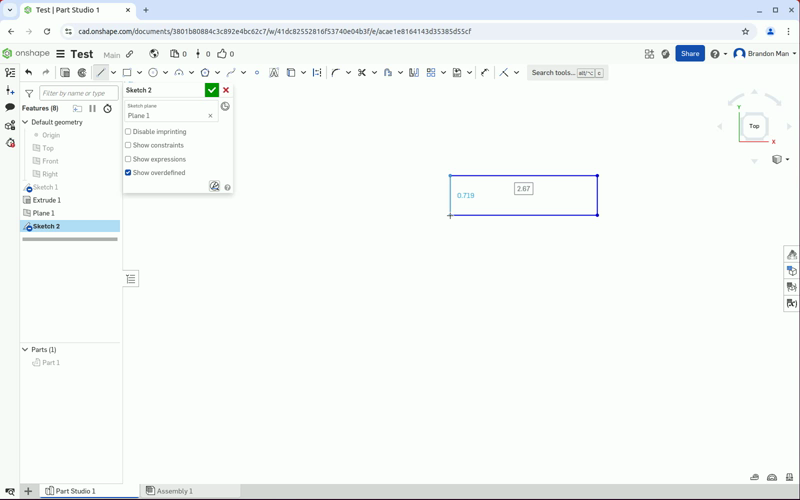
key_up(shift)
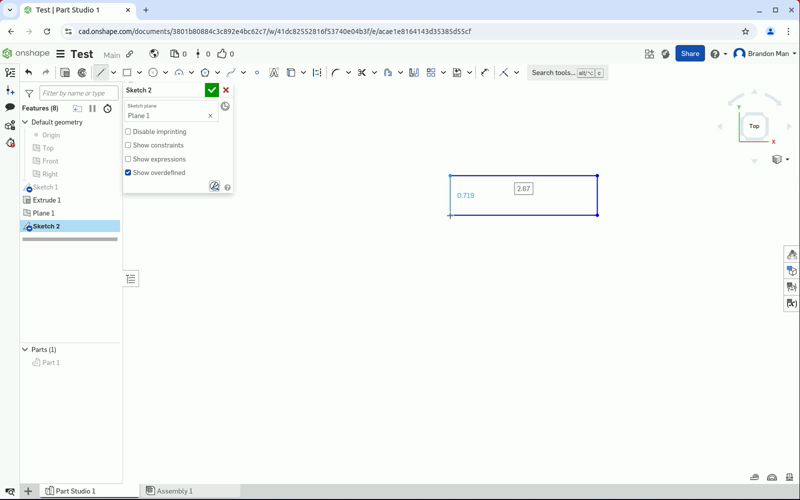
click(450, 215)
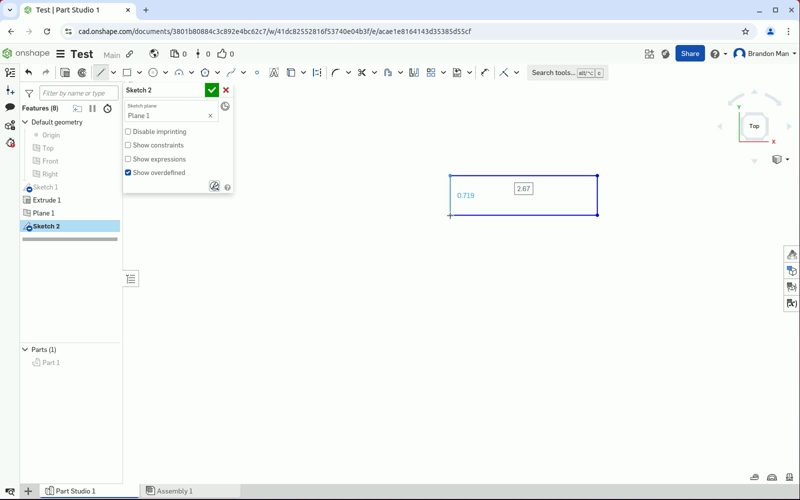
scroll(-6)
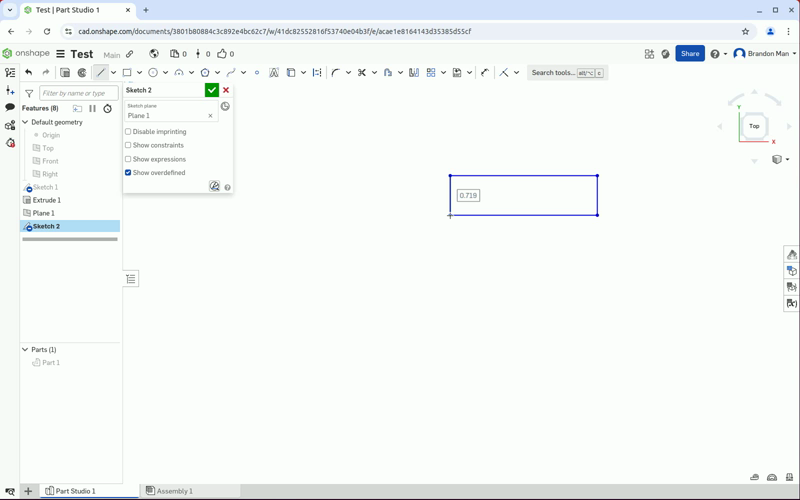
scroll(-6)
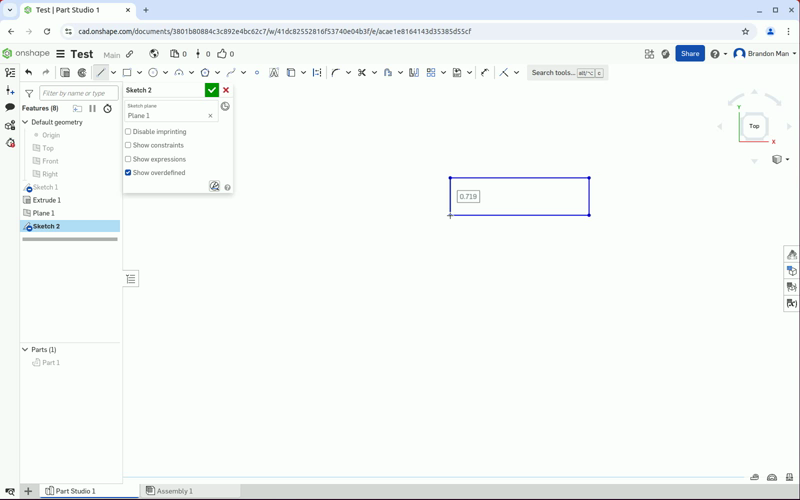
scroll(-6)
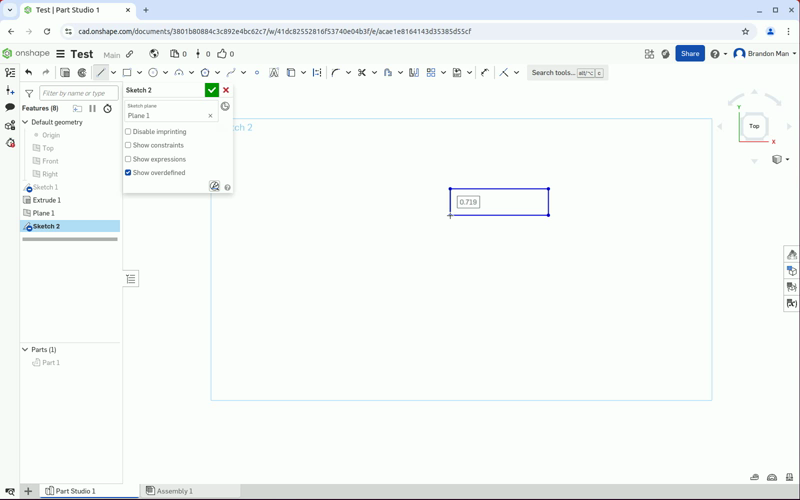
scroll(-6)
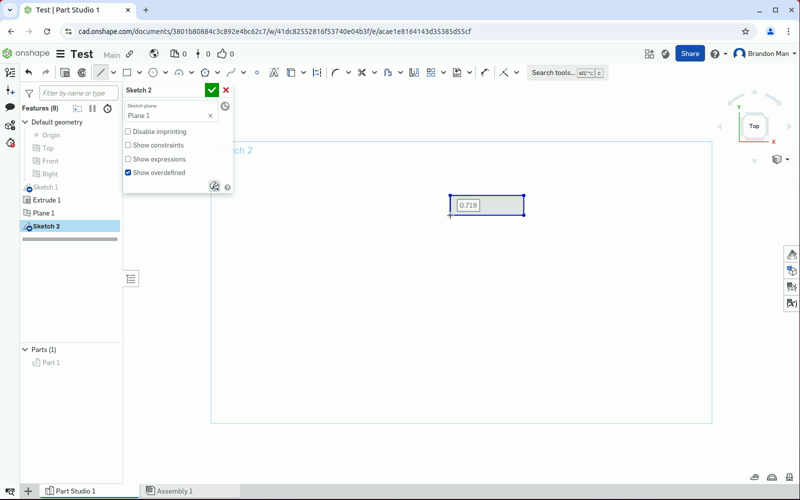
scroll(-6)
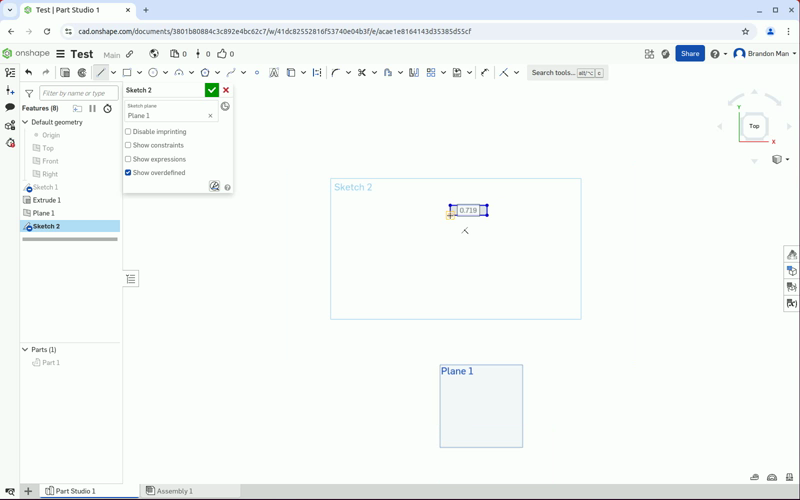
scroll(-6)
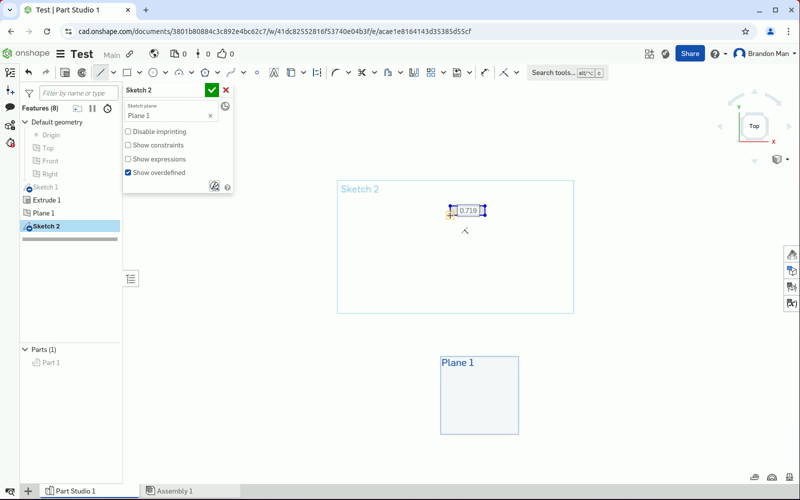
scroll(-6)
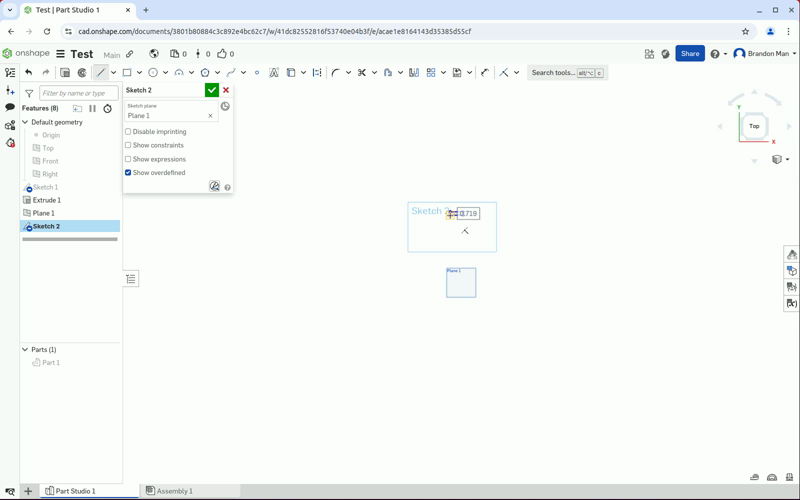
key(esc)
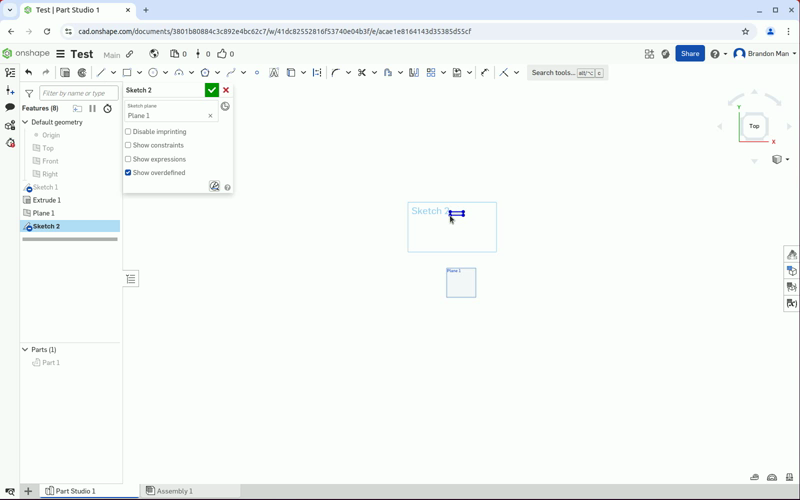
mouse_move(453, 214)
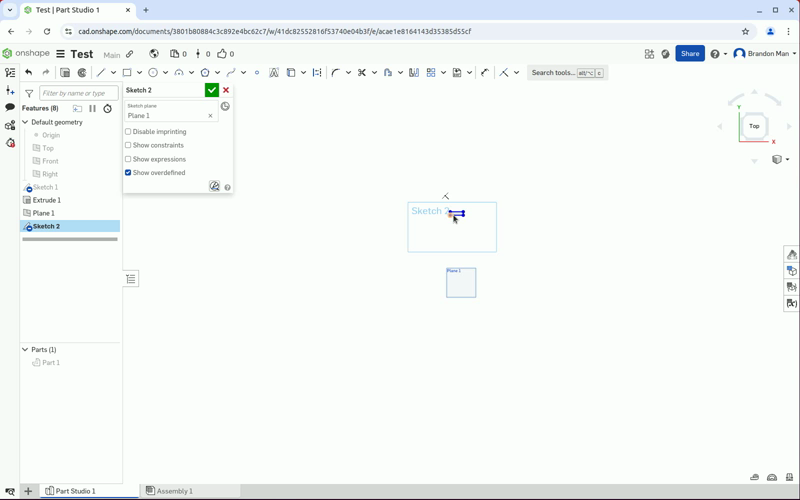
scroll(6)
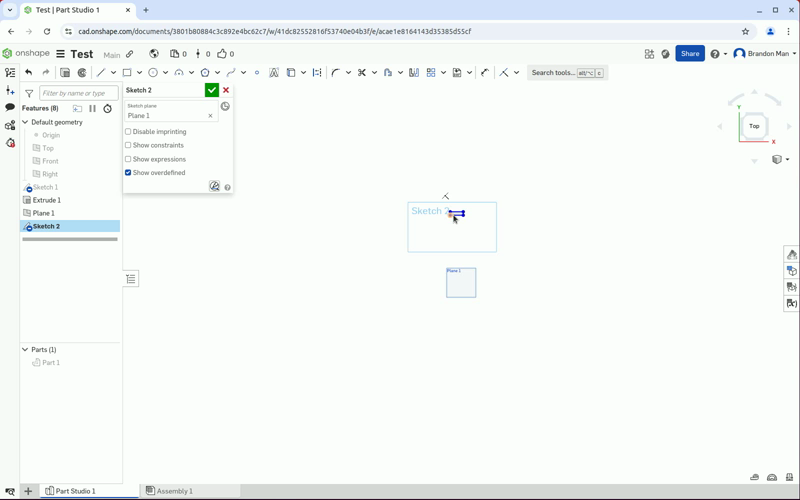
scroll(6)
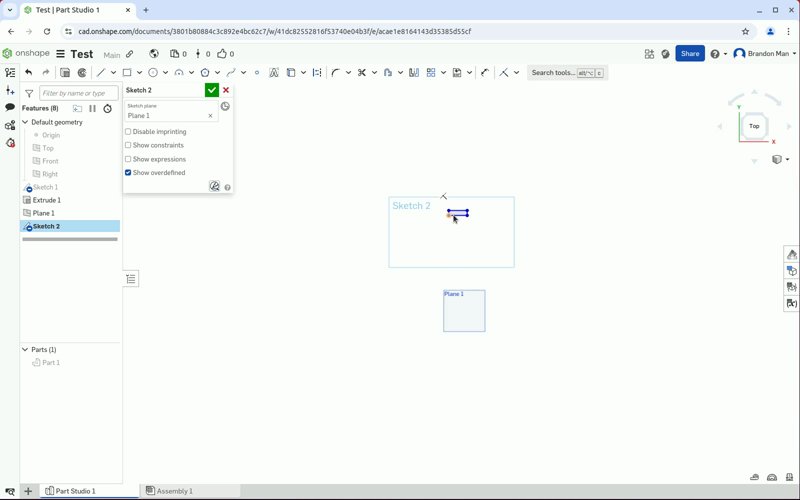
scroll(6)
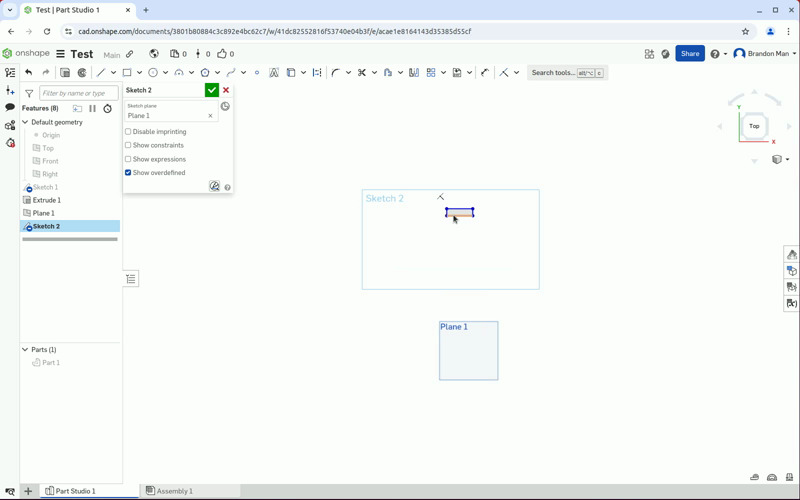
scroll(6)
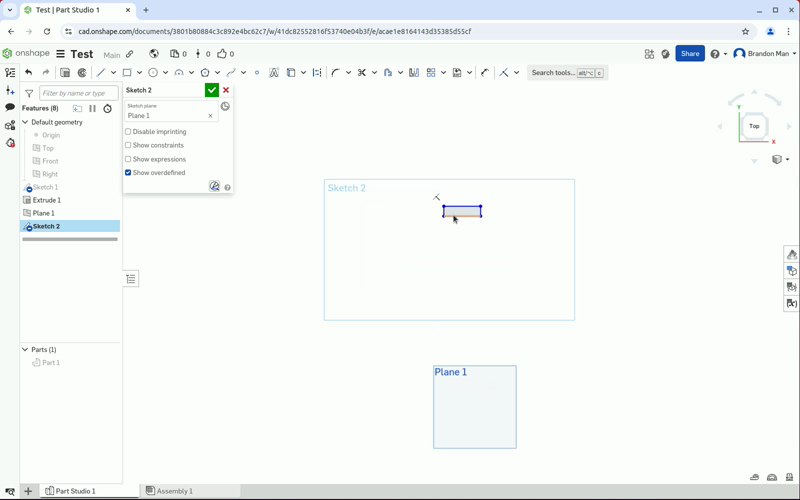
scroll(6)
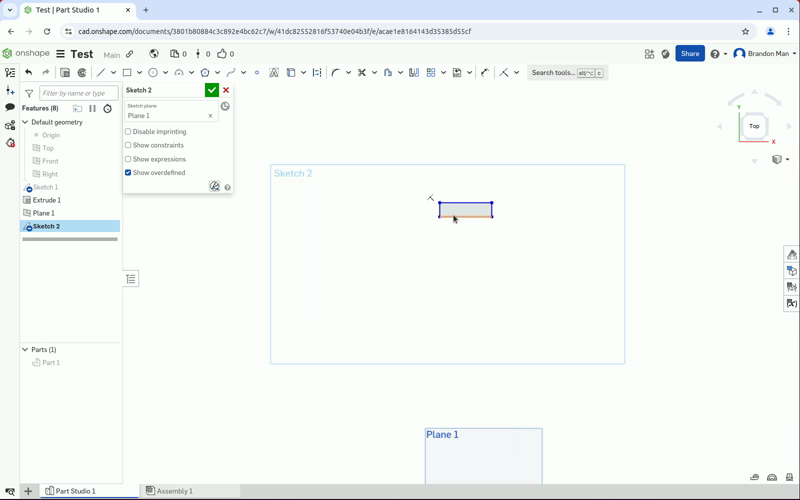
scroll(6)
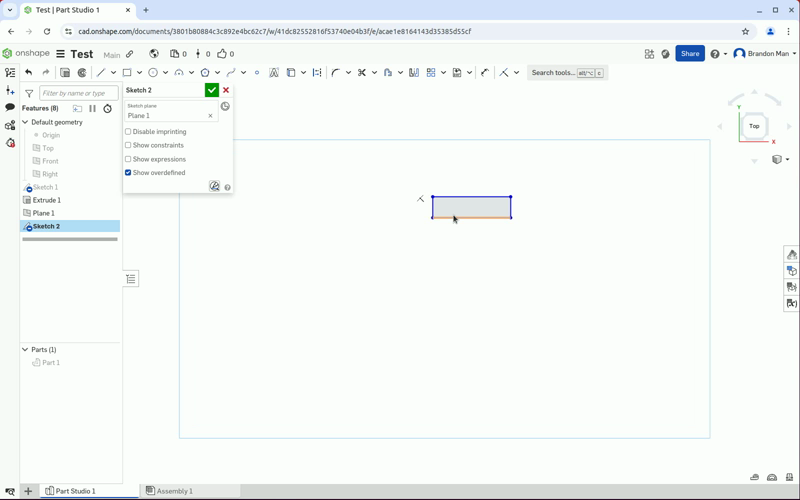
scroll(6)
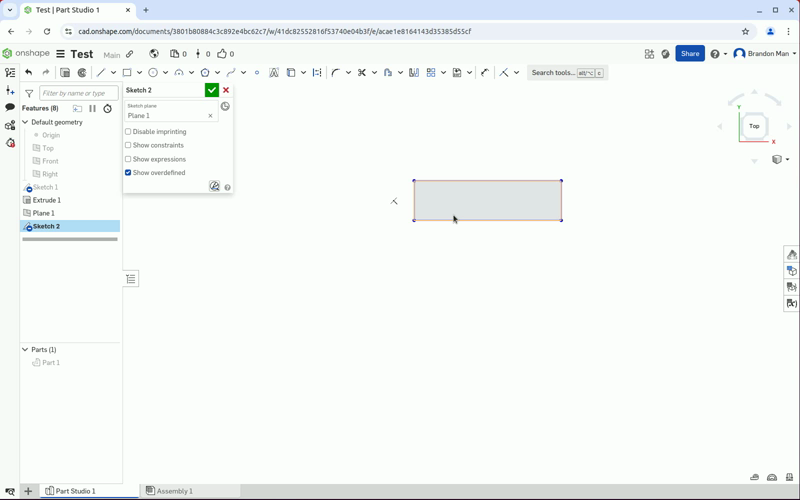
click(453, 214)
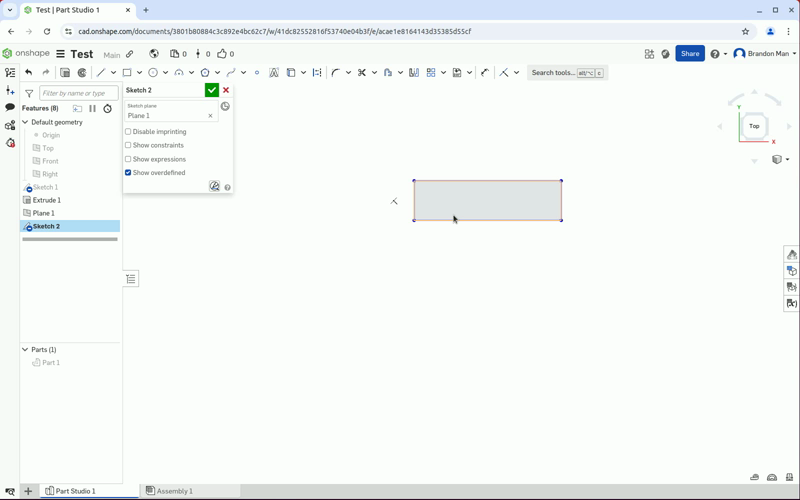
scroll(-6)
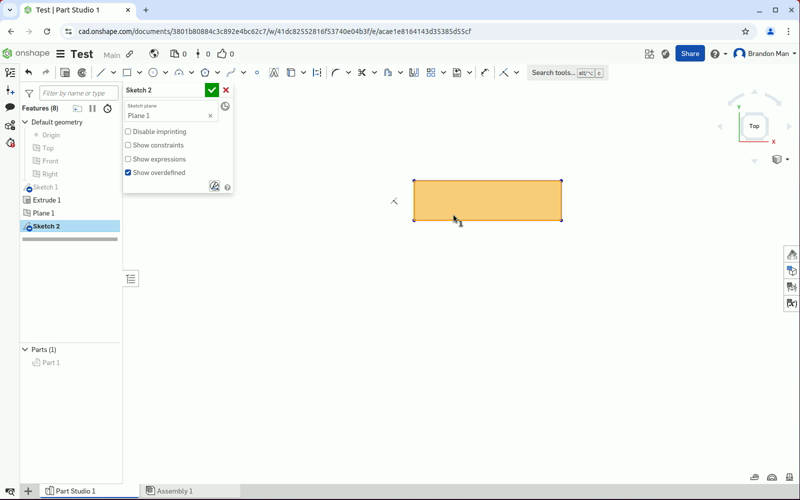
scroll(-6)
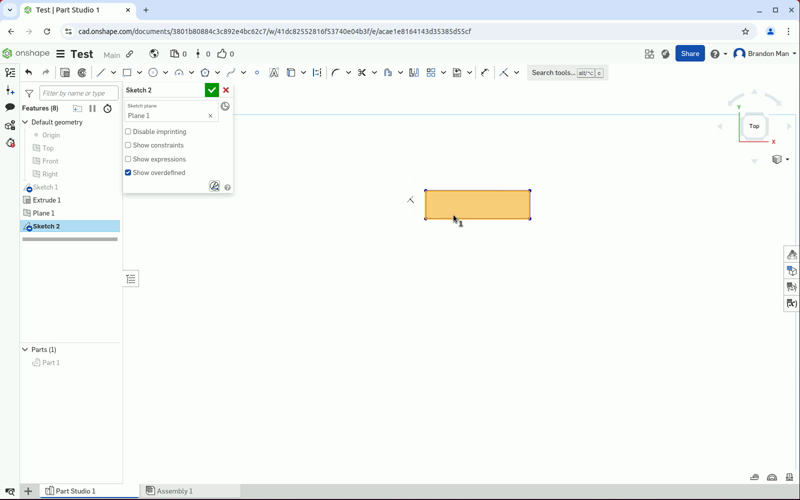
scroll(-6)
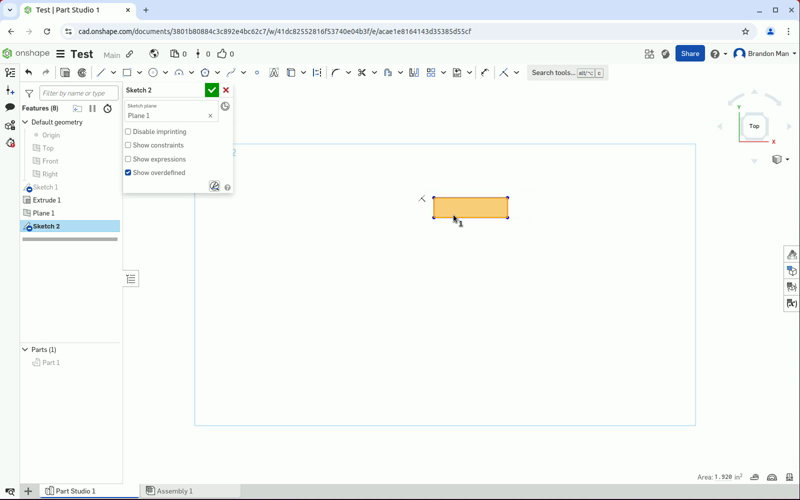
scroll(-6)
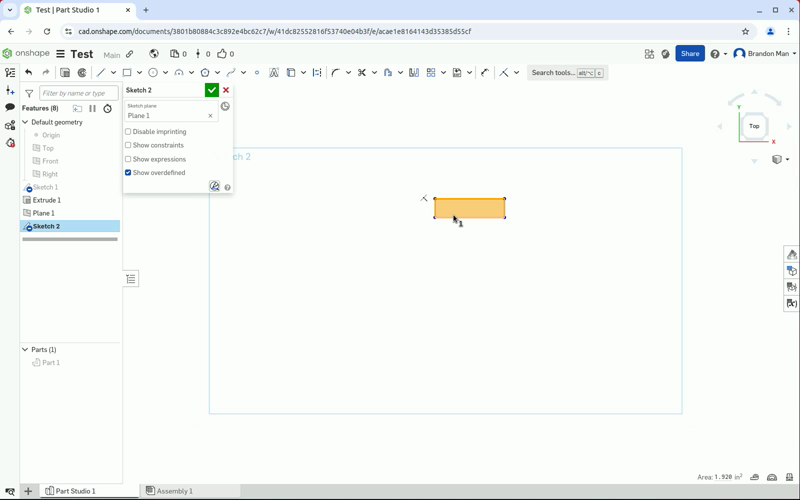
scroll(-6)
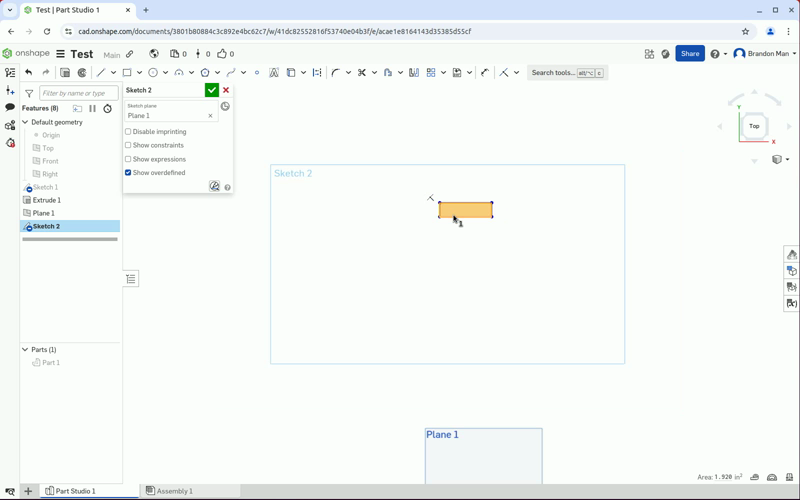
scroll(-6)
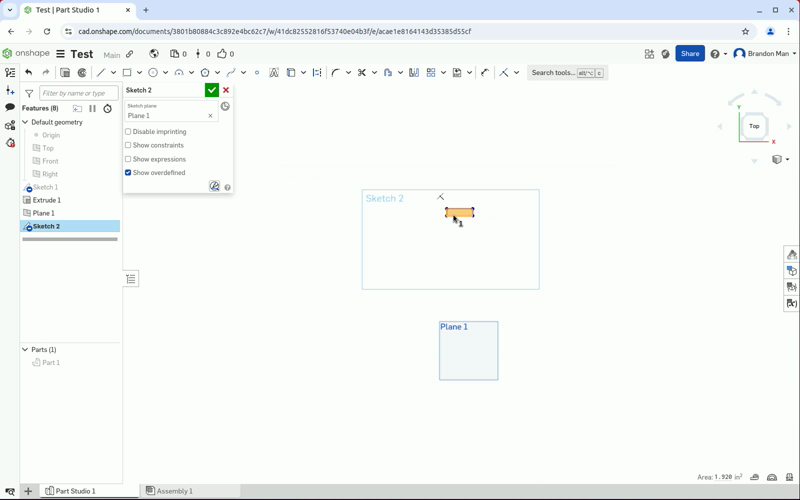
scroll(-6)
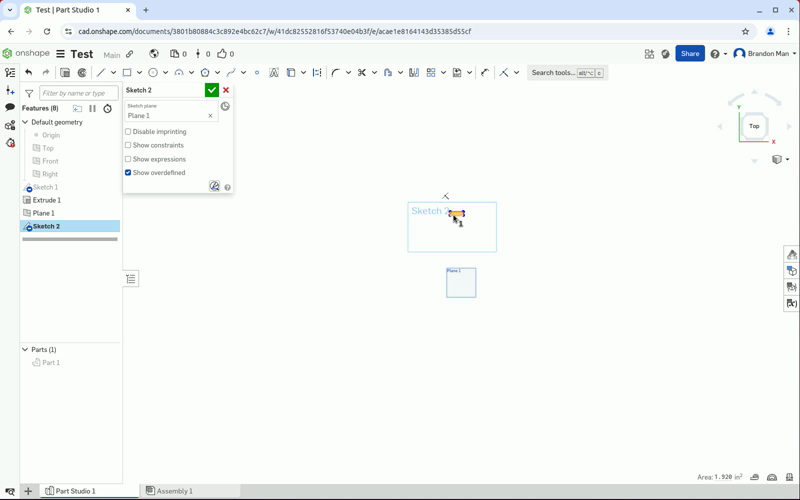
mouse_move(73, 352)
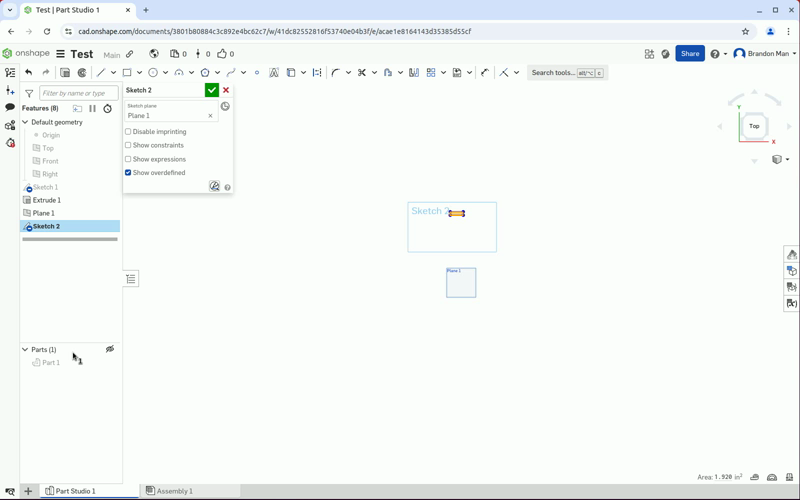
key(shift+y)
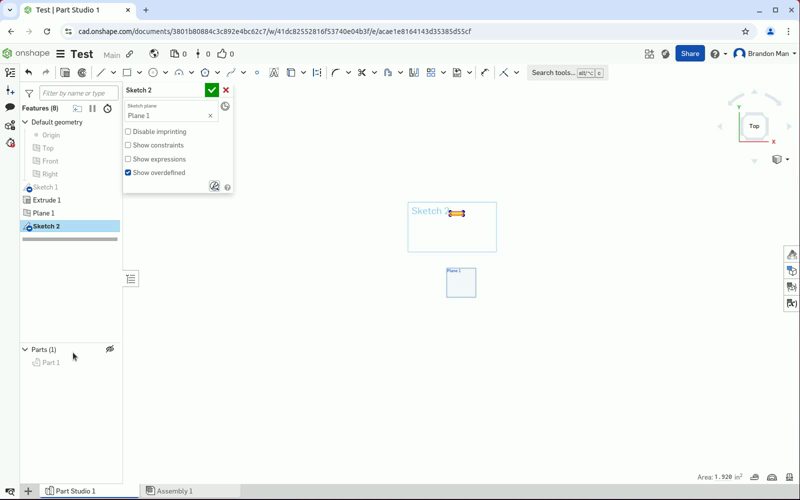
key(shift+e)
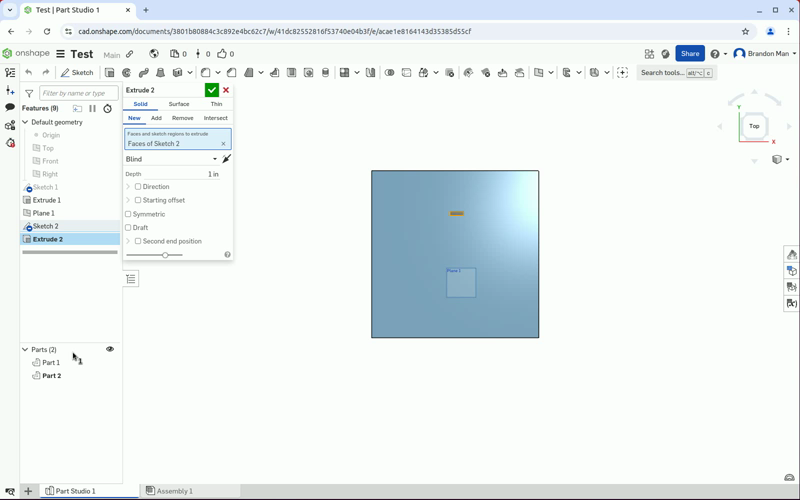
mouse_move(143, 106)
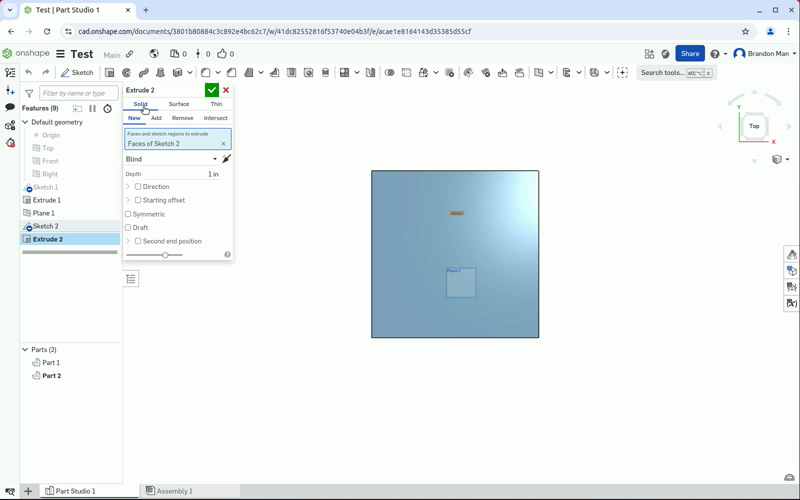
click(143, 106)
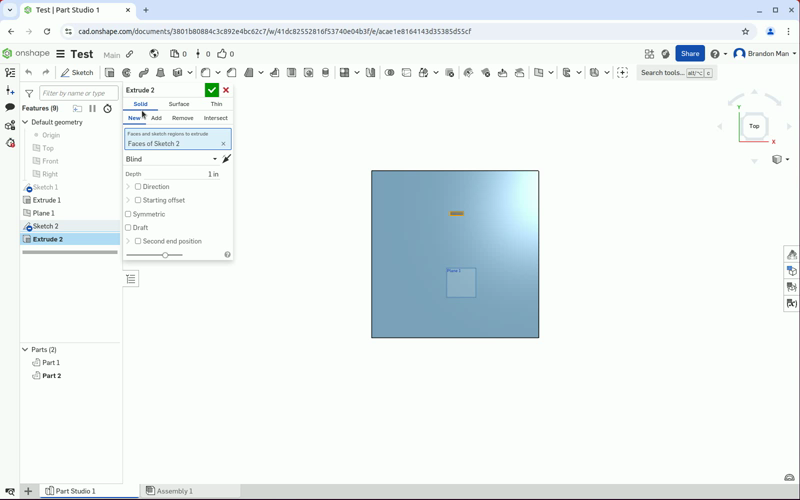
mouse_move(137, 120)
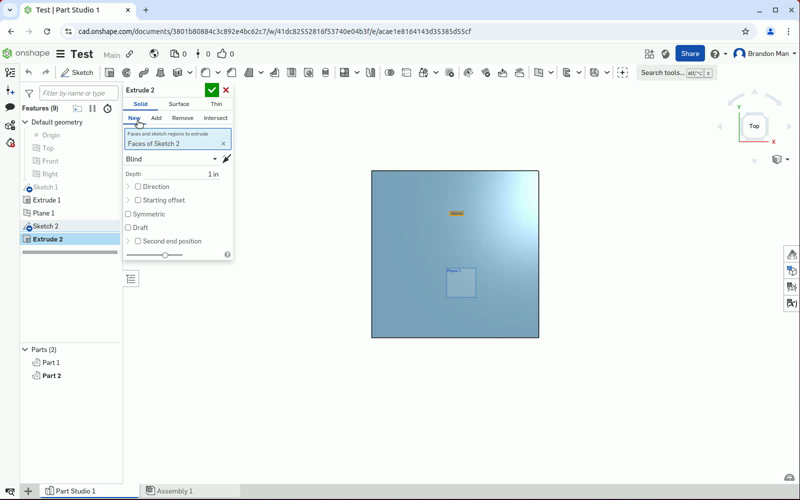
click(137, 120)
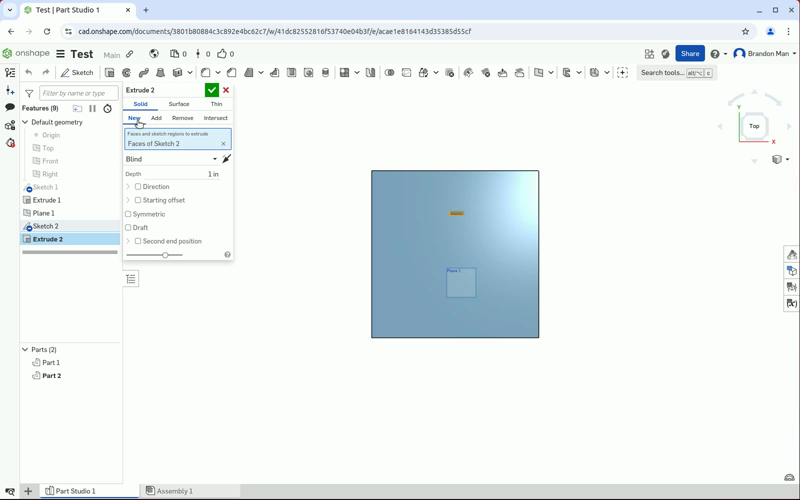
key(tab, 4)
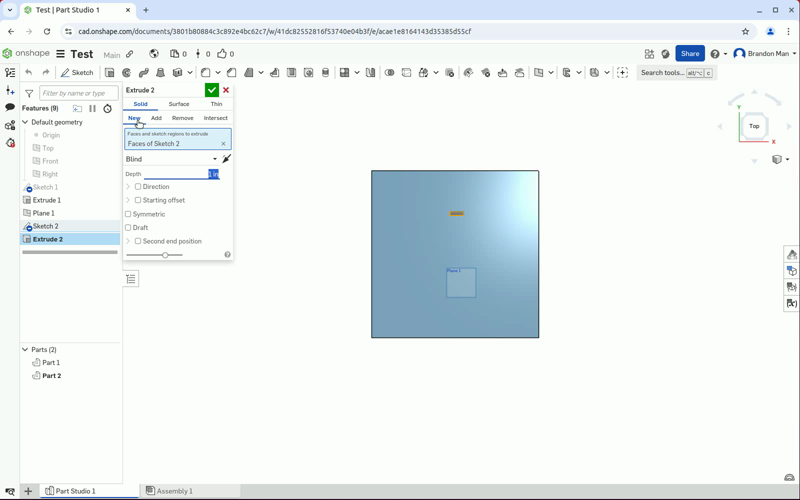
text(5.777)
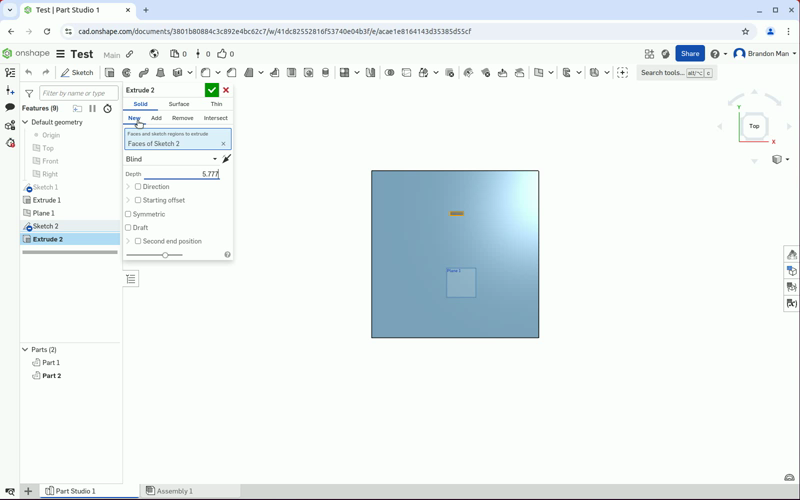
key(enter)
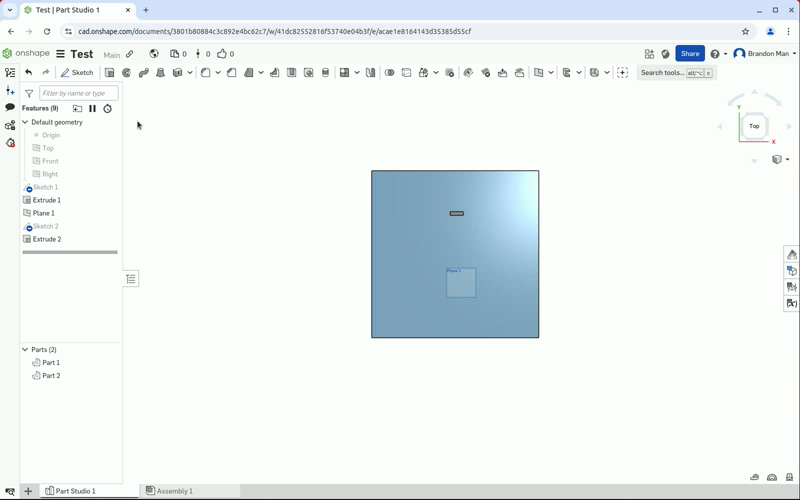
key(shift+h)
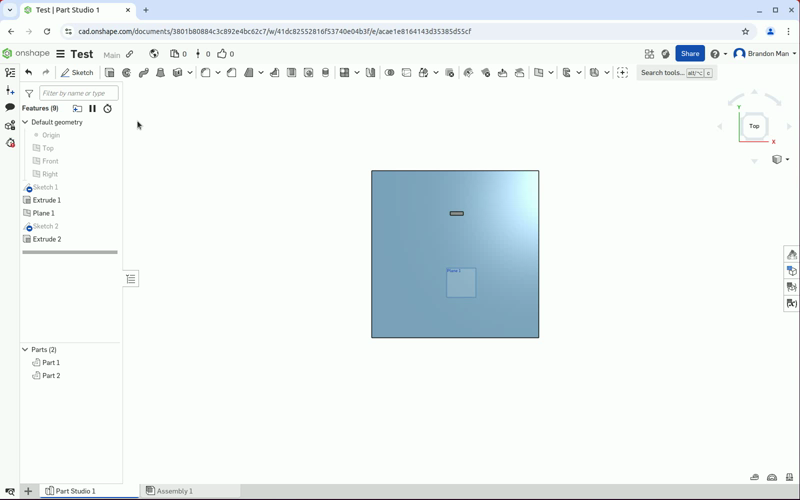
key(shift+h)
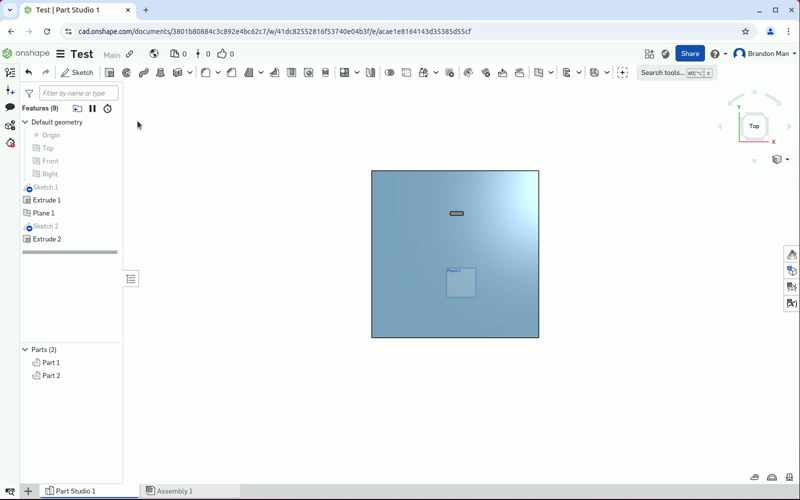
mouse_move(73, 189)
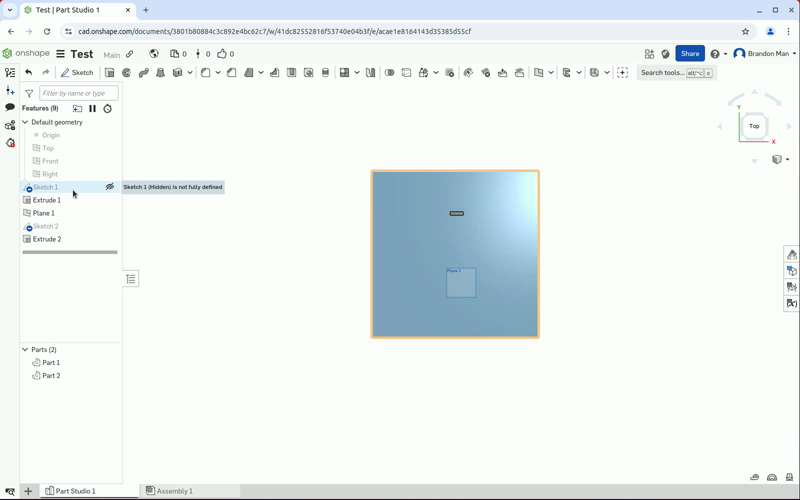
click(73, 189)
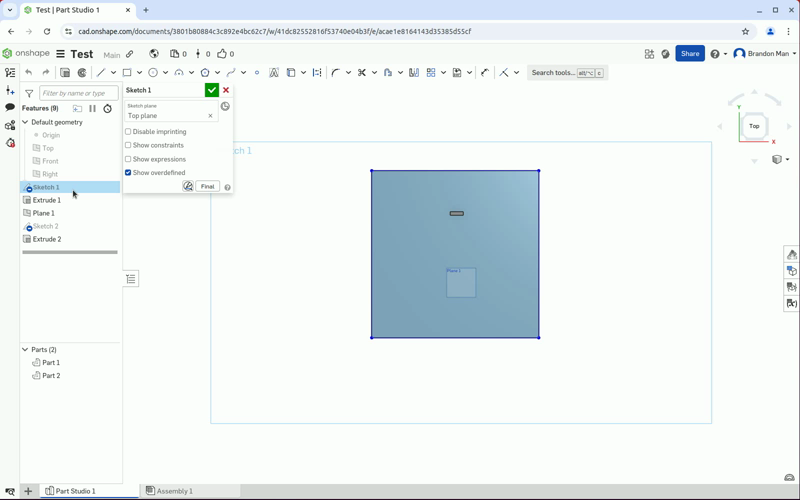
mouse_move(229, 92)
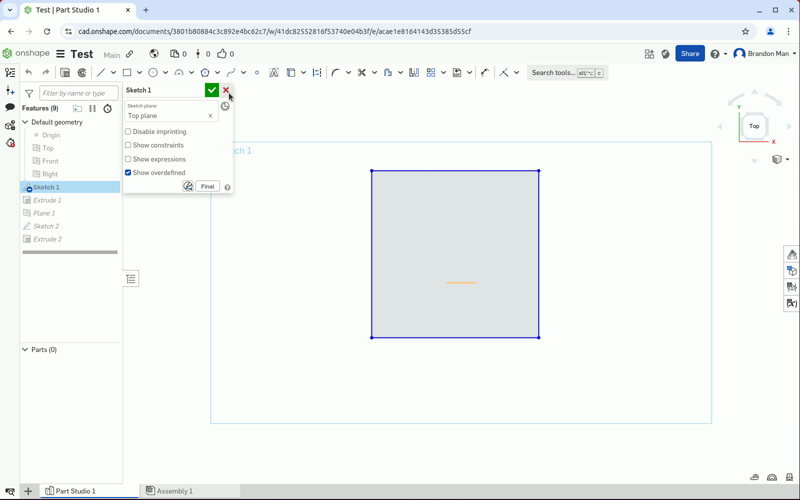
click(229, 92)
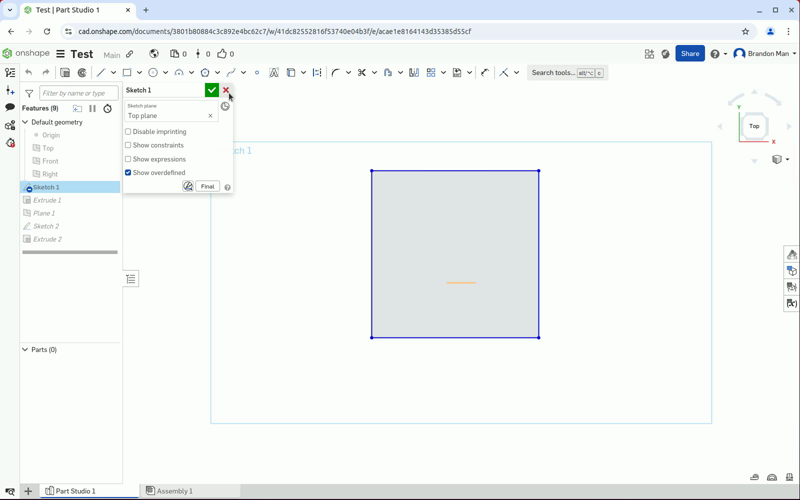
key(shift+s)
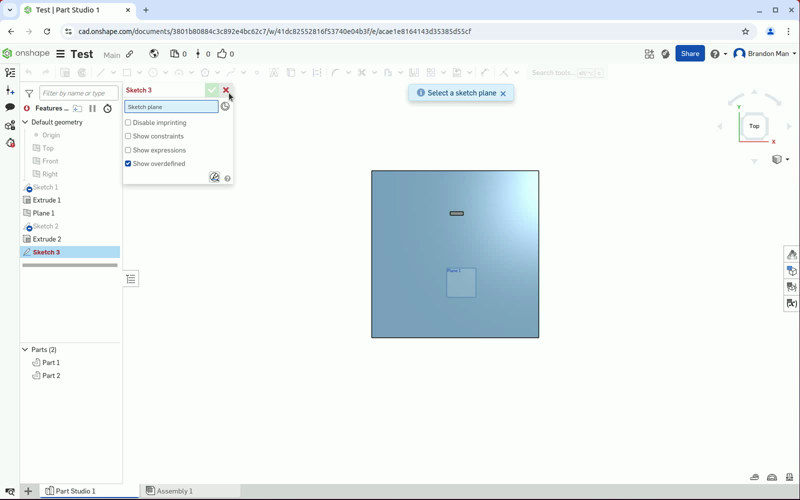
mouse_move(73, 215)
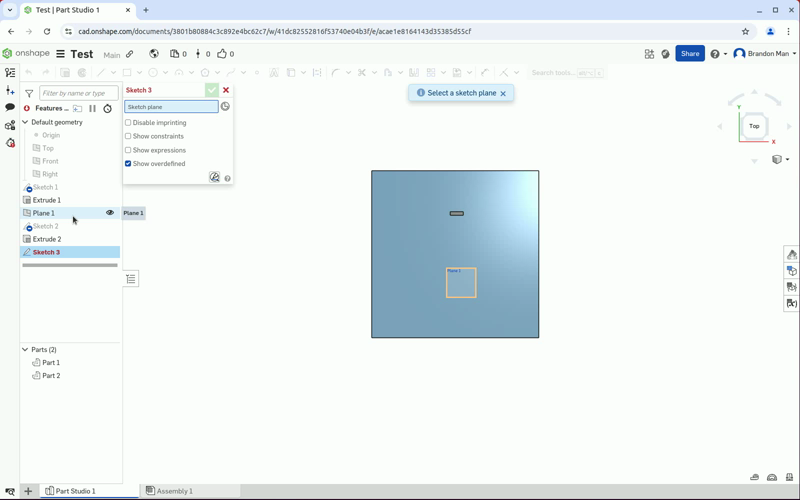
click(73, 215)
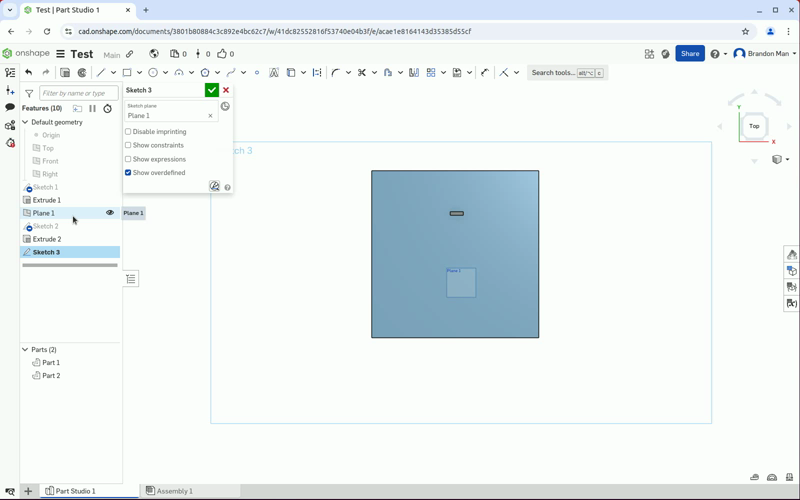
mouse_move(73, 352)
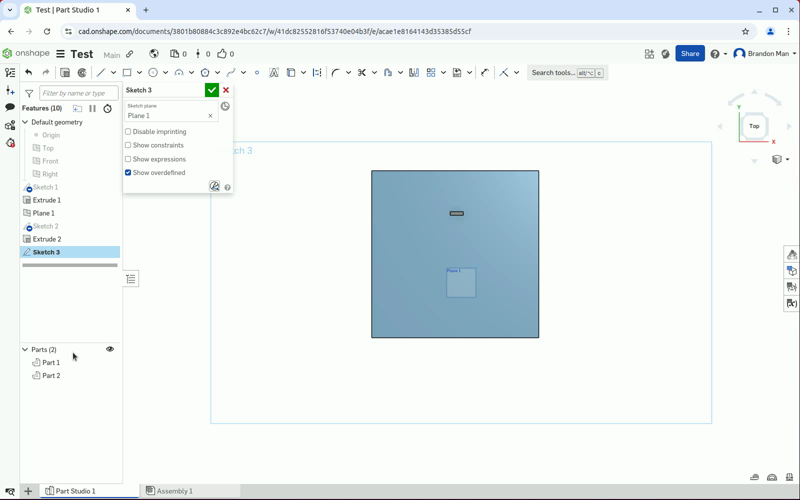
key(y)
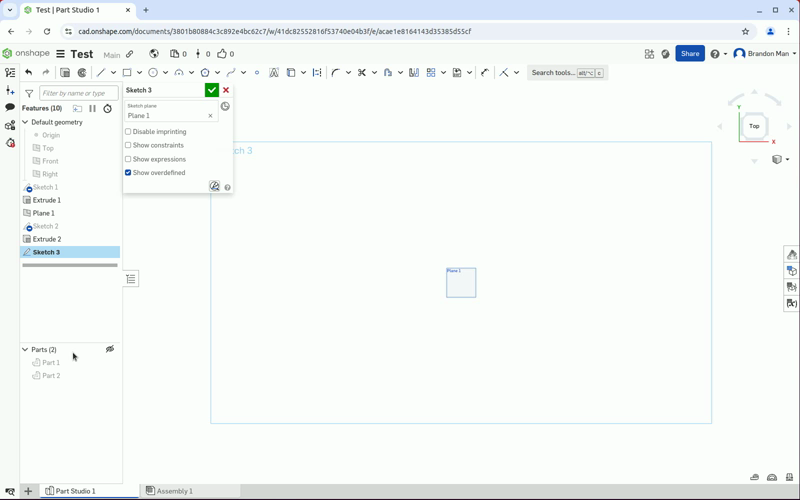
key(l)
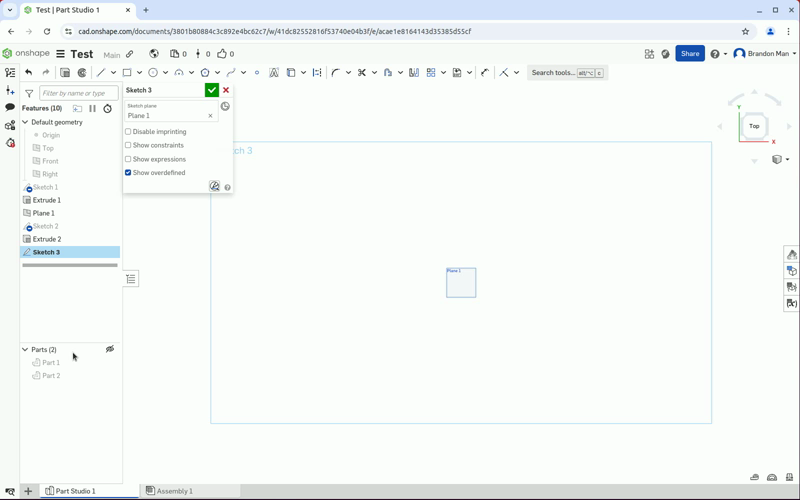
key_down(shift)
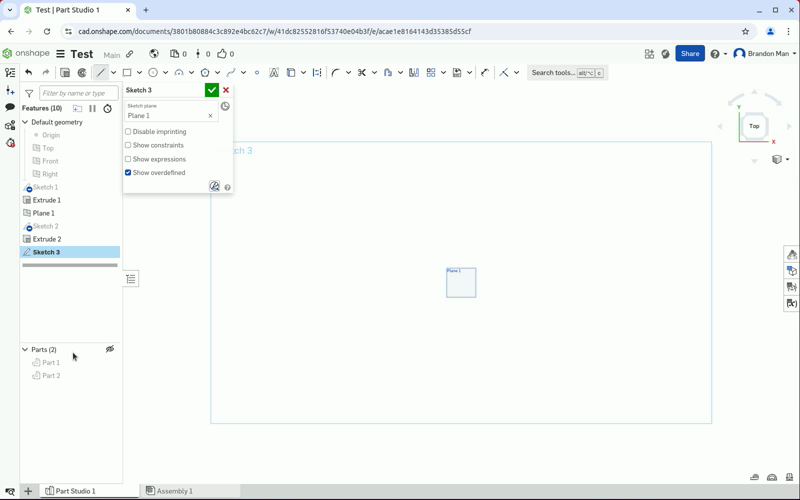
mouse_move(489, 293)
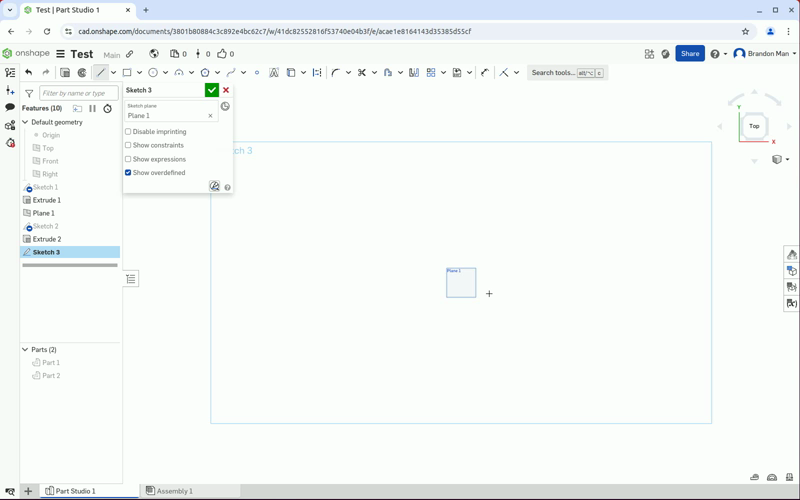
click(489, 293)
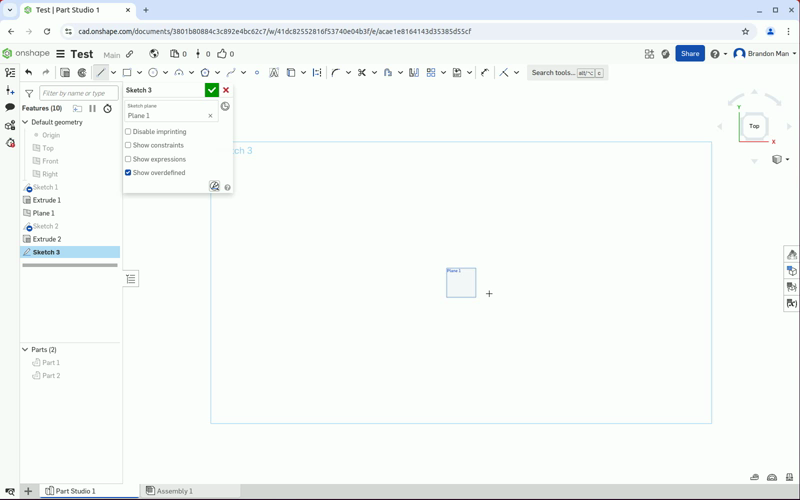
key_up(shift)
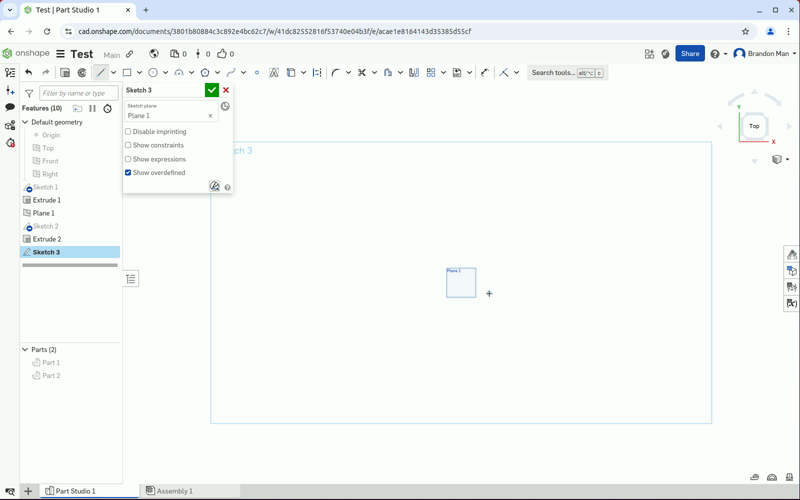
key_down(shift)
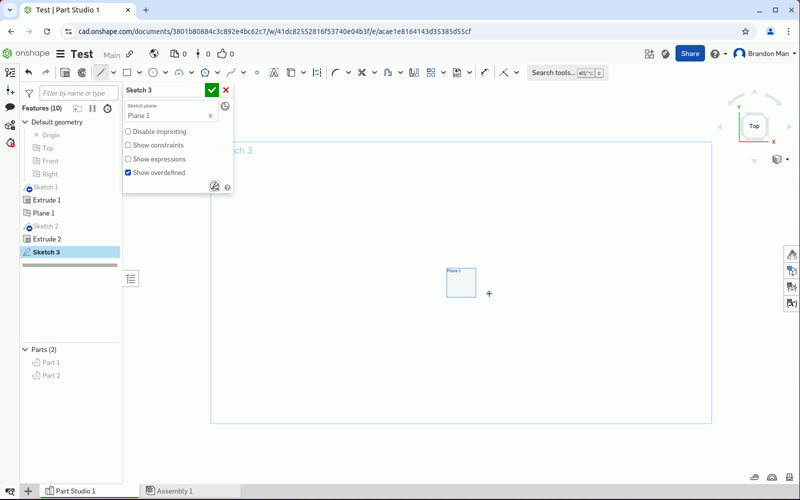
mouse_move(519, 293)
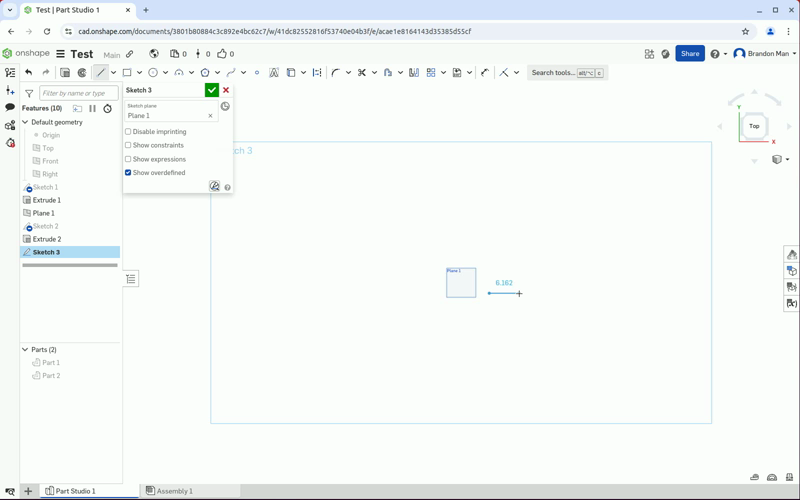
mouse_move(501, 293)
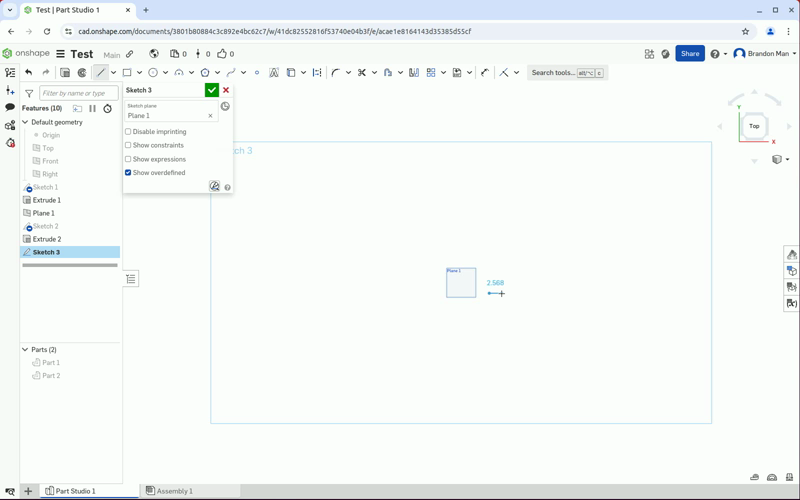
click(501, 293)
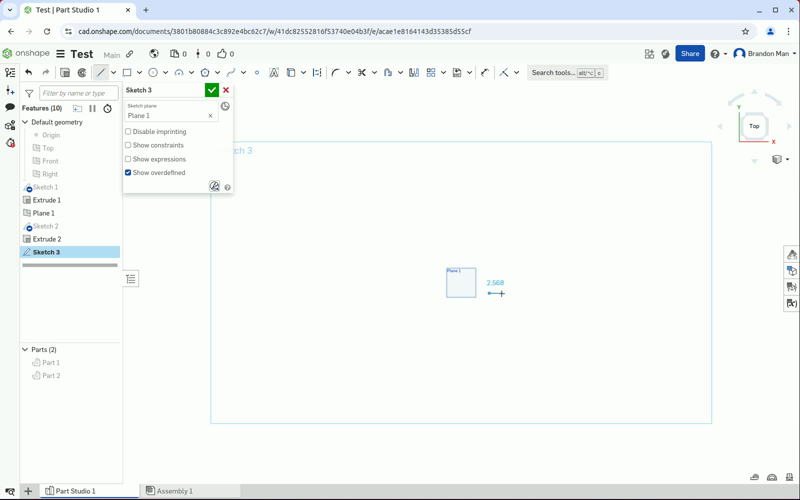
key_up(shift)
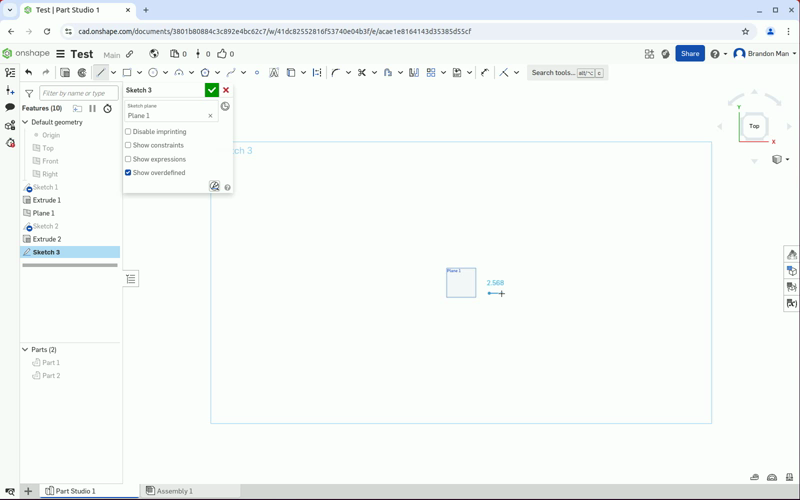
key_down(shift)
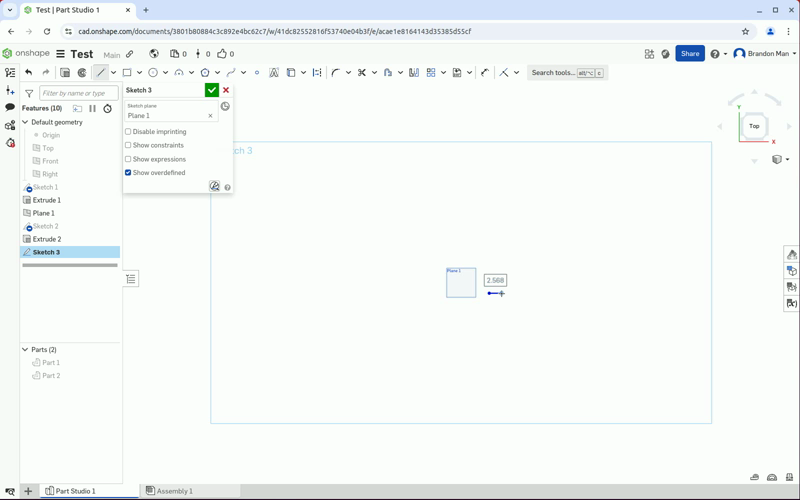
mouse_move(531, 293)
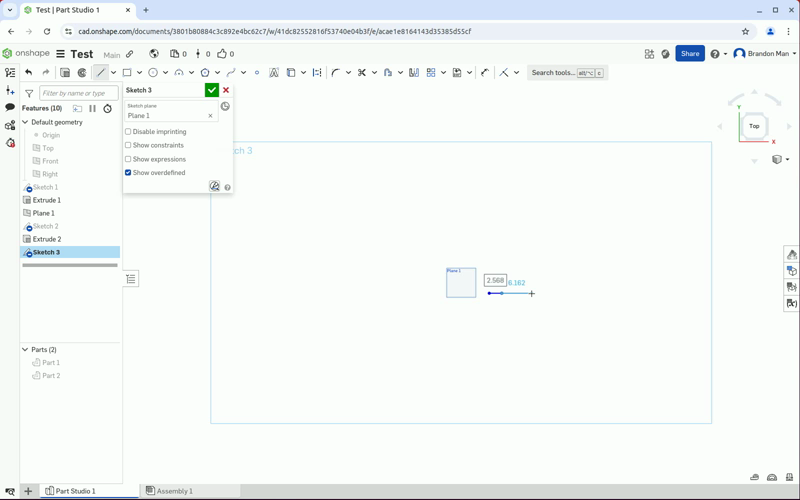
mouse_move(501, 290)
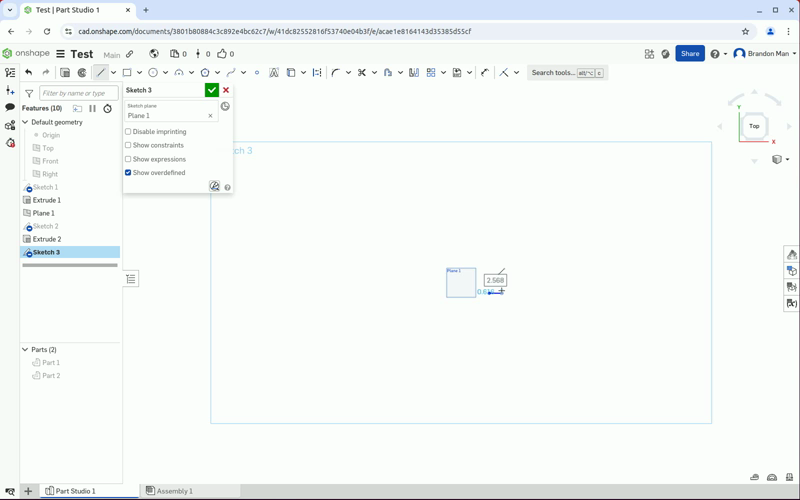
scroll(6)
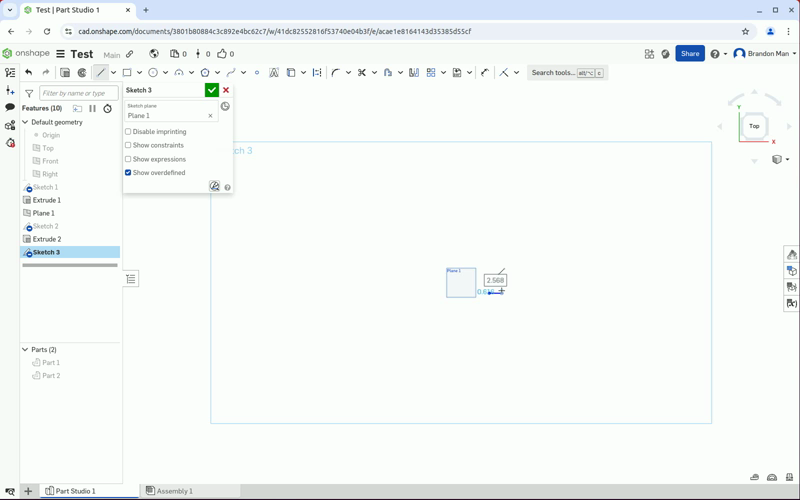
scroll(6)
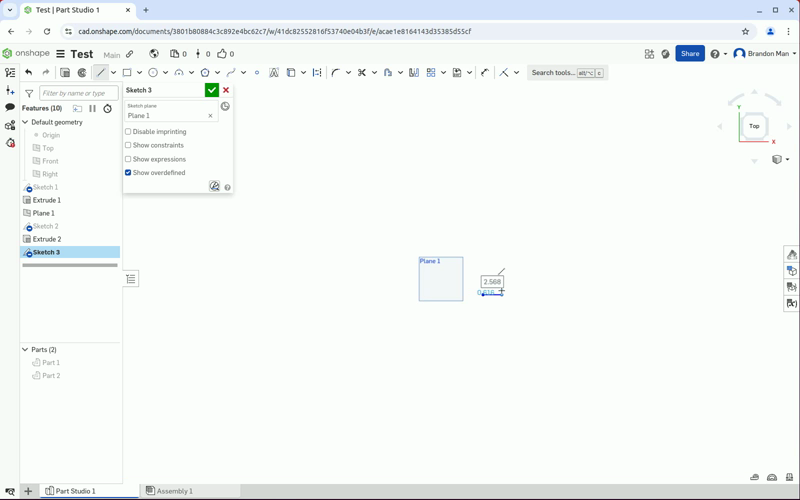
scroll(6)
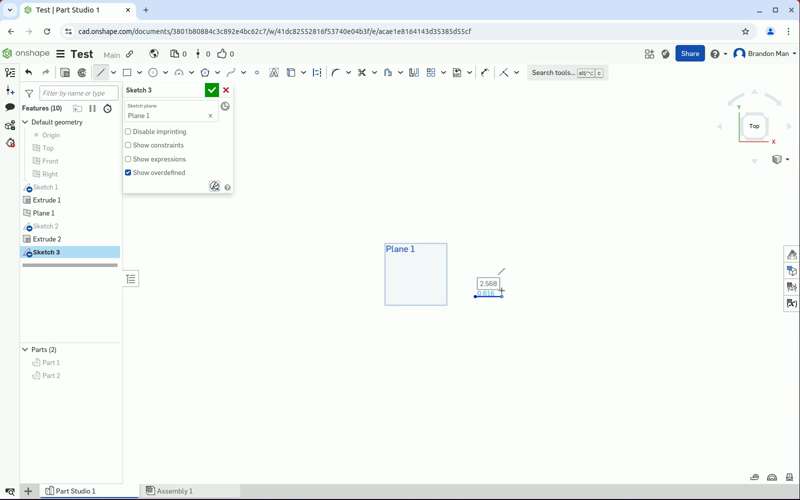
scroll(6)
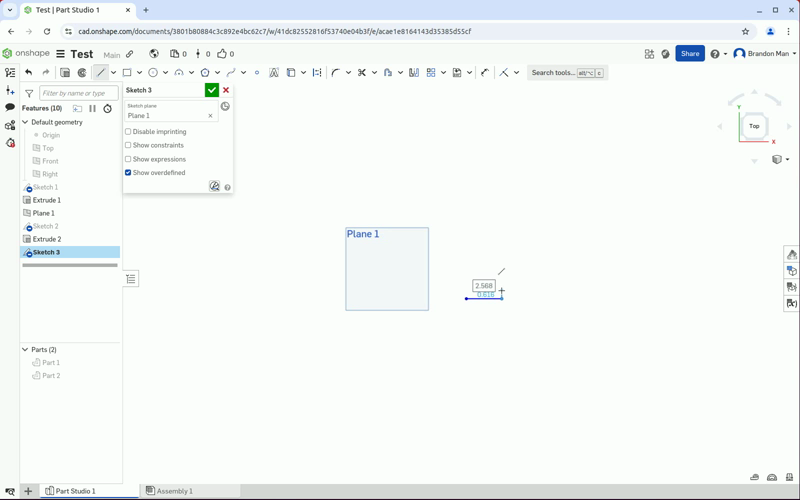
scroll(6)
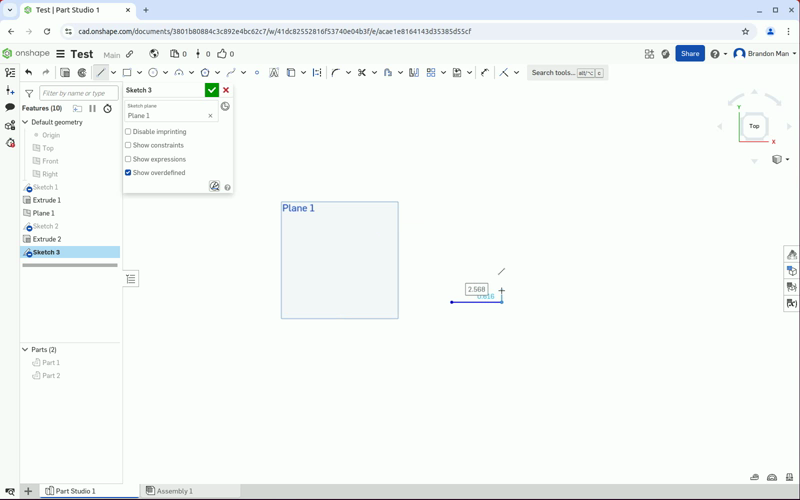
scroll(6)
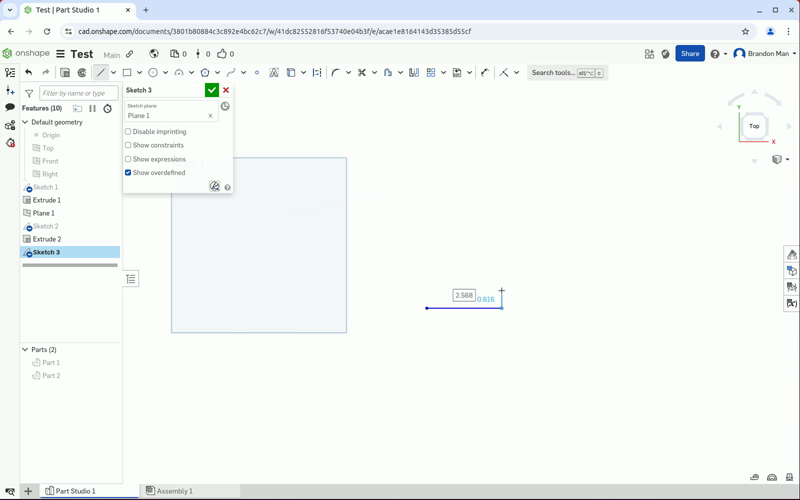
scroll(6)
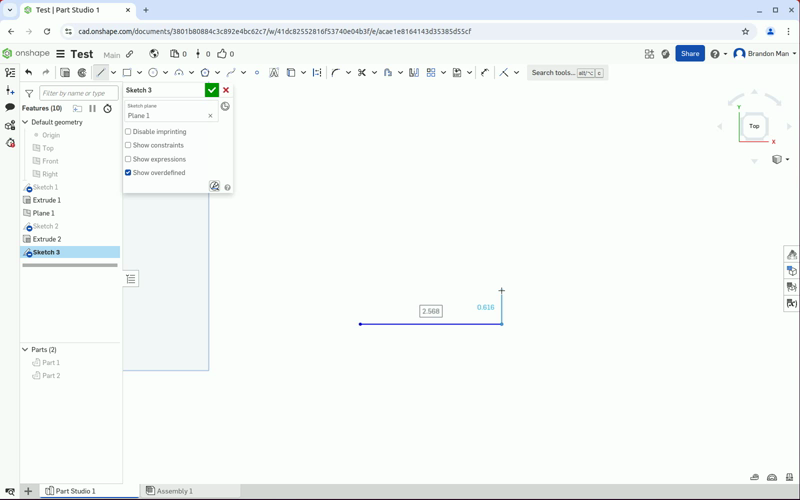
click(501, 290)
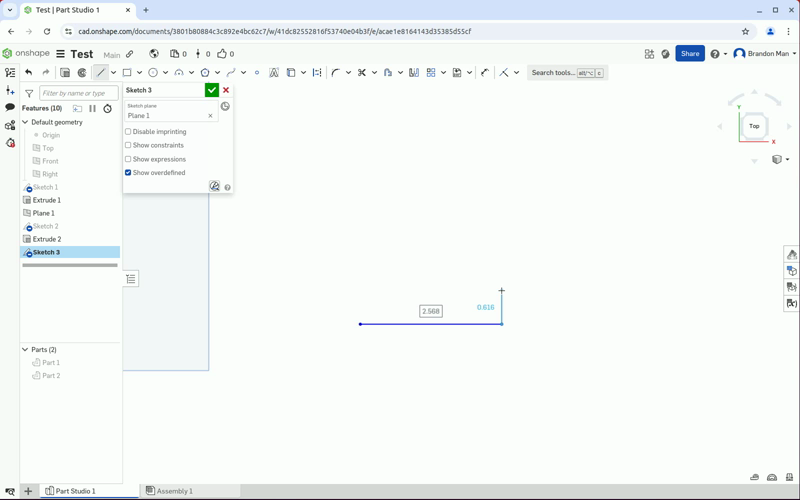
scroll(-6)
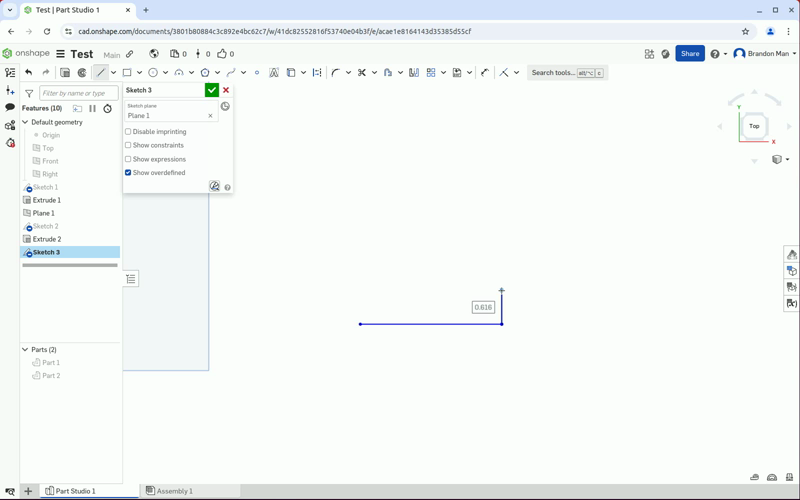
scroll(-6)
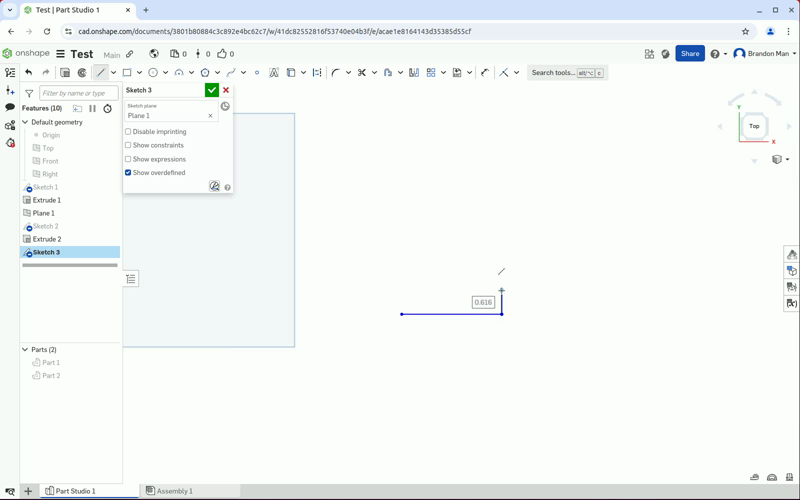
scroll(-6)
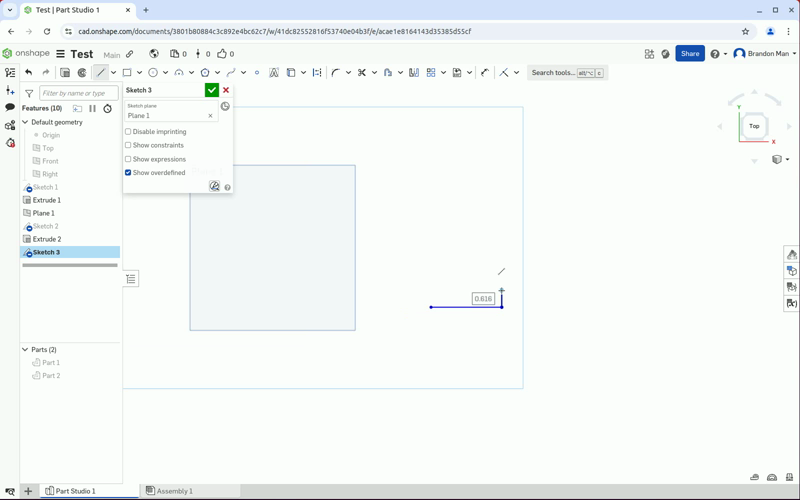
scroll(-6)
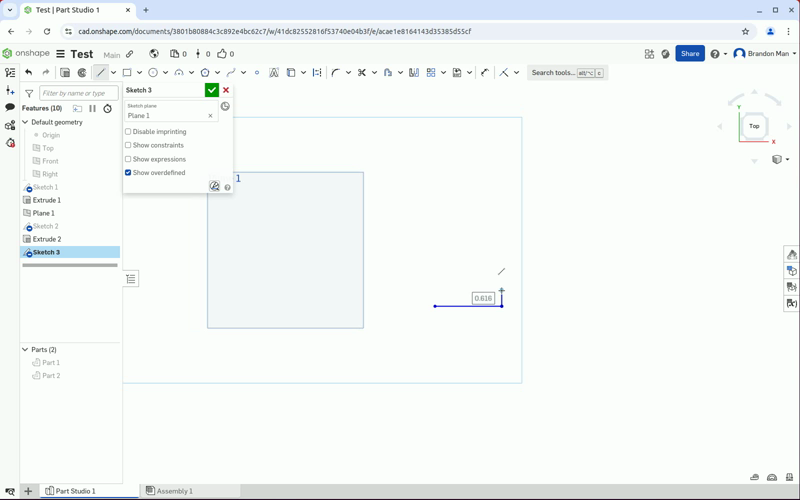
scroll(-6)
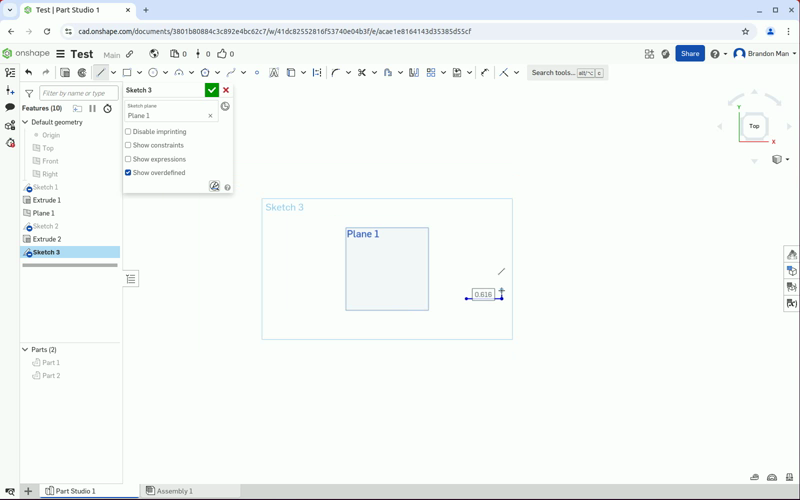
scroll(-6)
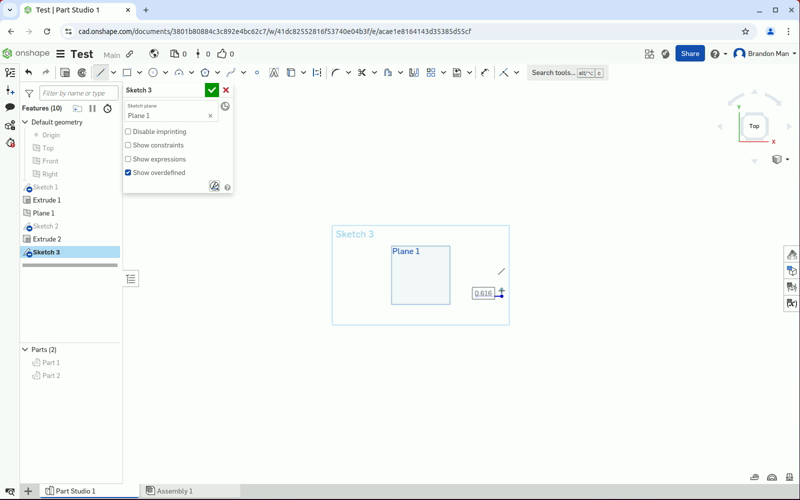
scroll(-6)
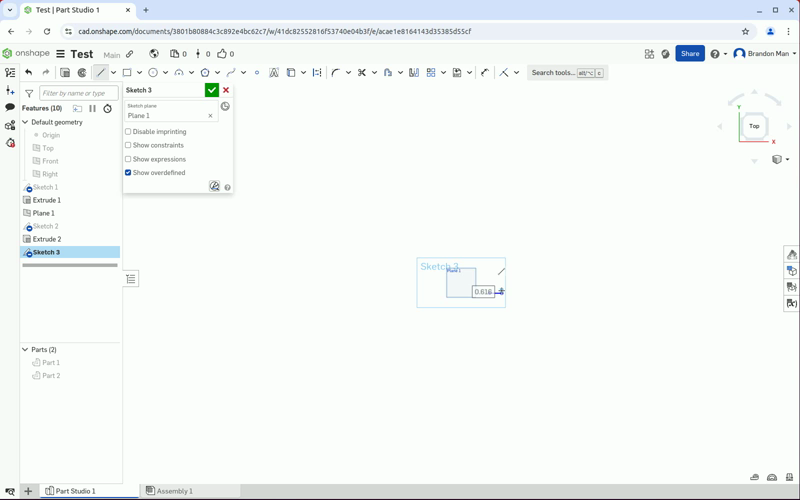
key_up(shift)
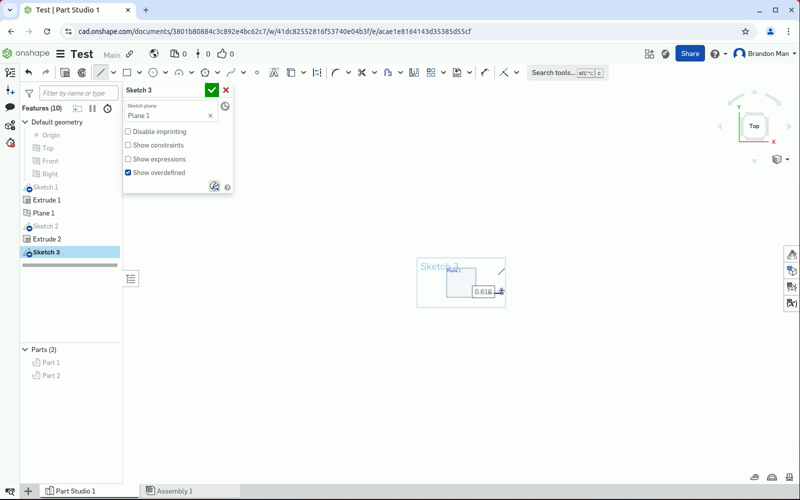
key_down(shift)
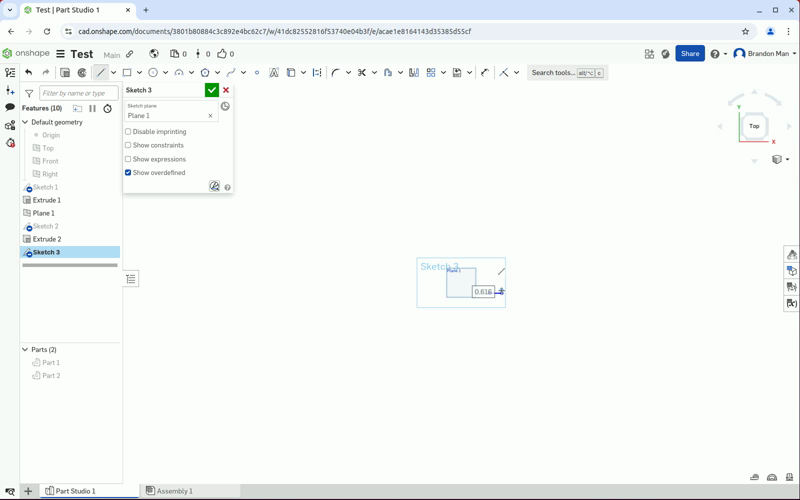
mouse_move(531, 290)
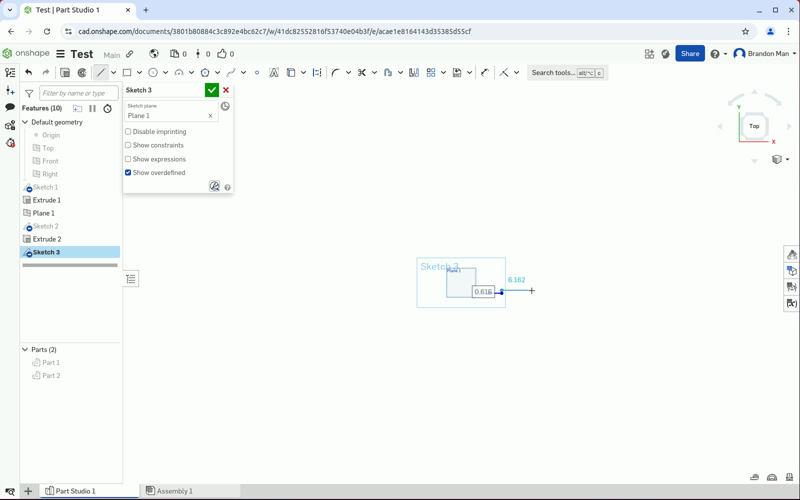
mouse_move(489, 290)
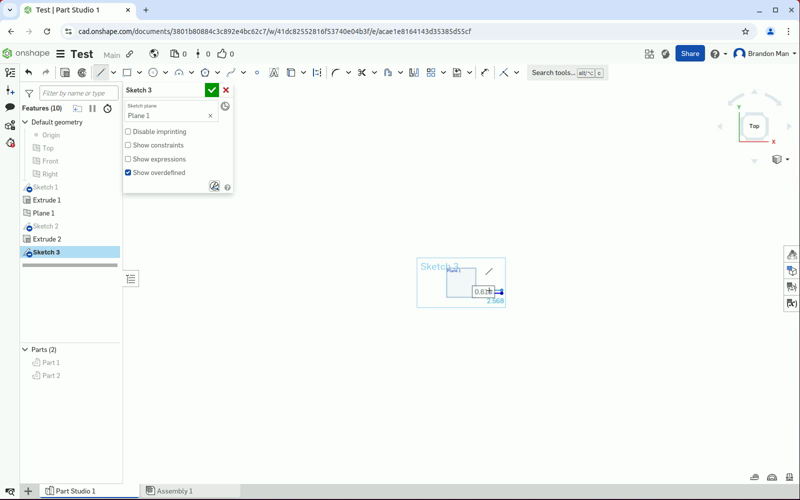
scroll(6)
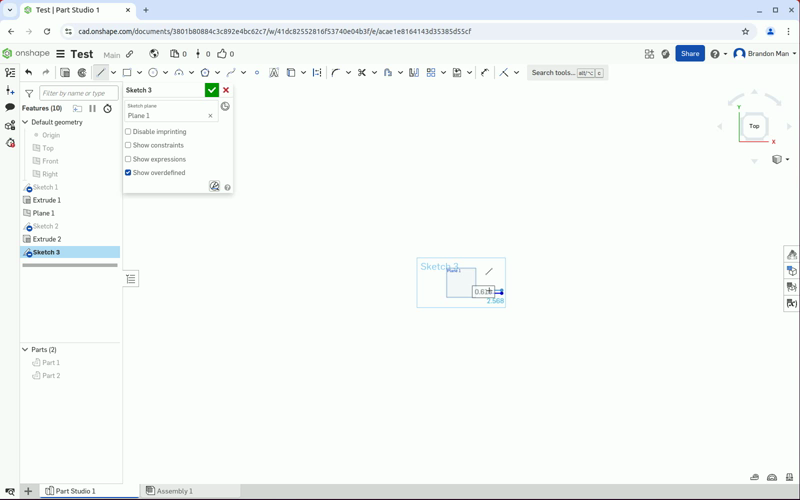
scroll(6)
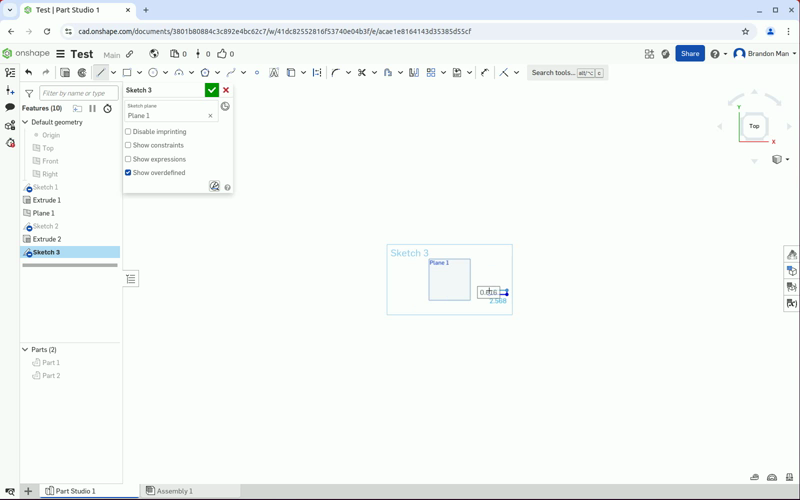
scroll(6)
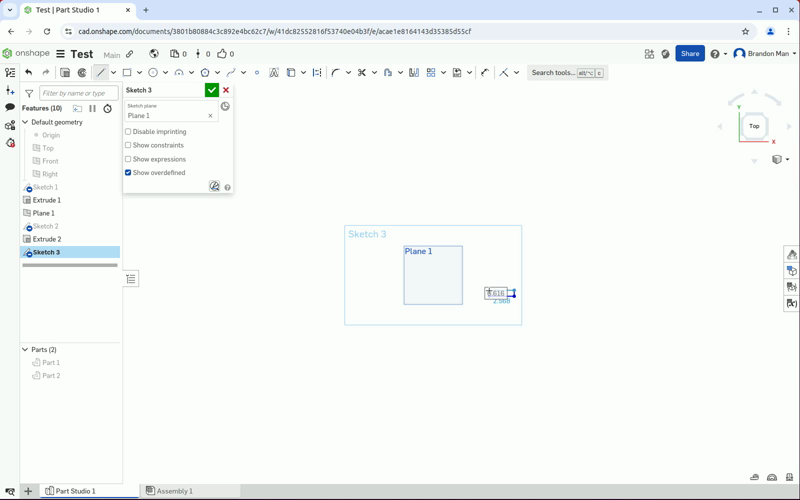
scroll(6)
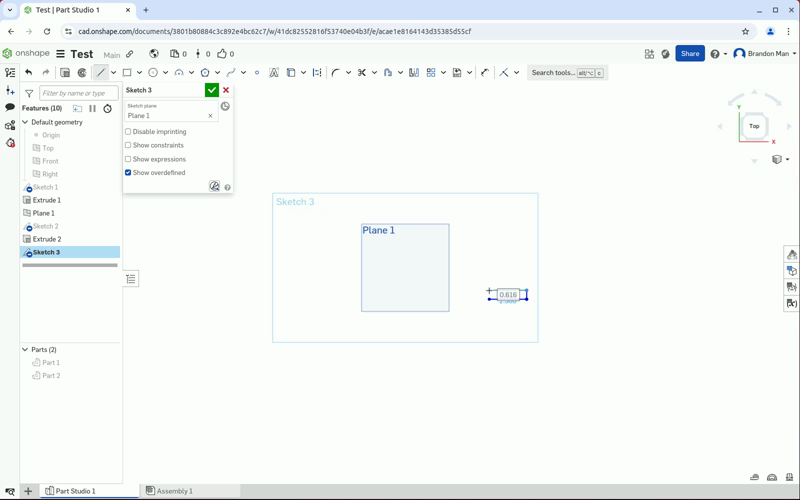
scroll(6)
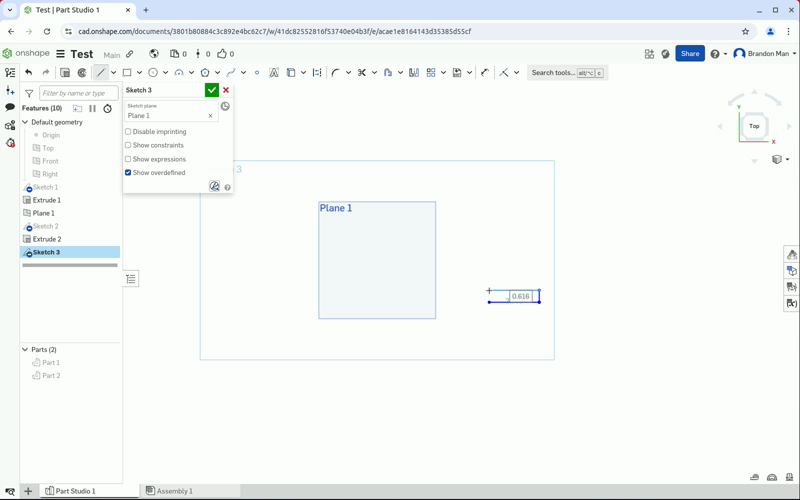
scroll(6)
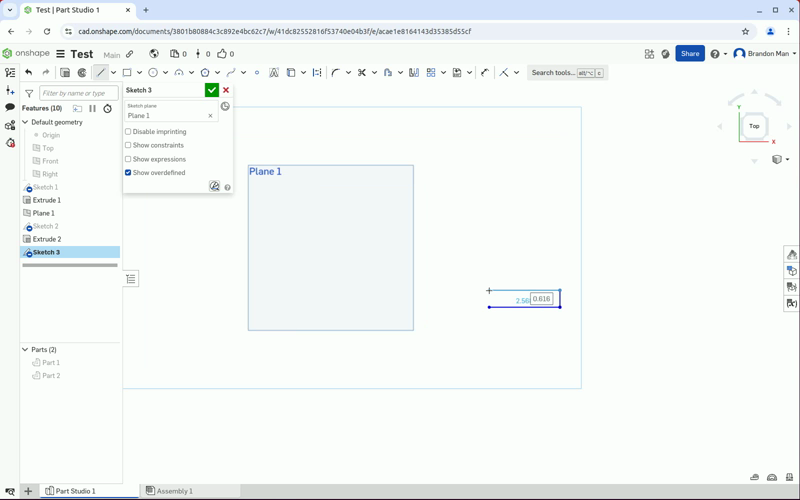
scroll(6)
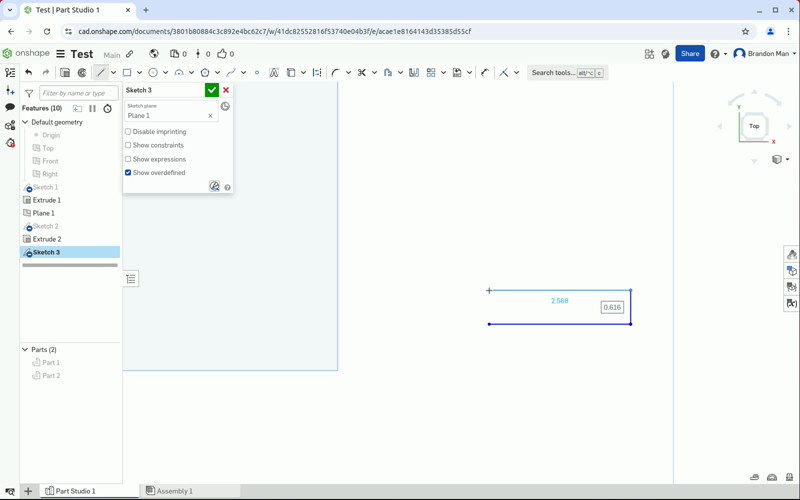
click(489, 290)
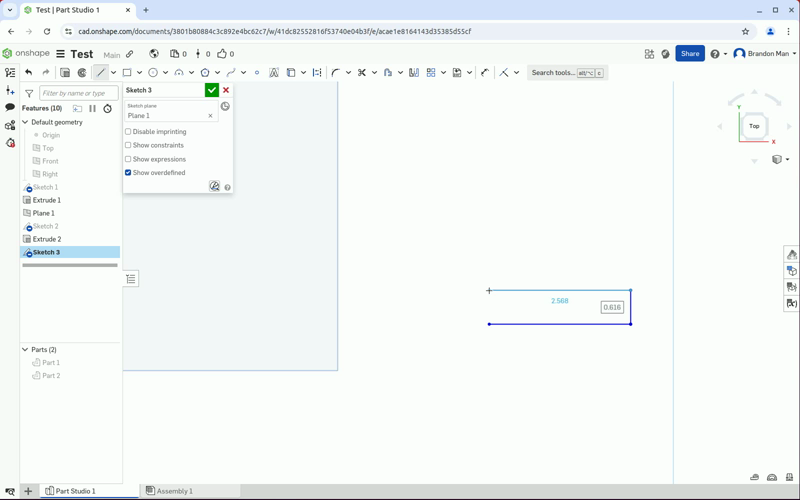
scroll(-6)
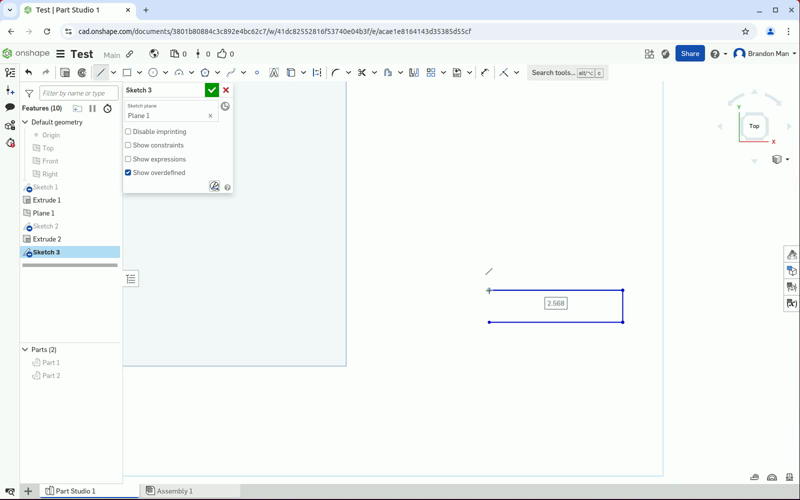
scroll(-6)
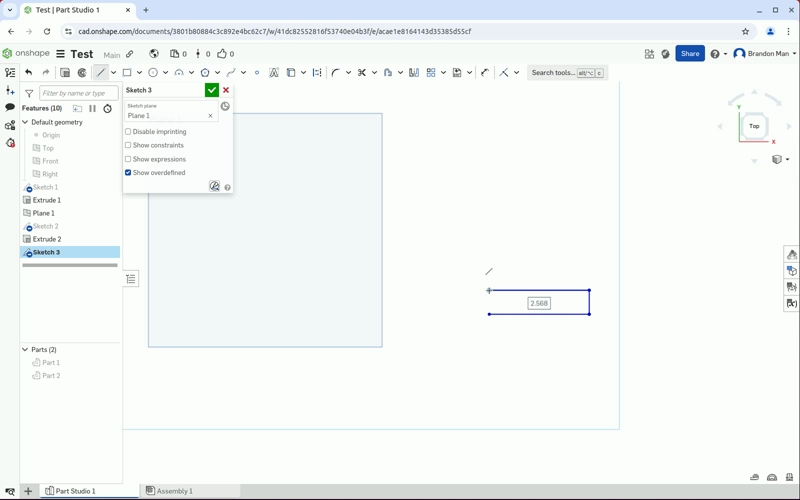
scroll(-6)
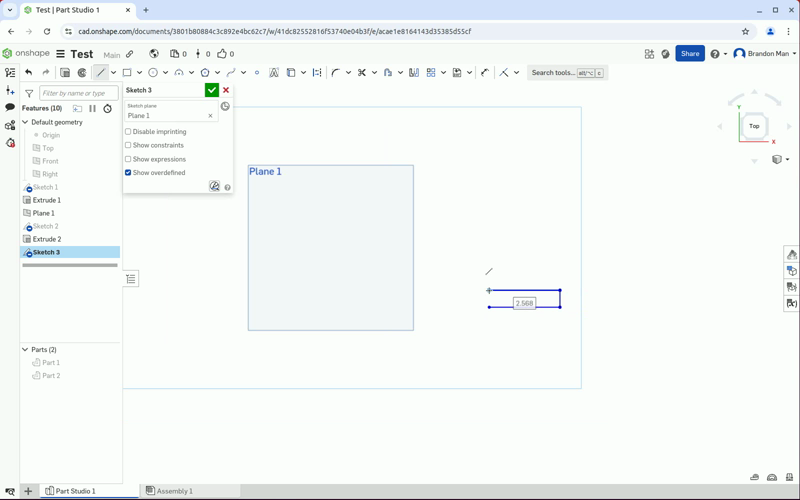
scroll(-6)
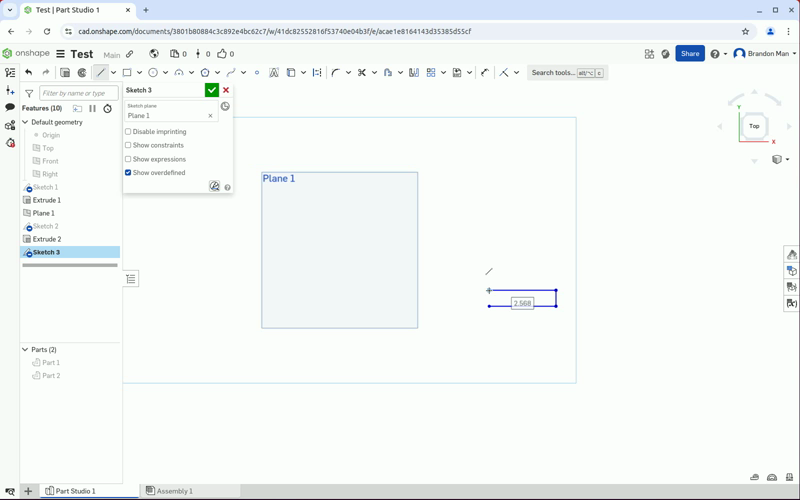
scroll(-6)
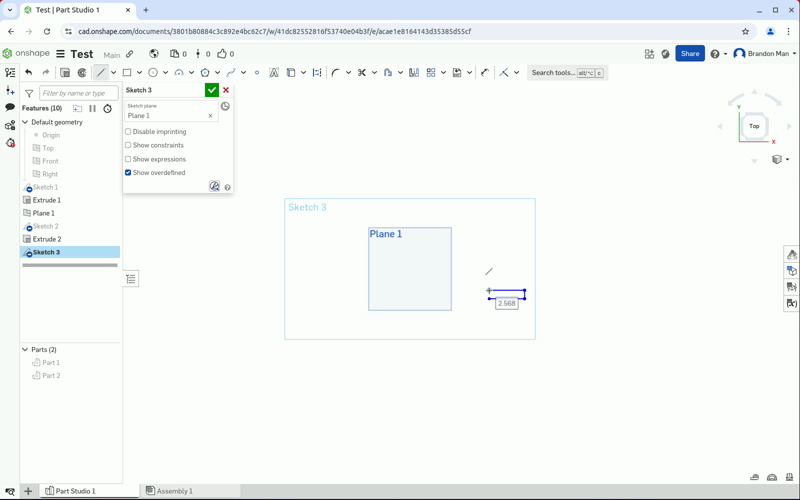
scroll(-6)
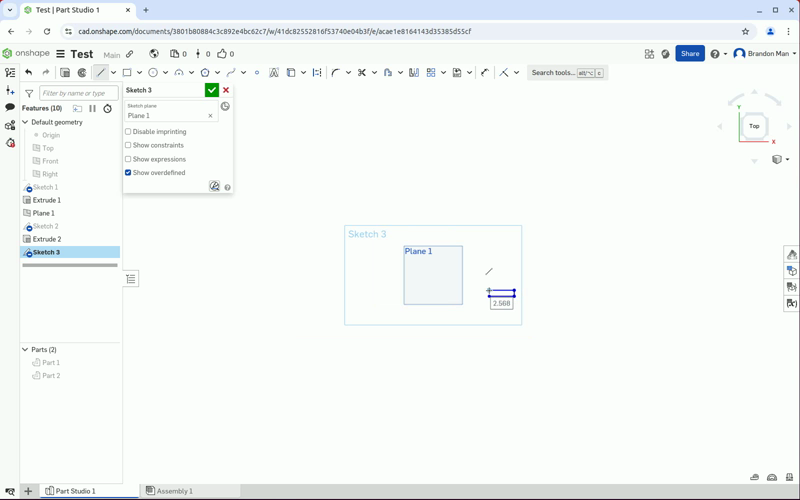
scroll(-6)
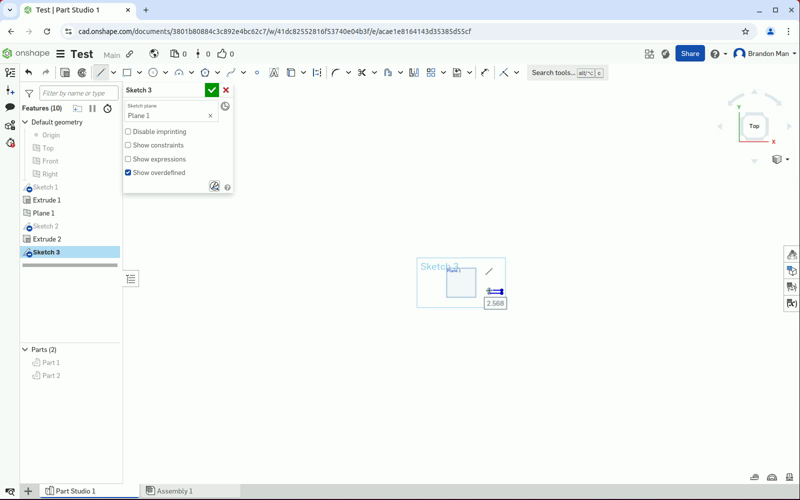
key_up(shift)
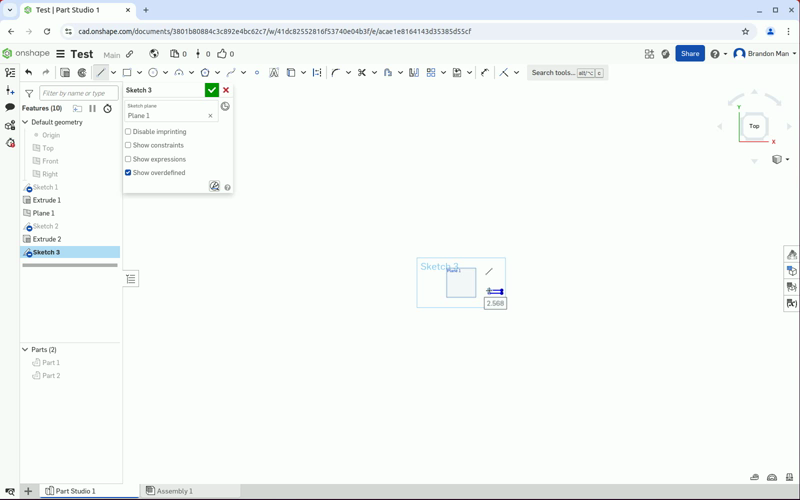
mouse_move(519, 290)
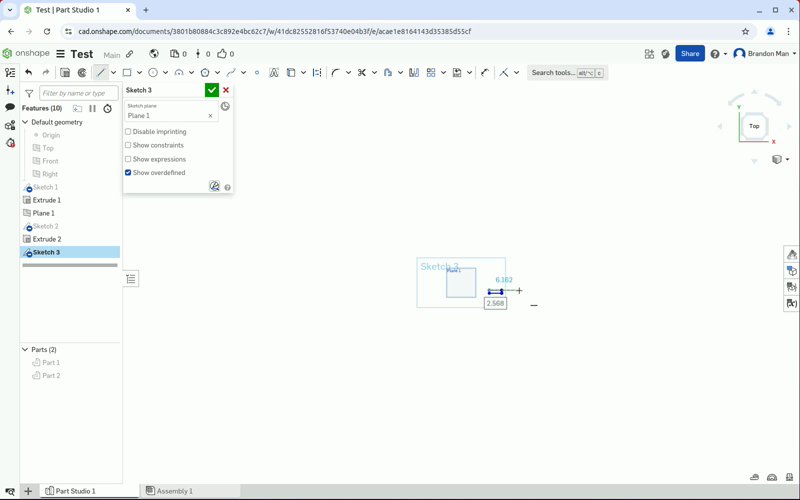
key_down(shift)
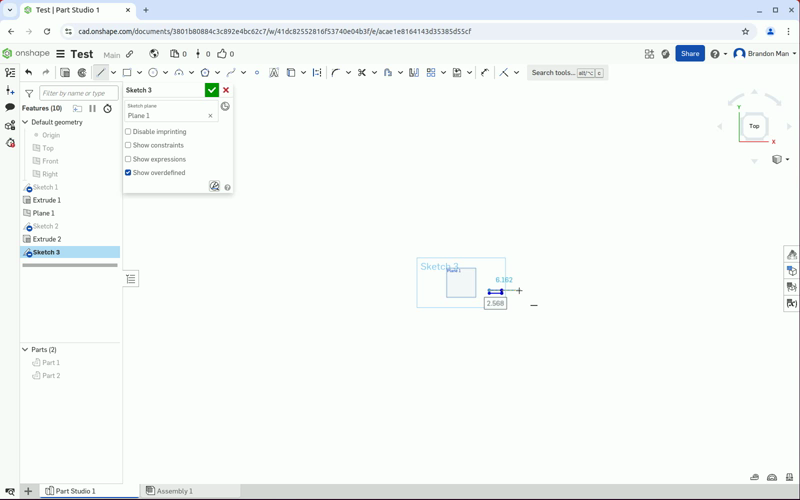
mouse_move(489, 293)
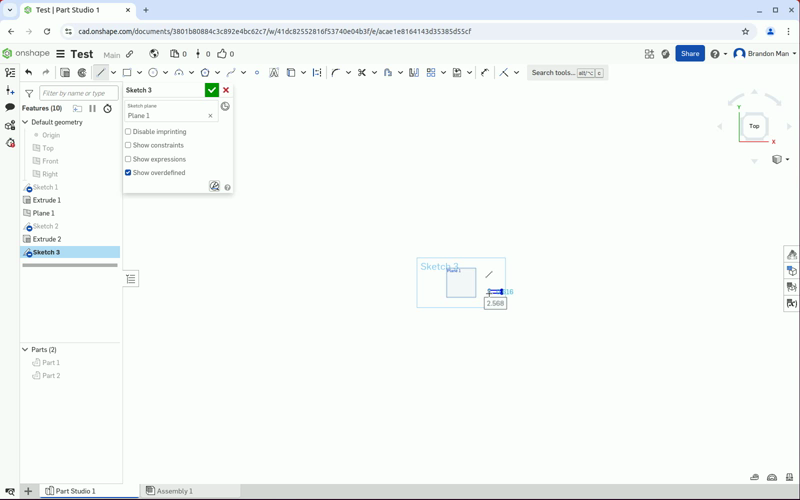
scroll(6)
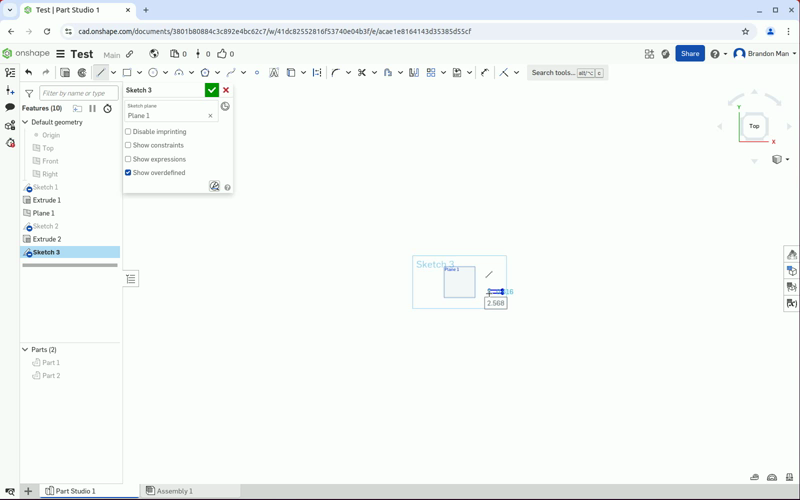
scroll(6)
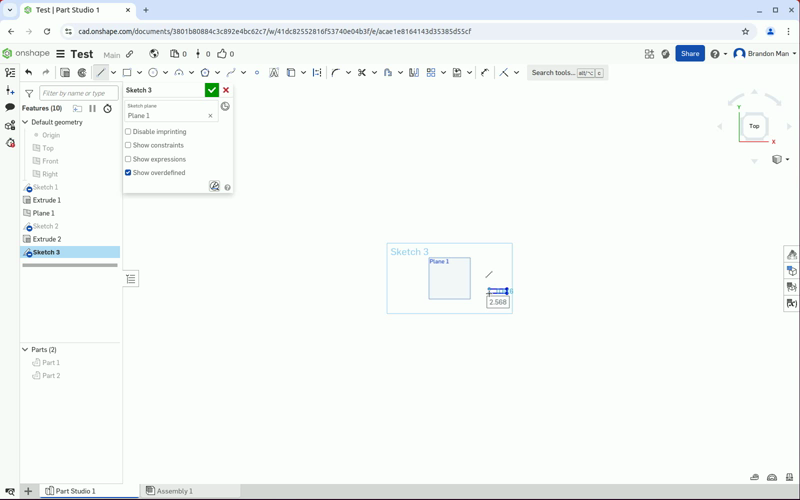
scroll(6)
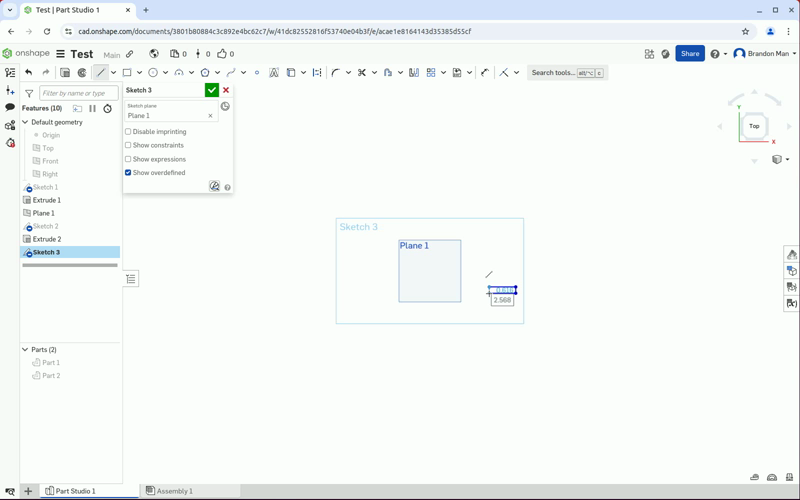
scroll(6)
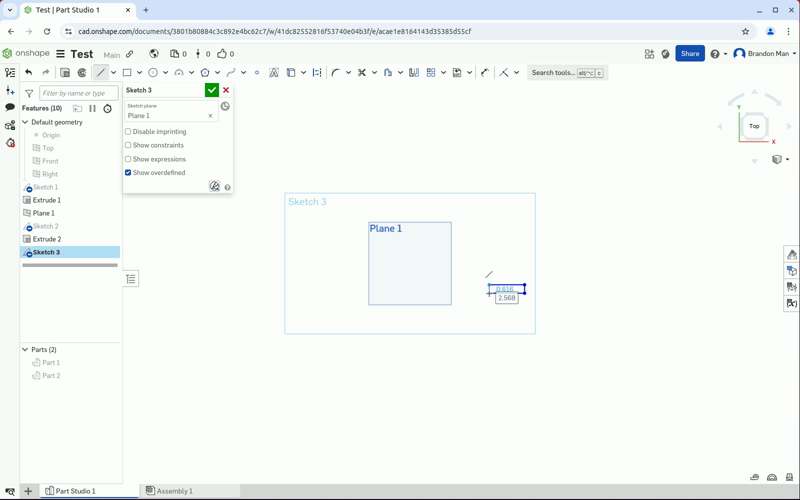
scroll(6)
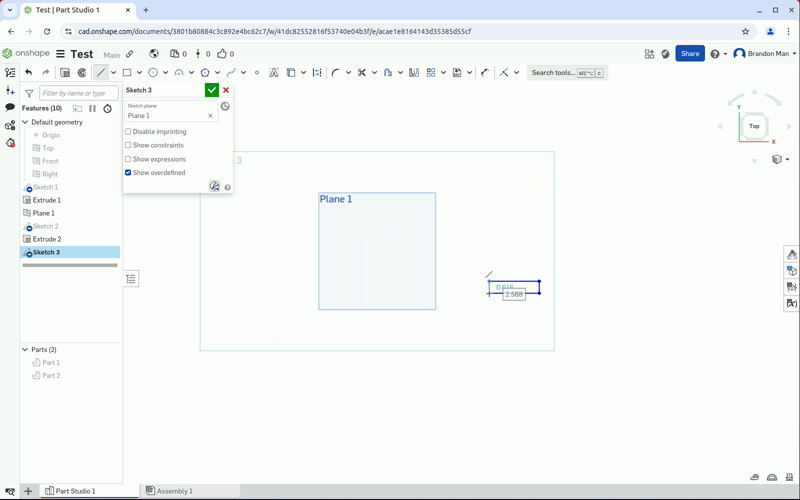
scroll(6)
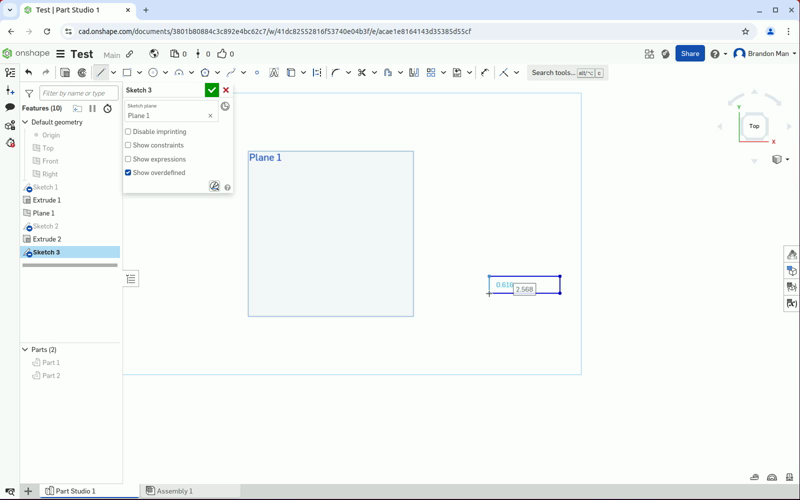
scroll(6)
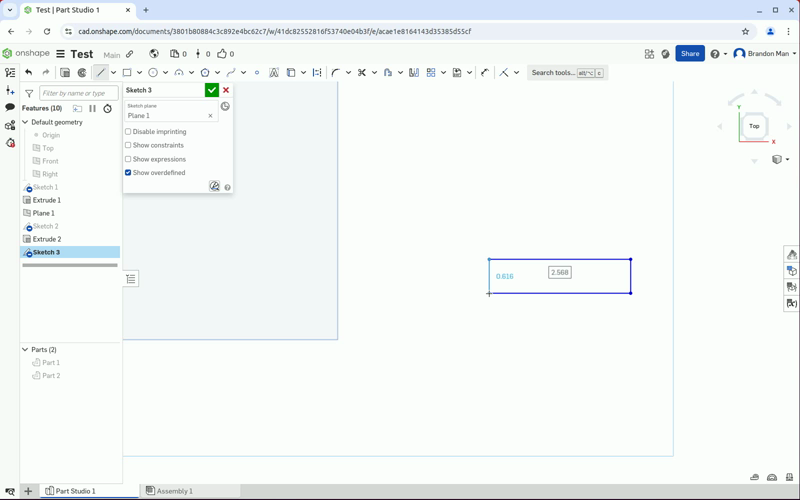
key_up(shift)
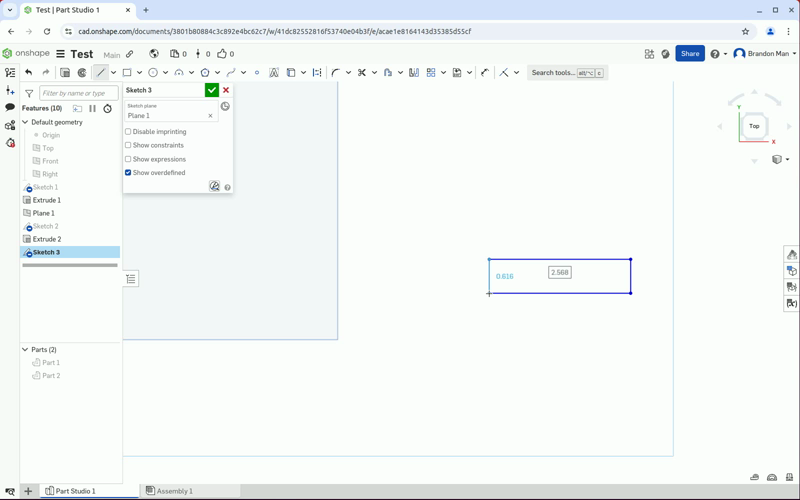
click(489, 293)
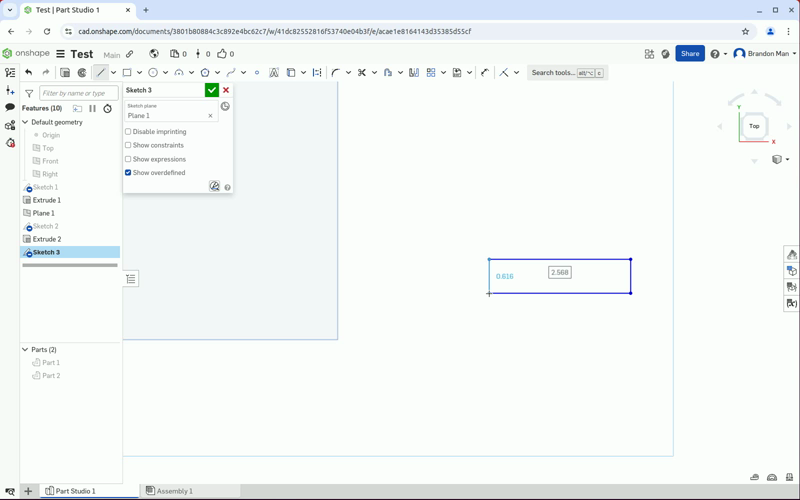
scroll(-6)
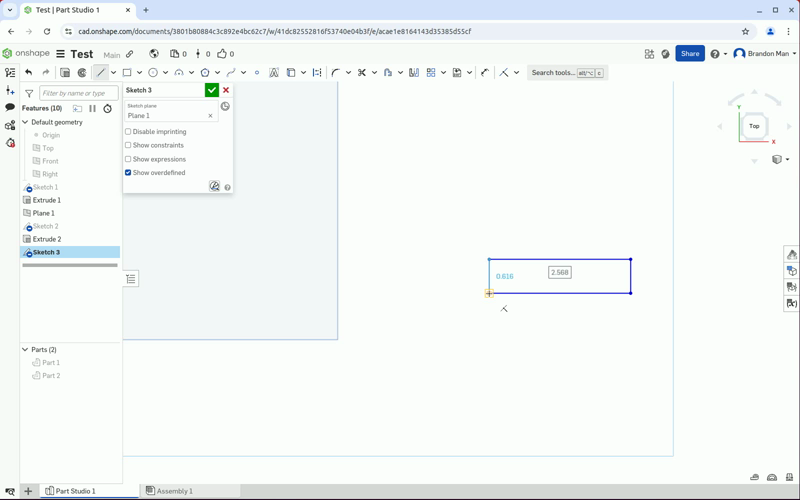
scroll(-6)
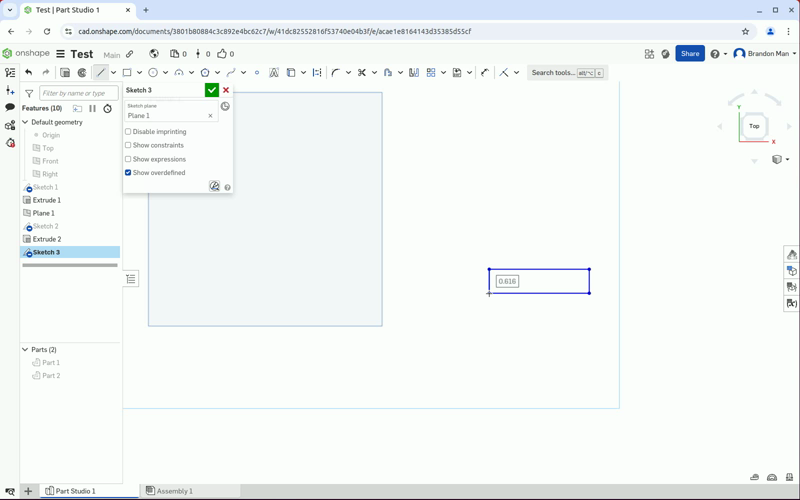
scroll(-6)
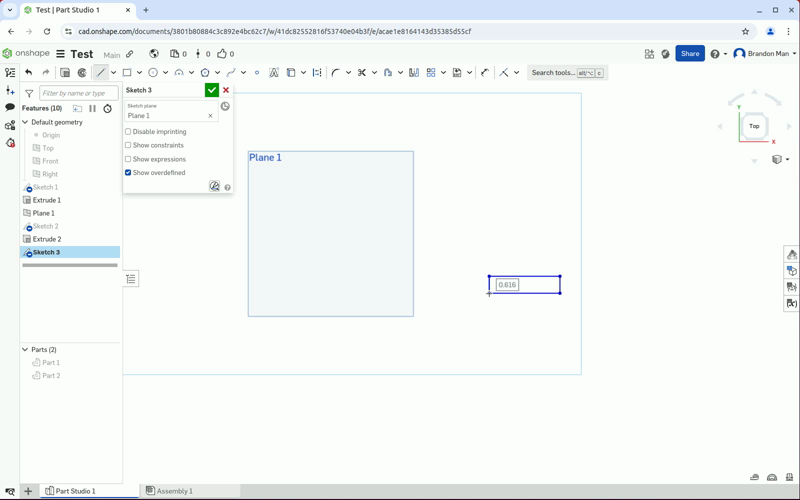
scroll(-6)
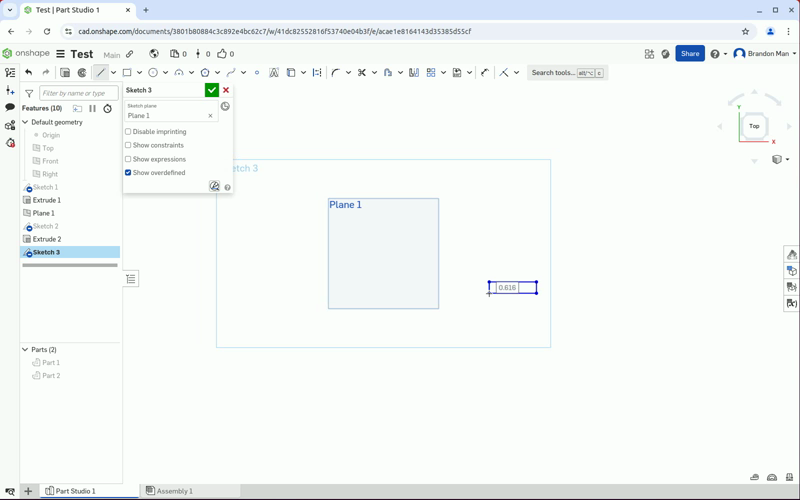
scroll(-6)
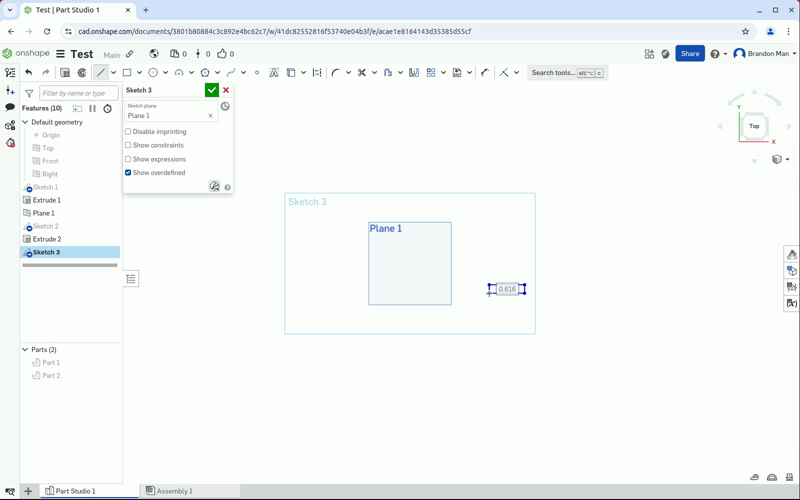
scroll(-6)
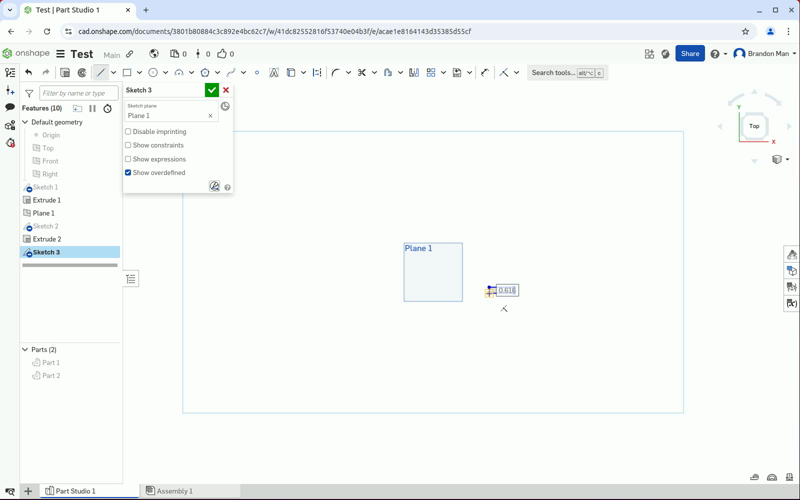
scroll(-6)
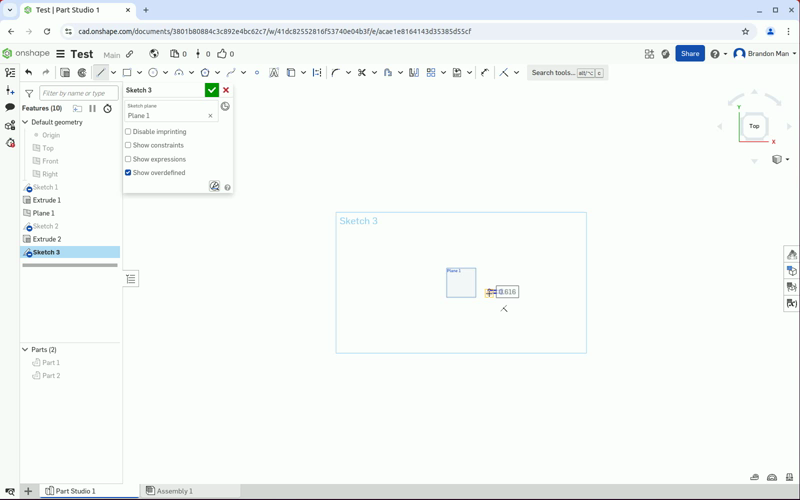
key(esc)
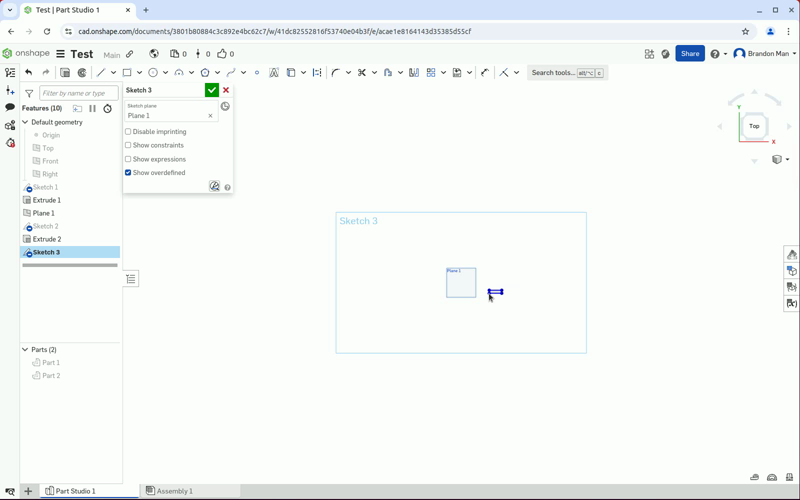
mouse_move(492, 293)
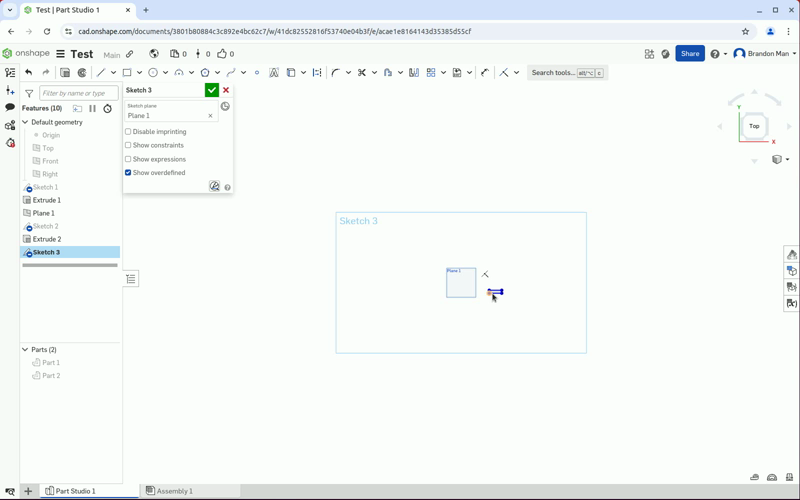
scroll(6)
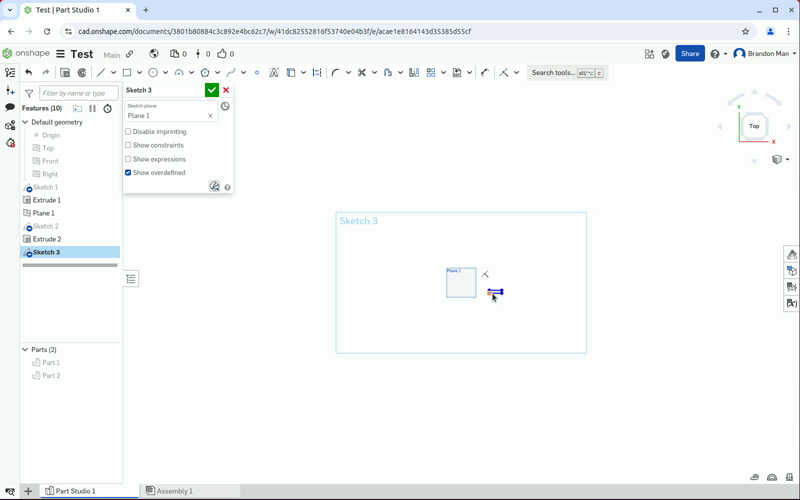
scroll(6)
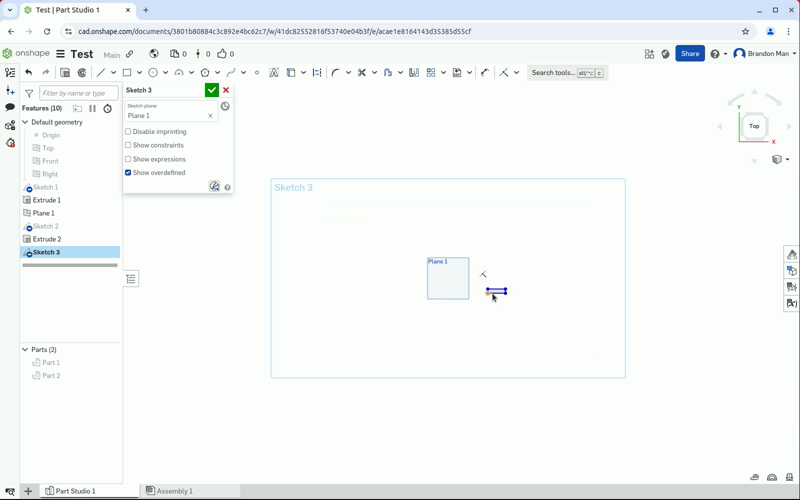
scroll(6)
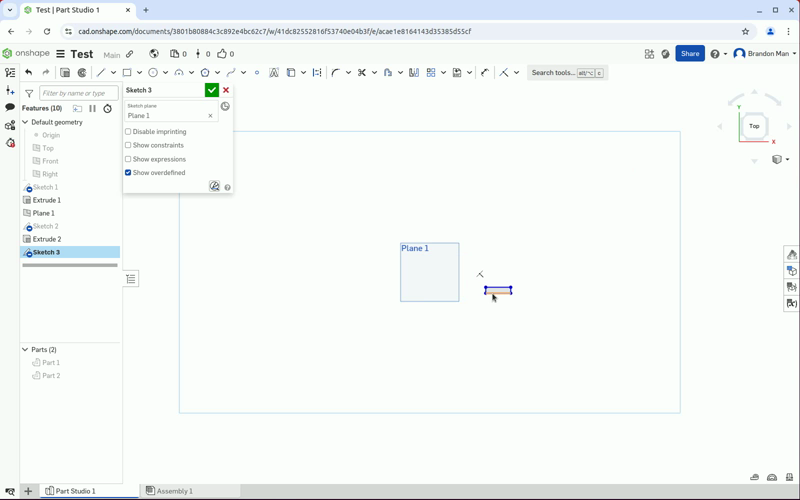
scroll(6)
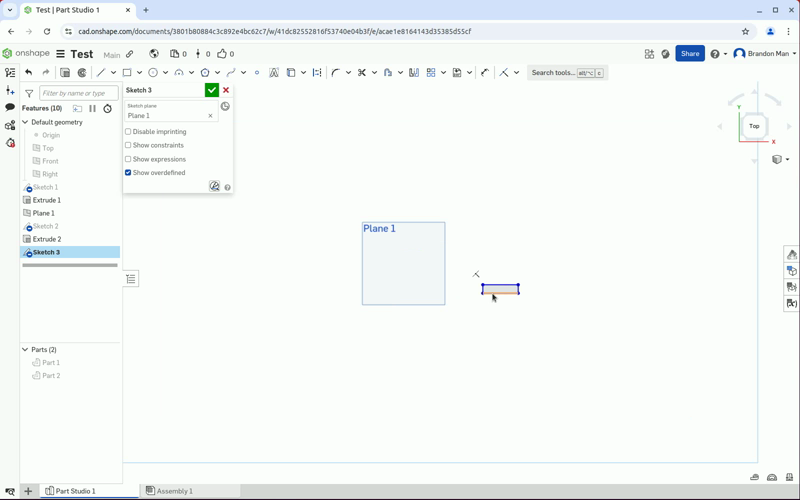
scroll(6)
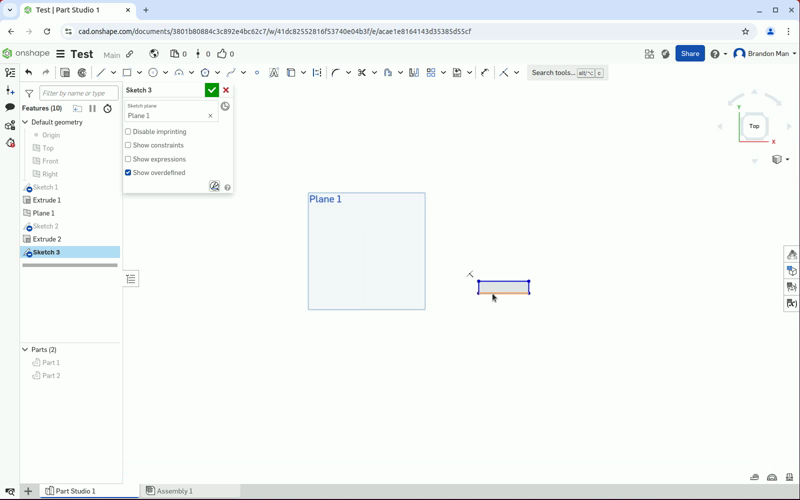
scroll(6)
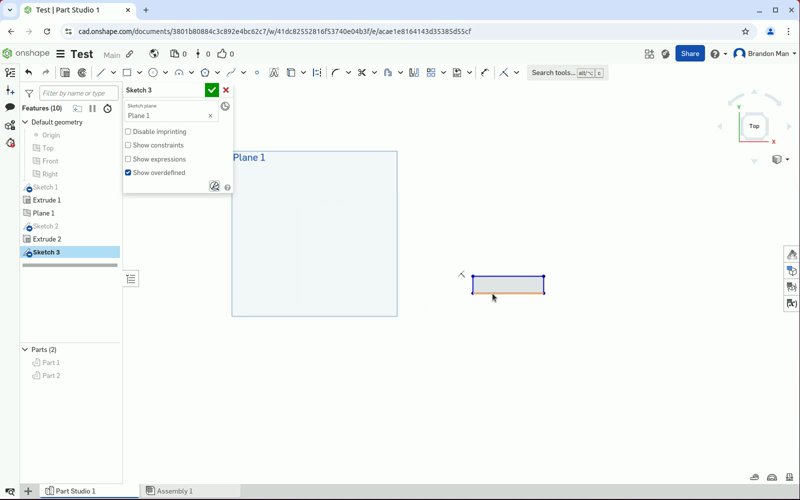
scroll(6)
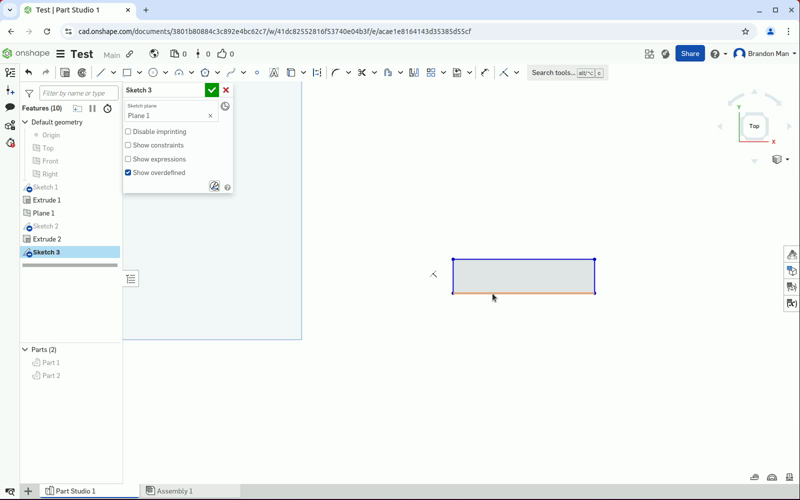
click(492, 293)
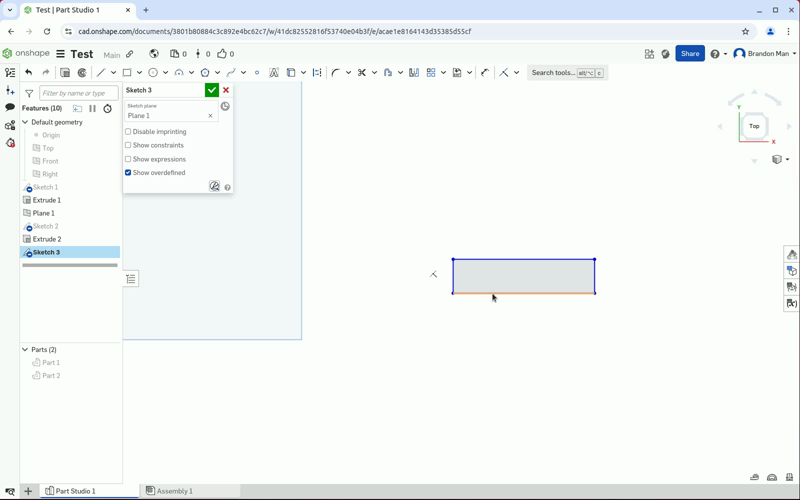
scroll(-6)
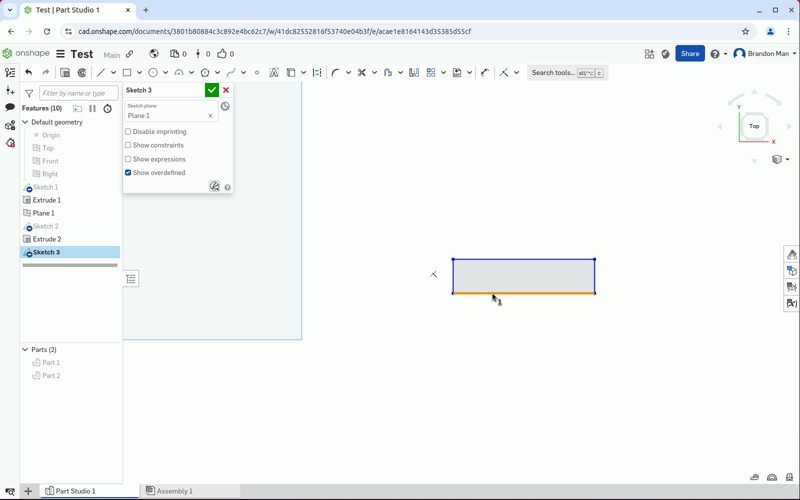
scroll(-6)
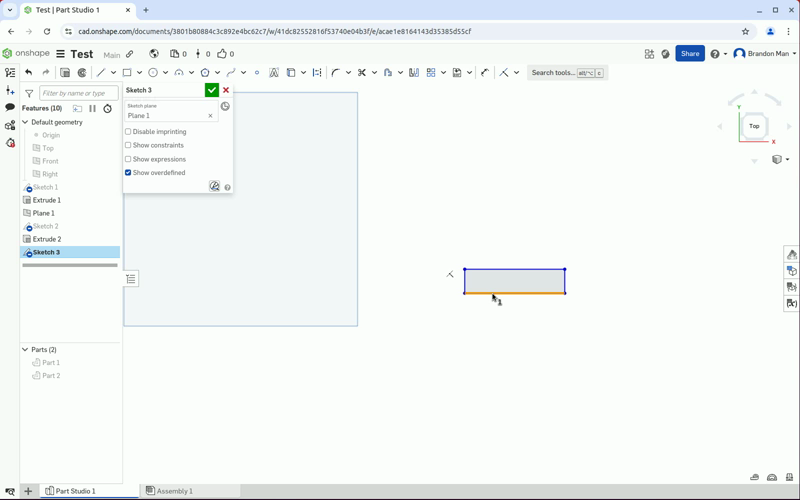
scroll(-6)
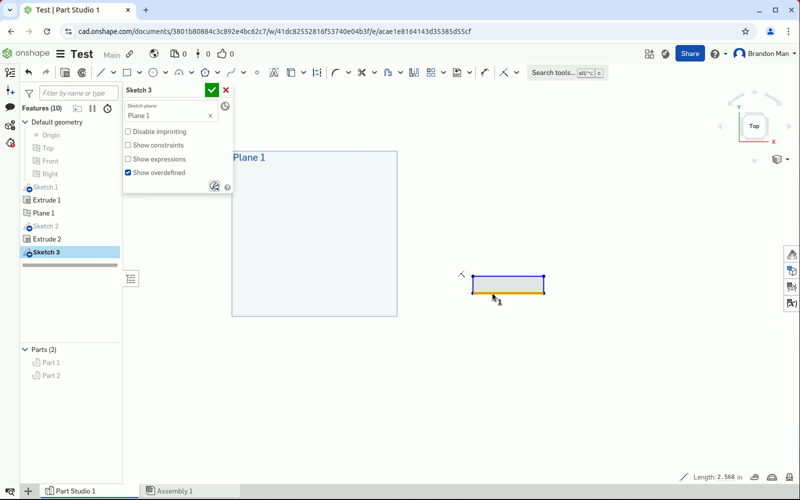
scroll(-6)
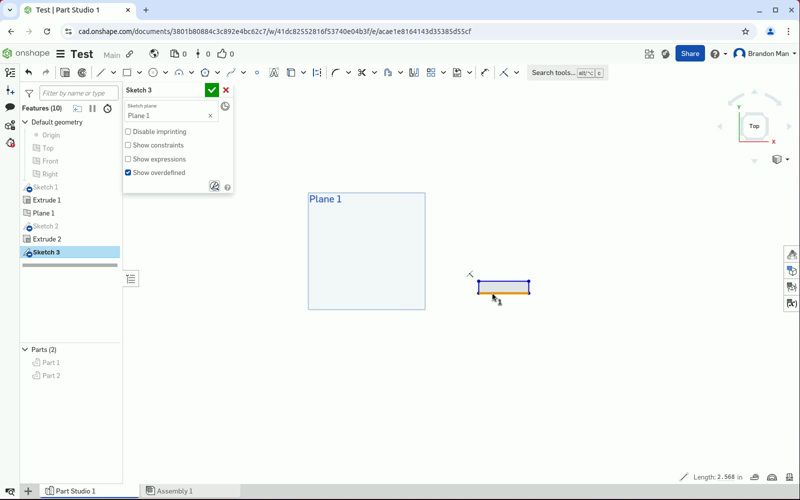
scroll(-6)
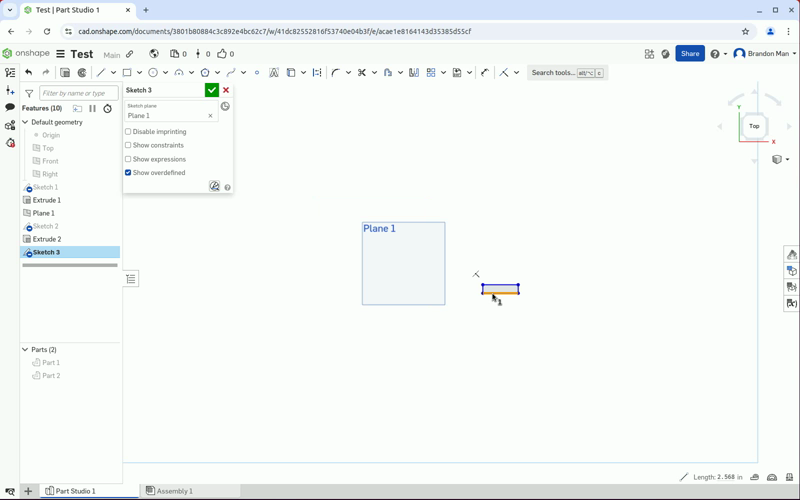
scroll(-6)
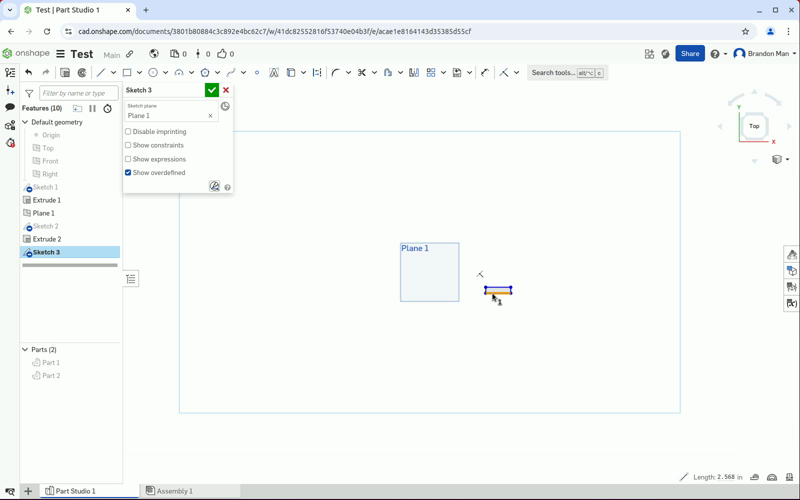
scroll(-6)
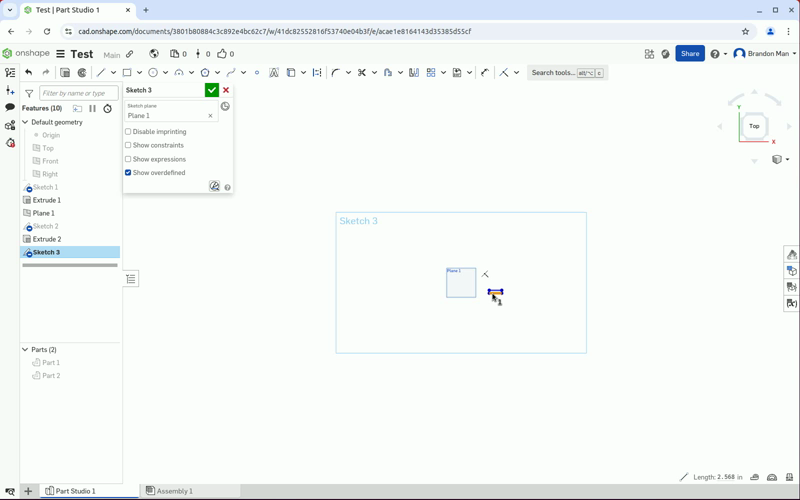
mouse_move(73, 352)
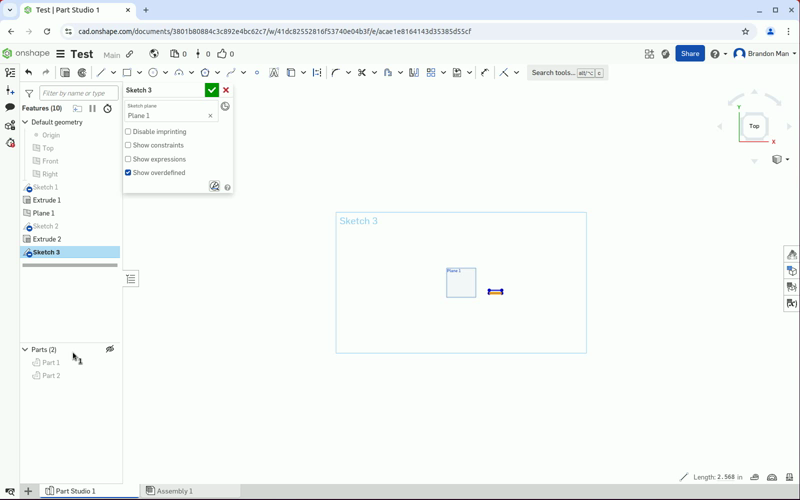
key(shift+y)
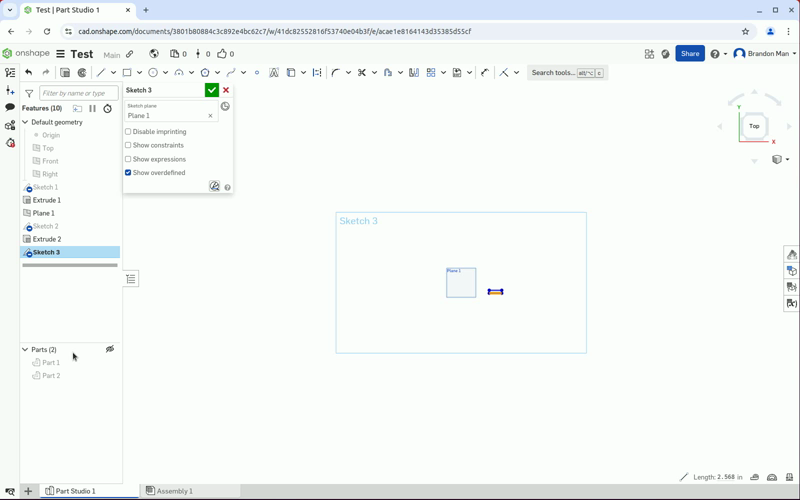
key(shift+e)
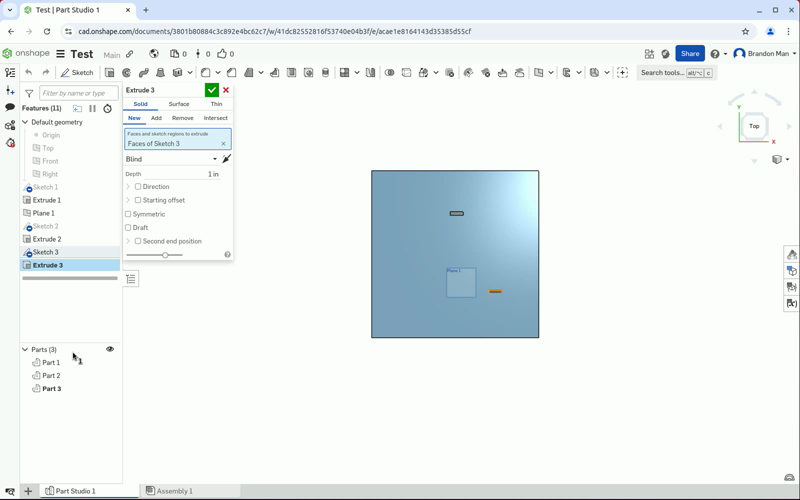
mouse_move(143, 106)
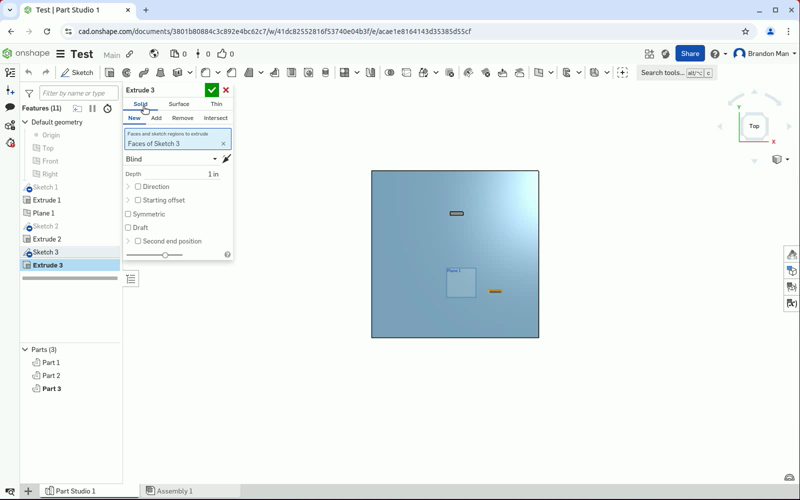
click(143, 106)
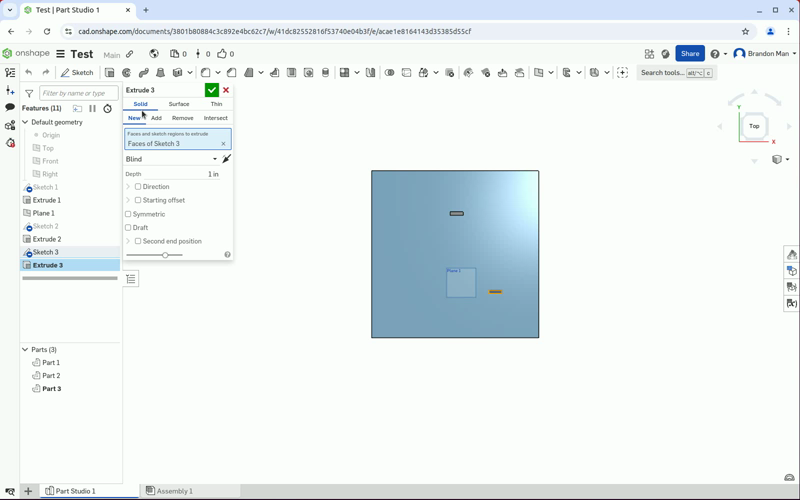
mouse_move(137, 120)
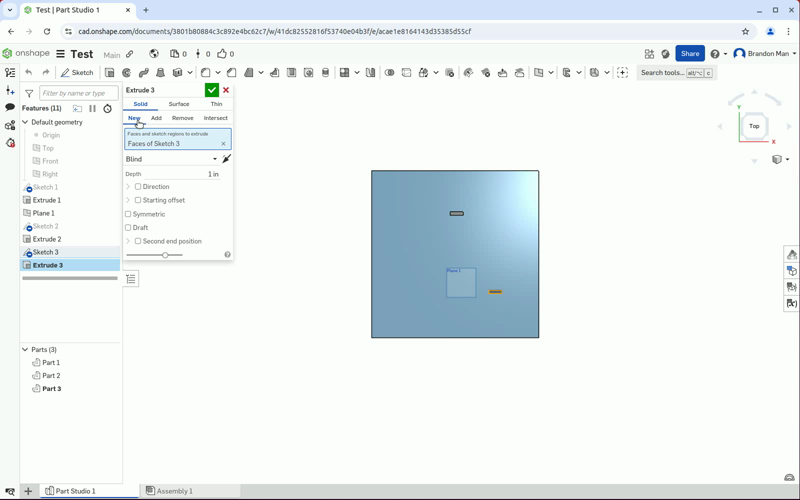
click(137, 120)
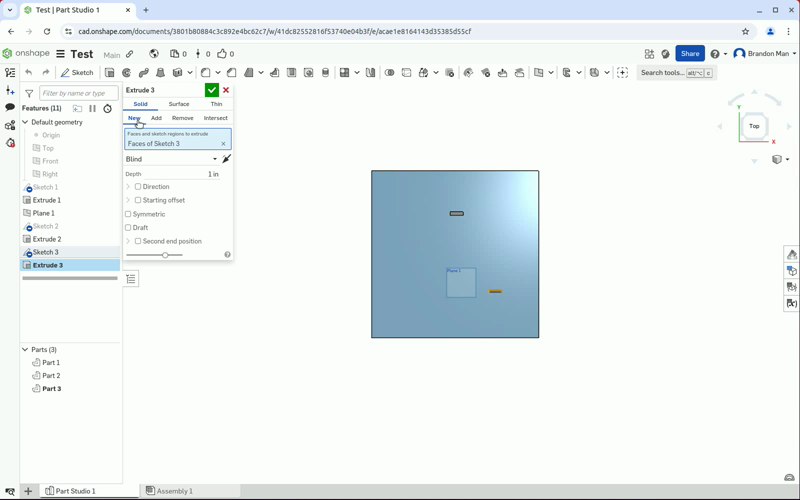
key(tab, 4)
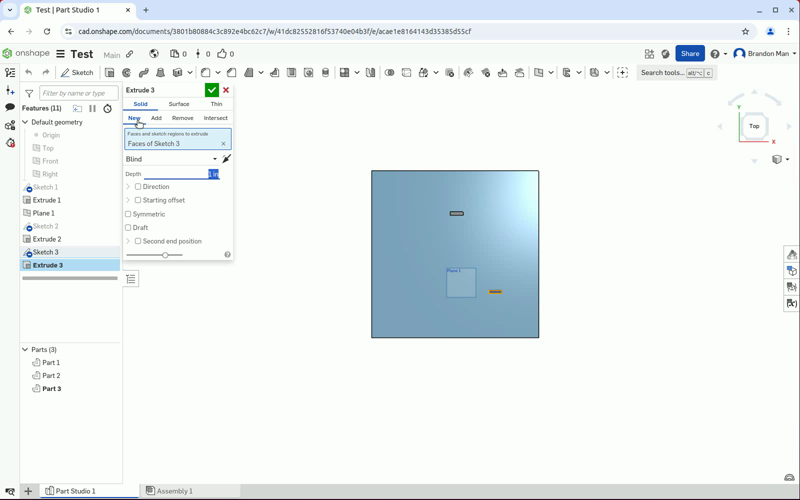
text(5.777)
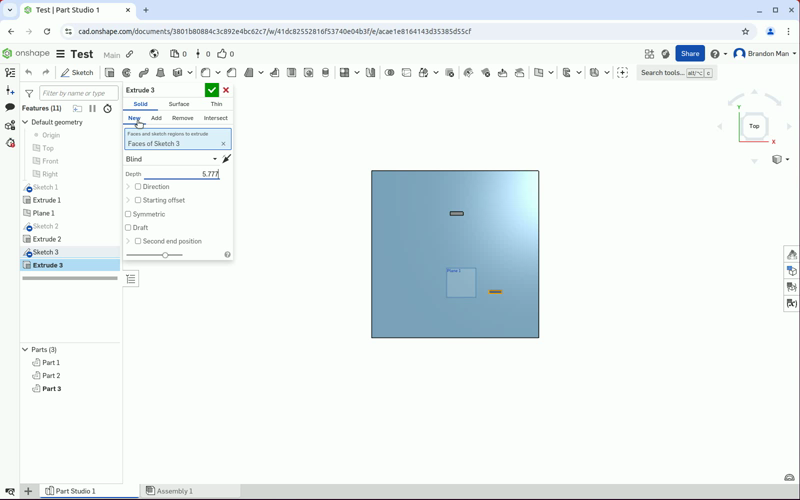
key(enter)
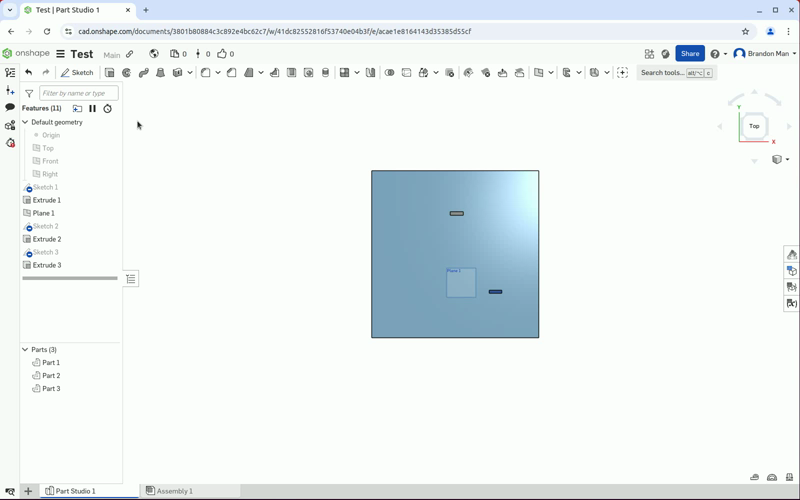
key(shift+h)
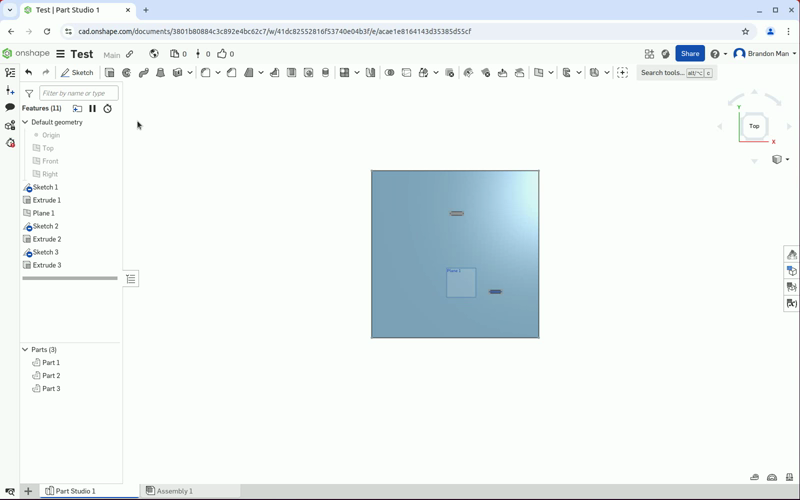
key(shift+h)
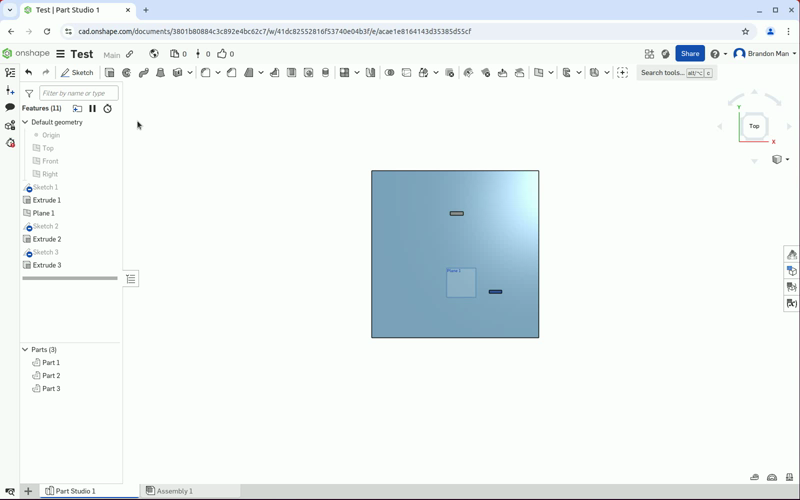
mouse_move(73, 189)
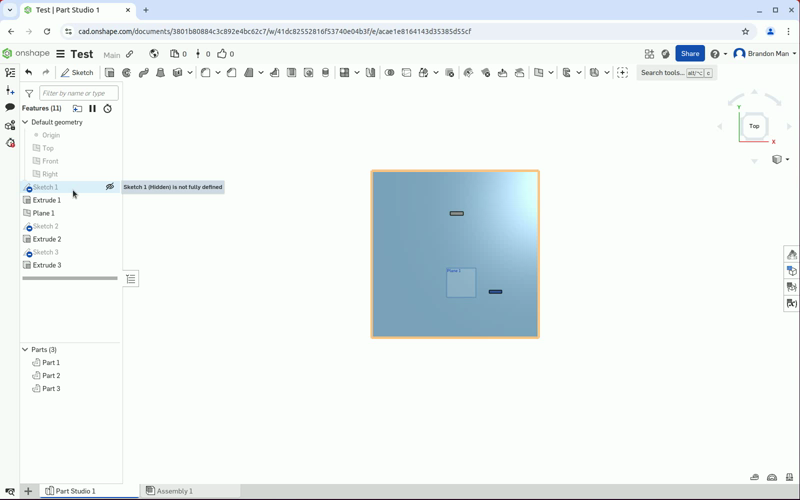
click(73, 189)
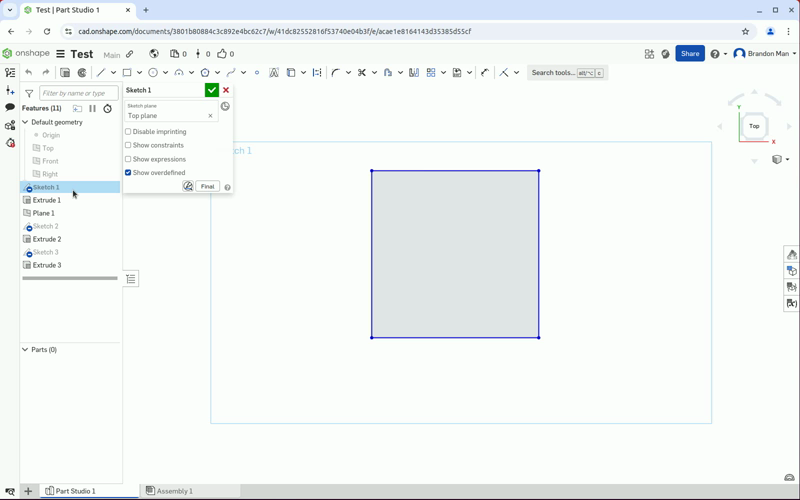
mouse_move(229, 92)
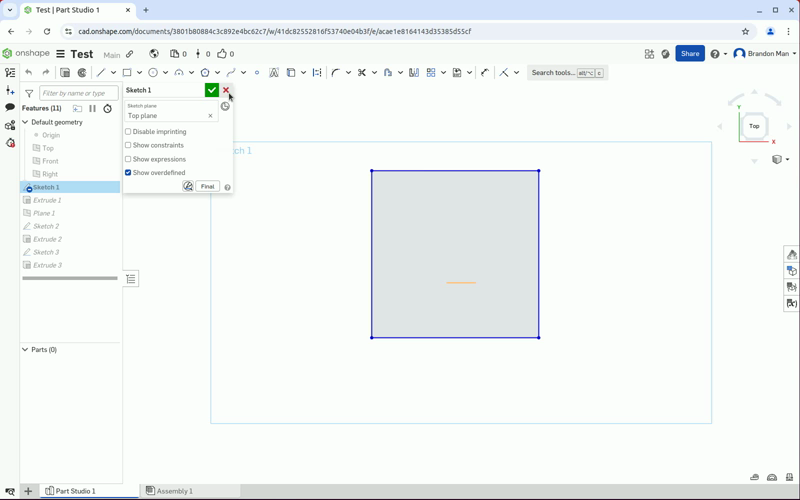
click(229, 92)
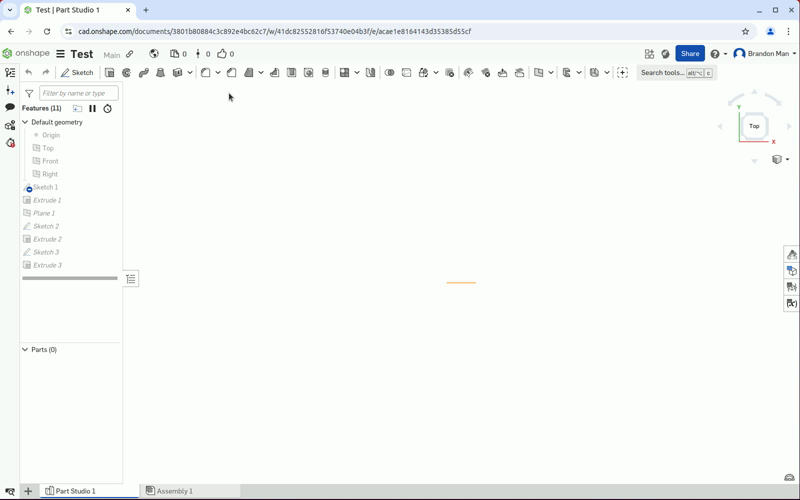
key(shift+s)
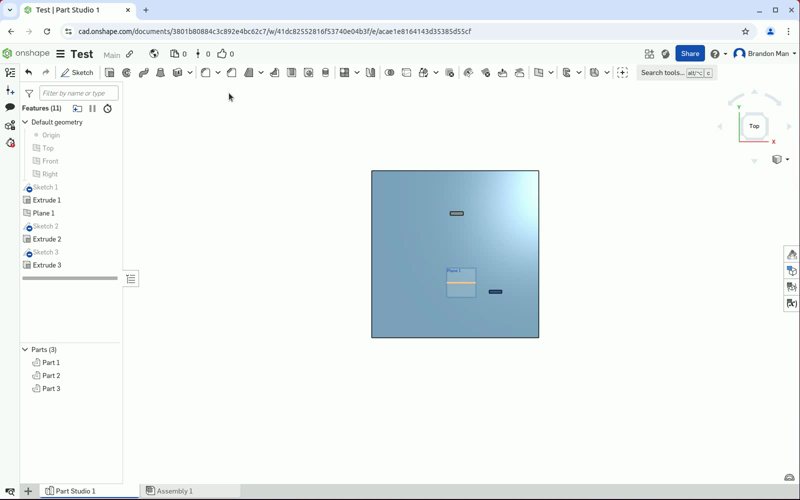
mouse_move(73, 215)
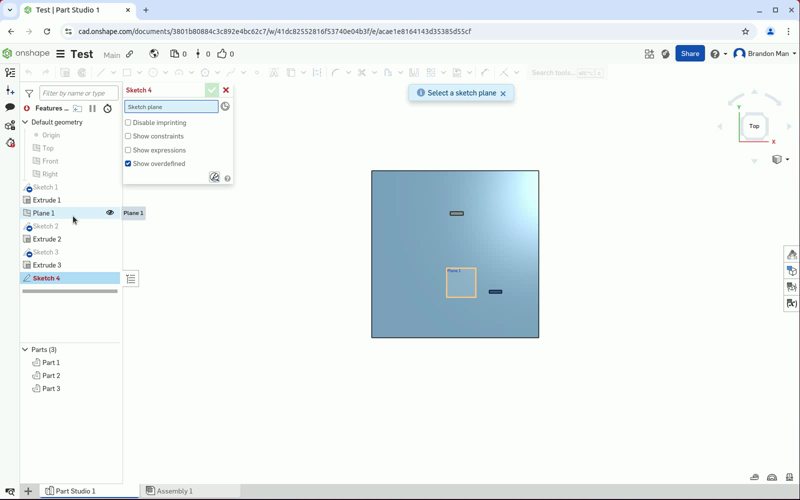
click(73, 215)
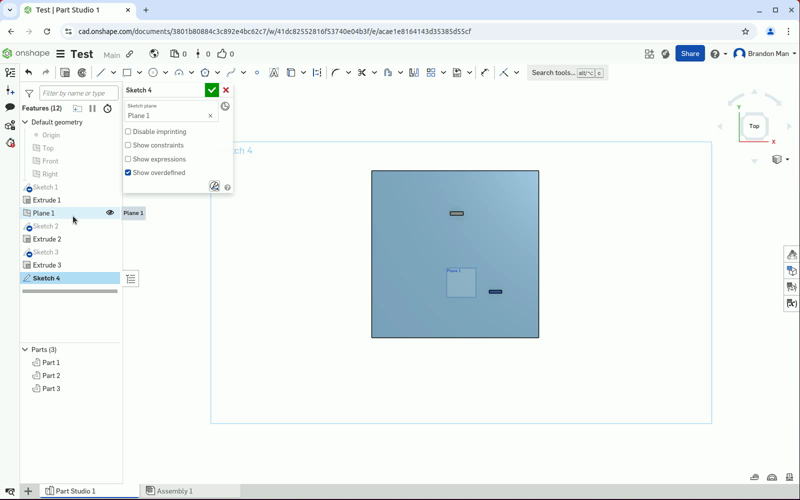
mouse_move(73, 352)
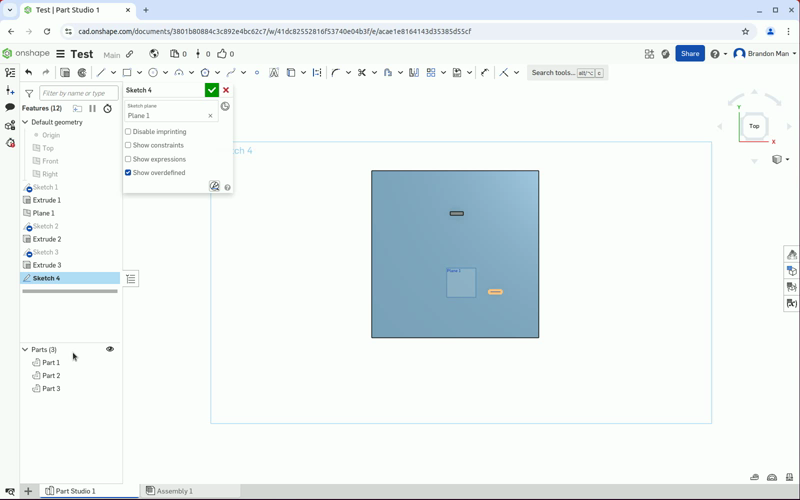
key(y)
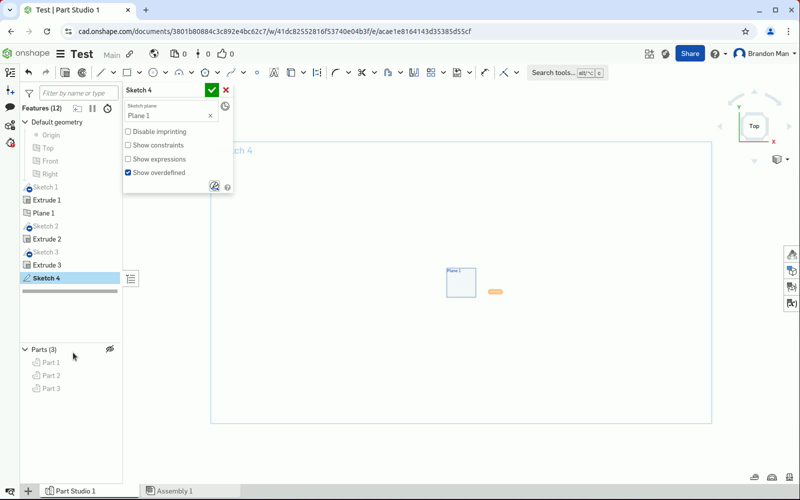
key(l)
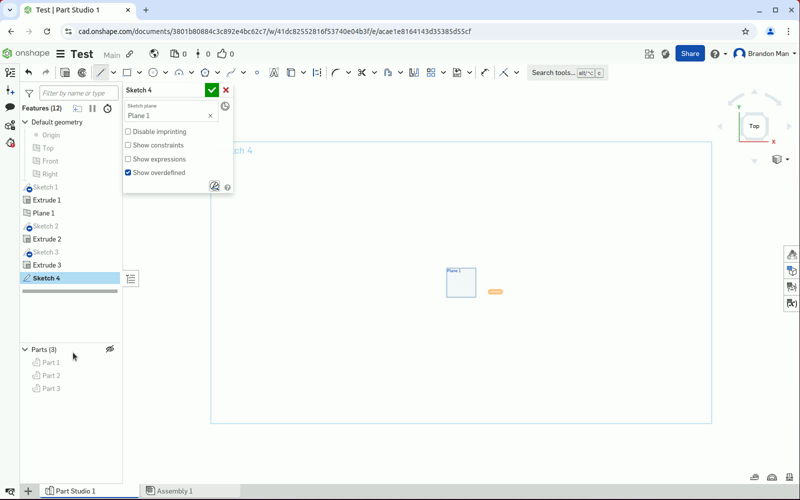
key_down(shift)
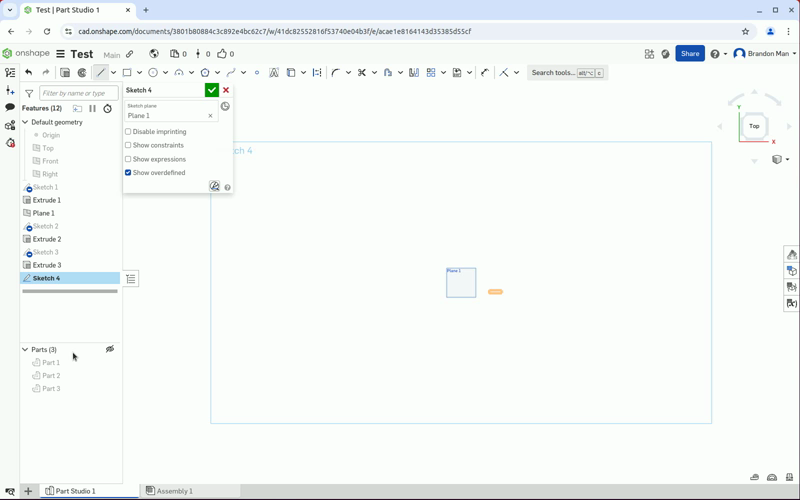
mouse_move(410, 293)
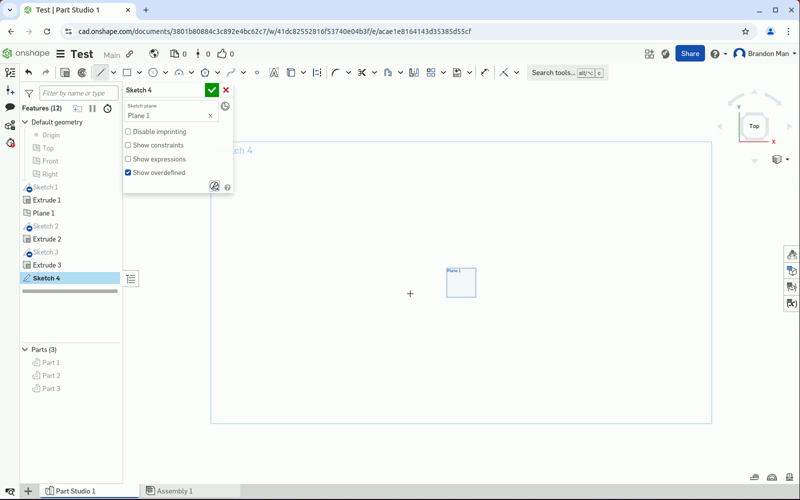
click(410, 293)
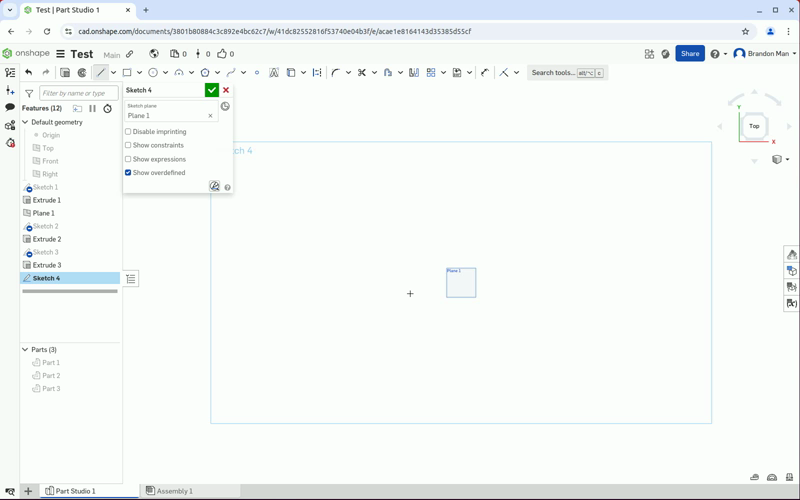
key_up(shift)
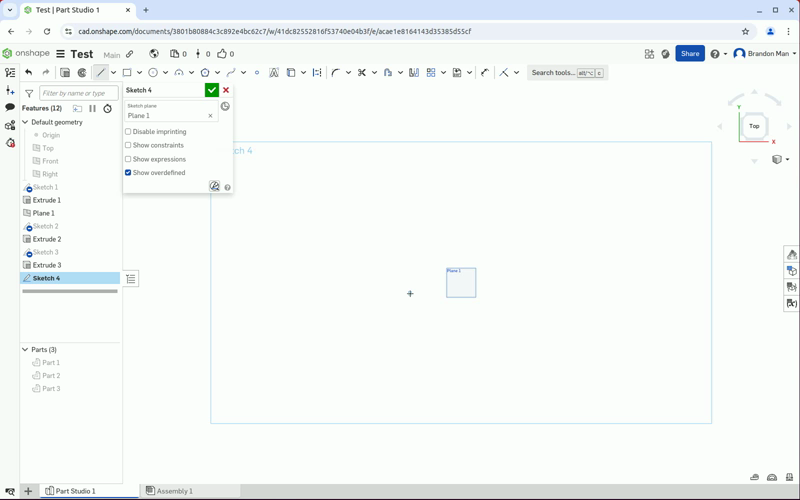
key_down(shift)
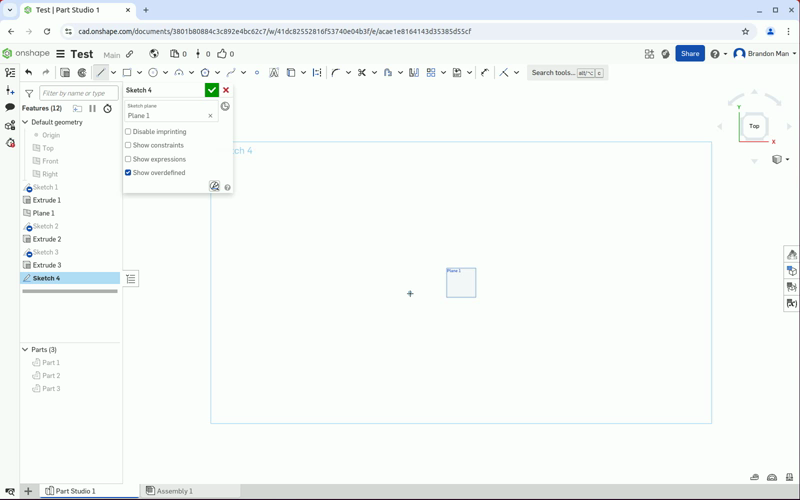
mouse_move(440, 293)
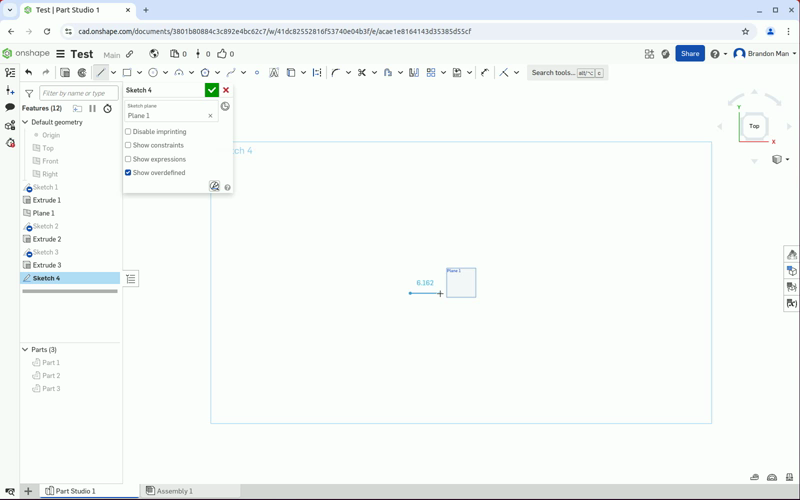
mouse_move(423, 293)
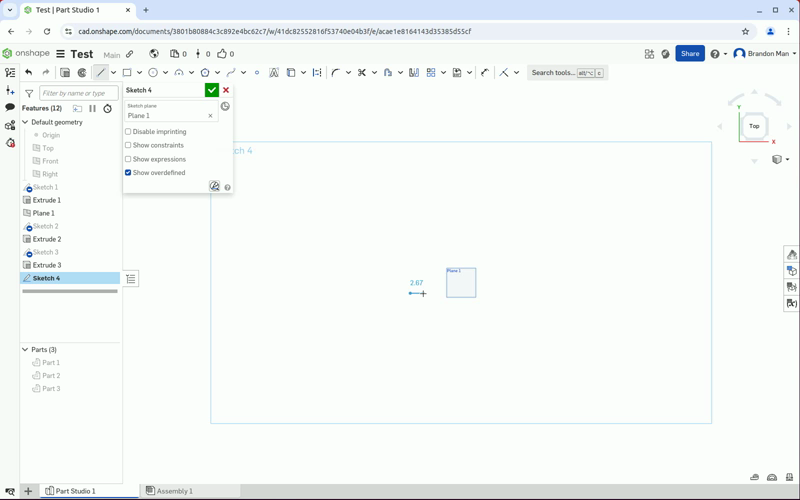
click(423, 293)
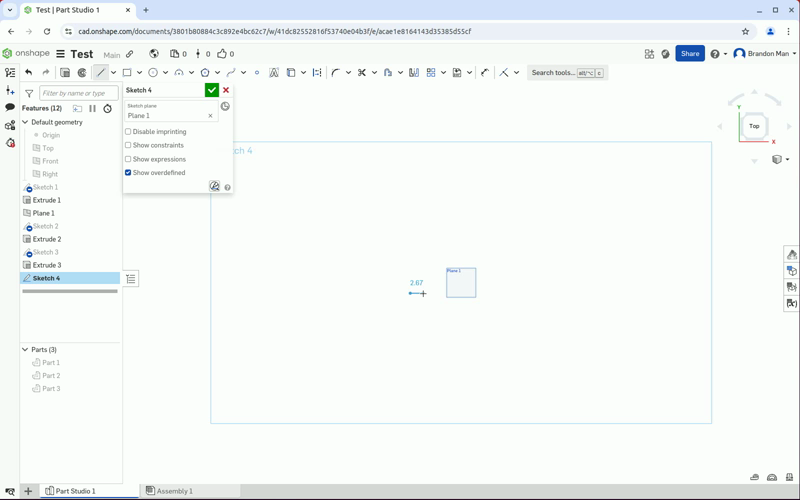
key_up(shift)
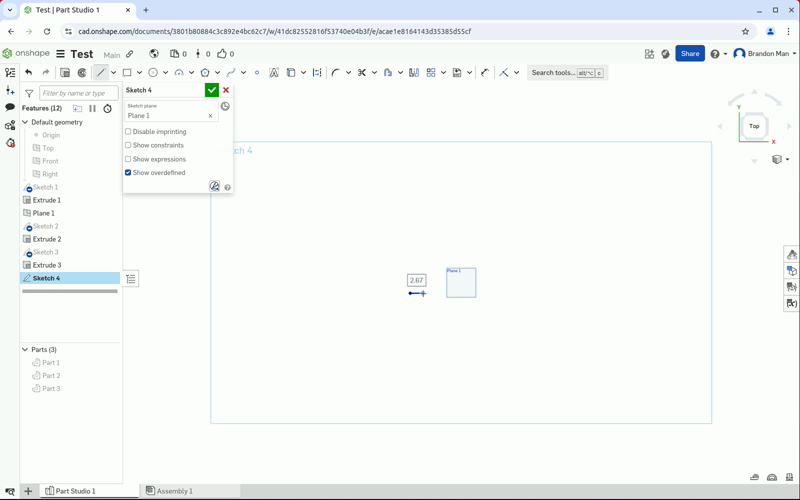
key_down(shift)
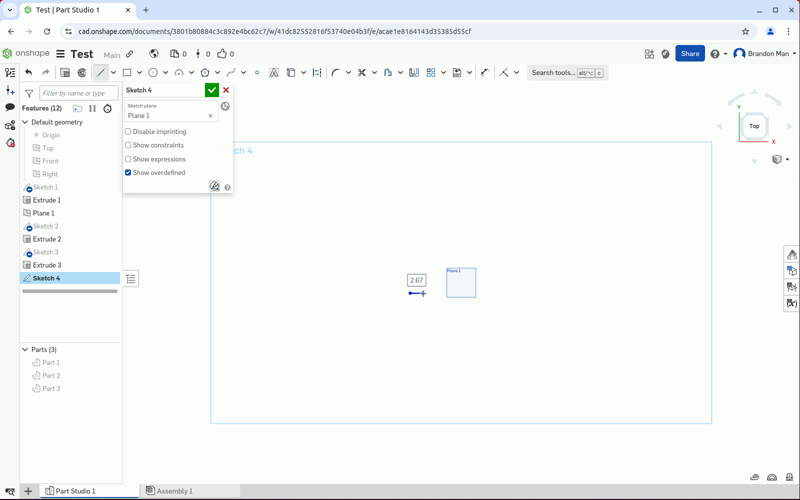
mouse_move(453, 293)
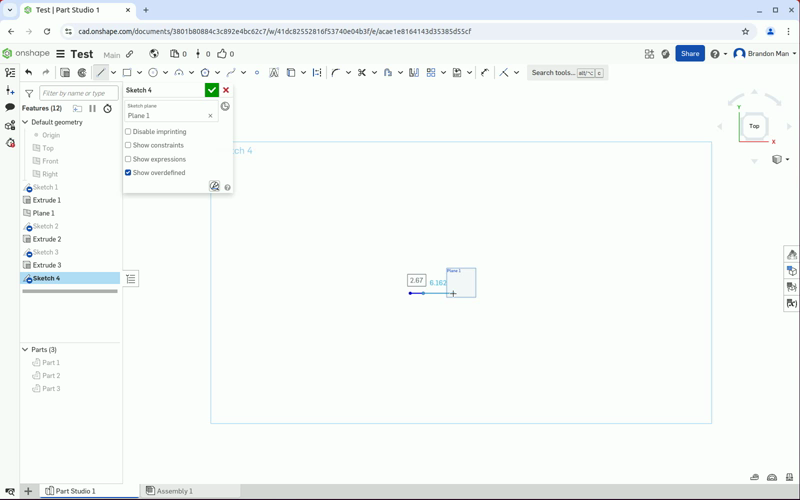
mouse_move(423, 290)
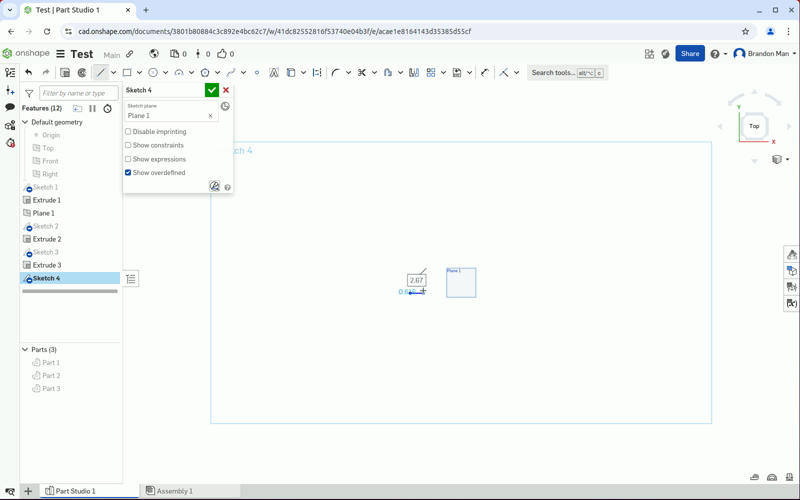
scroll(6)
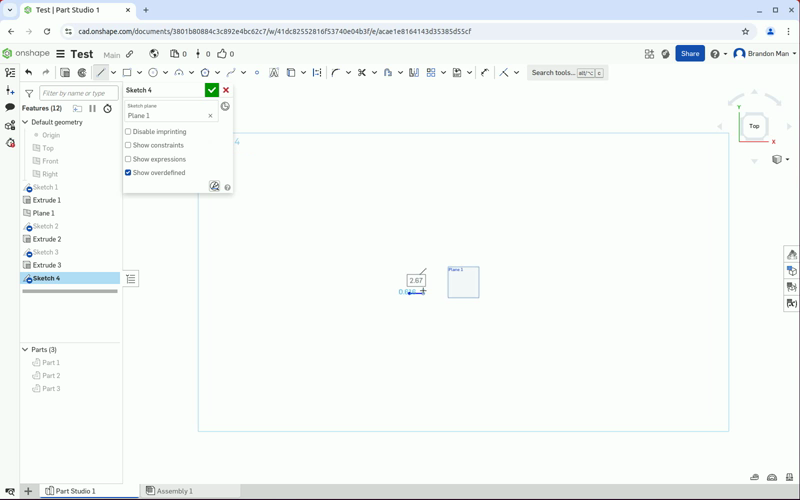
scroll(6)
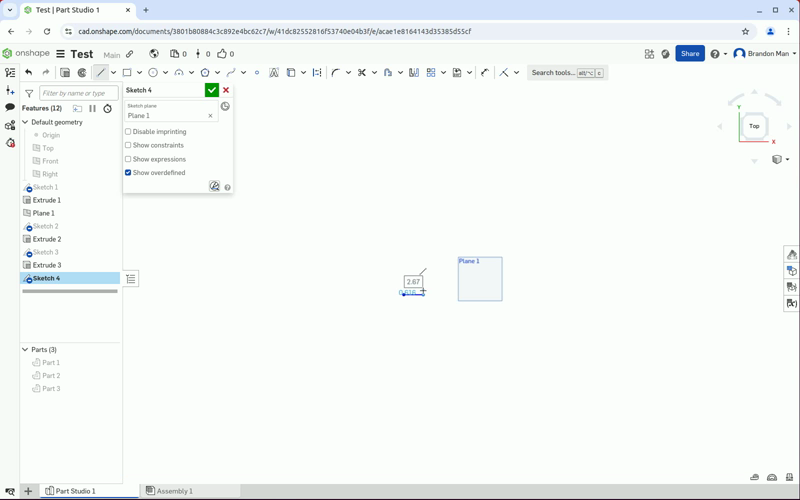
scroll(6)
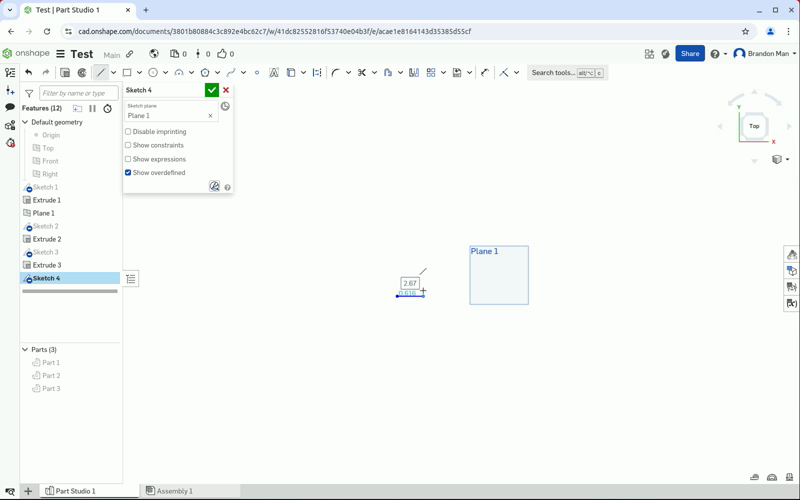
scroll(6)
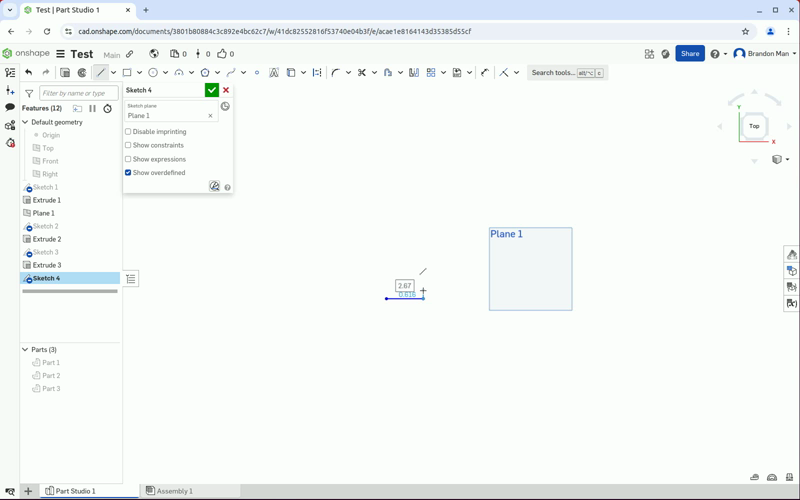
scroll(6)
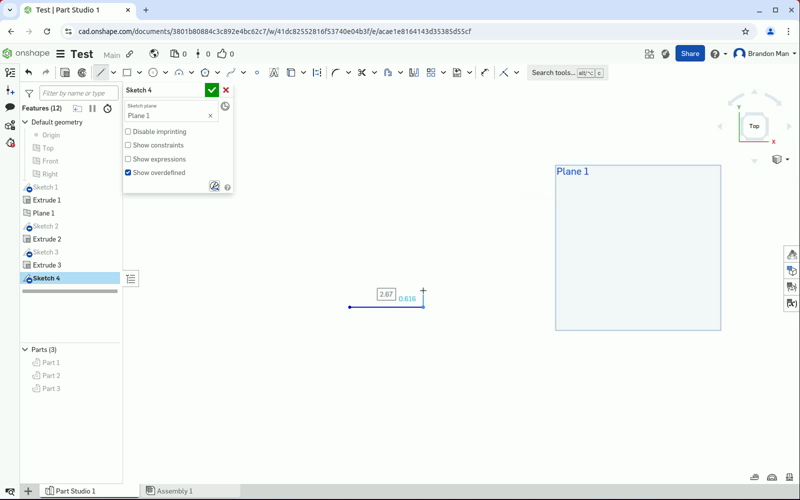
scroll(6)
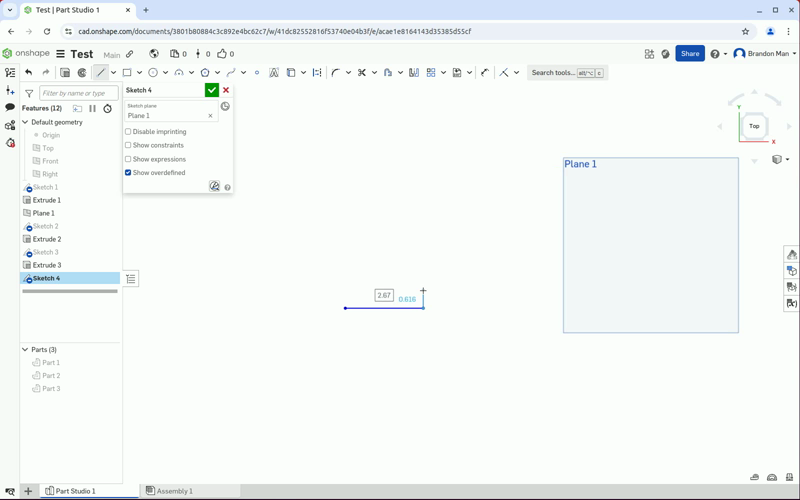
scroll(6)
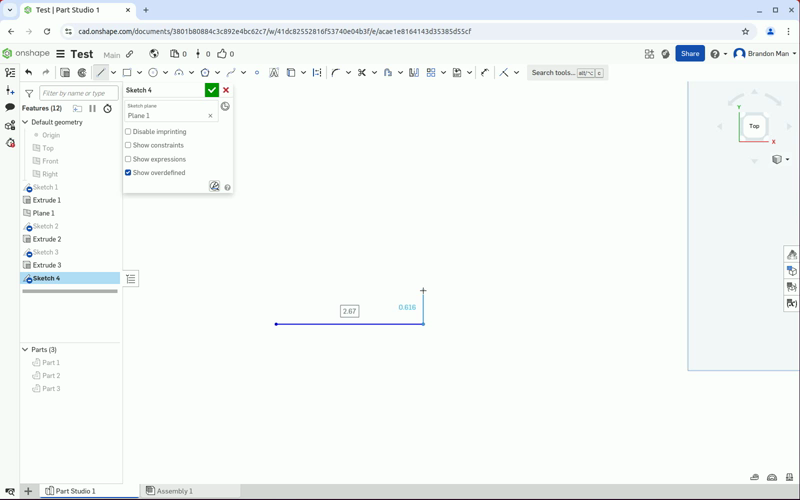
click(423, 290)
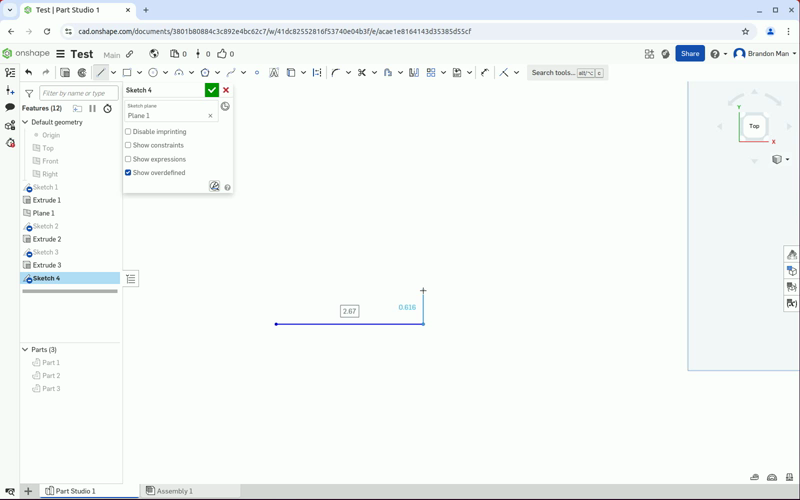
scroll(-6)
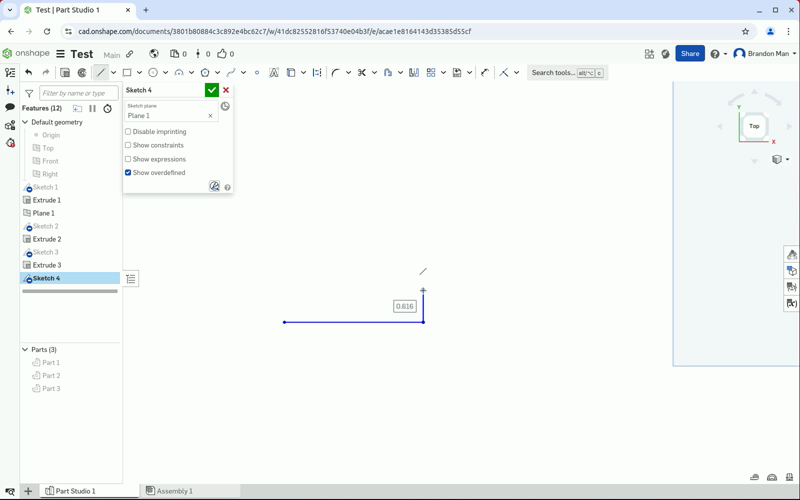
scroll(-6)
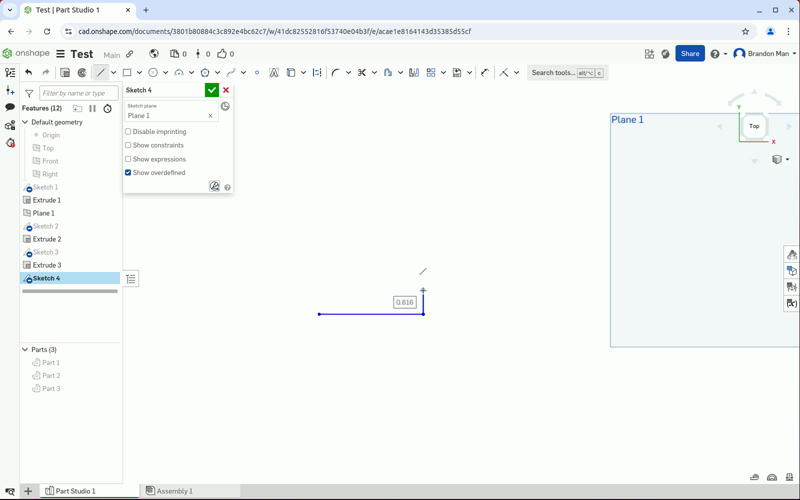
scroll(-6)
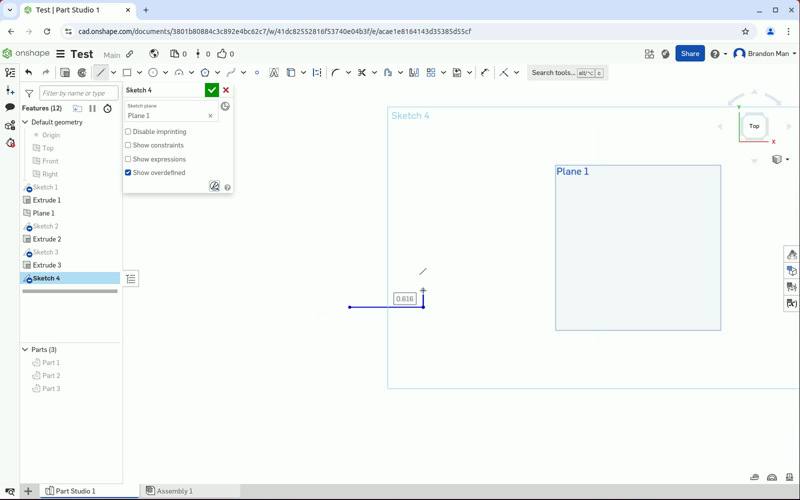
scroll(-6)
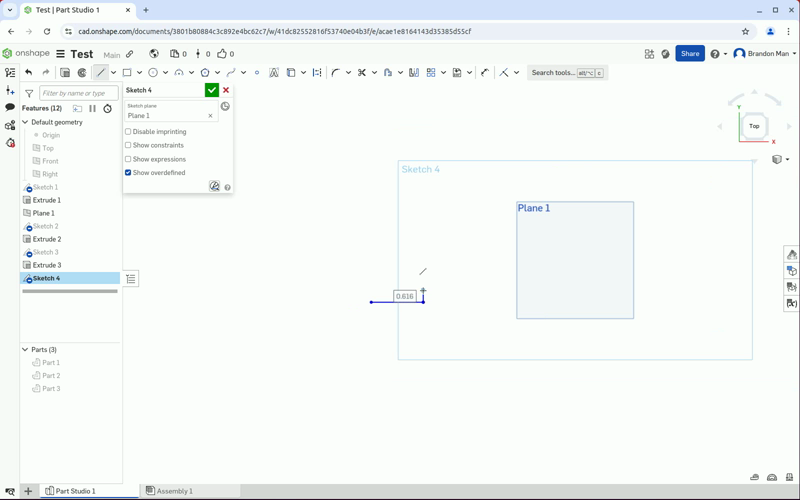
scroll(-6)
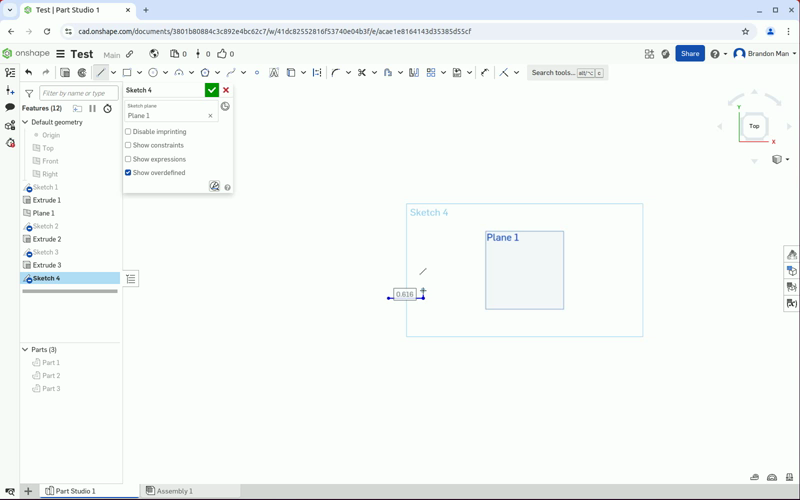
scroll(-6)
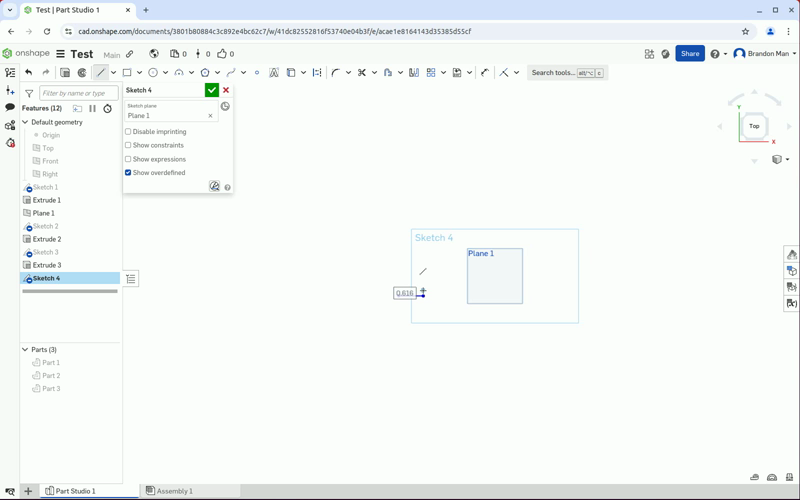
scroll(-6)
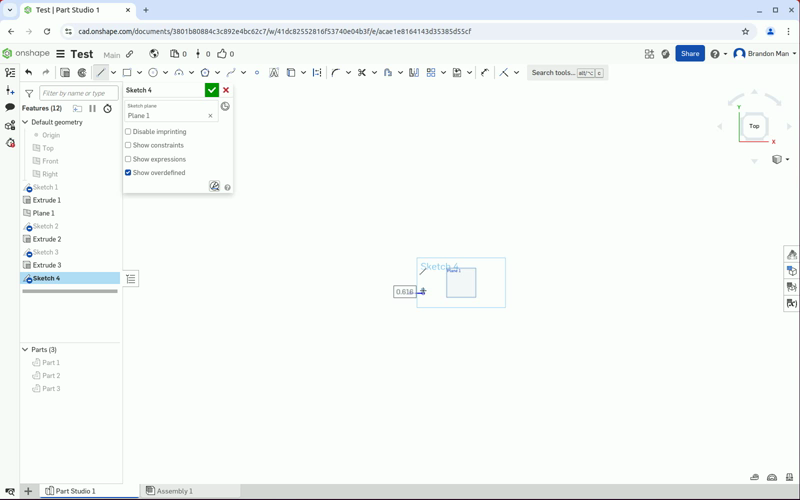
key_up(shift)
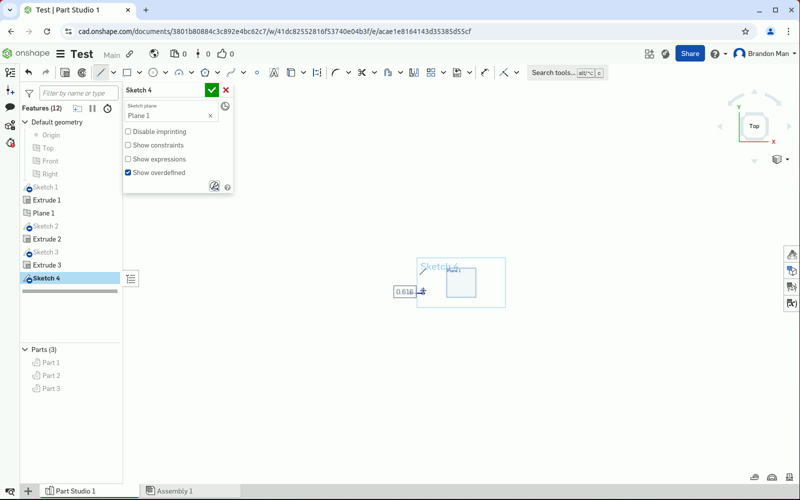
key_down(shift)
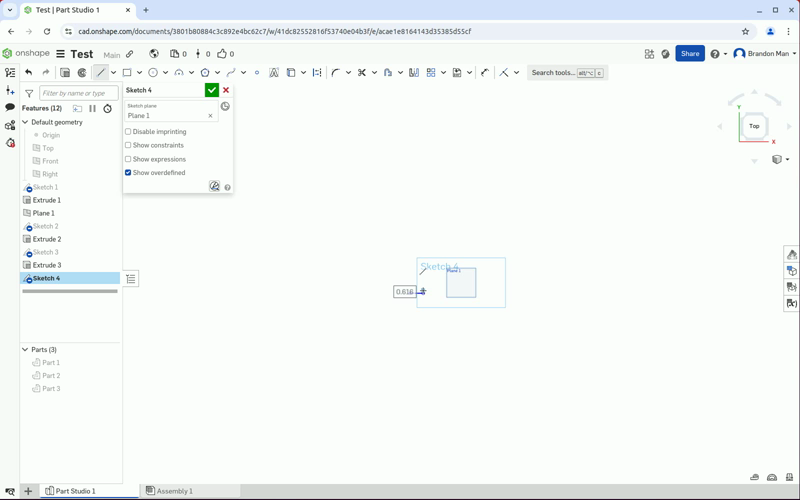
mouse_move(453, 290)
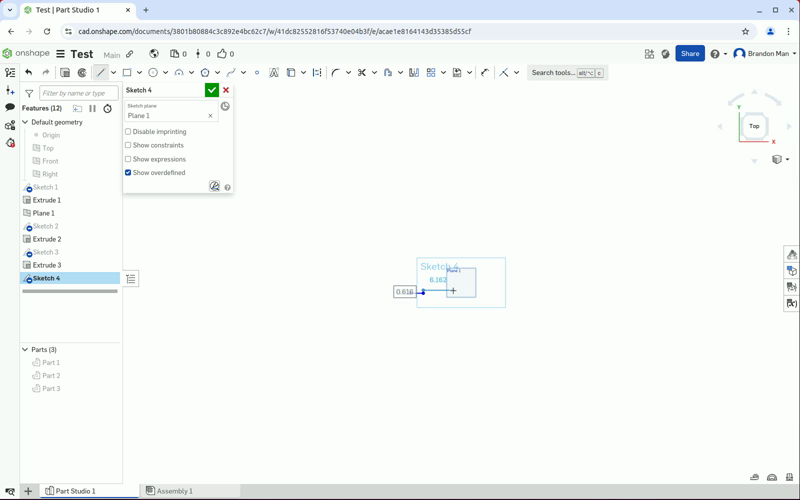
mouse_move(410, 290)
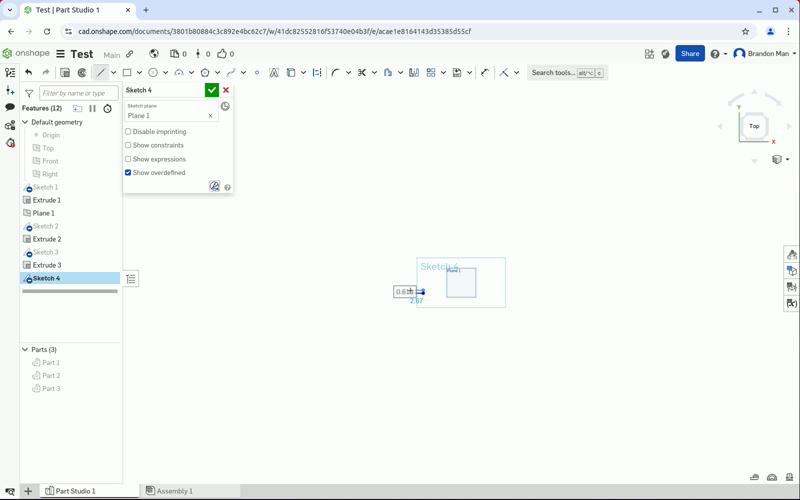
scroll(6)
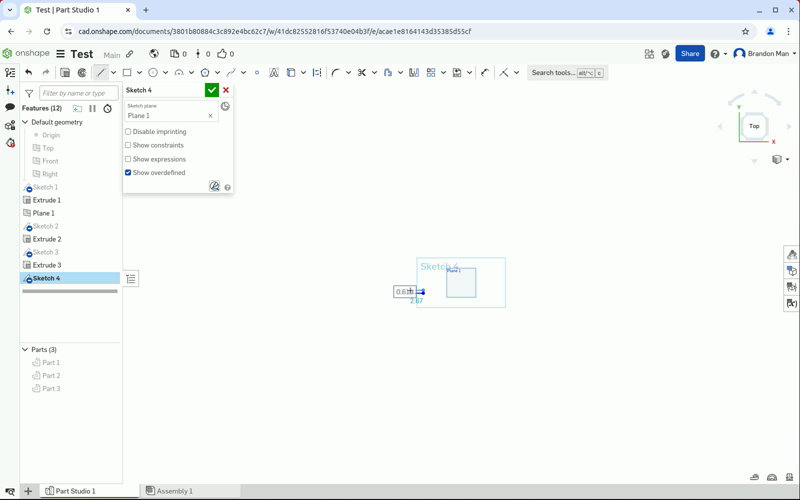
scroll(6)
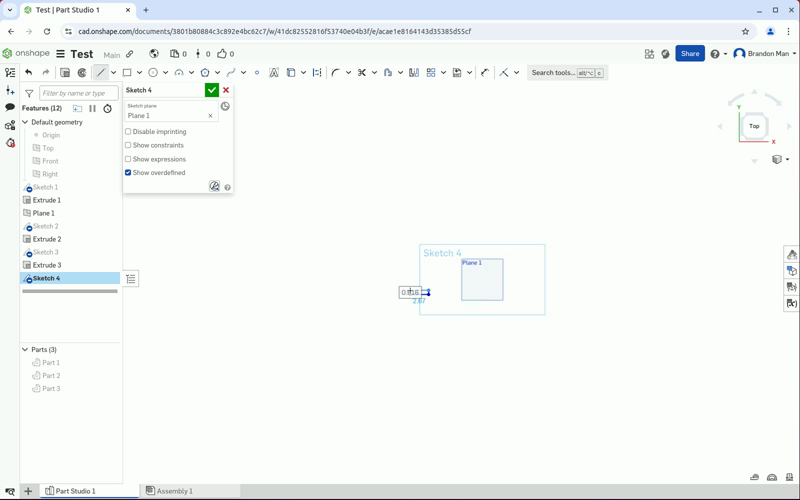
scroll(6)
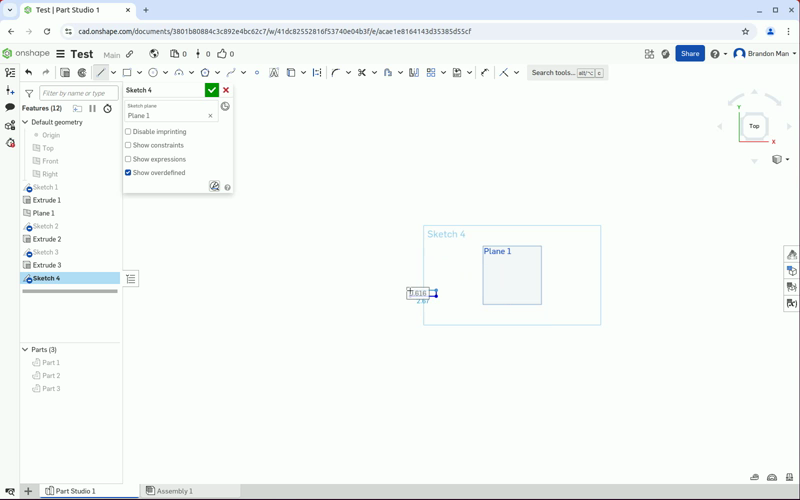
scroll(6)
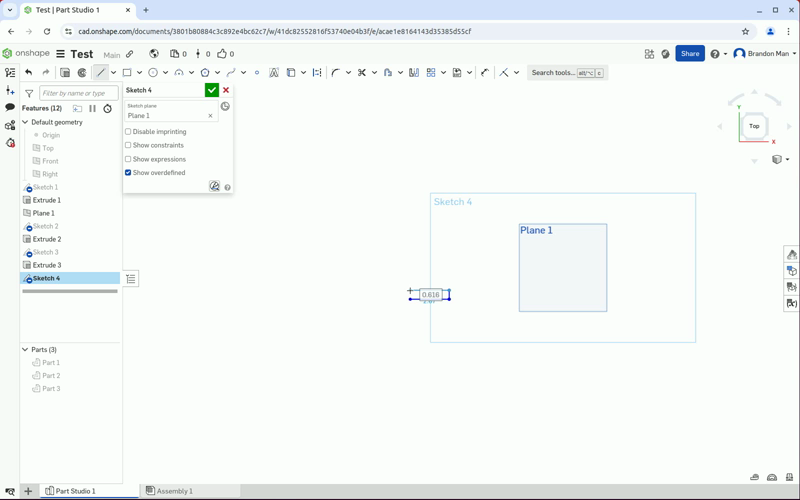
scroll(6)
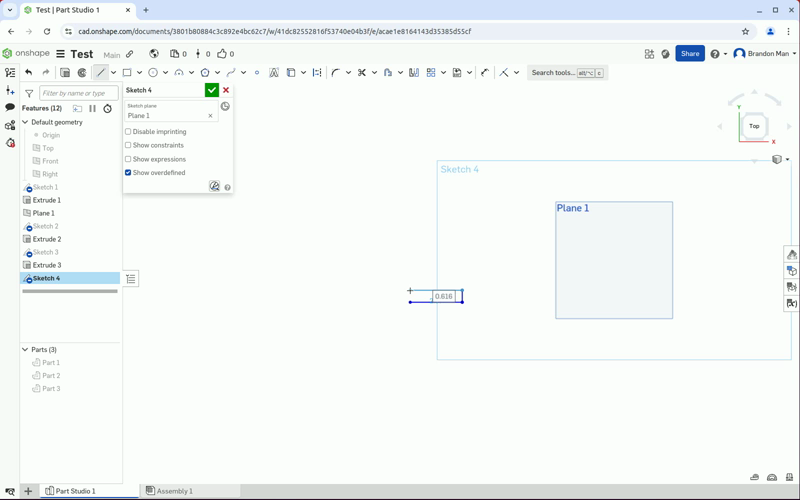
scroll(6)
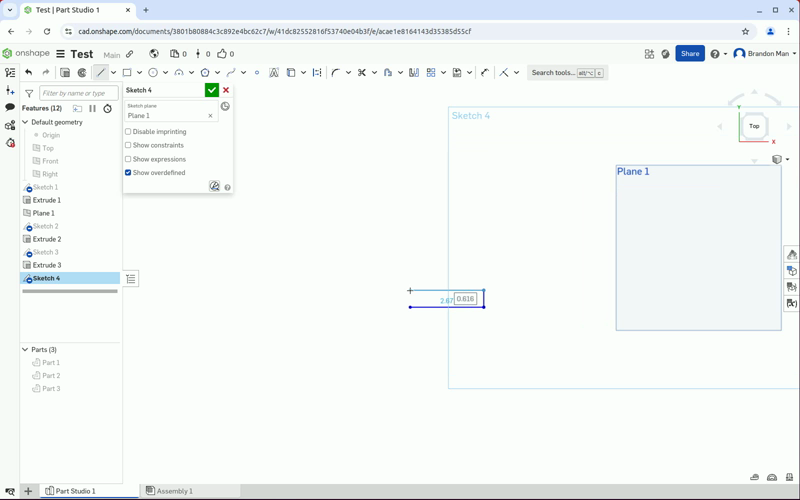
scroll(6)
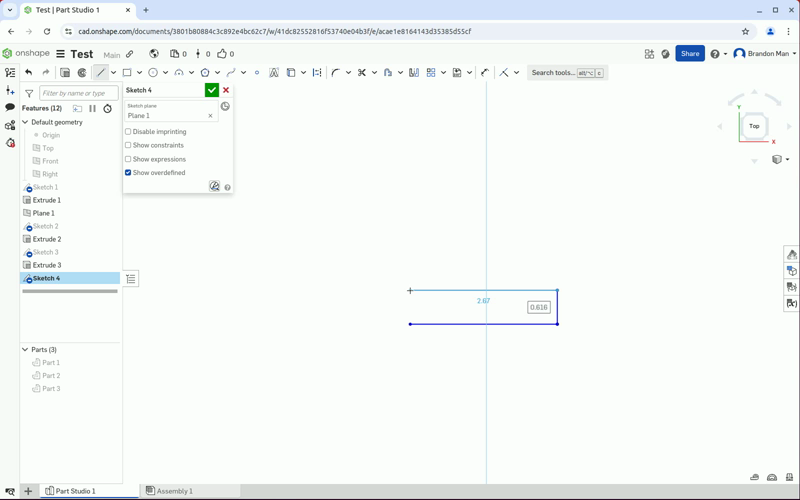
click(410, 290)
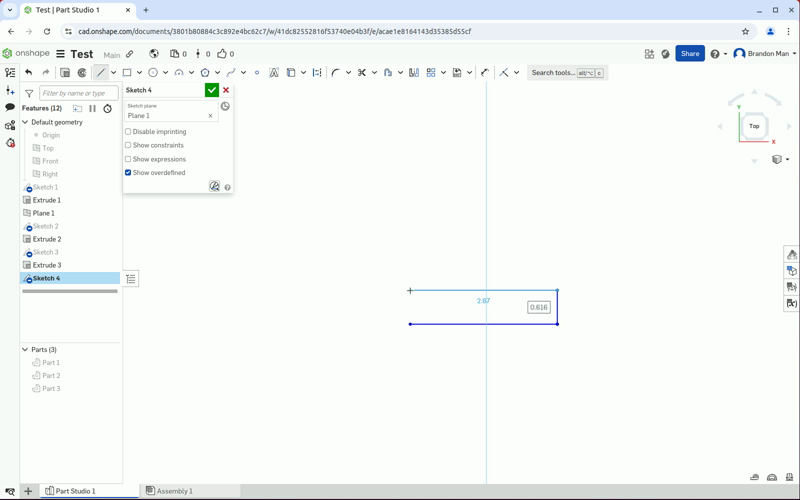
scroll(-6)
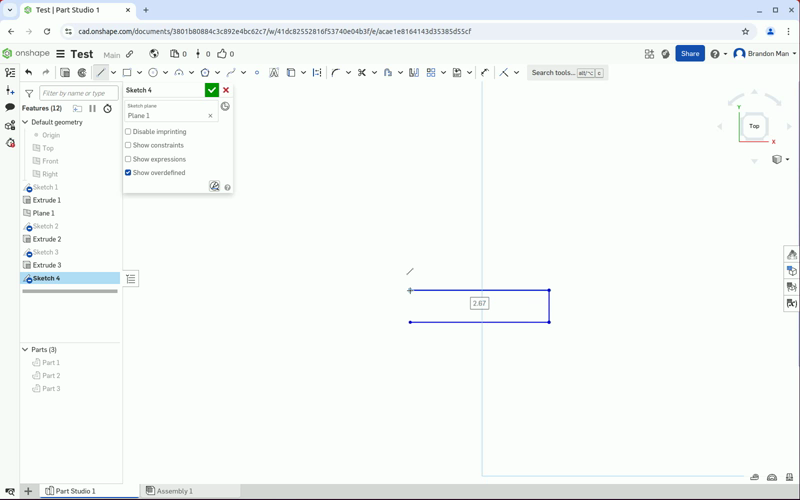
scroll(-6)
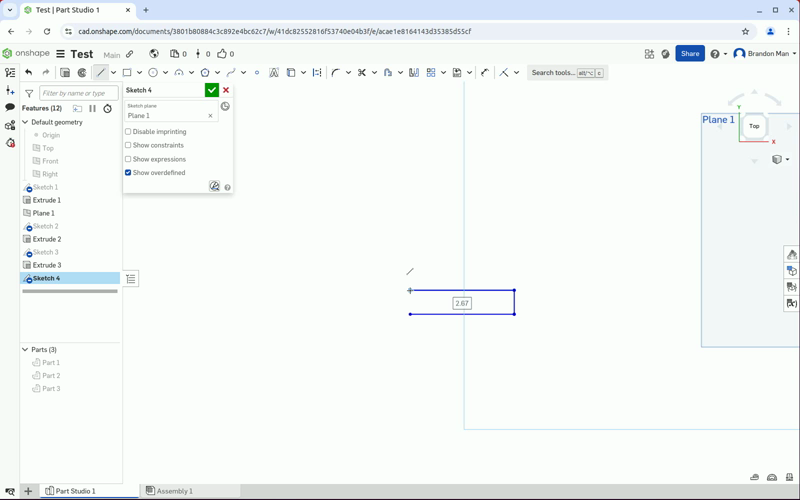
scroll(-6)
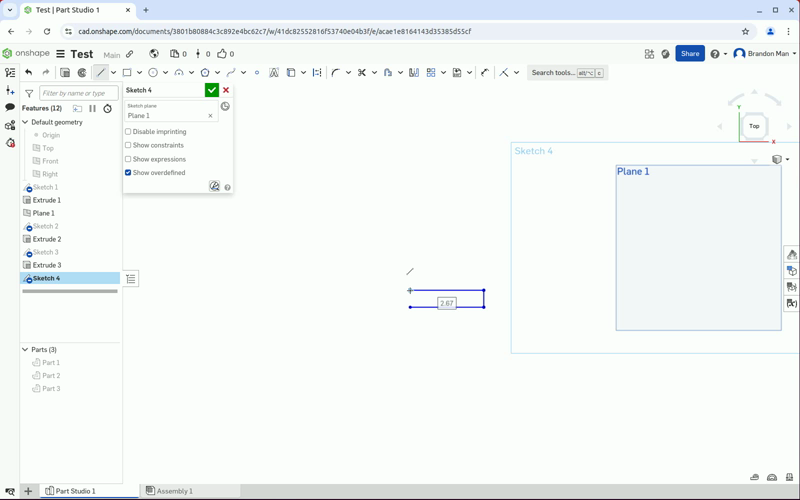
scroll(-6)
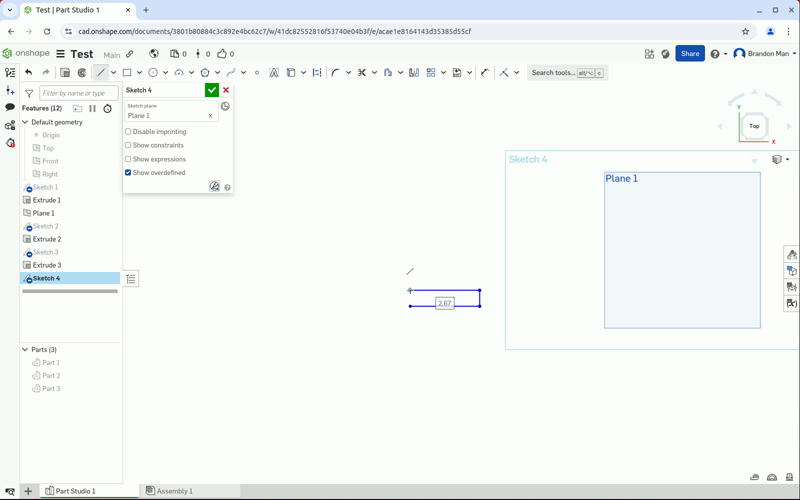
scroll(-6)
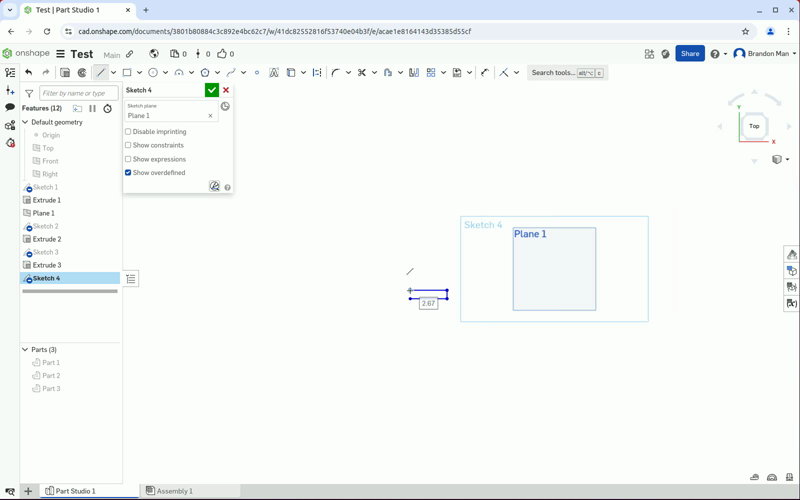
scroll(-6)
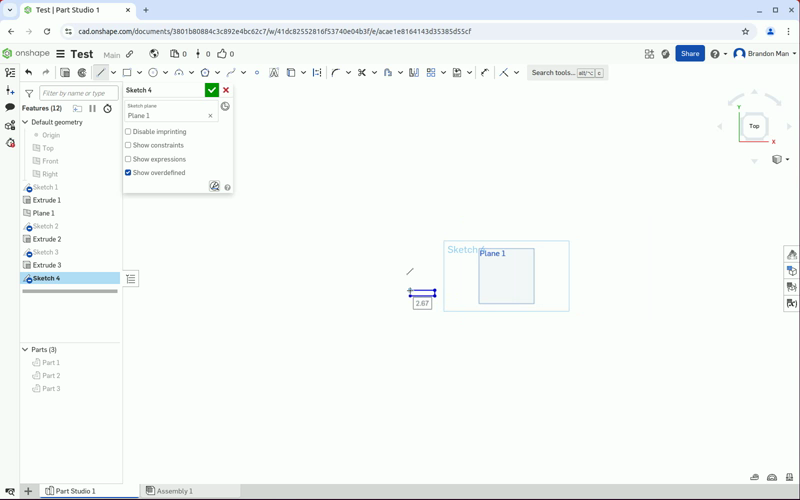
scroll(-6)
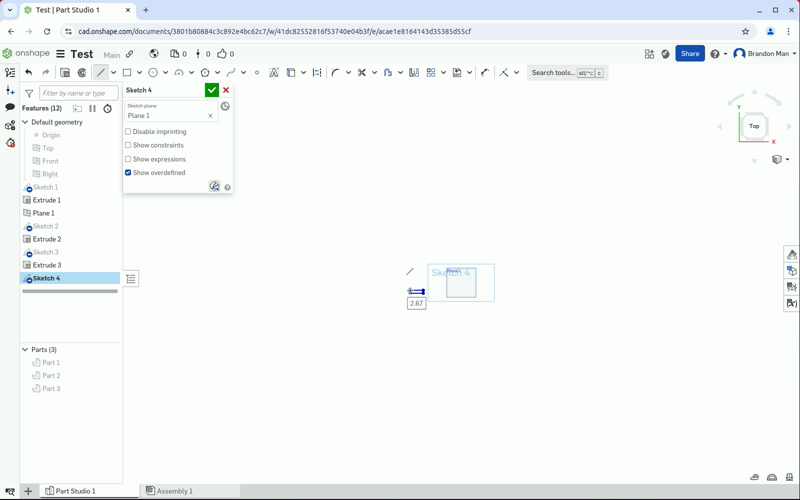
key_up(shift)
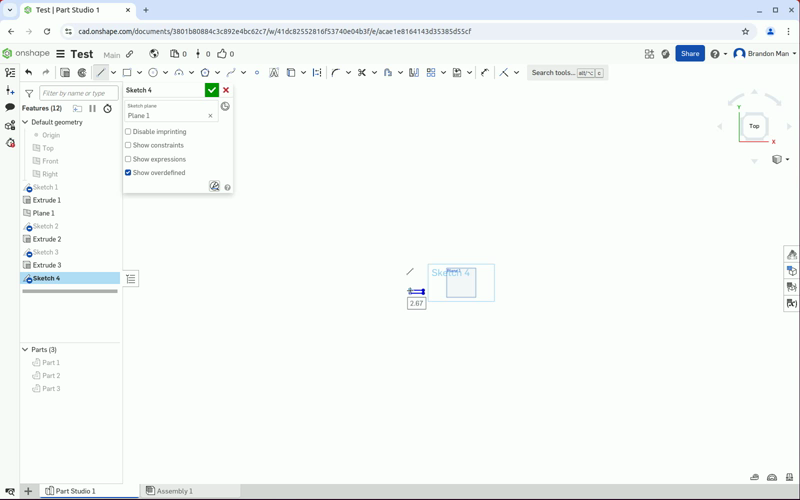
mouse_move(440, 290)
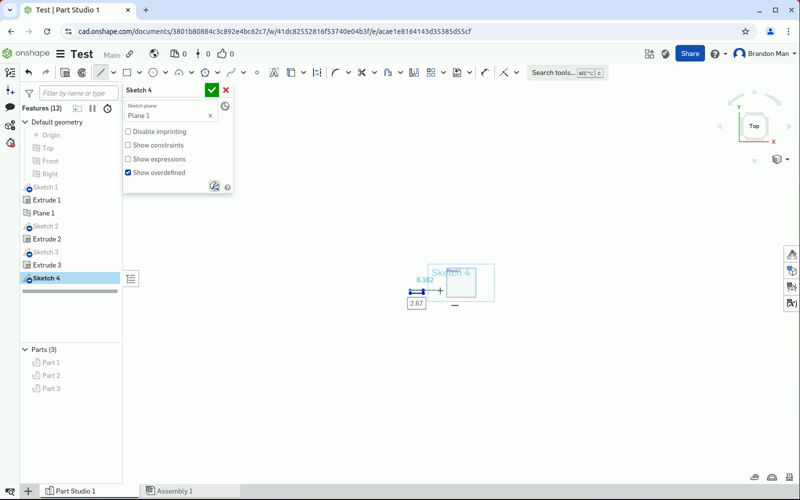
key_down(shift)
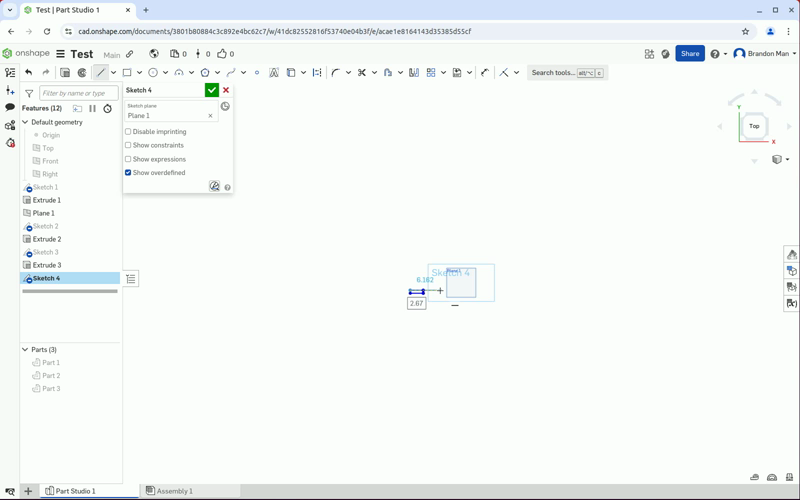
mouse_move(410, 293)
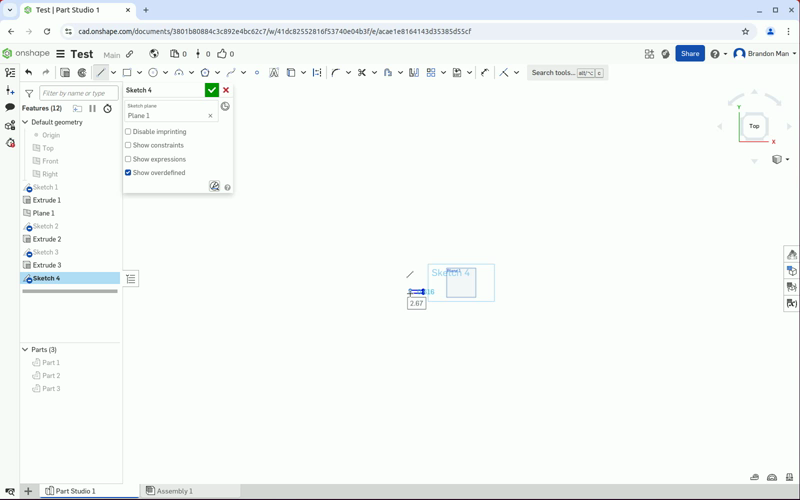
scroll(6)
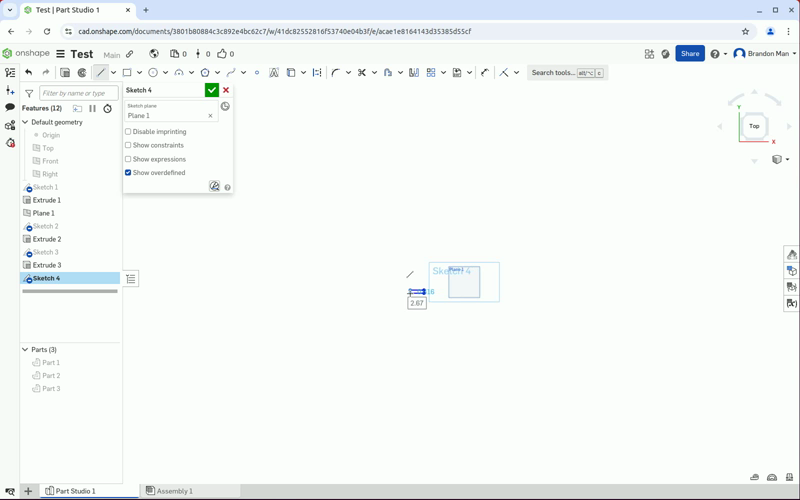
scroll(6)
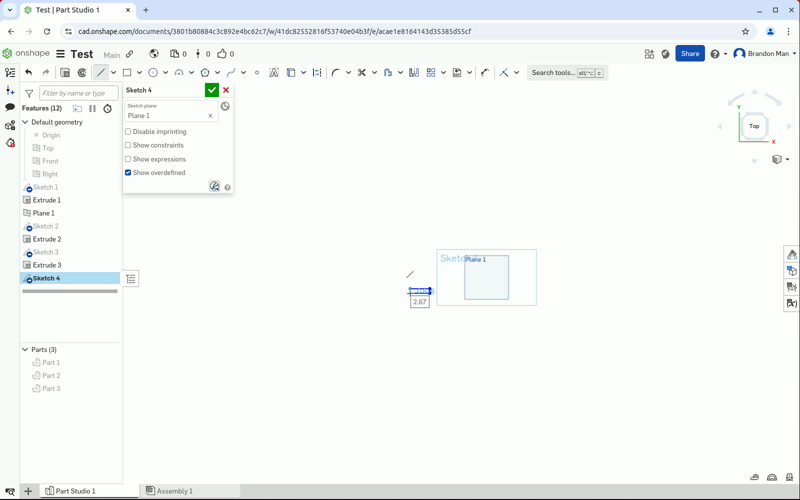
scroll(6)
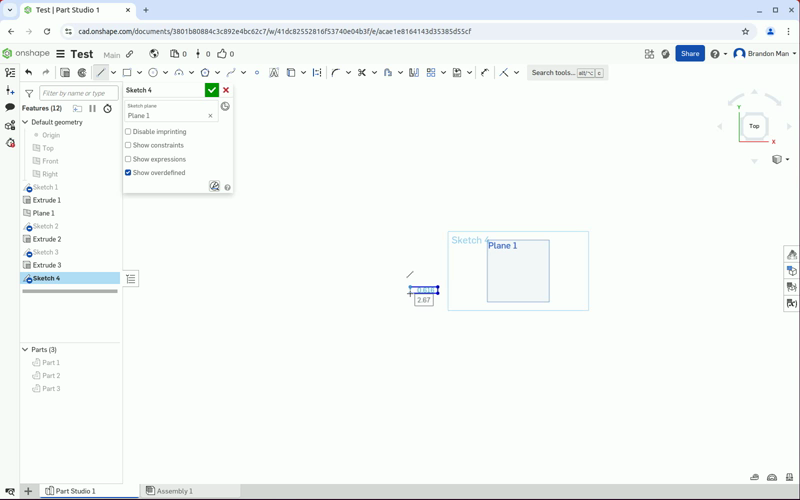
scroll(6)
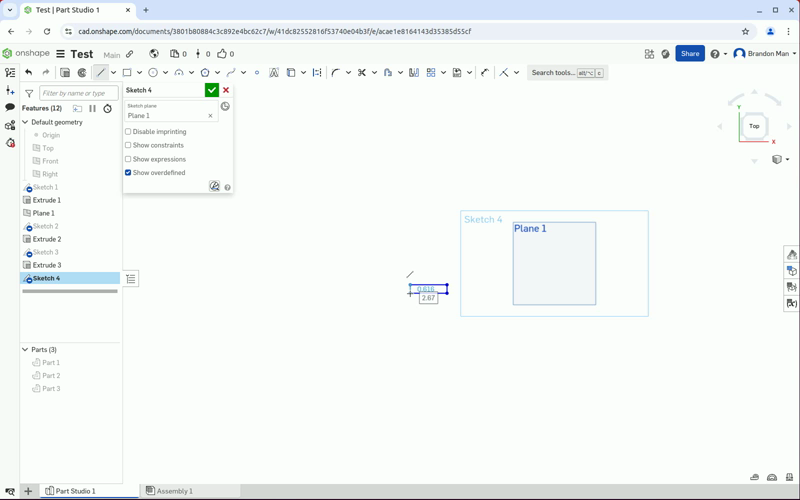
scroll(6)
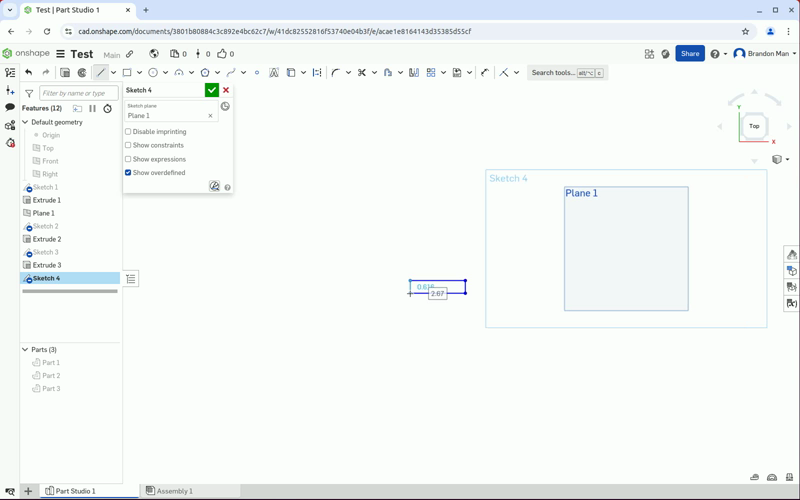
scroll(6)
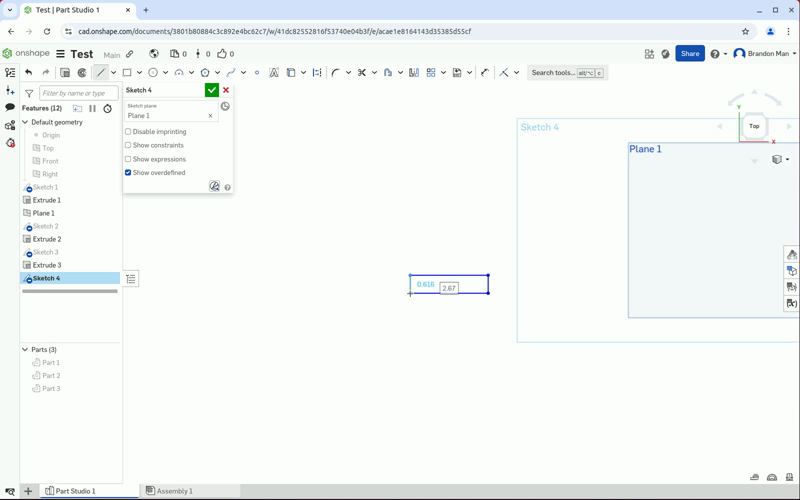
scroll(6)
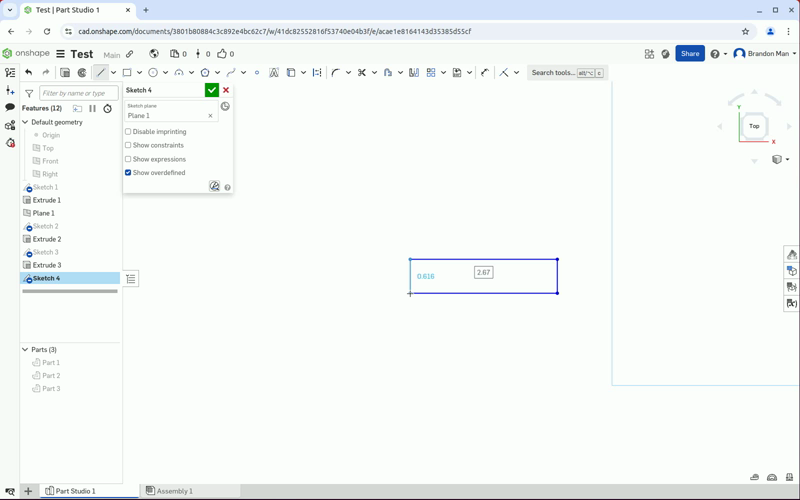
key_up(shift)
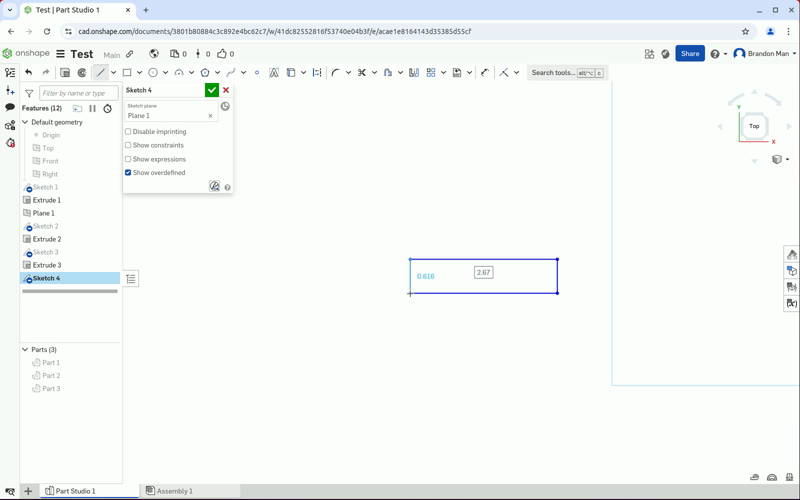
click(410, 293)
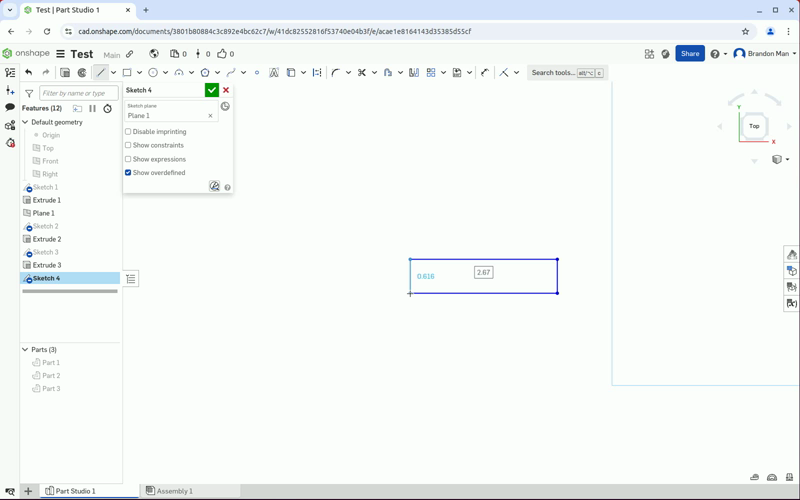
scroll(-6)
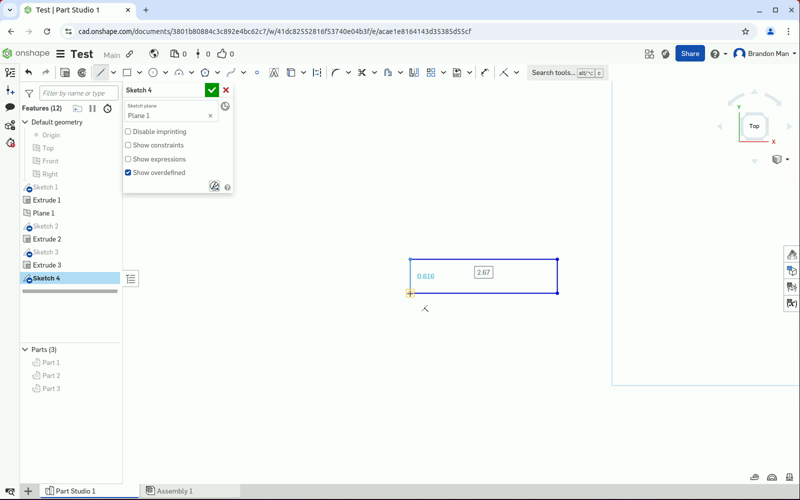
scroll(-6)
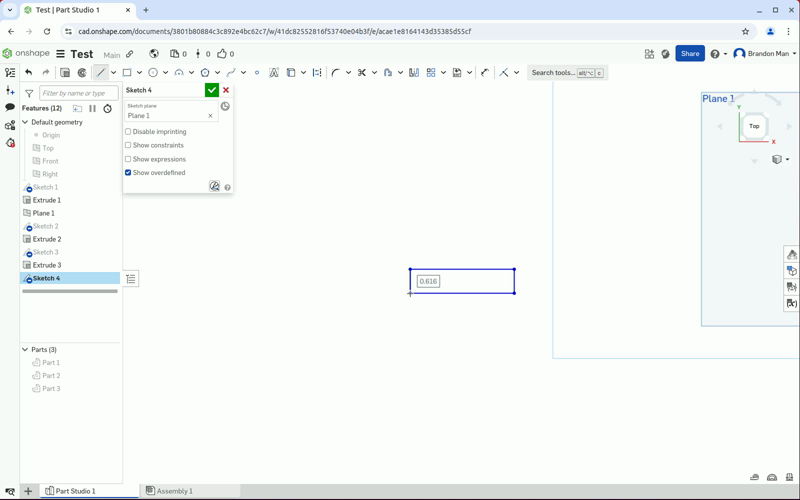
scroll(-6)
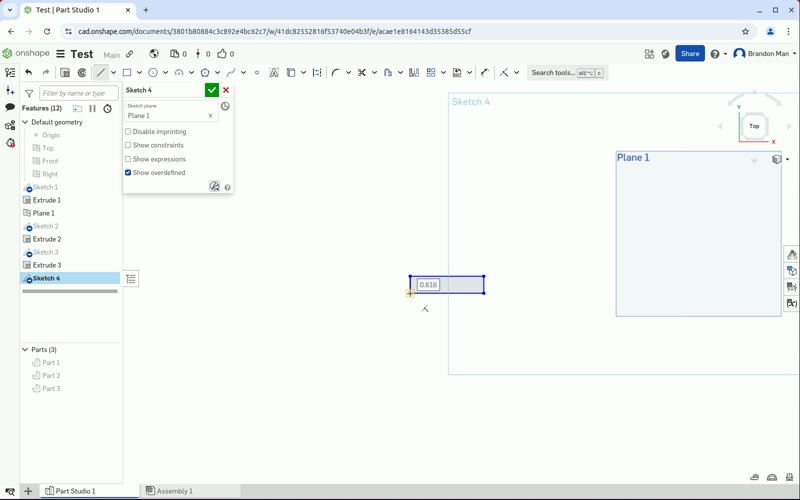
scroll(-6)
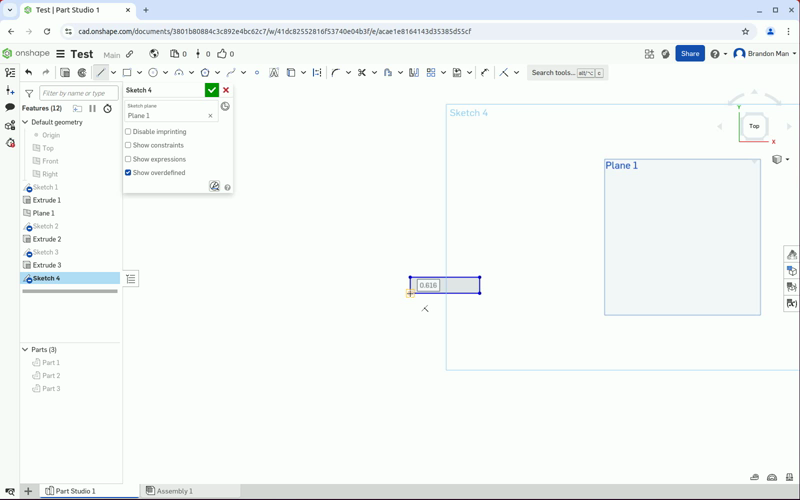
scroll(-6)
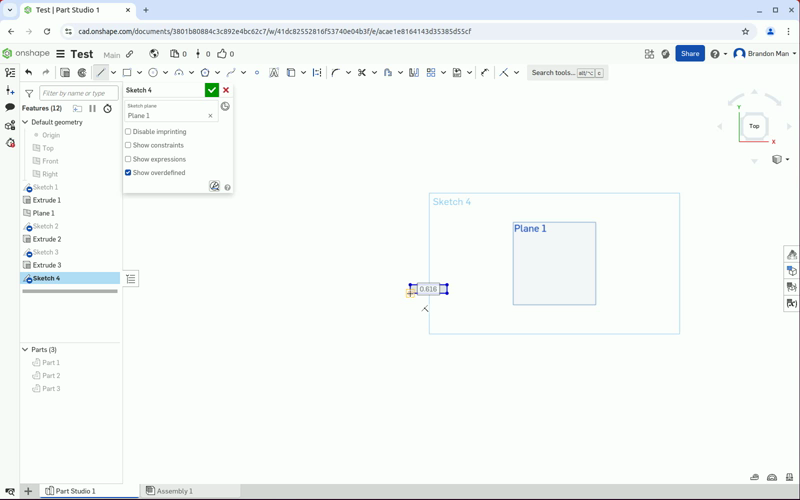
scroll(-6)
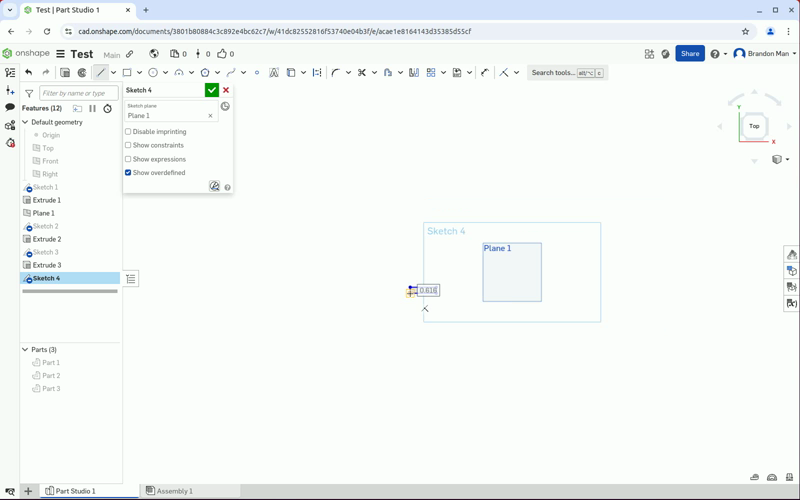
scroll(-6)
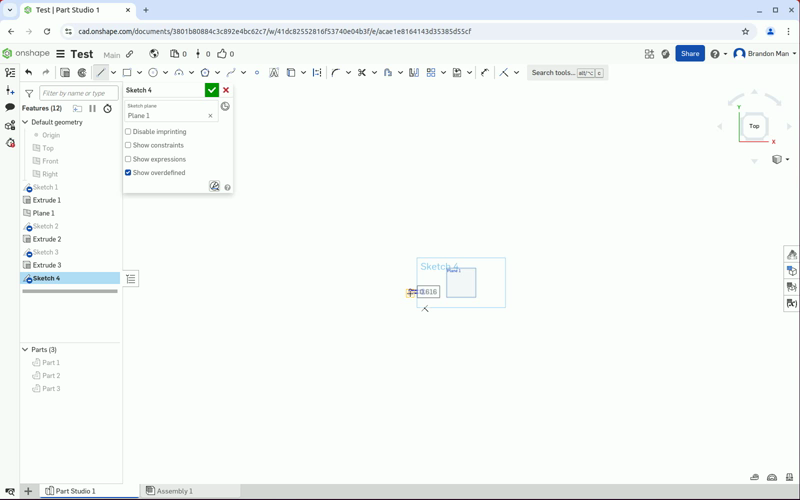
key(esc)
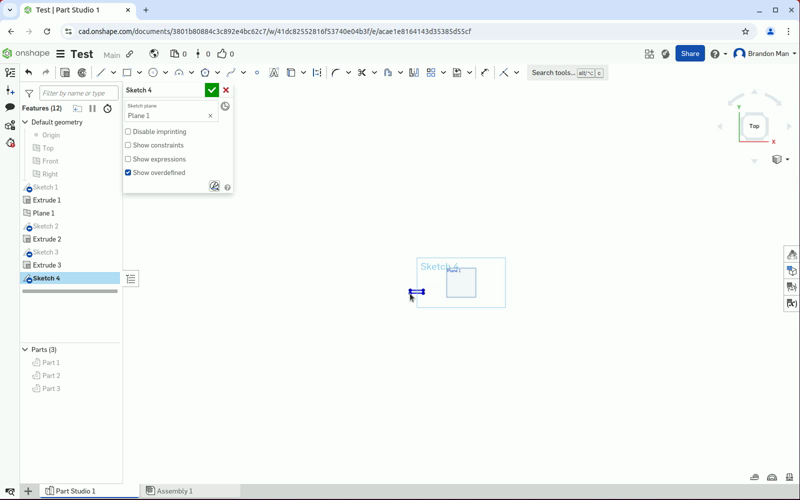
mouse_move(412, 291)
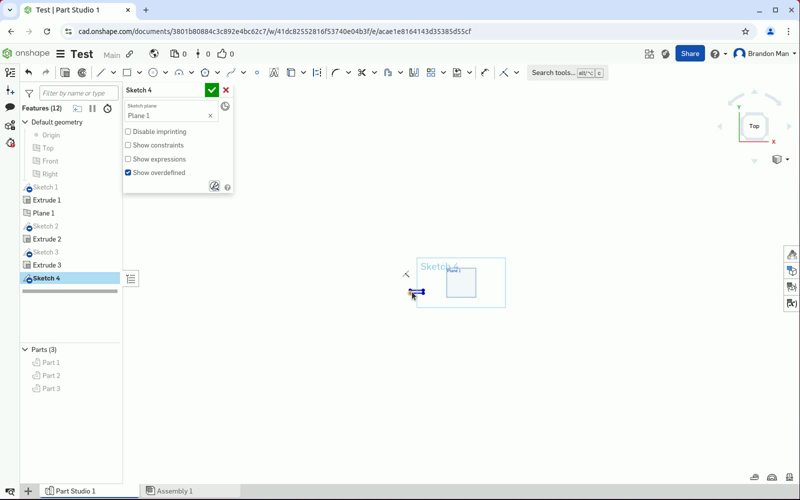
scroll(6)
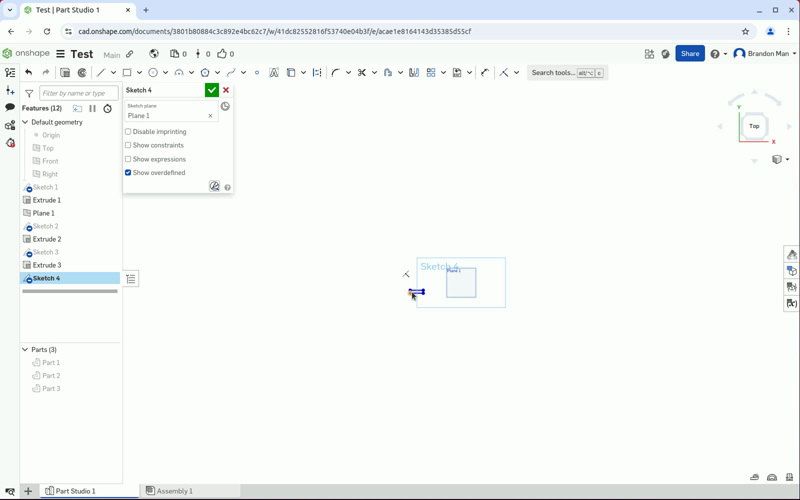
scroll(6)
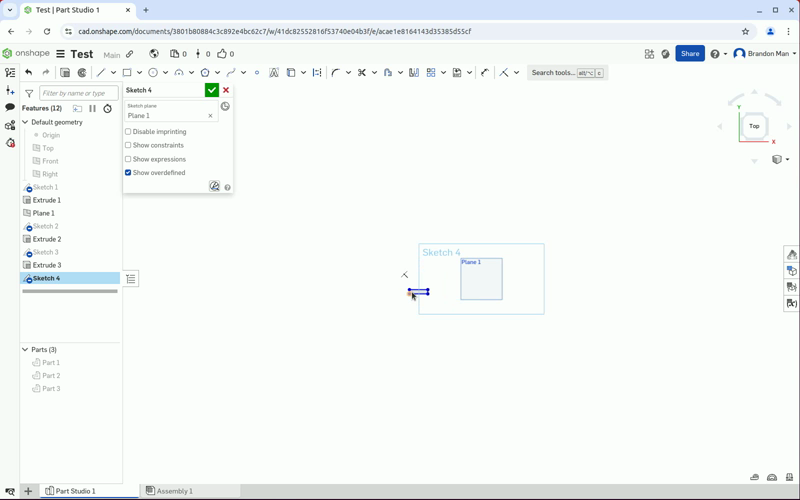
scroll(6)
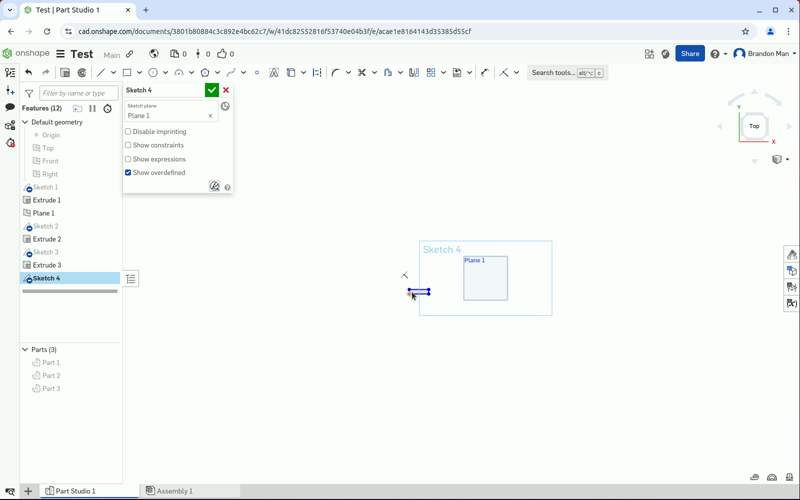
scroll(6)
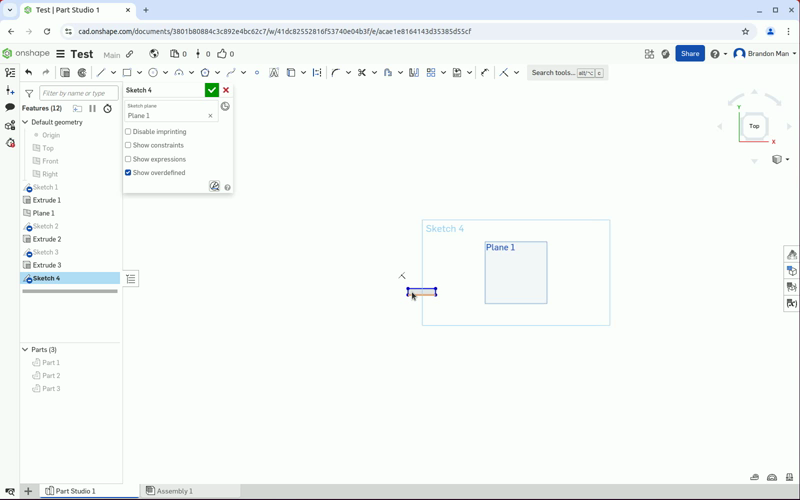
scroll(6)
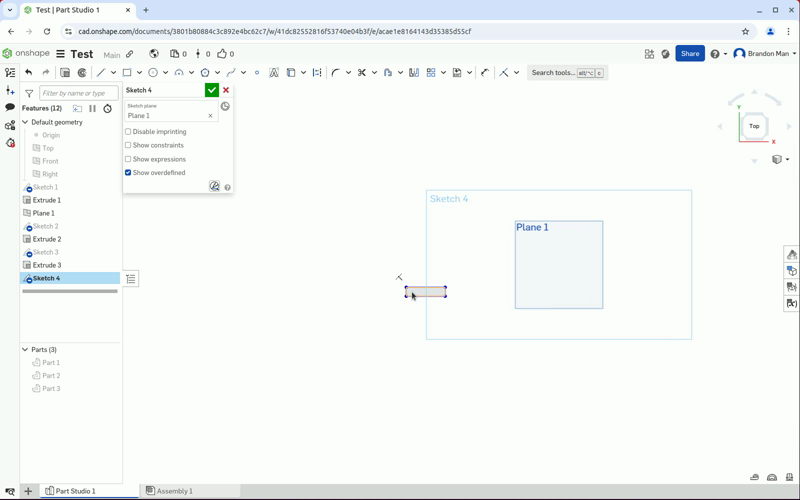
scroll(6)
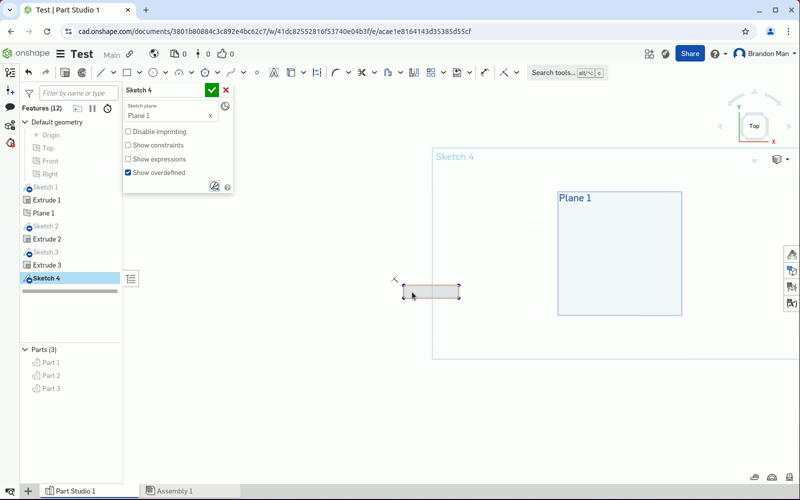
scroll(6)
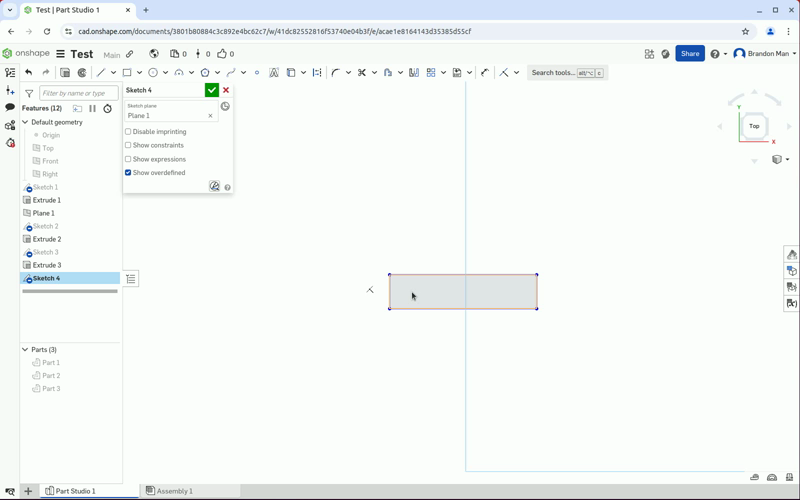
click(412, 291)
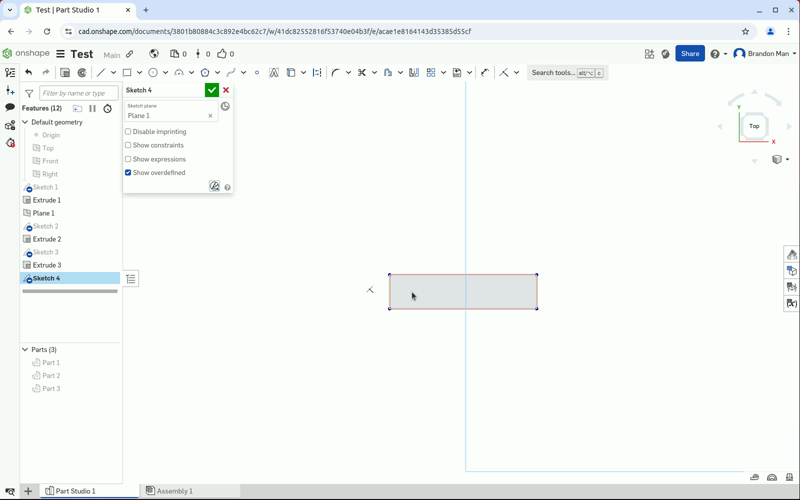
scroll(-6)
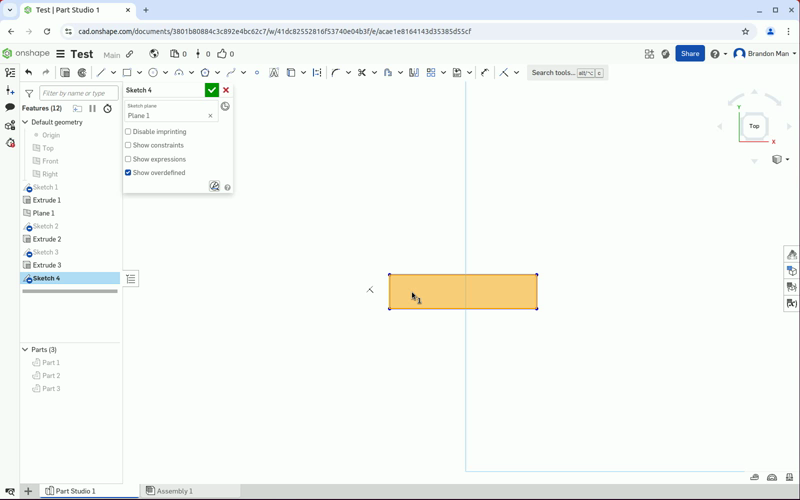
scroll(-6)
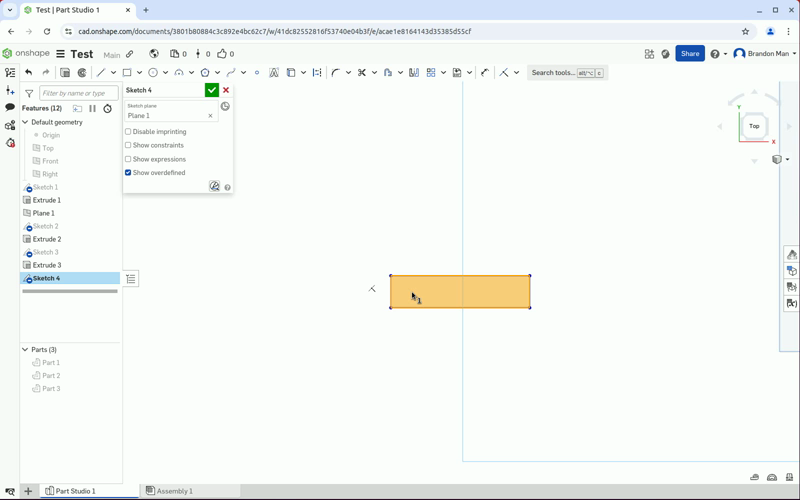
scroll(-6)
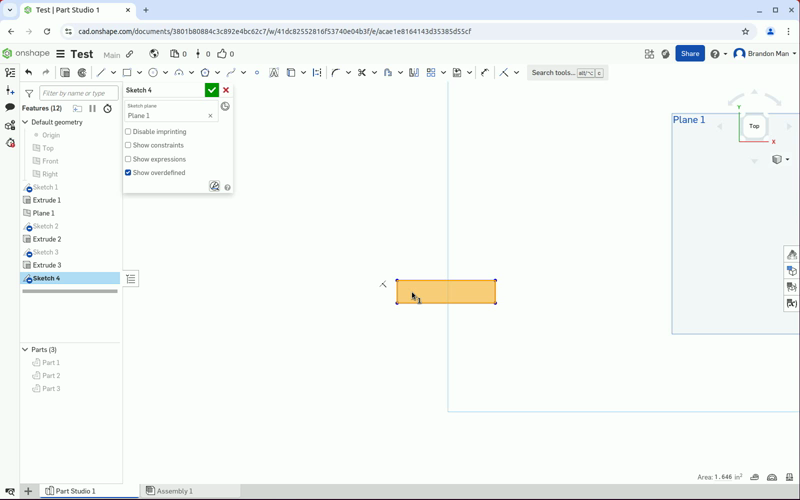
scroll(-6)
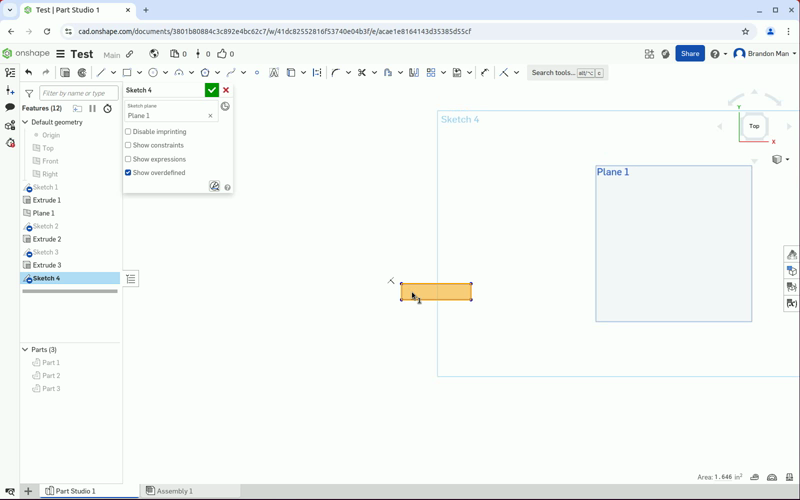
scroll(-6)
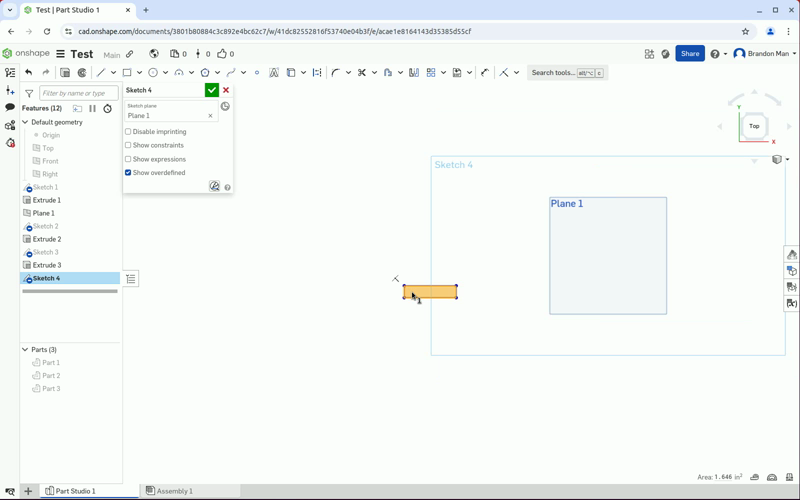
scroll(-6)
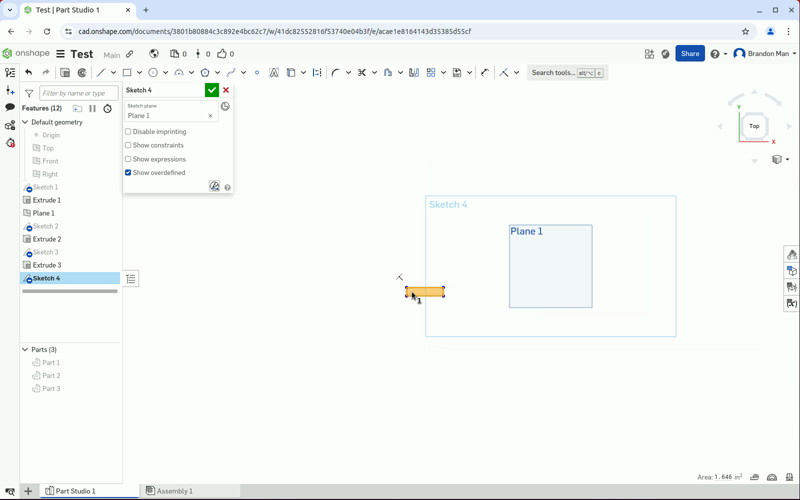
scroll(-6)
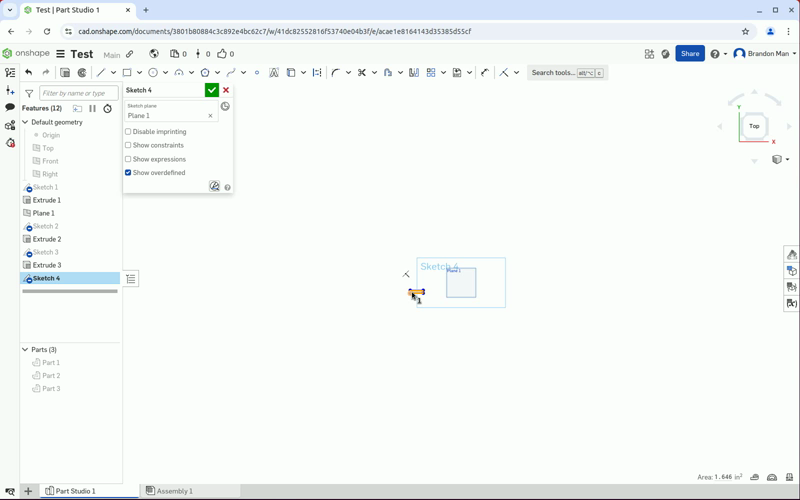
mouse_move(73, 352)
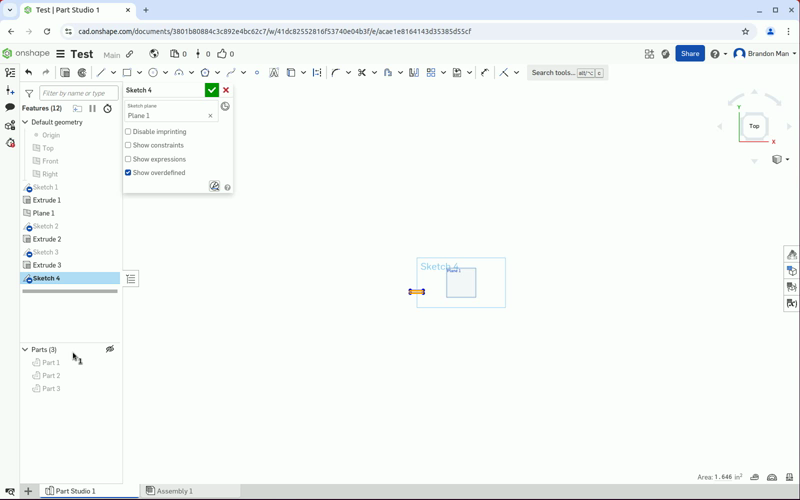
key(shift+y)
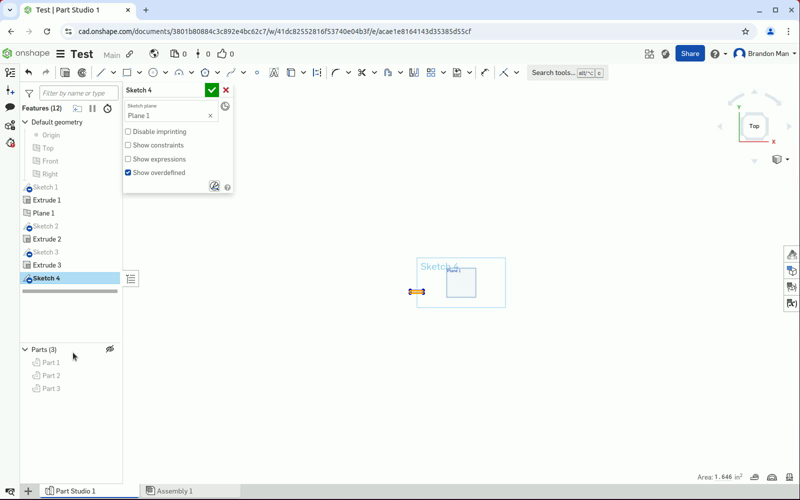
key(shift+e)
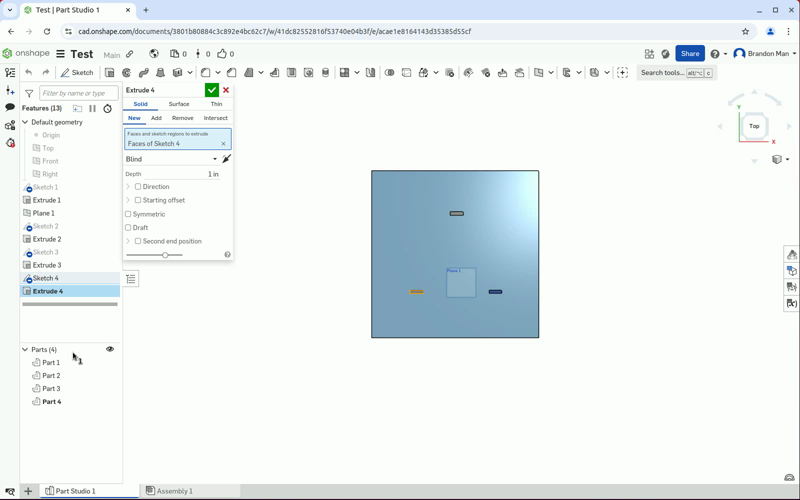
mouse_move(143, 106)
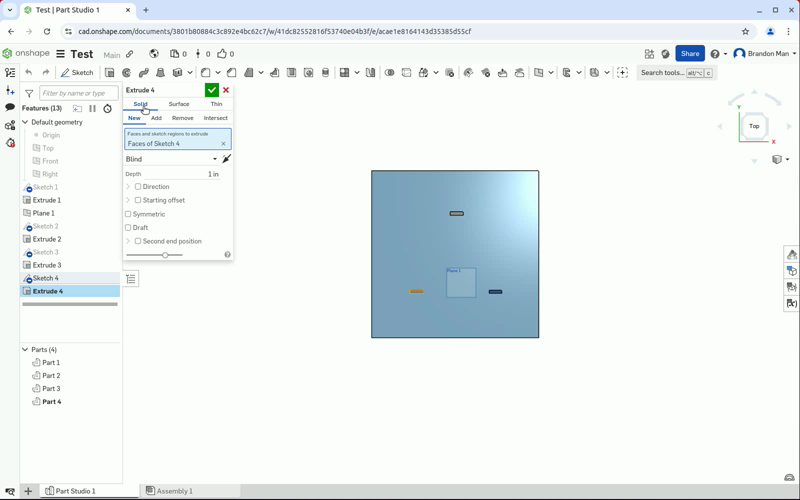
click(143, 106)
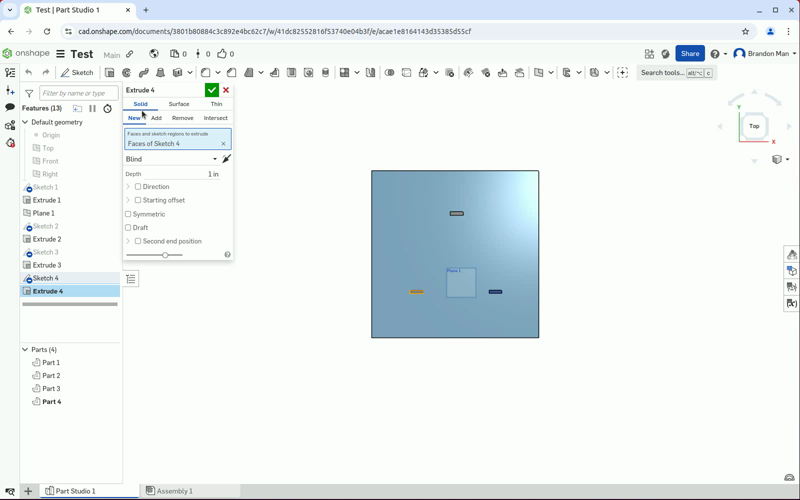
mouse_move(137, 120)
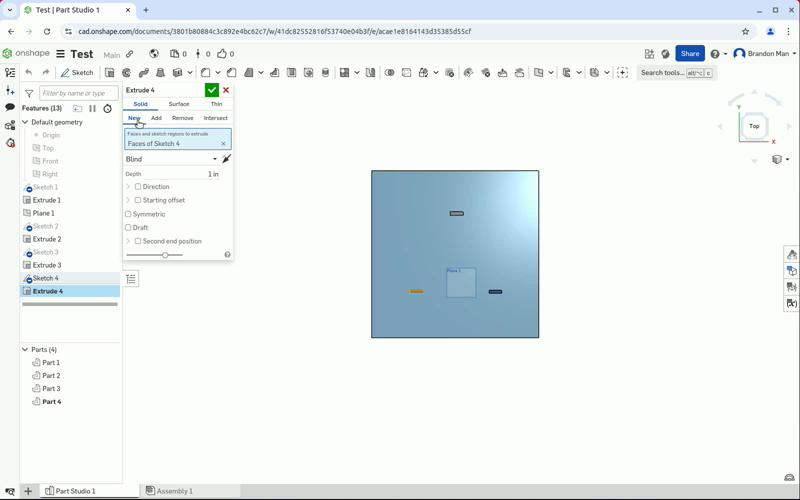
click(137, 120)
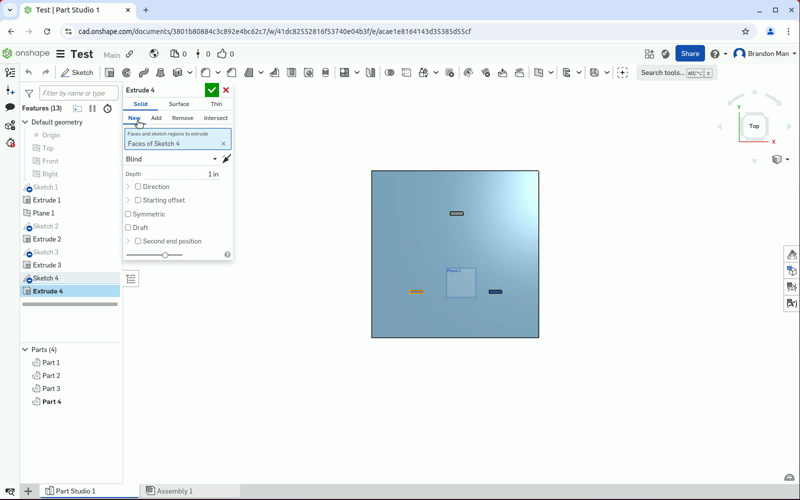
key(tab, 4)
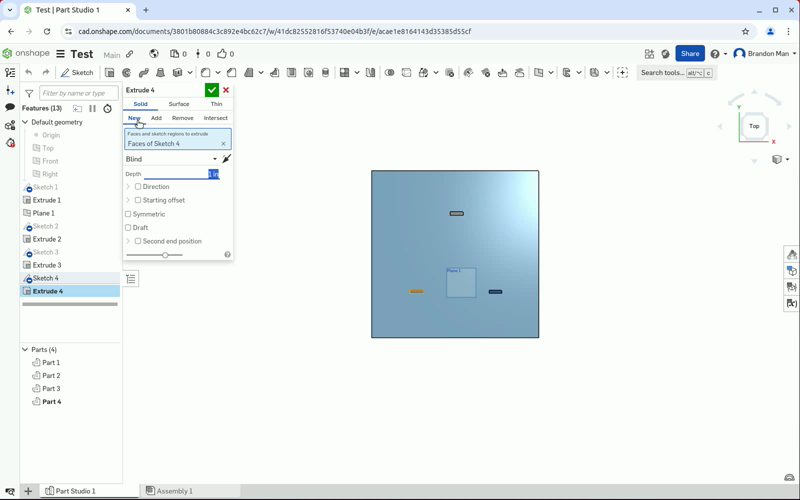
text(5.777)
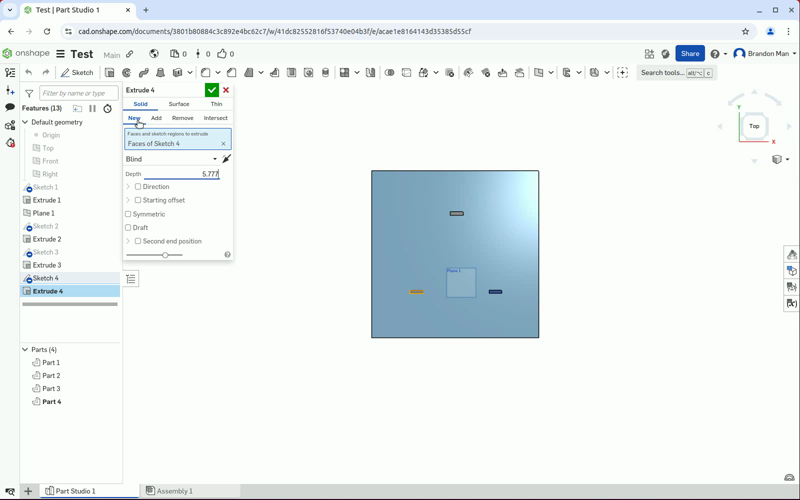
key(enter)
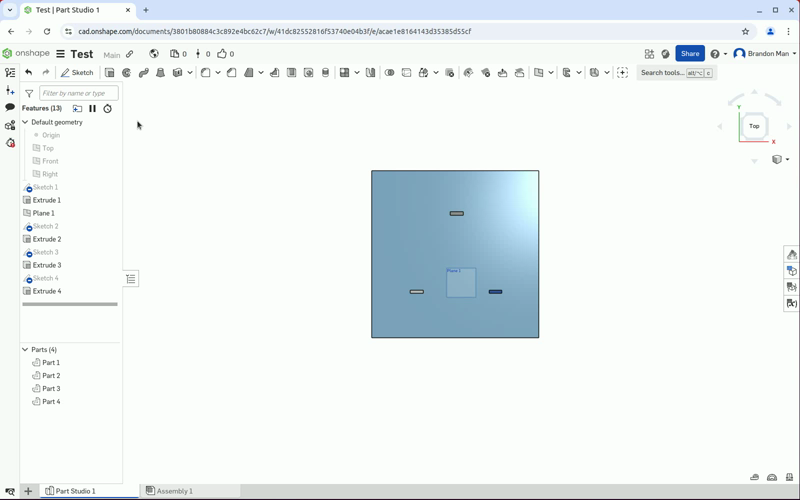
key(shift+h)
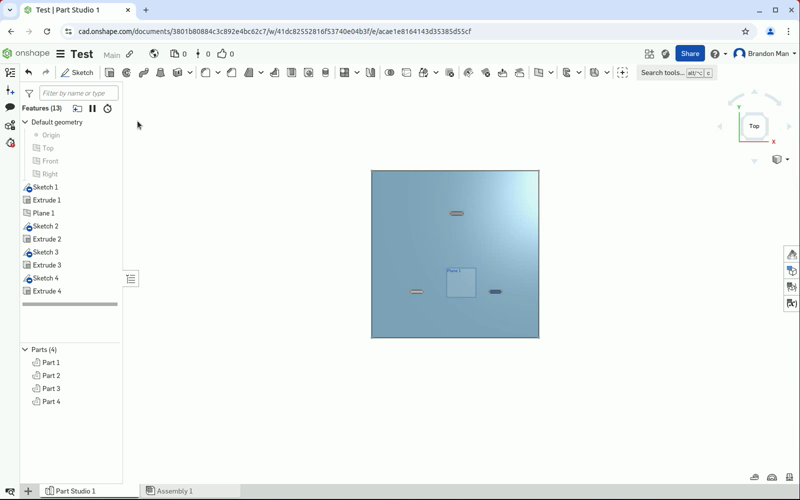
key(shift+h)
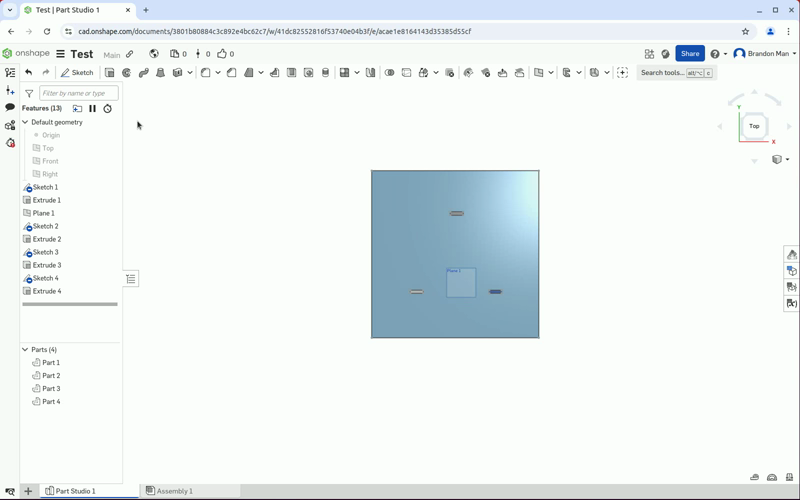
key(shift+7)
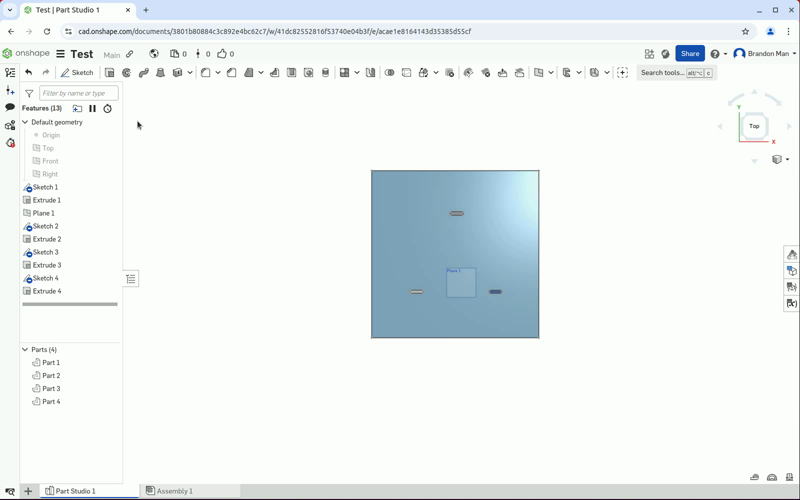
key(up, 3)
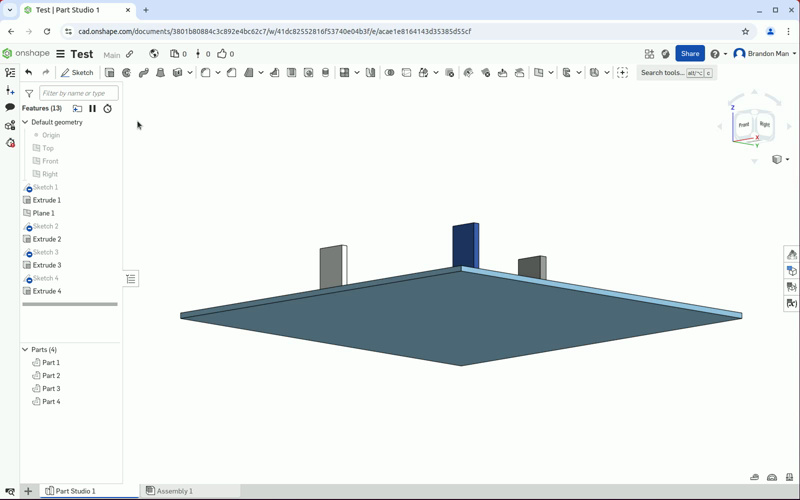
key(left, 3)
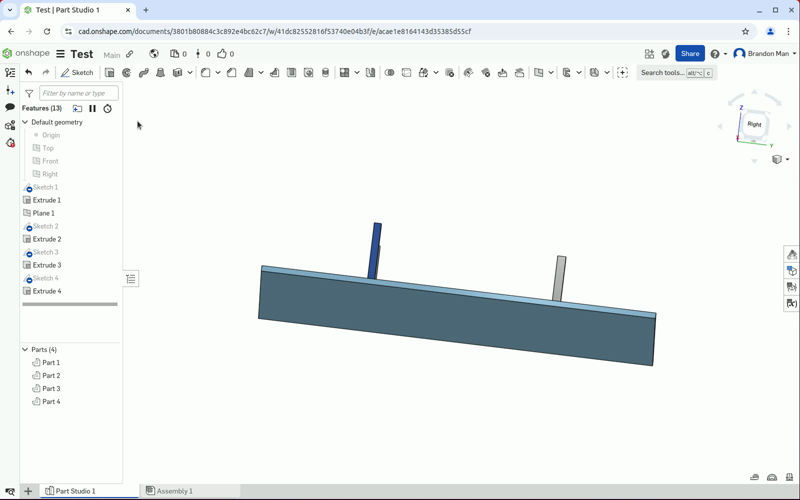
key(right, 3)
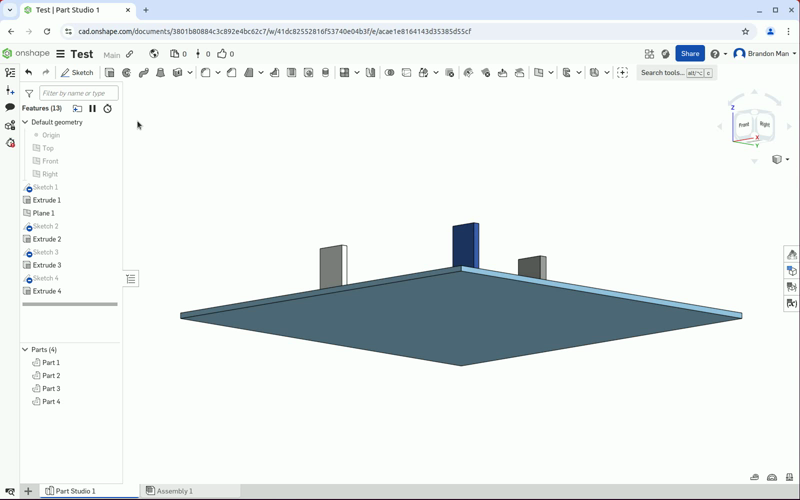
key(down, 3)
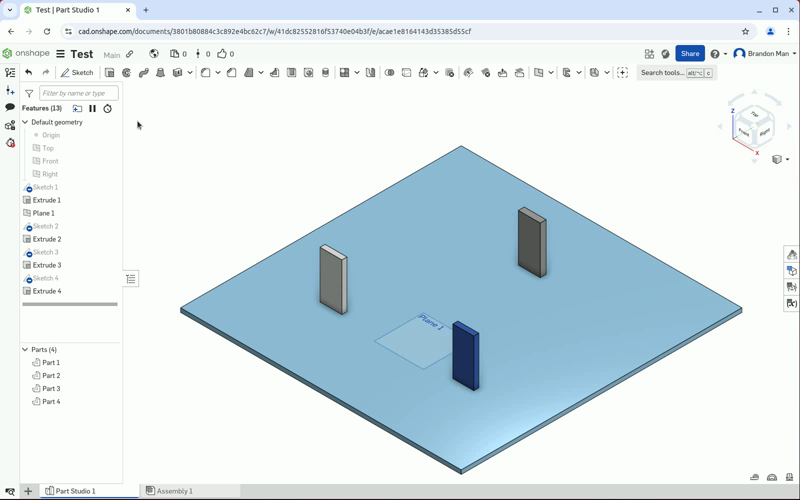
mouse_move(73, 189)
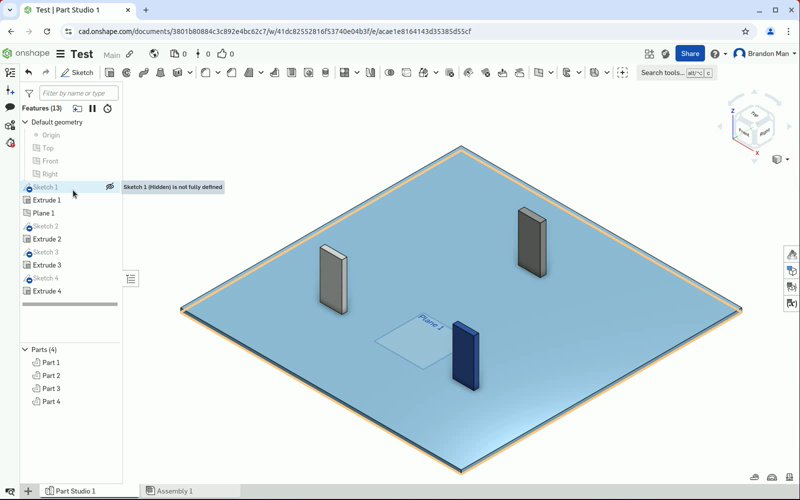
click(73, 189)